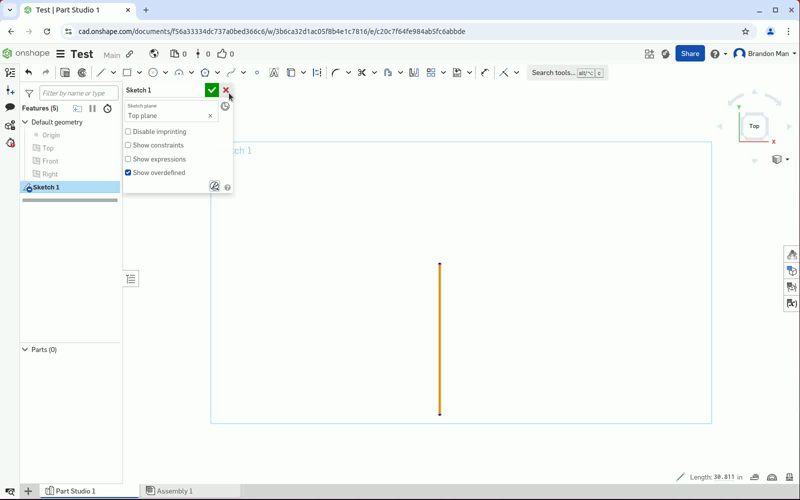
key(shift+h)
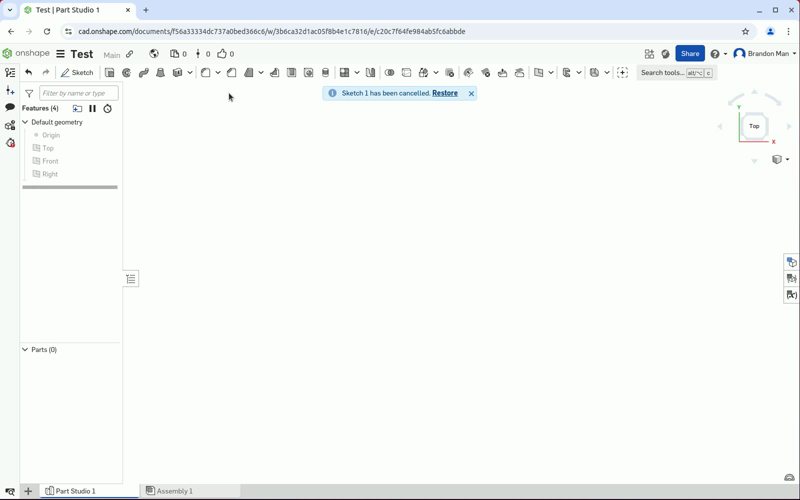
mouse_move(73, 352)
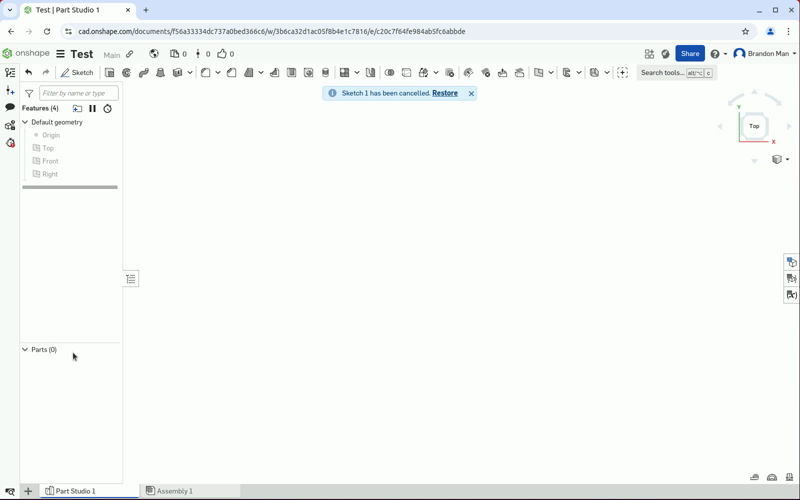
key(y)
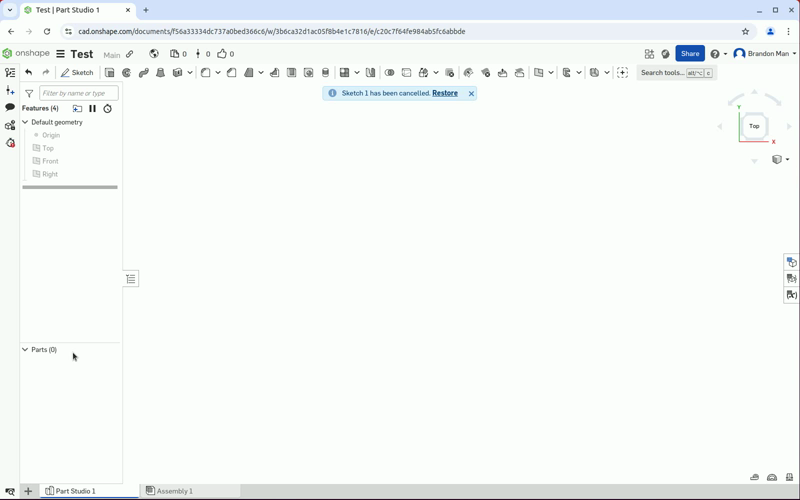
key(shift+p)
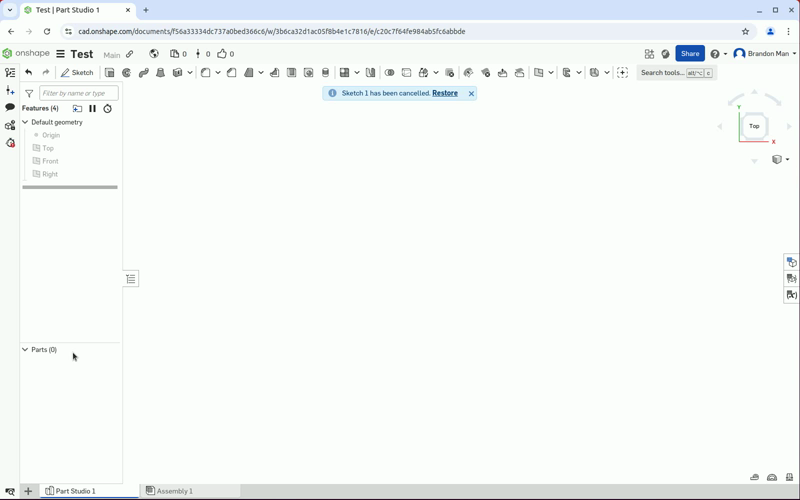
key(space)
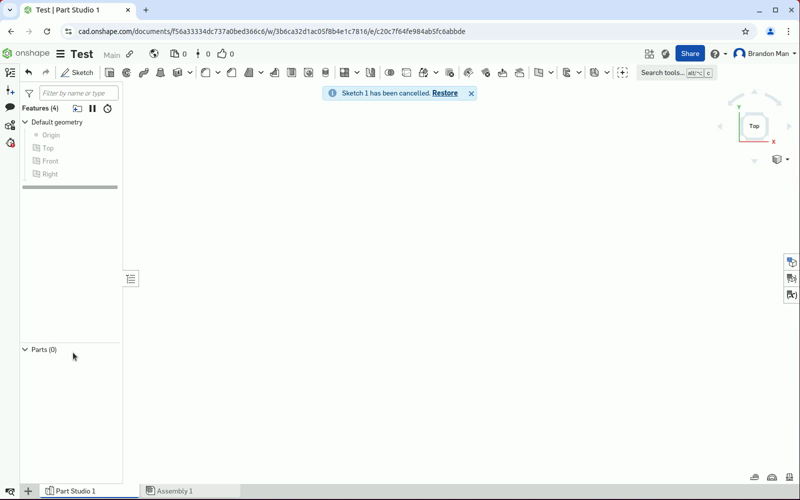
key_down(shift)
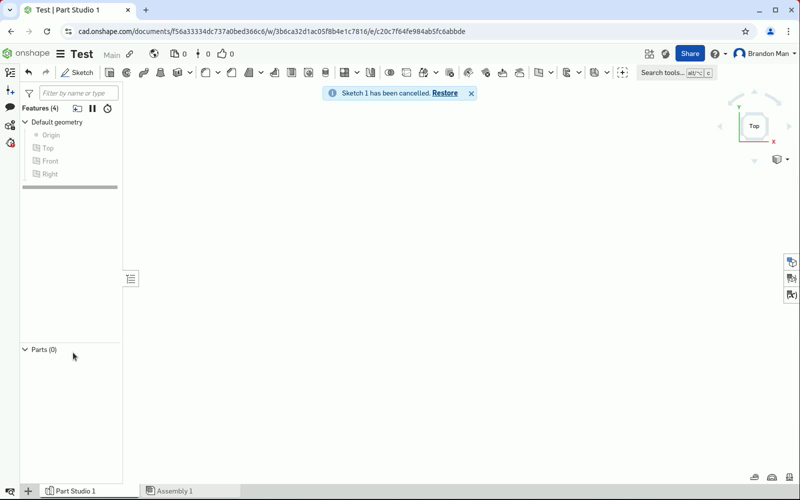
key(up)
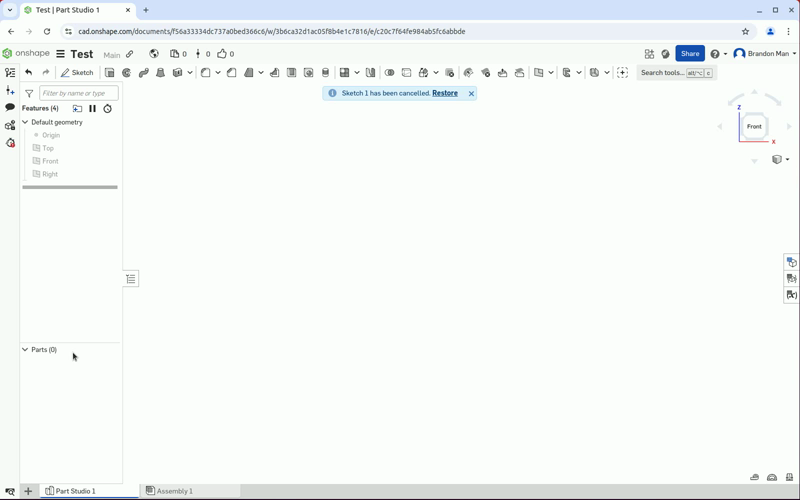
key_up(shift)
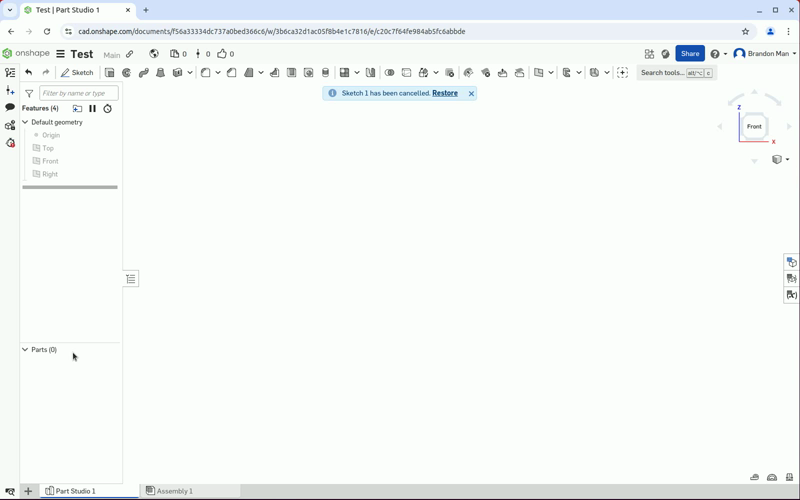
mouse_move(73, 352)
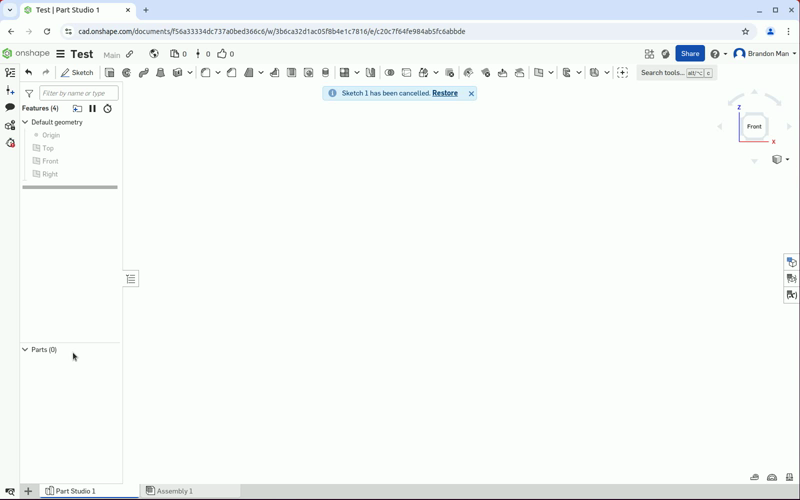
key(shift+y)
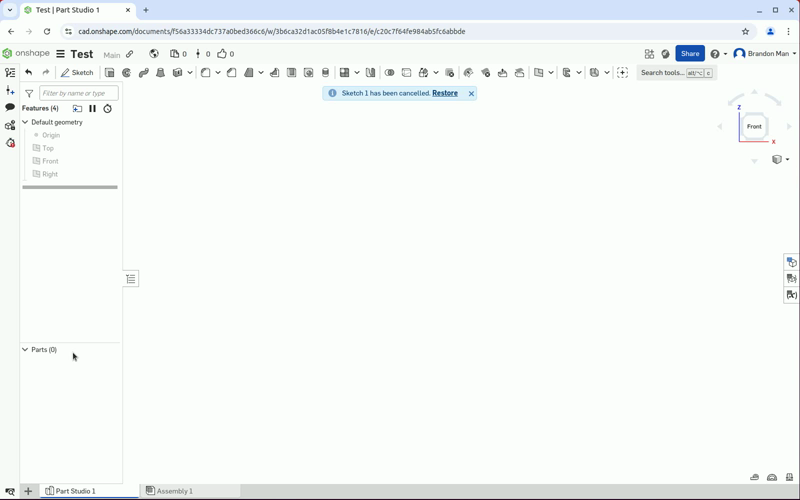
key(shift+s)
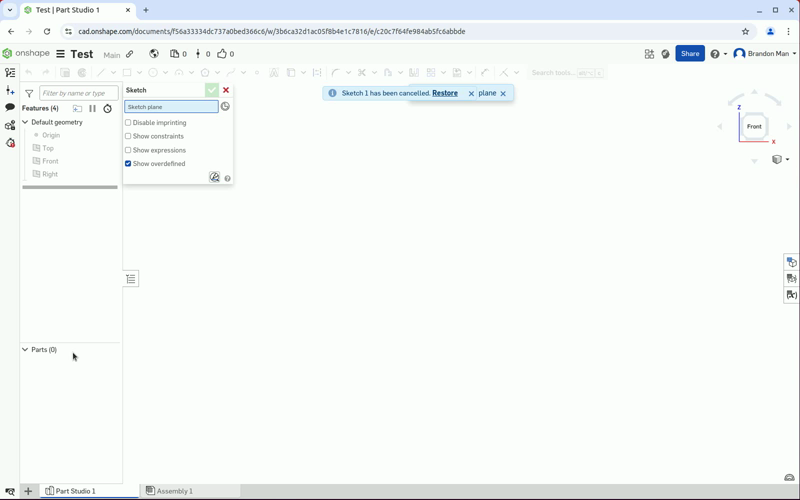
mouse_move(73, 163)
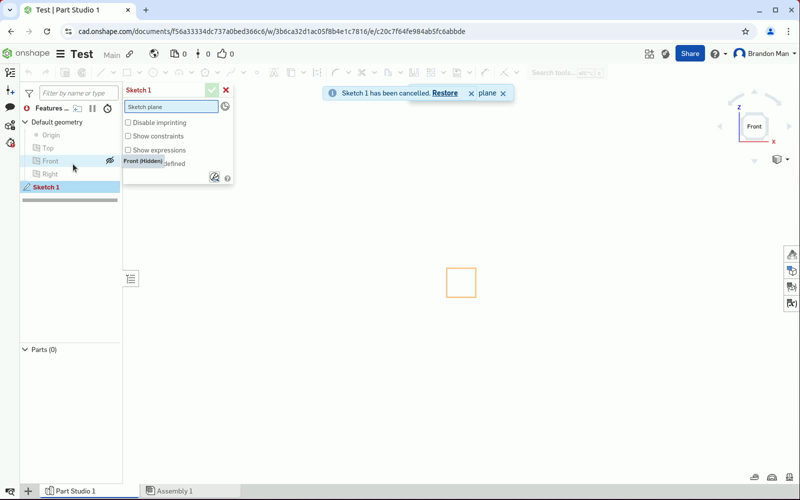
click(73, 163)
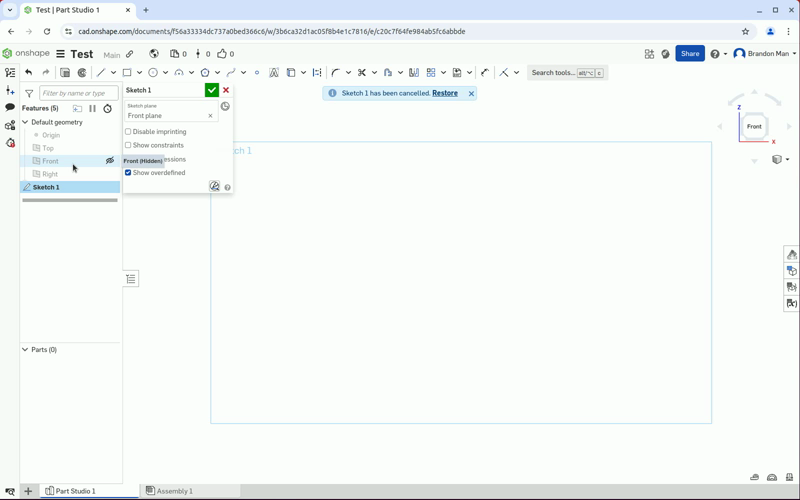
mouse_move(73, 352)
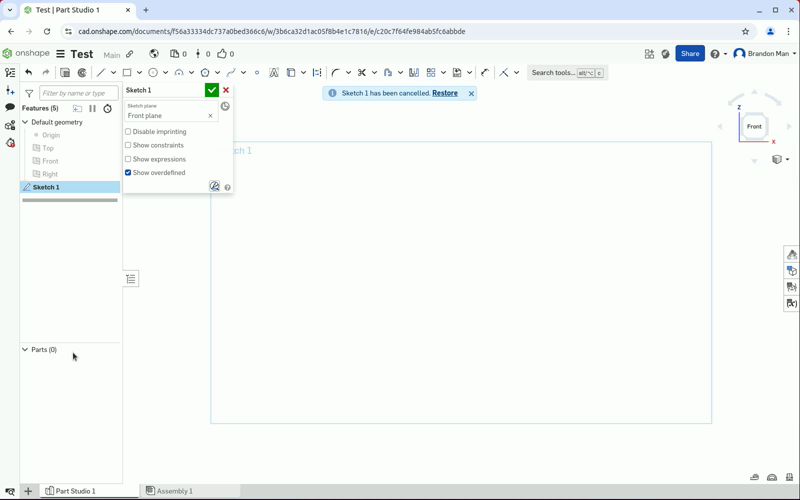
key(y)
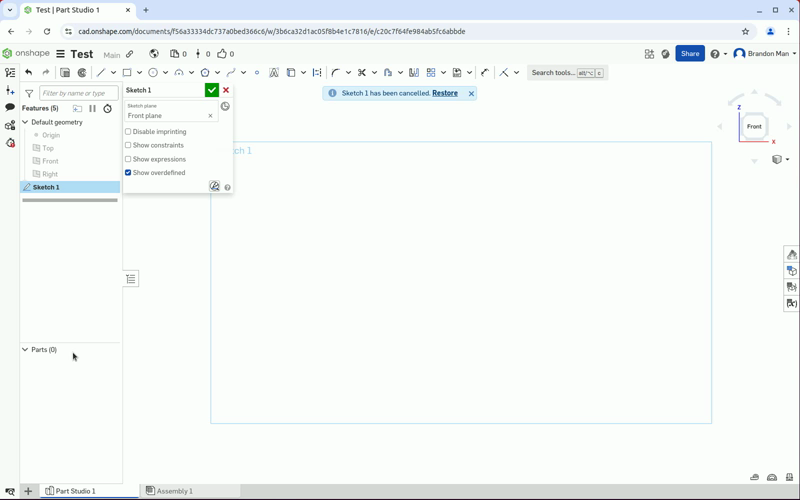
key(c)
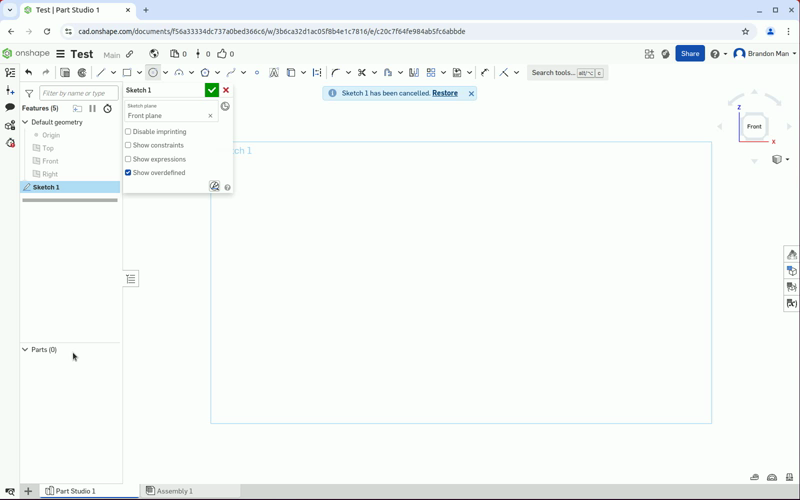
key_down(shift)
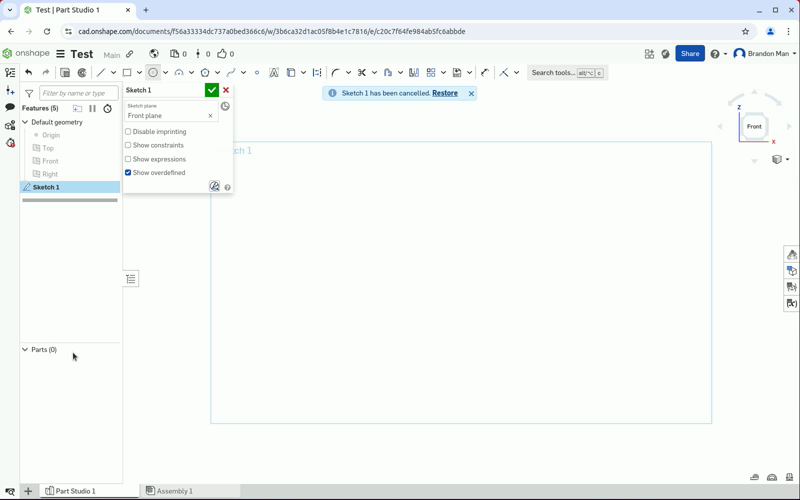
mouse_move(461, 178)
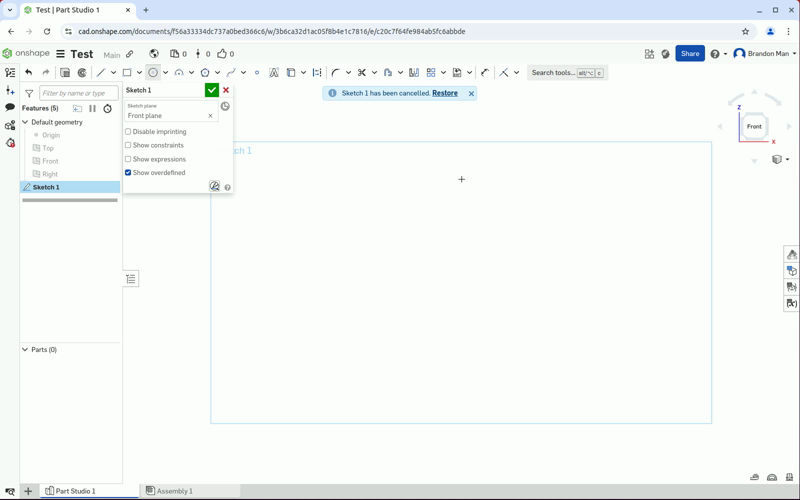
click(461, 178)
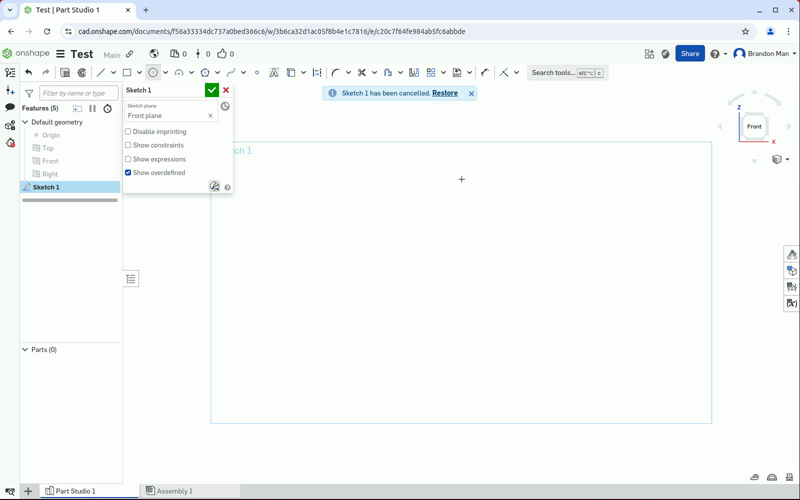
key_up(shift)
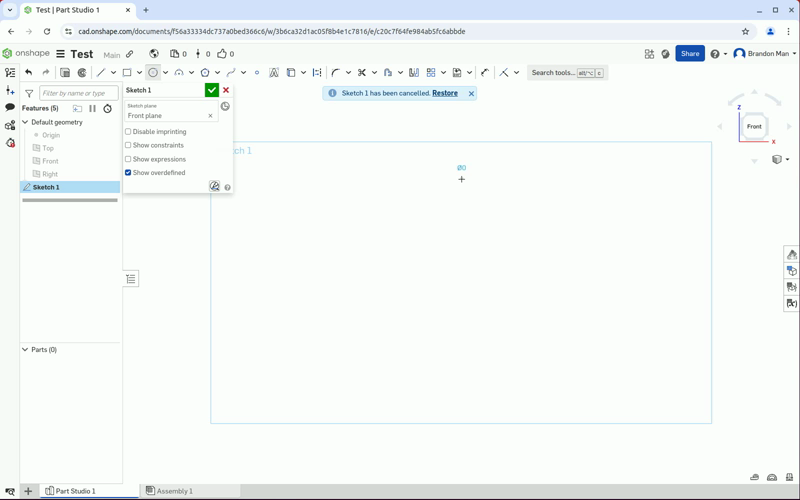
mouse_move(471, 178)
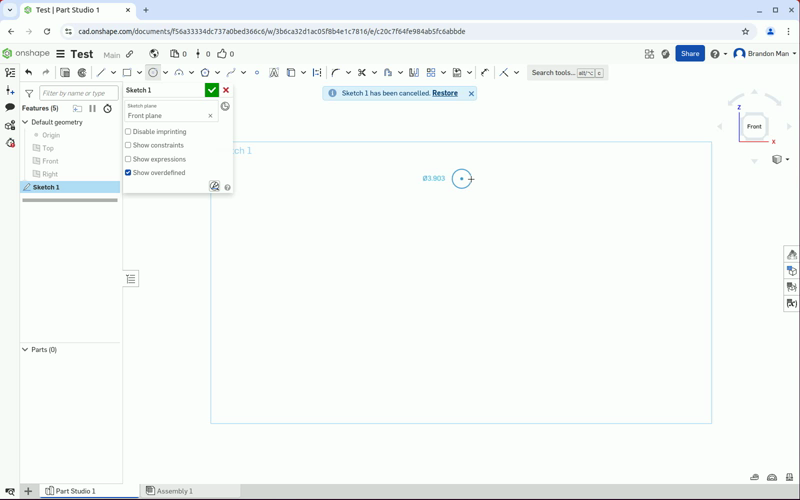
click(471, 178)
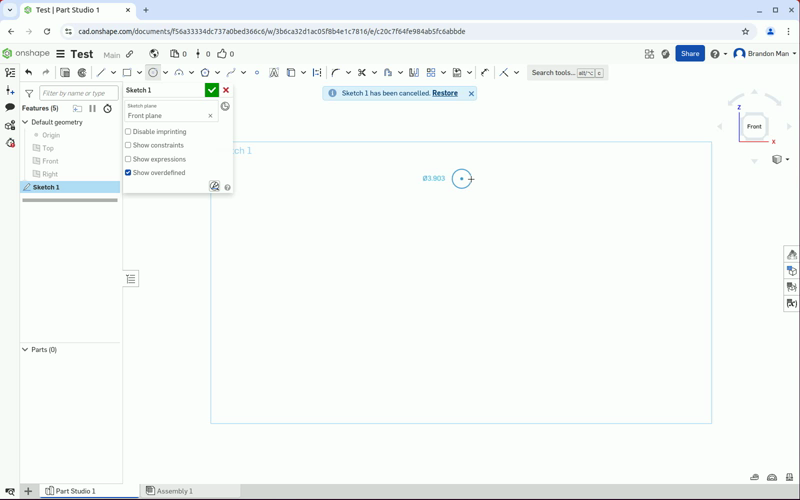
key(esc)
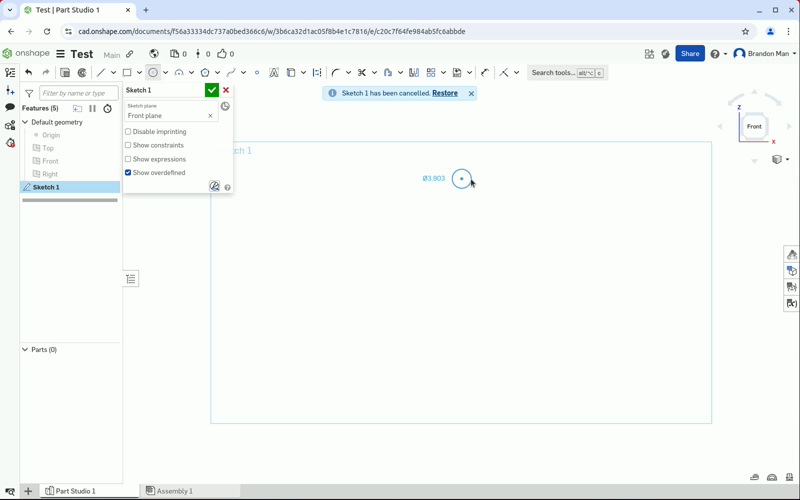
key(c)
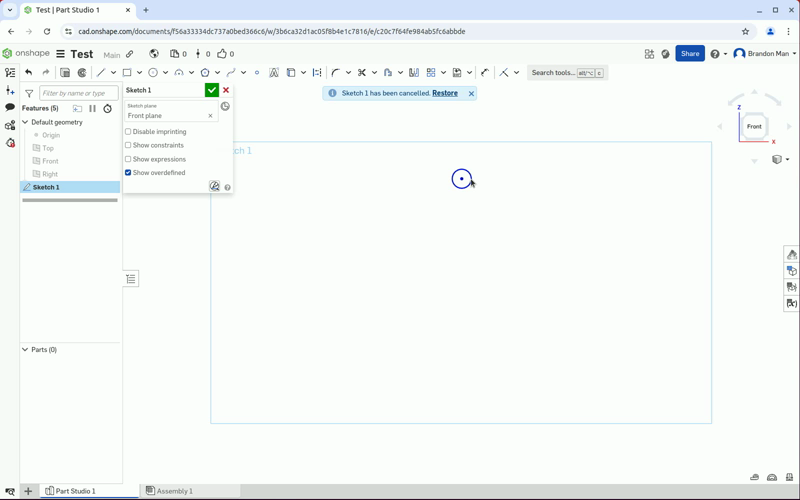
key_down(shift)
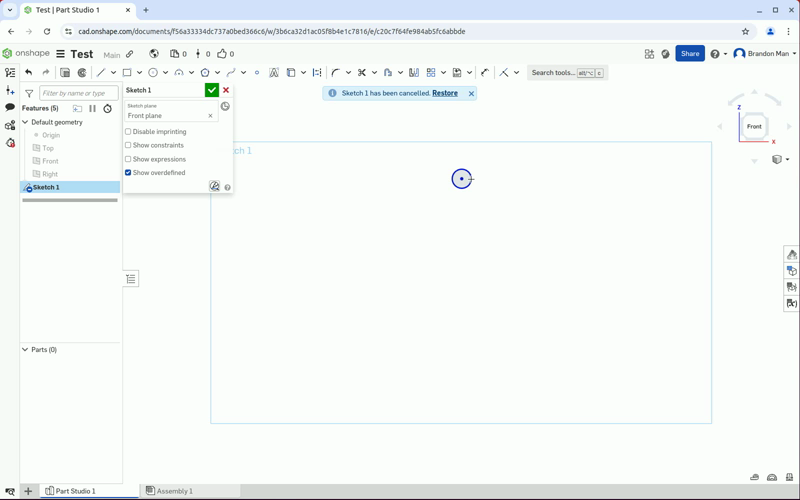
mouse_move(461, 178)
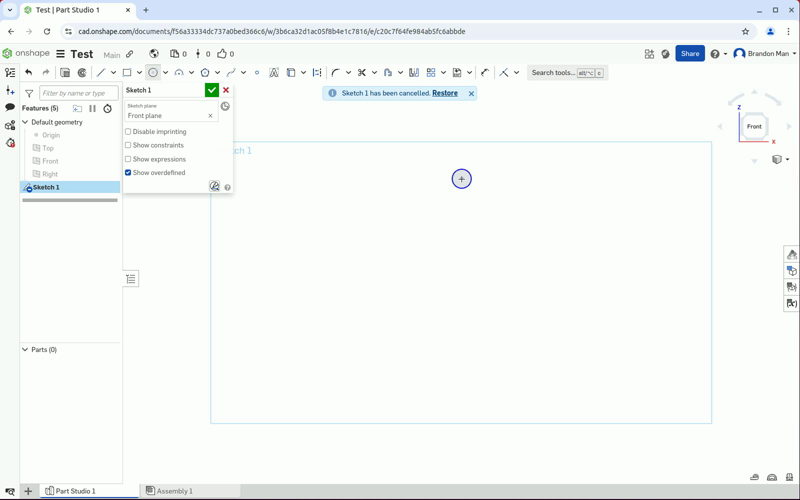
click(461, 178)
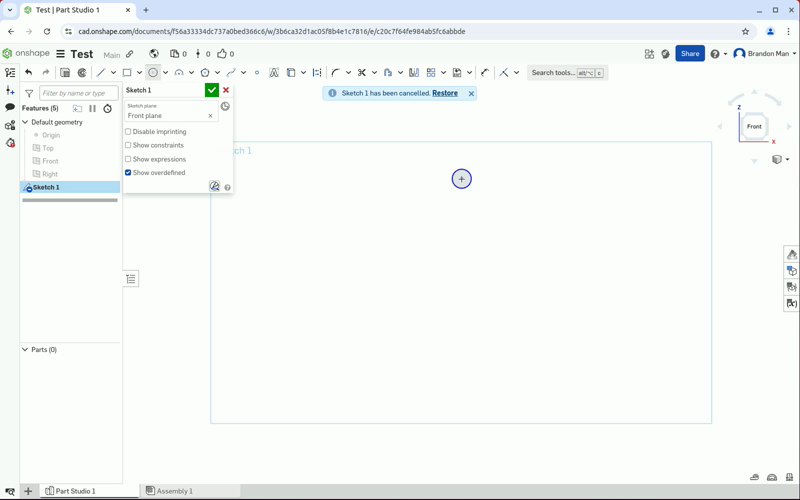
key_up(shift)
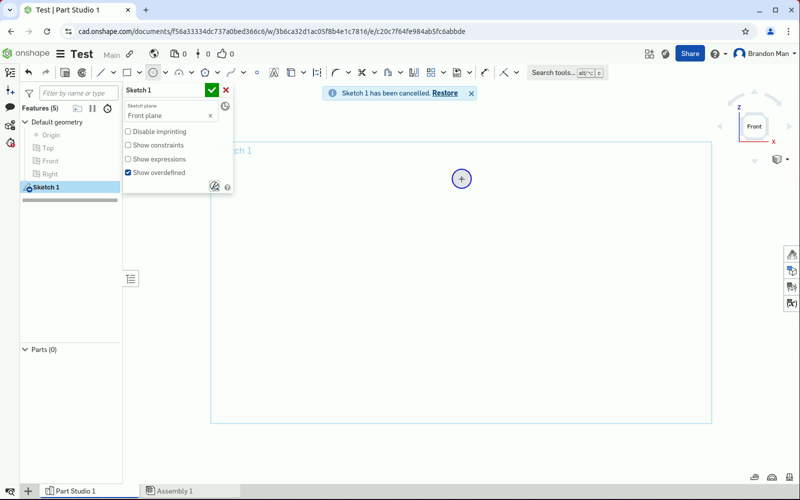
mouse_move(464, 178)
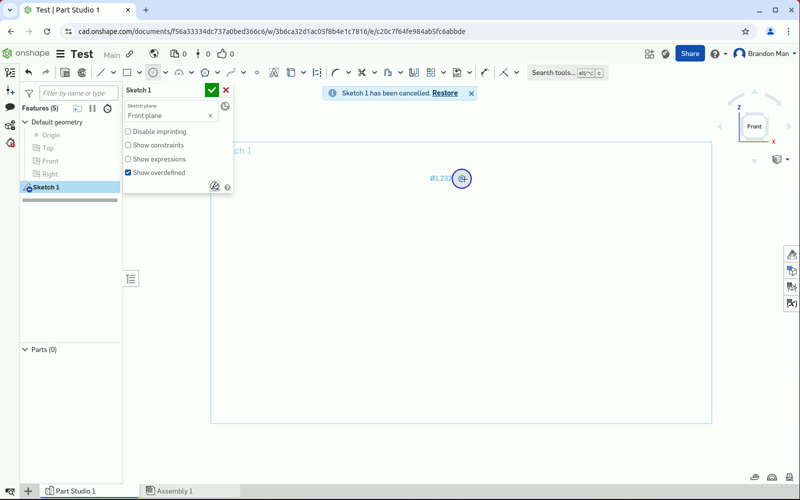
scroll(6)
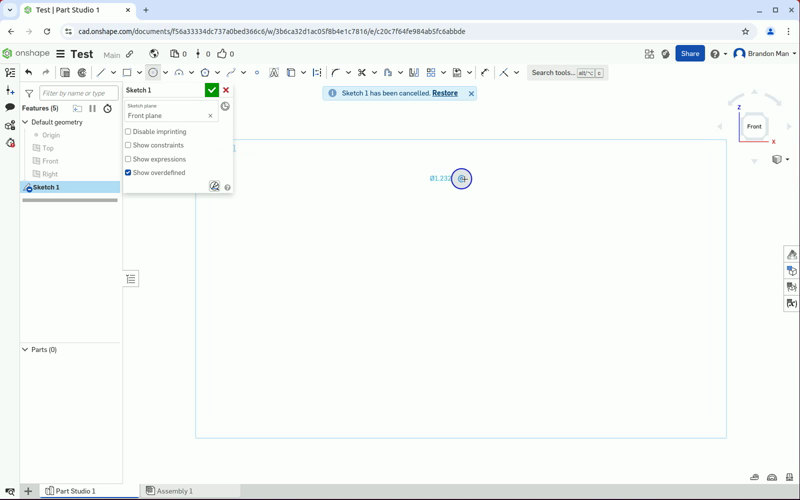
scroll(6)
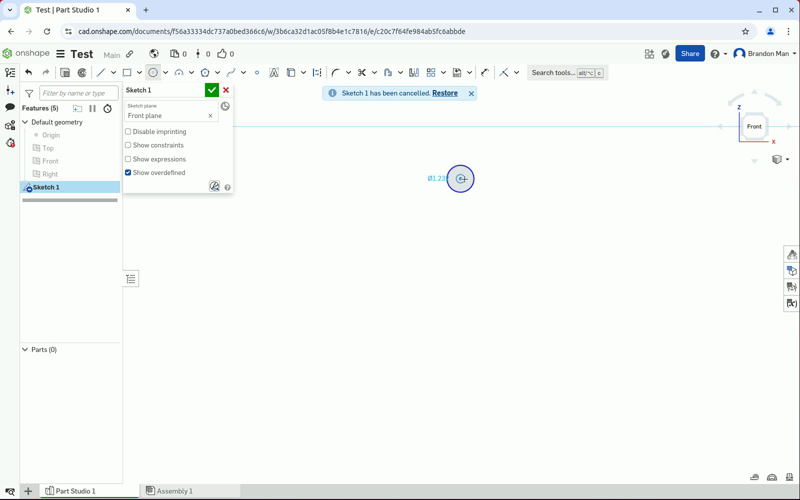
scroll(6)
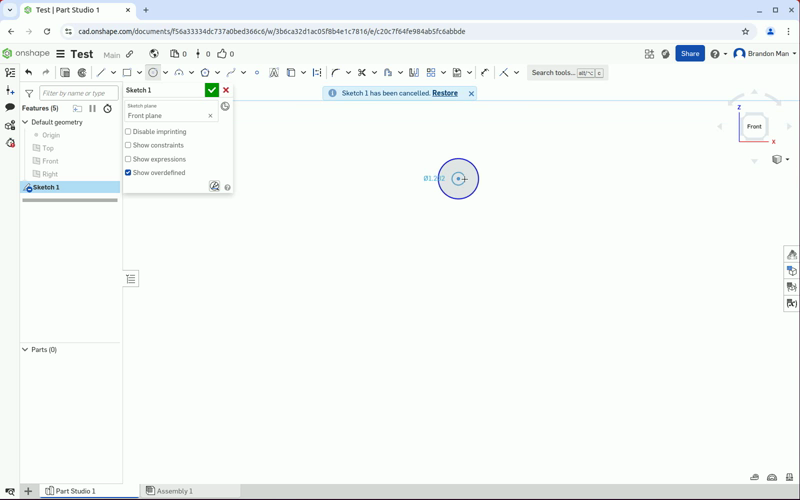
scroll(6)
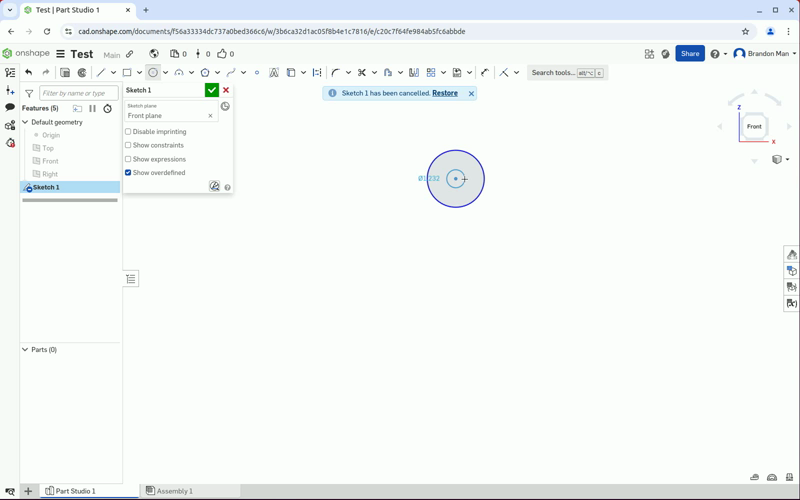
scroll(6)
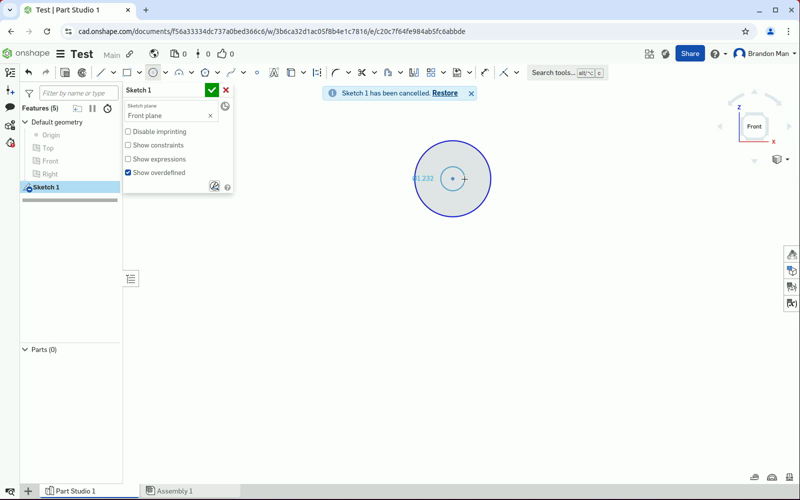
scroll(6)
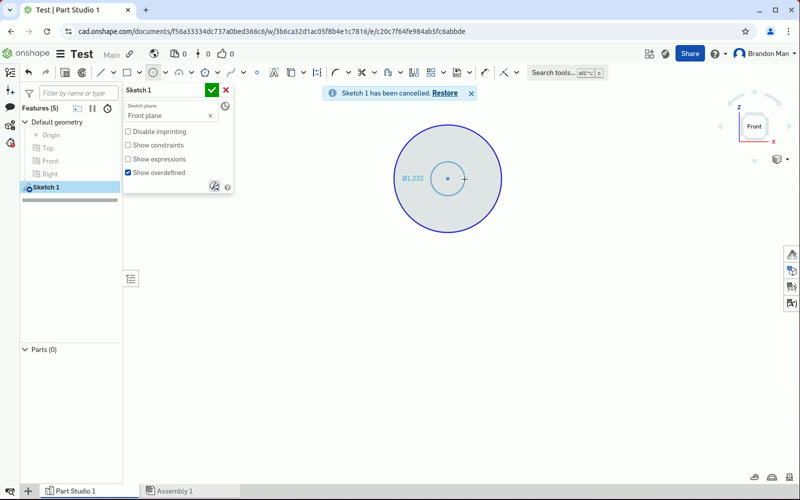
scroll(6)
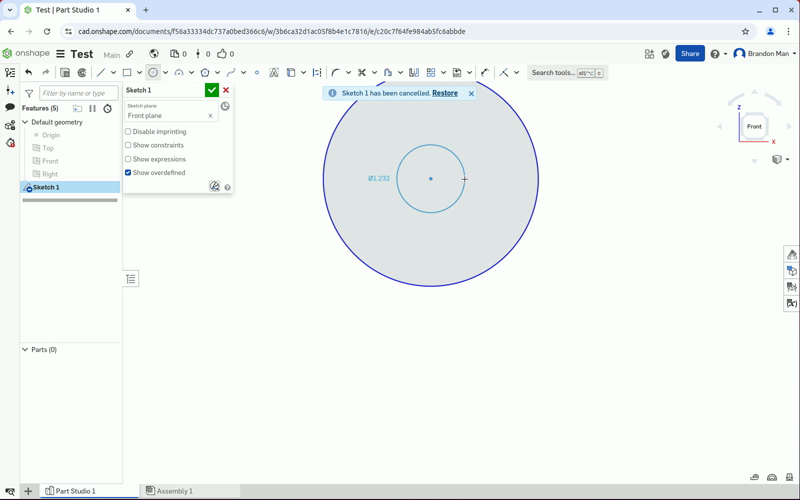
click(464, 178)
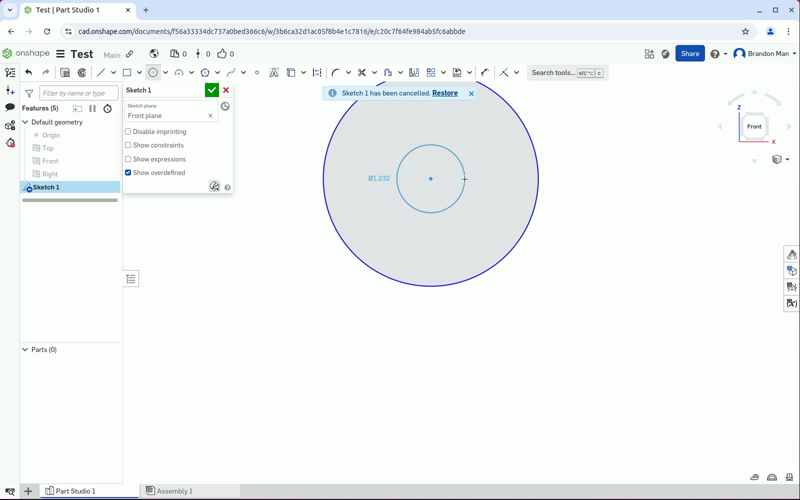
scroll(-6)
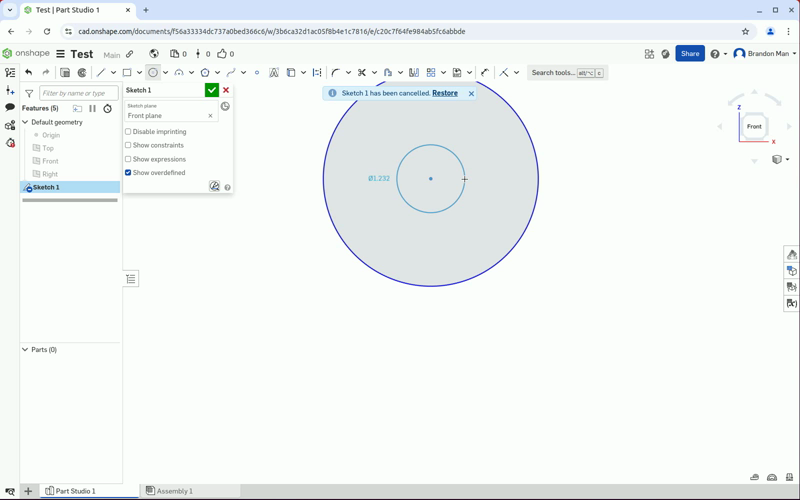
scroll(-6)
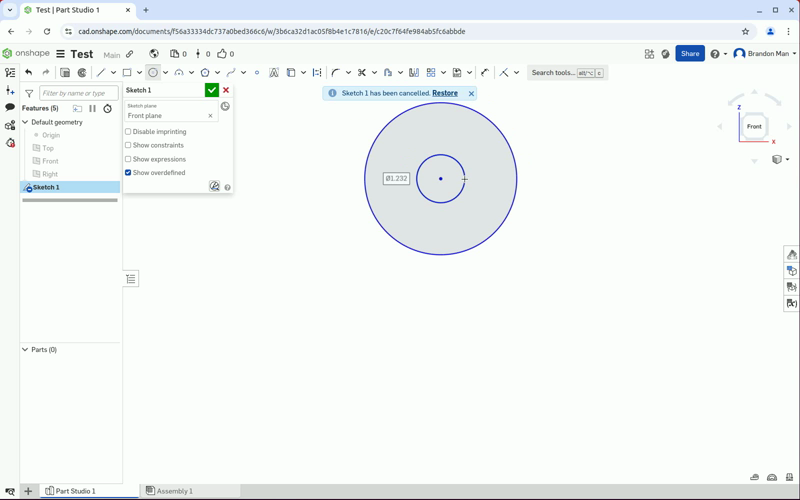
scroll(-6)
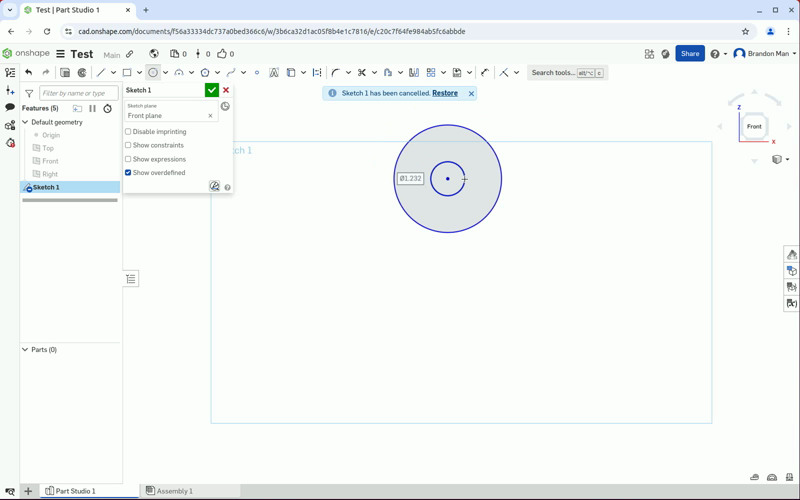
scroll(-6)
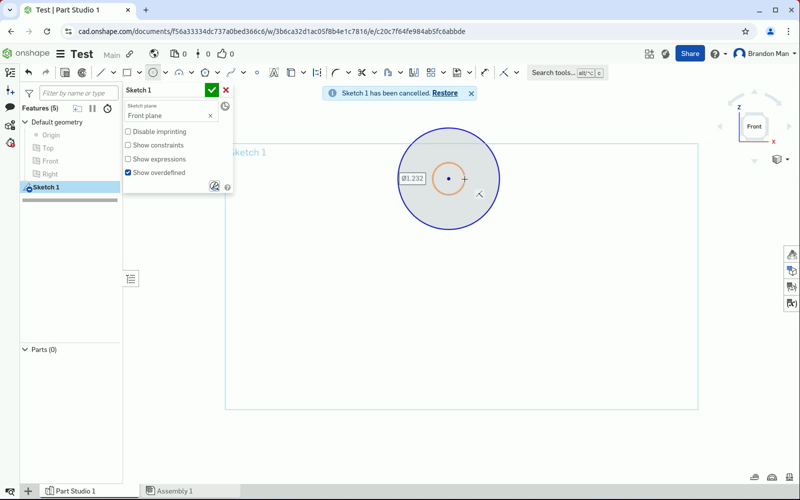
scroll(-6)
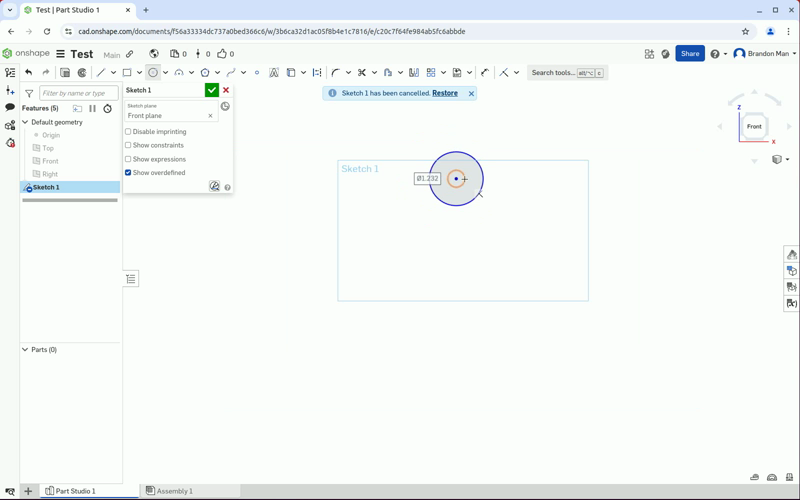
scroll(-6)
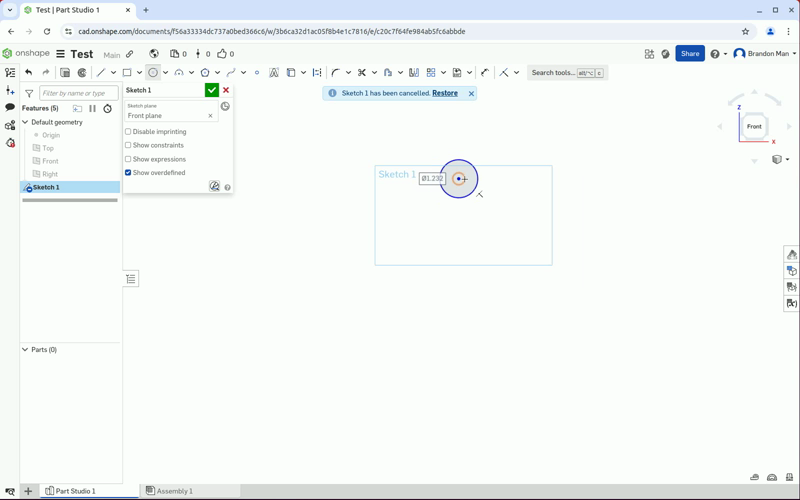
scroll(-6)
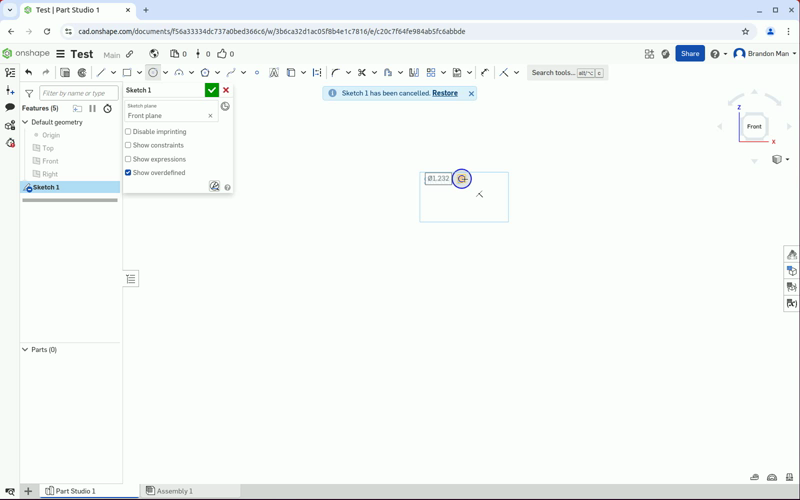
key(esc)
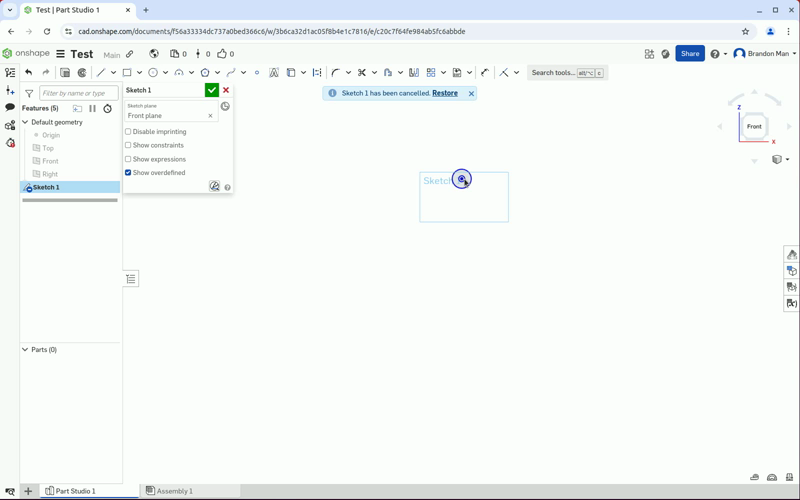
mouse_move(456, 172)
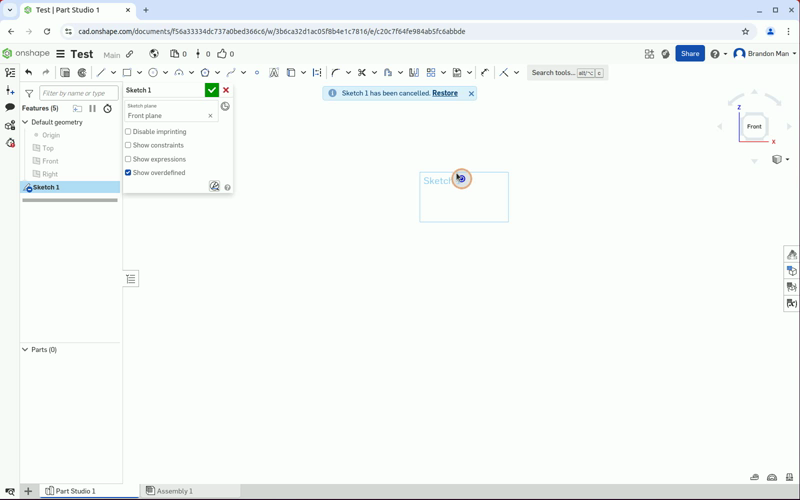
scroll(6)
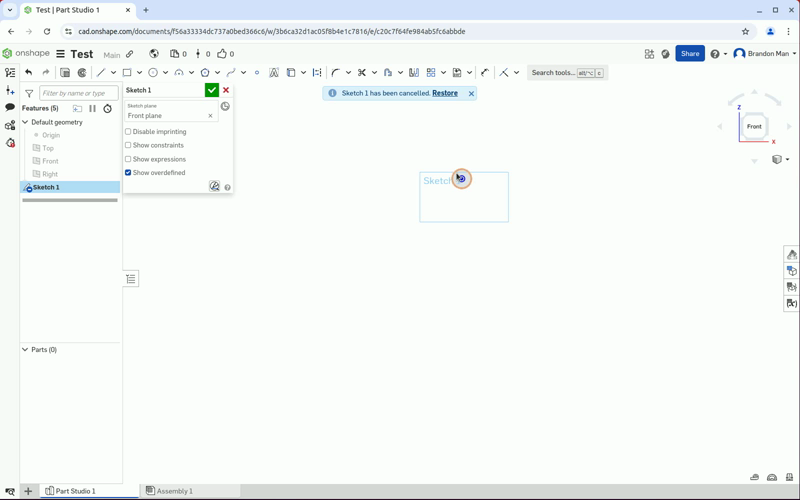
scroll(6)
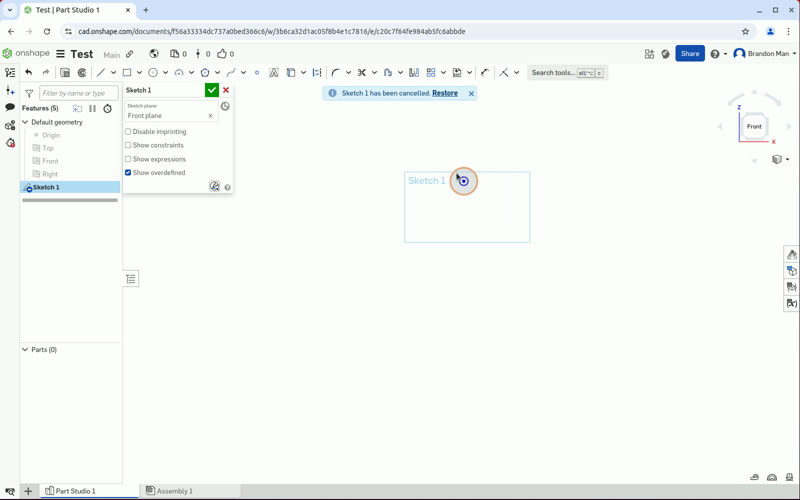
scroll(6)
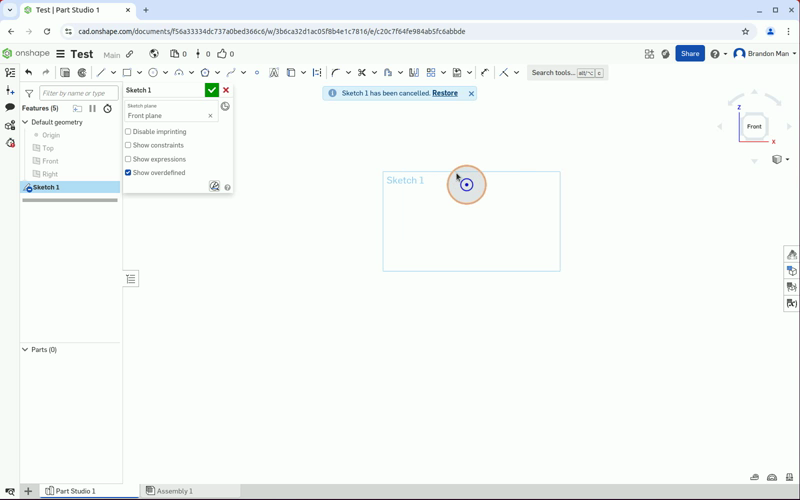
scroll(6)
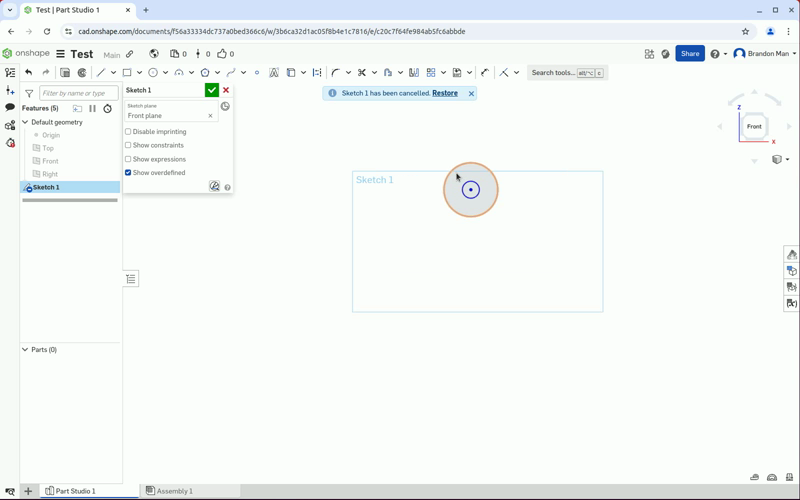
scroll(6)
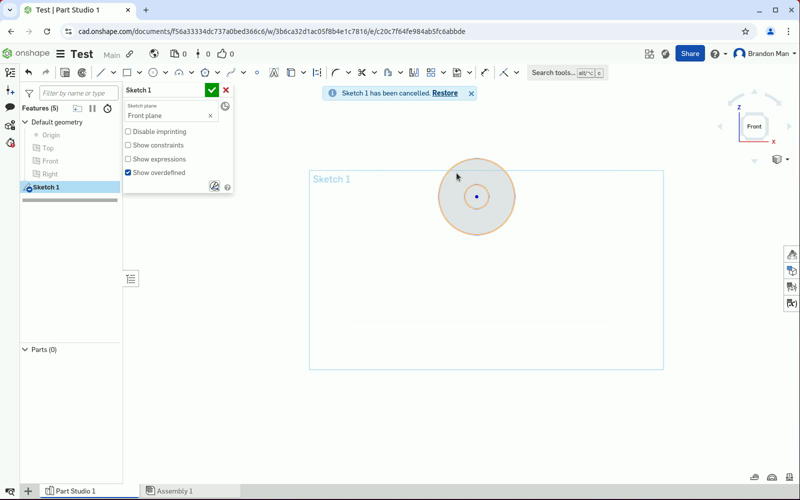
scroll(6)
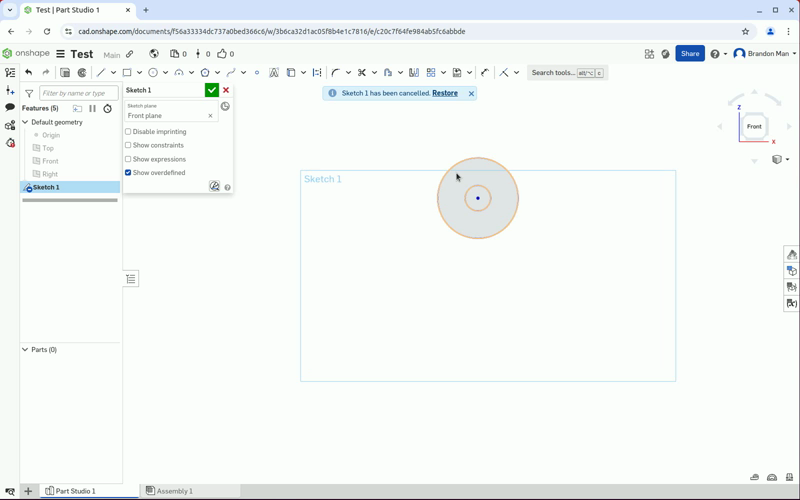
scroll(6)
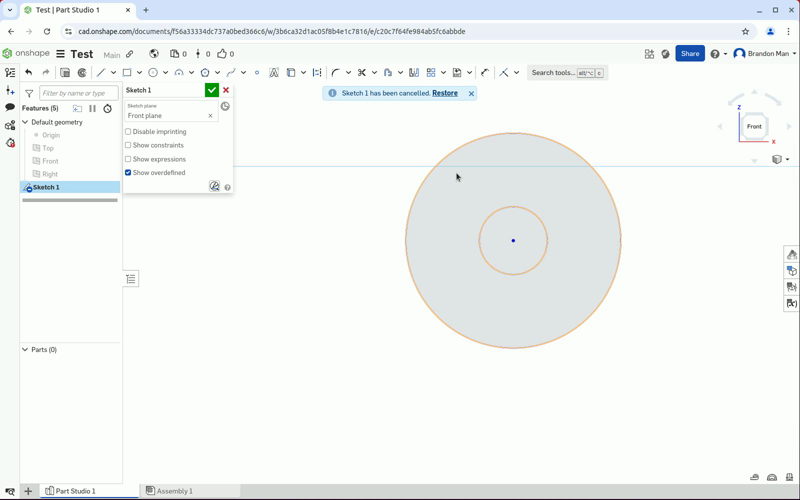
click(456, 172)
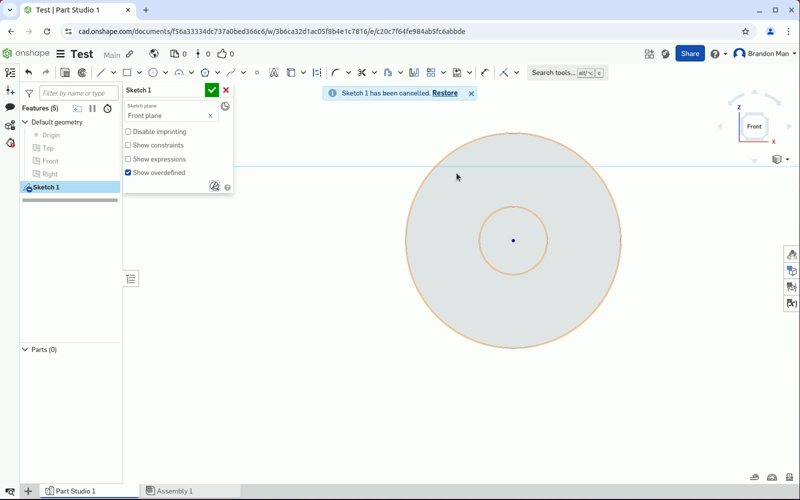
scroll(-6)
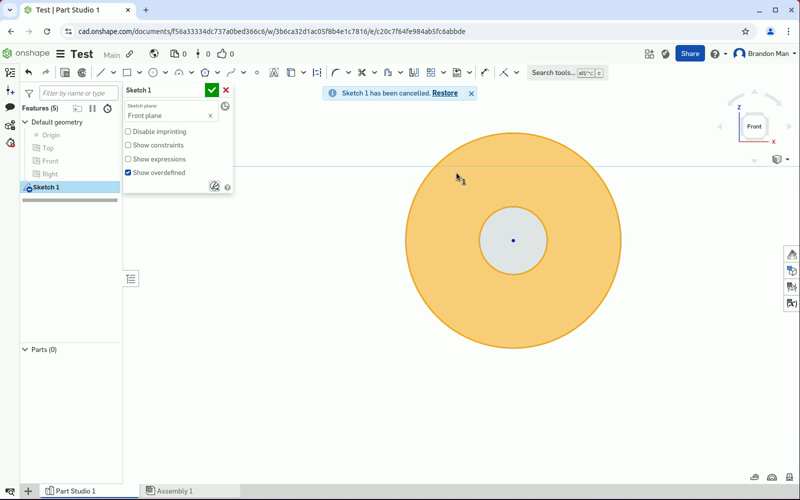
scroll(-6)
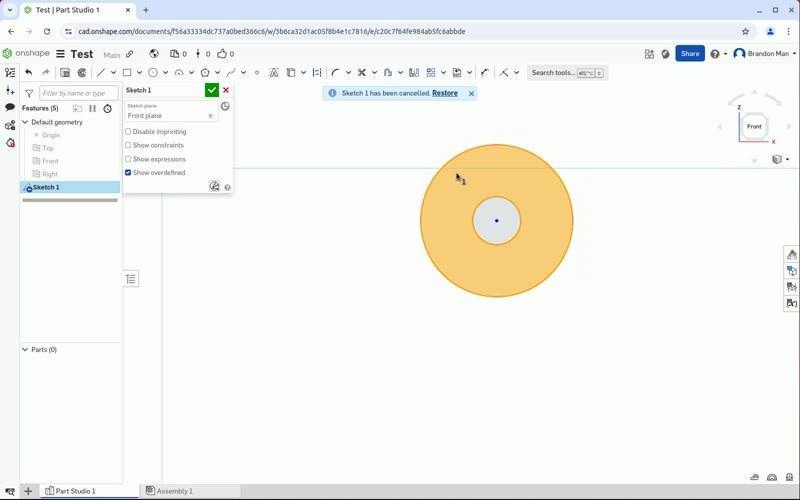
scroll(-6)
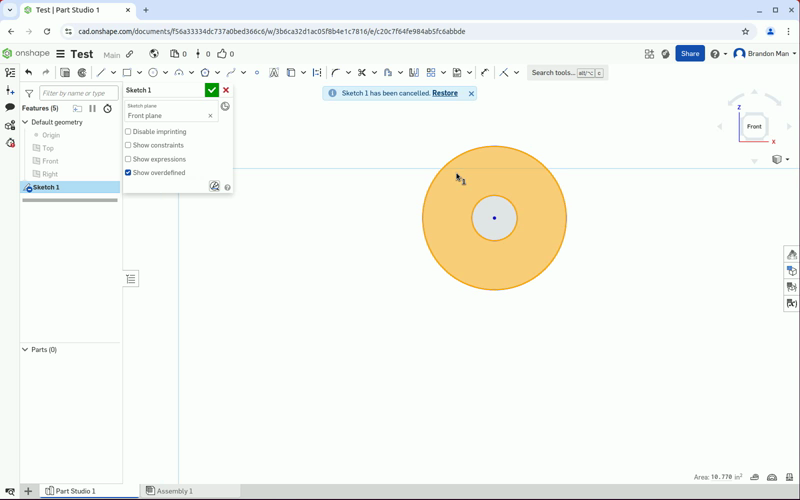
scroll(-6)
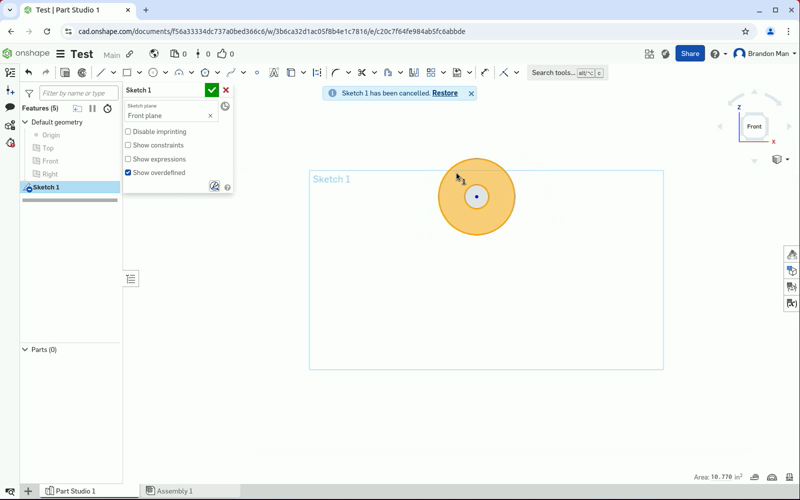
scroll(-6)
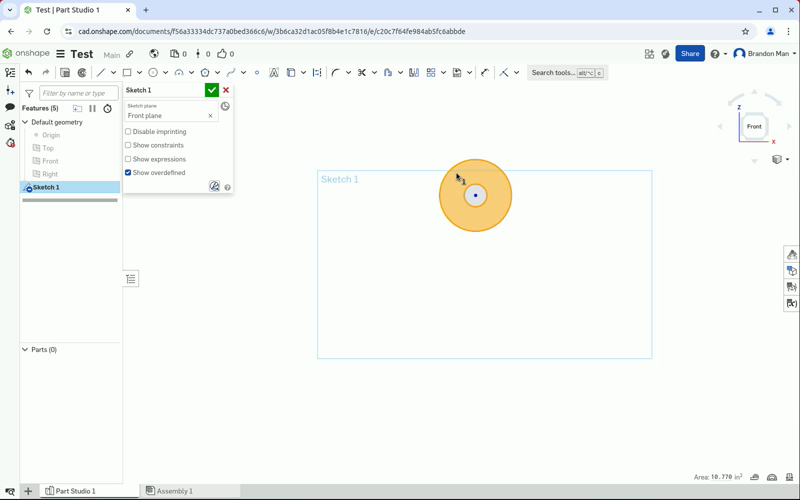
scroll(-6)
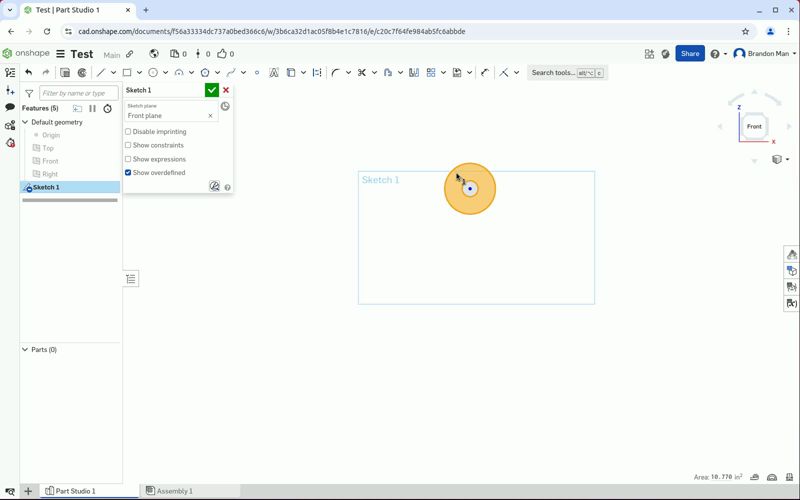
scroll(-6)
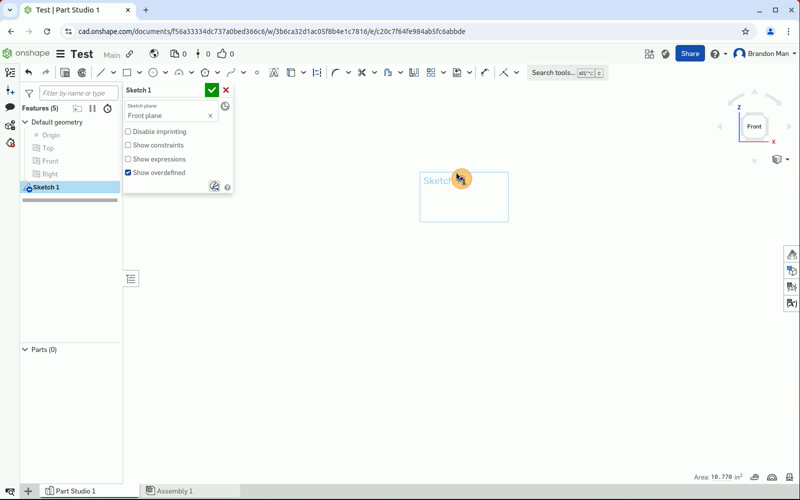
mouse_move(73, 352)
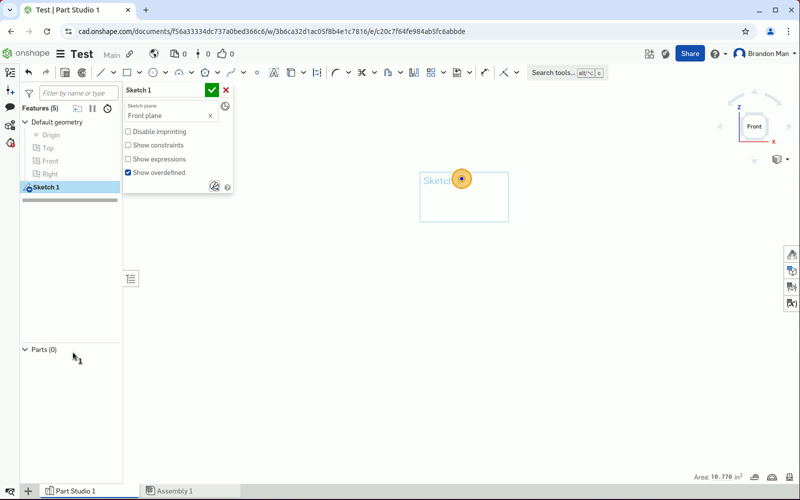
key(shift+y)
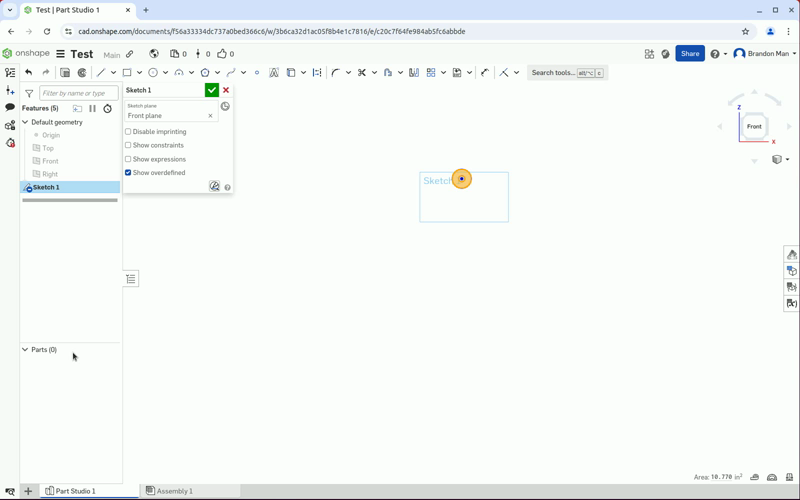
key(shift+e)
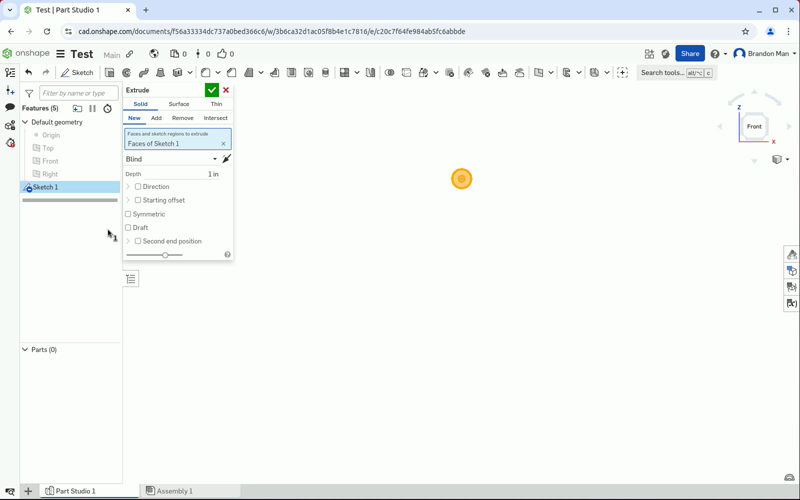
mouse_move(143, 106)
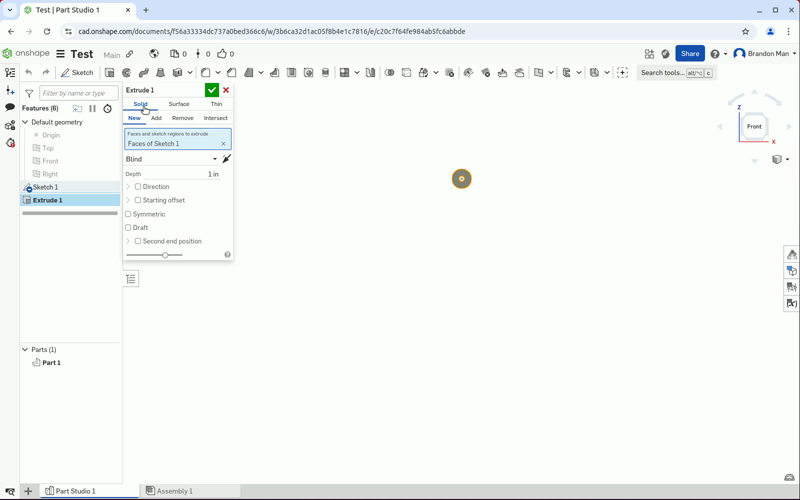
click(143, 106)
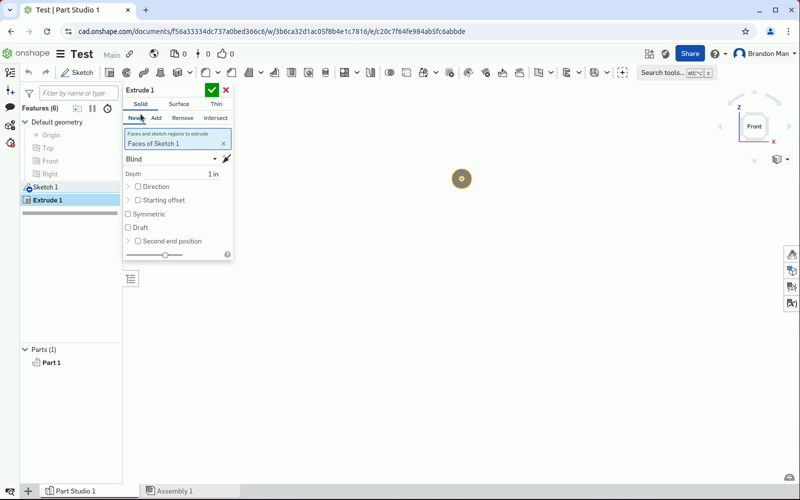
mouse_move(137, 120)
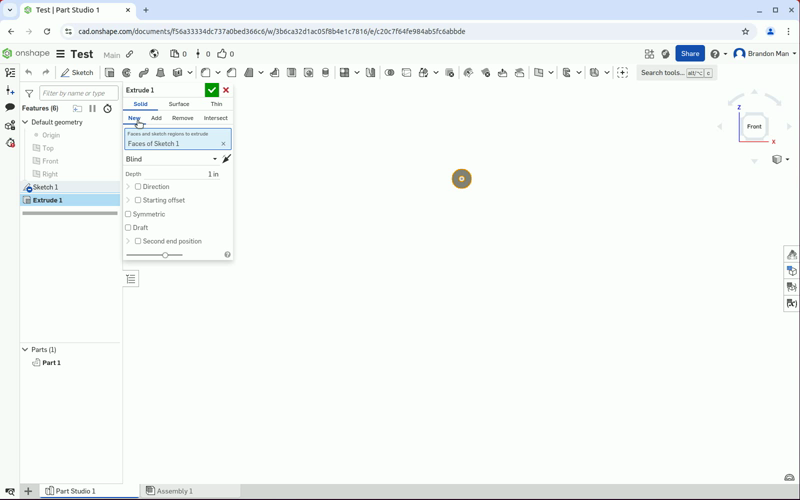
click(137, 120)
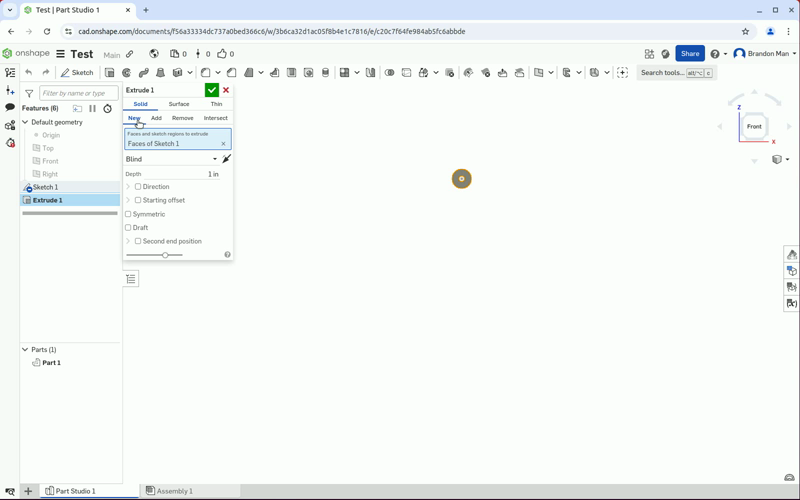
key(tab, 4)
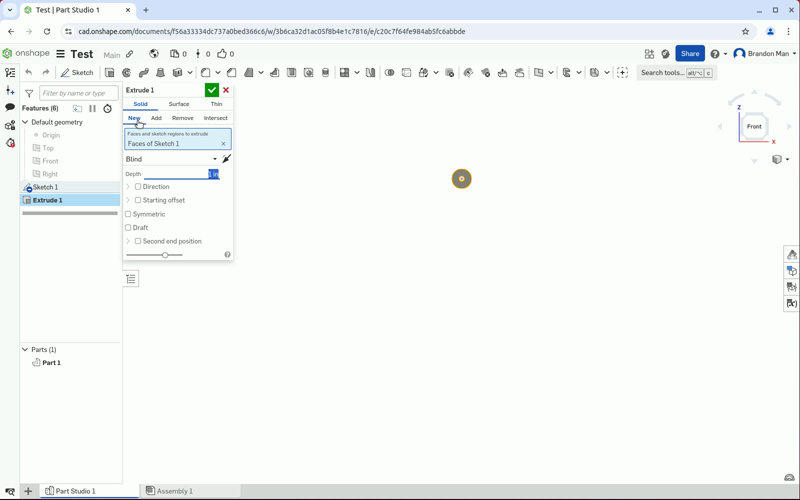
text(5.777)
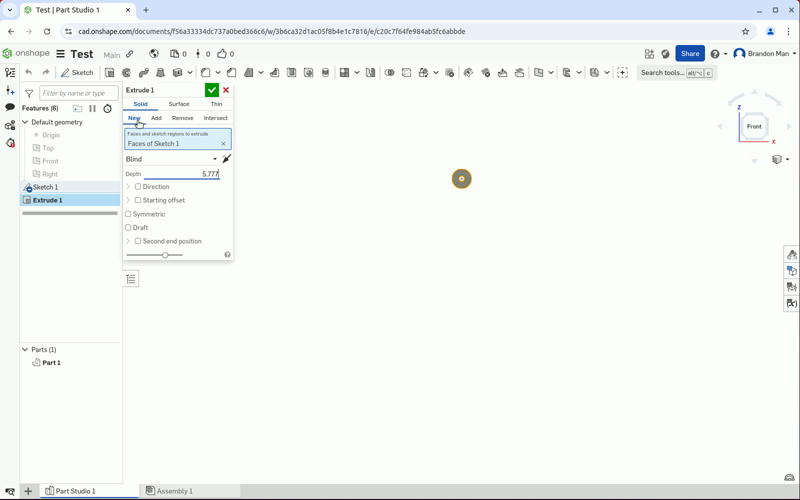
key(enter)
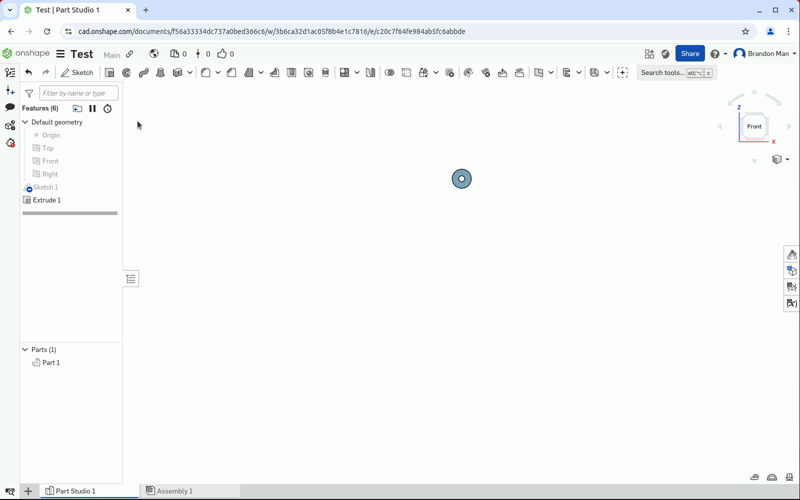
key(shift+h)
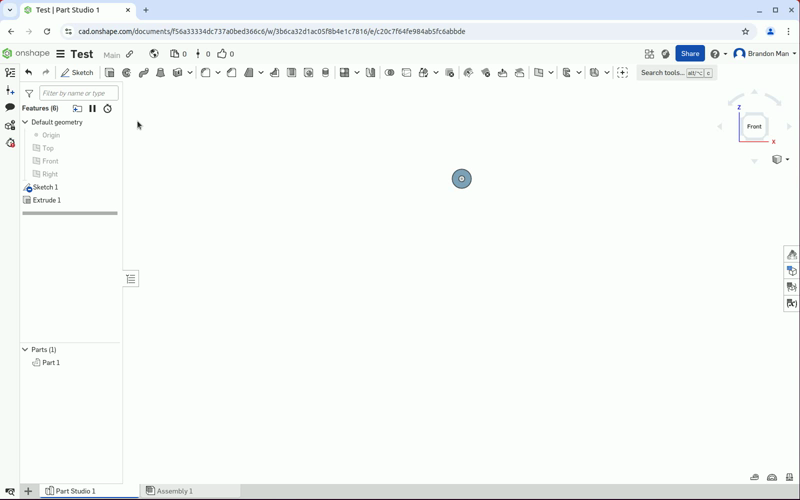
key(shift+h)
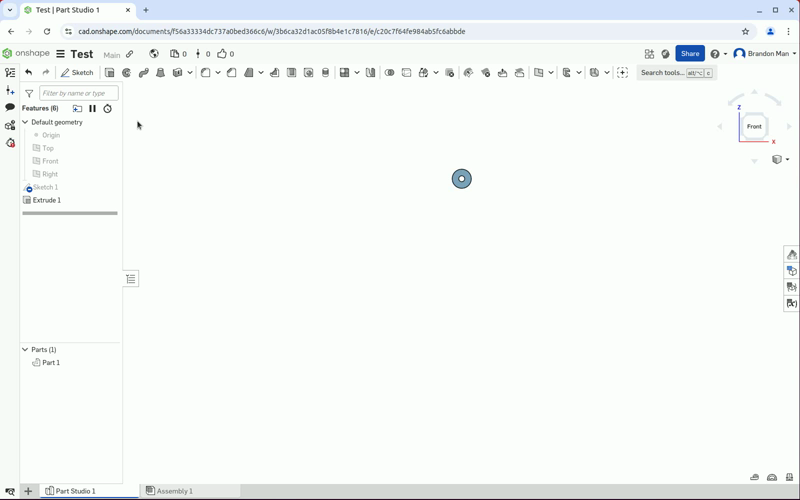
mouse_move(73, 189)
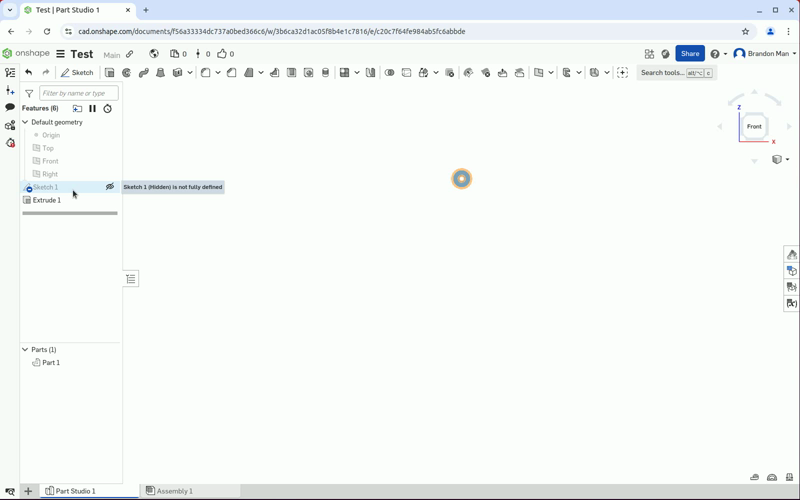
click(73, 189)
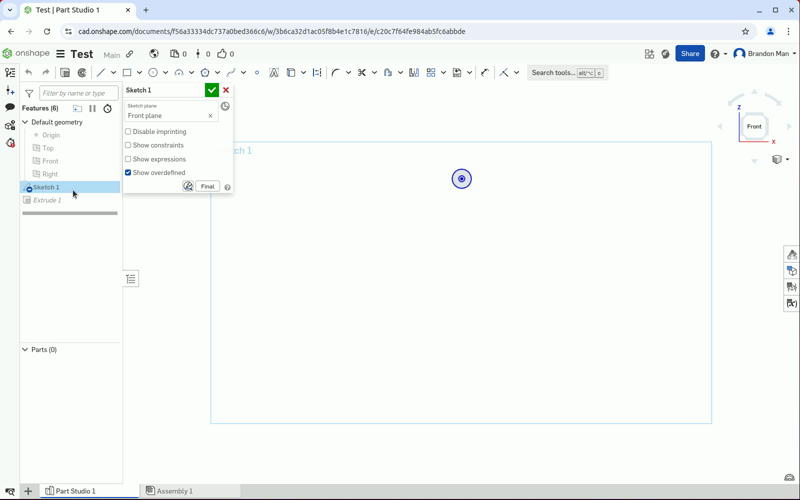
mouse_move(229, 92)
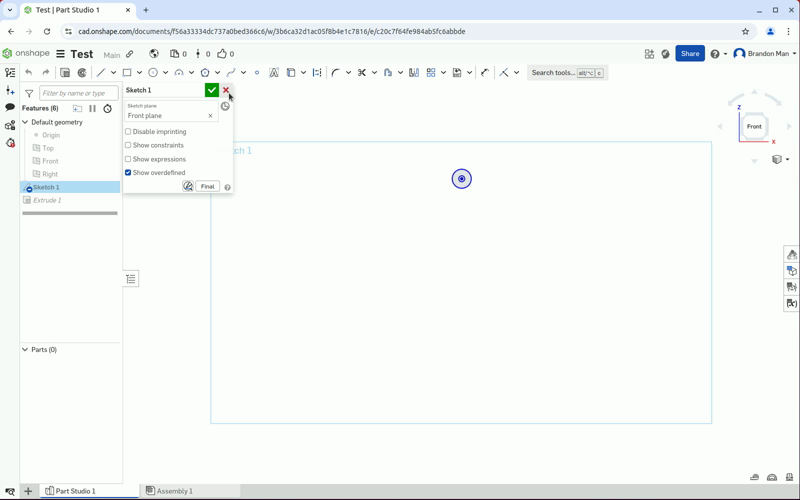
click(229, 92)
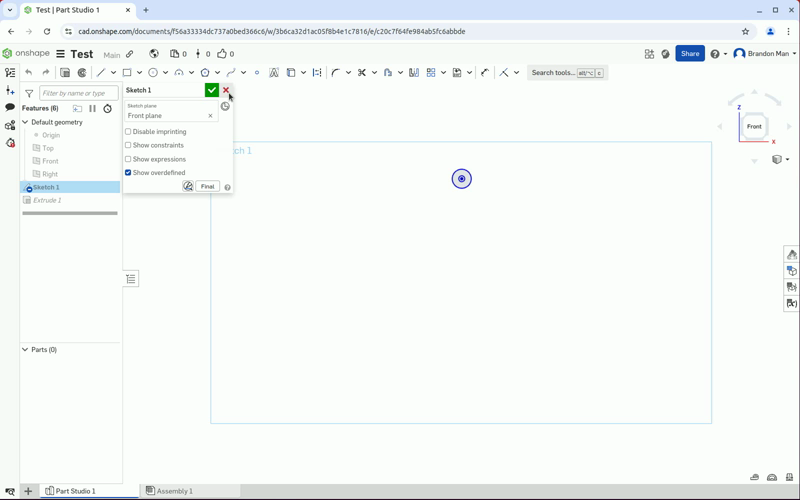
key(shift+s)
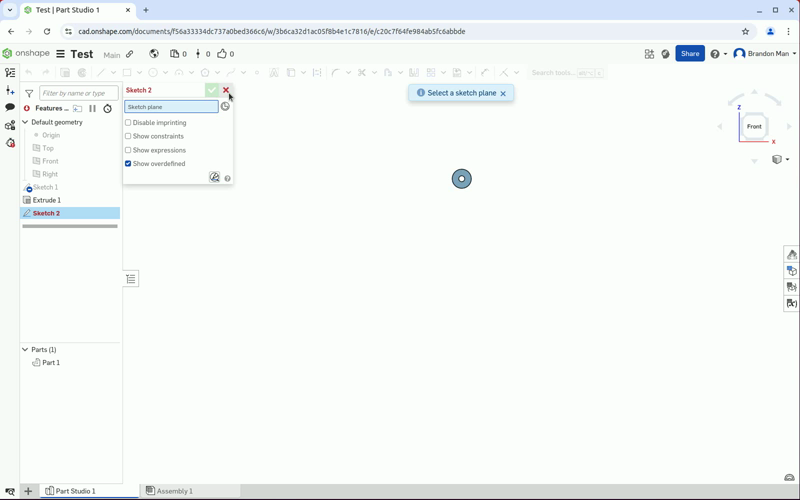
mouse_move(73, 163)
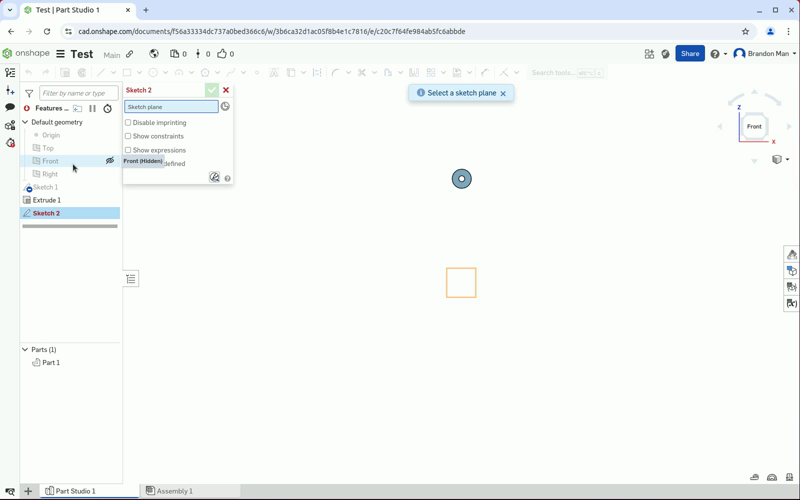
click(73, 163)
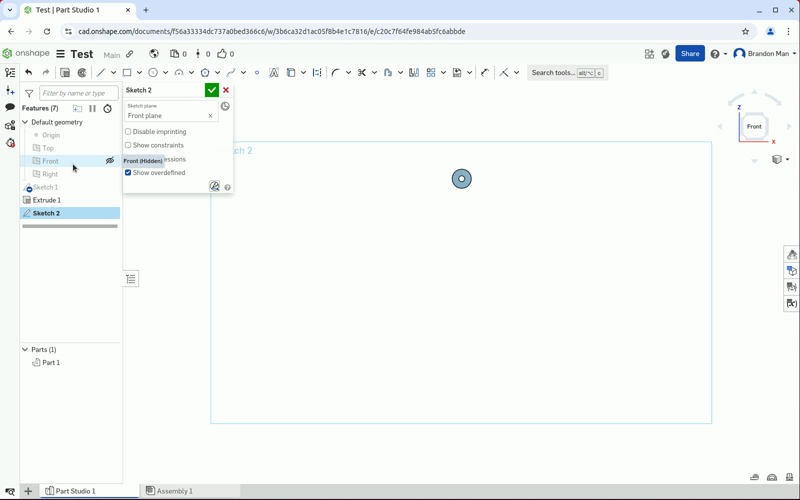
mouse_move(73, 352)
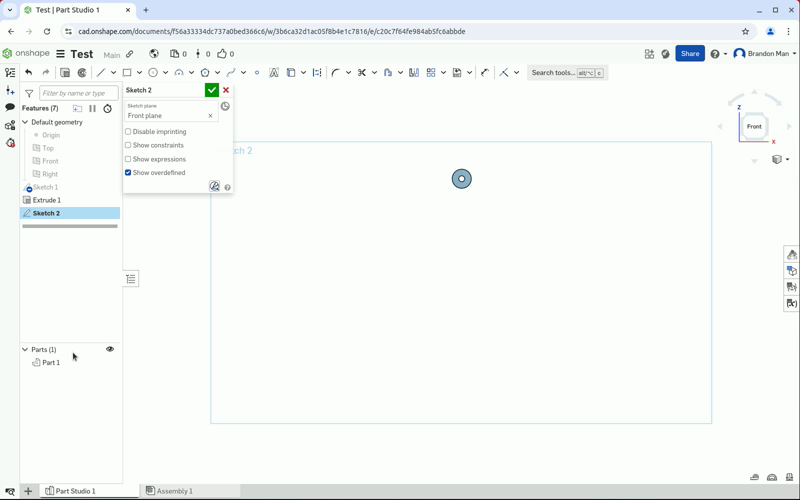
key(y)
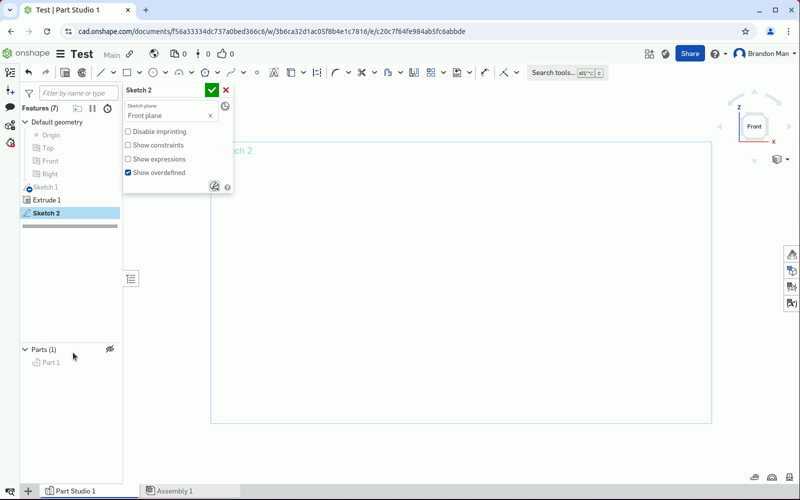
key(c)
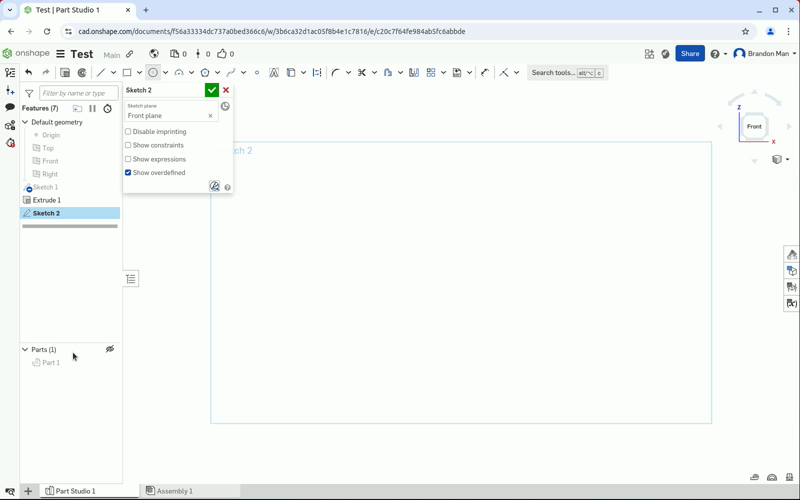
key_down(shift)
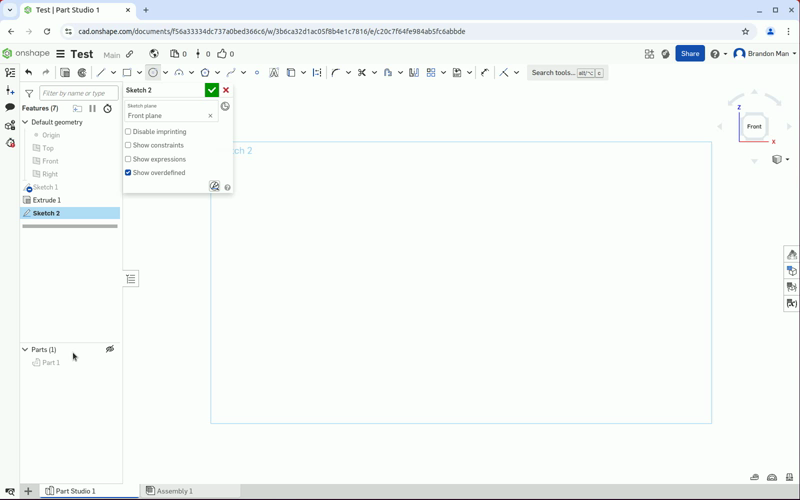
mouse_move(461, 282)
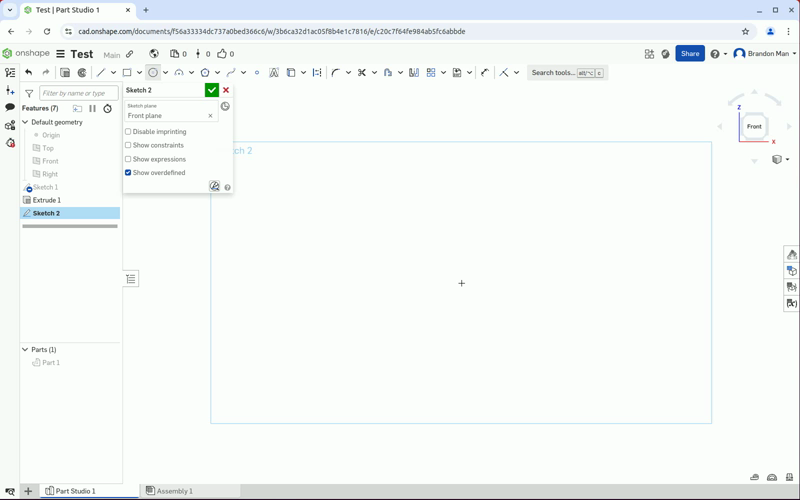
click(461, 282)
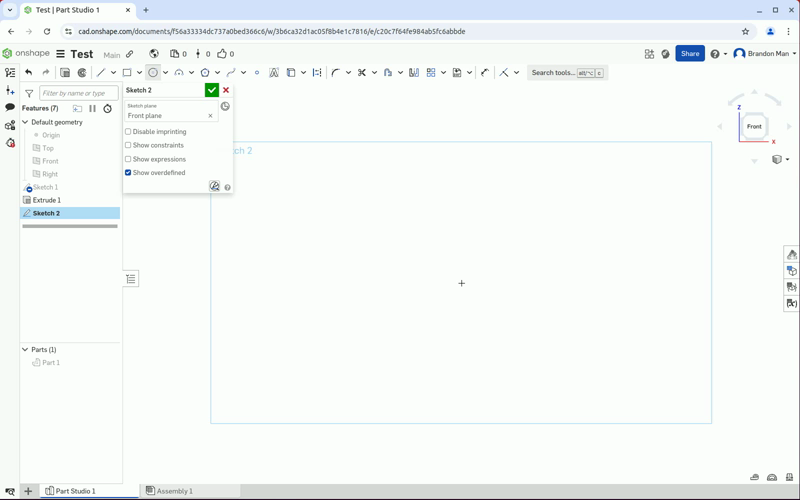
key_up(shift)
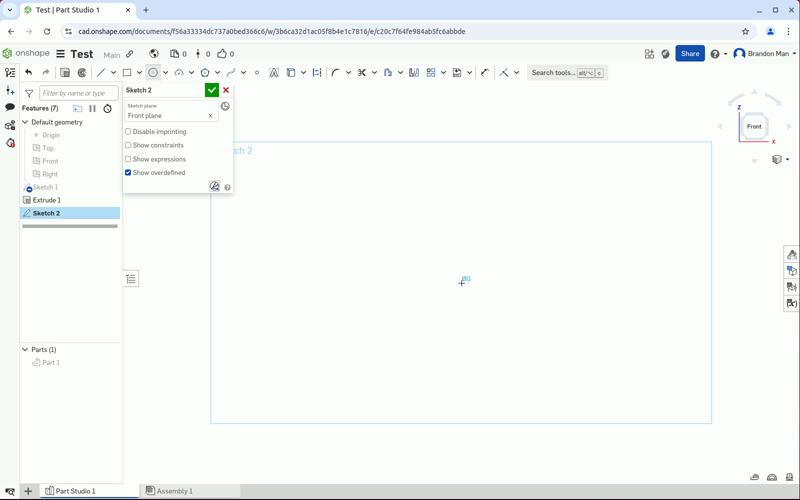
mouse_move(471, 282)
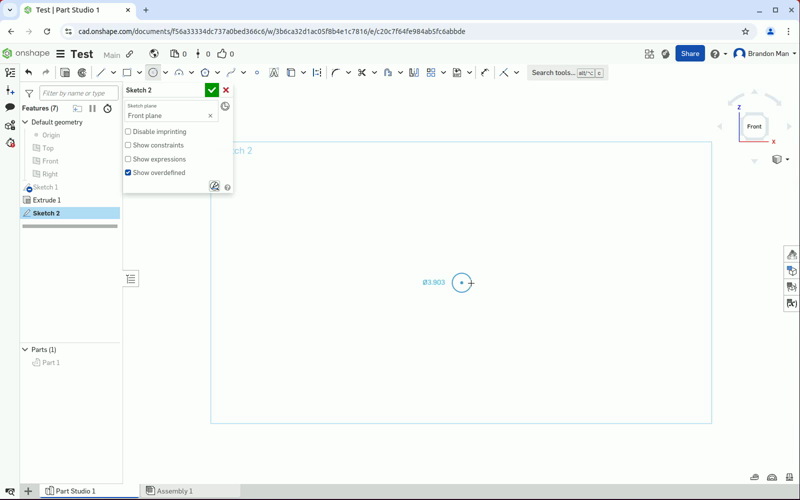
click(471, 282)
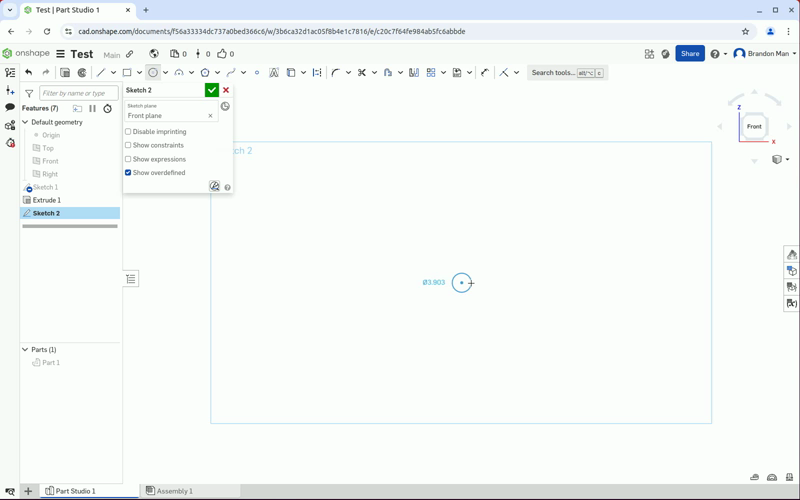
key(esc)
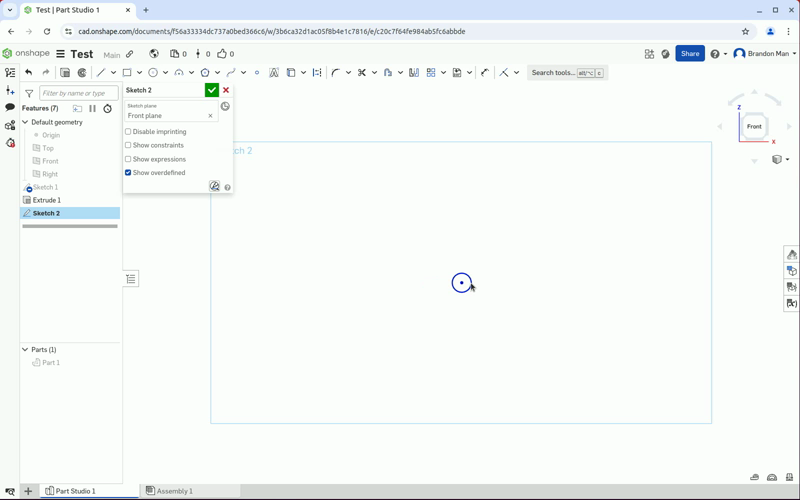
key(c)
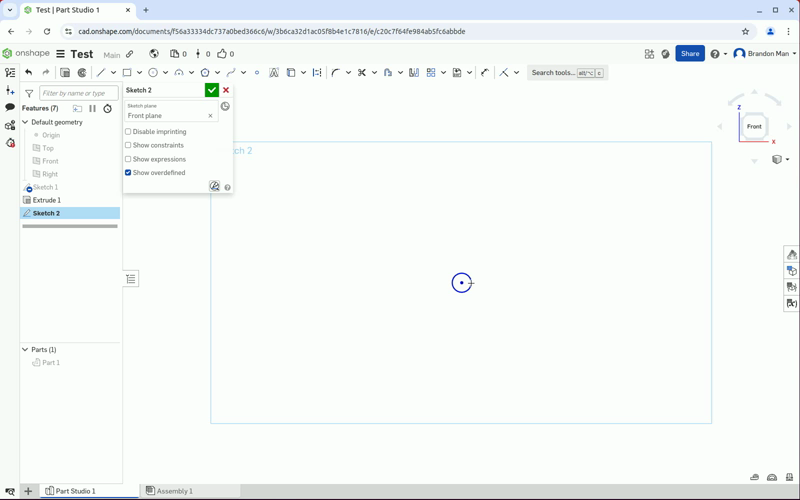
key_down(shift)
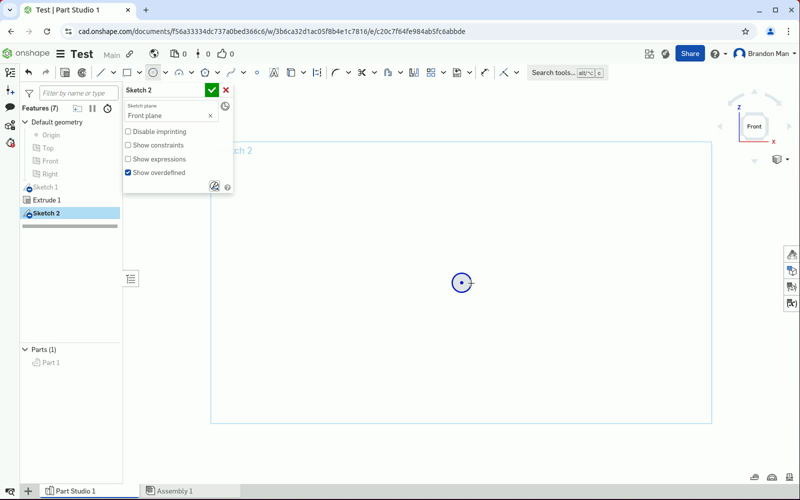
mouse_move(461, 282)
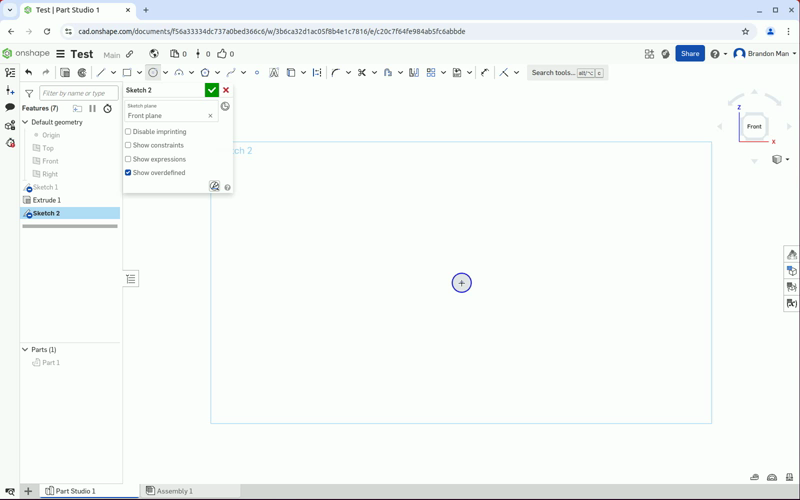
click(461, 282)
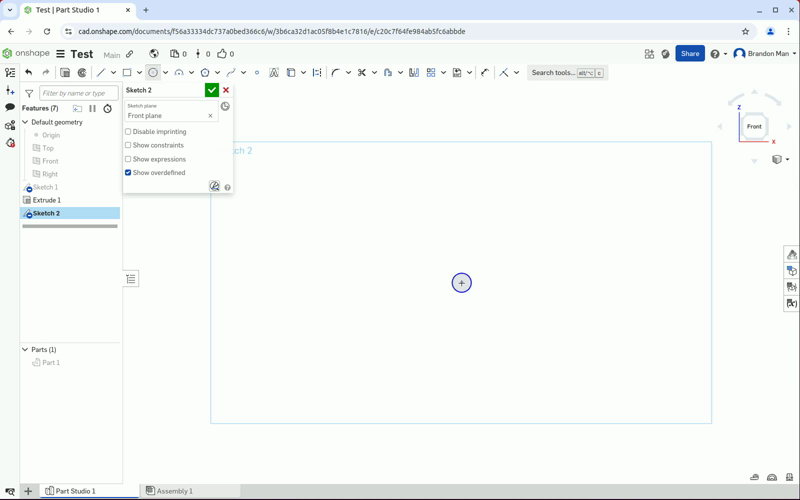
key_up(shift)
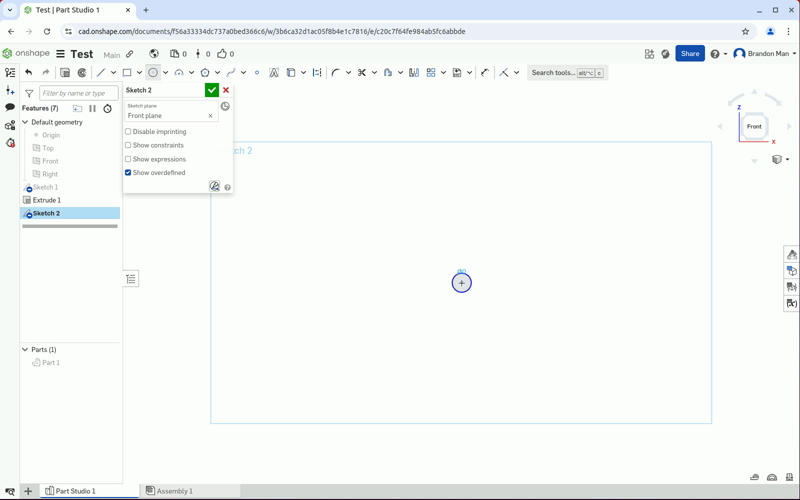
mouse_move(464, 282)
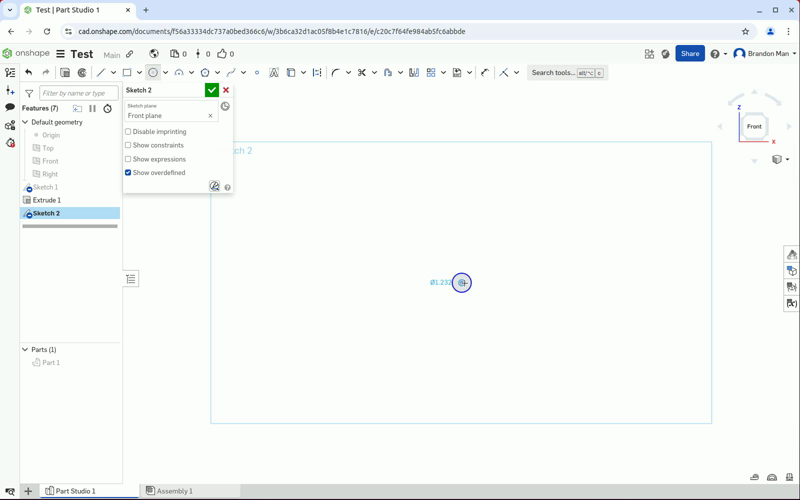
scroll(6)
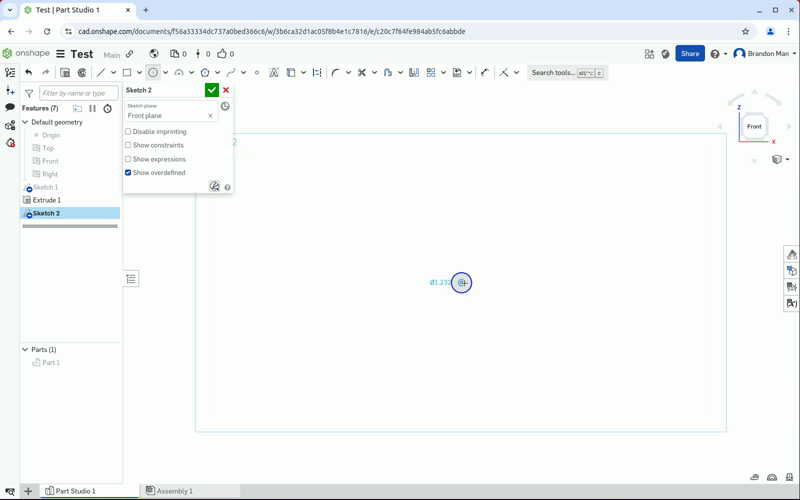
scroll(6)
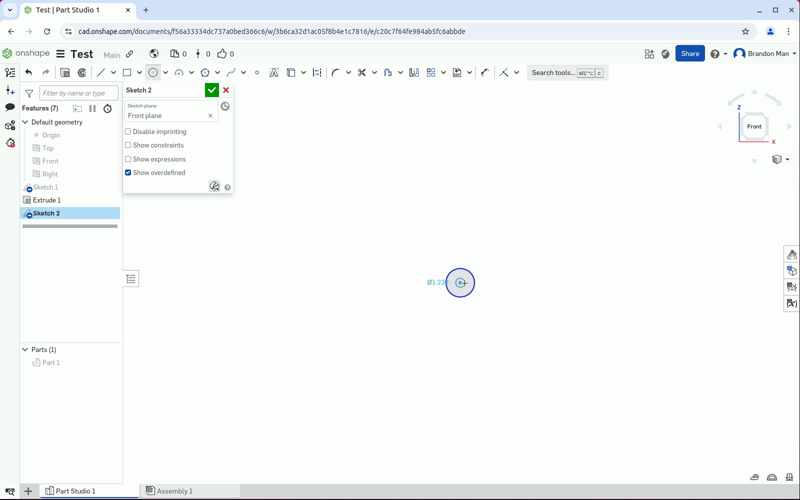
scroll(6)
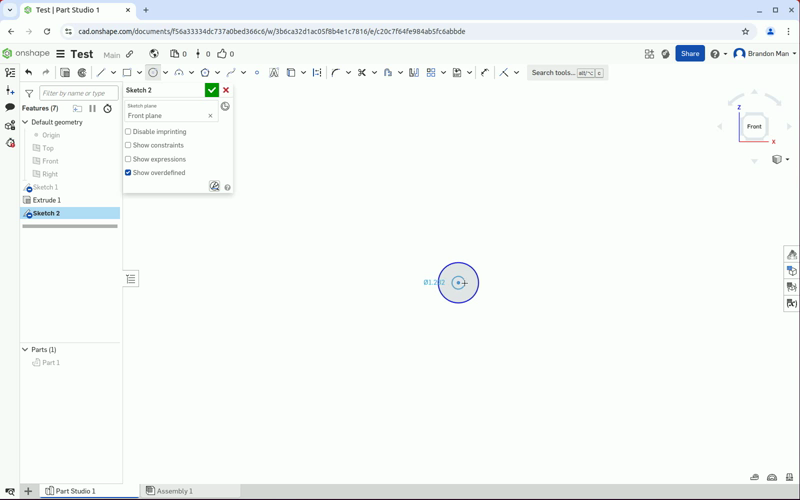
scroll(6)
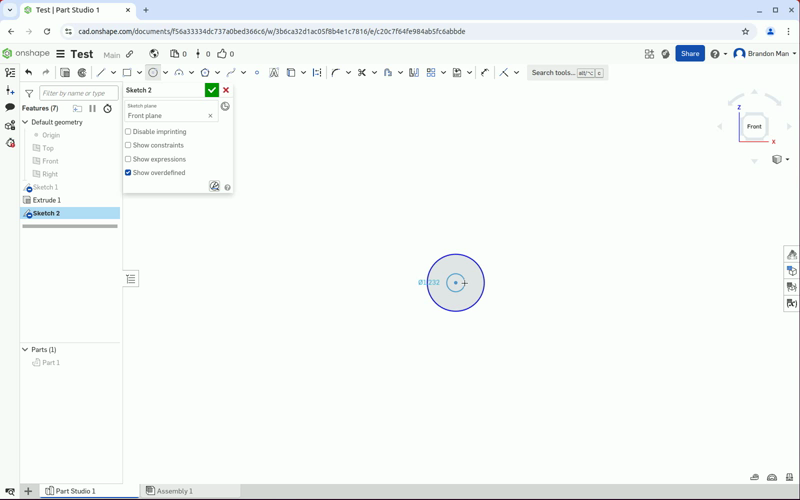
scroll(6)
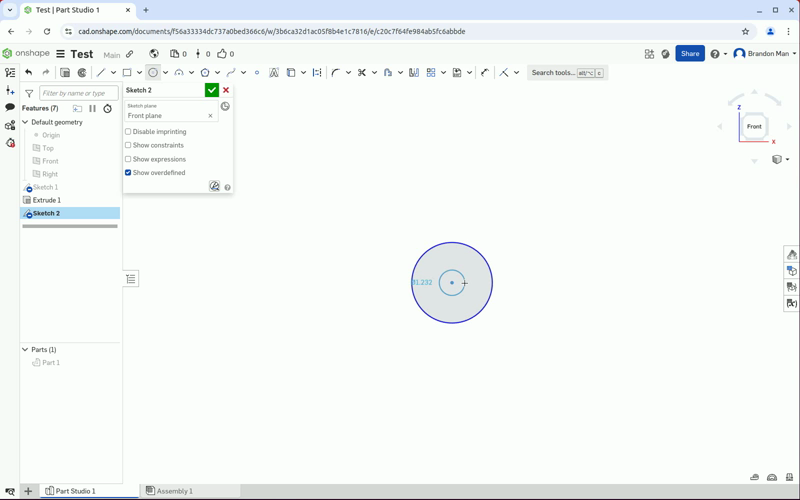
scroll(6)
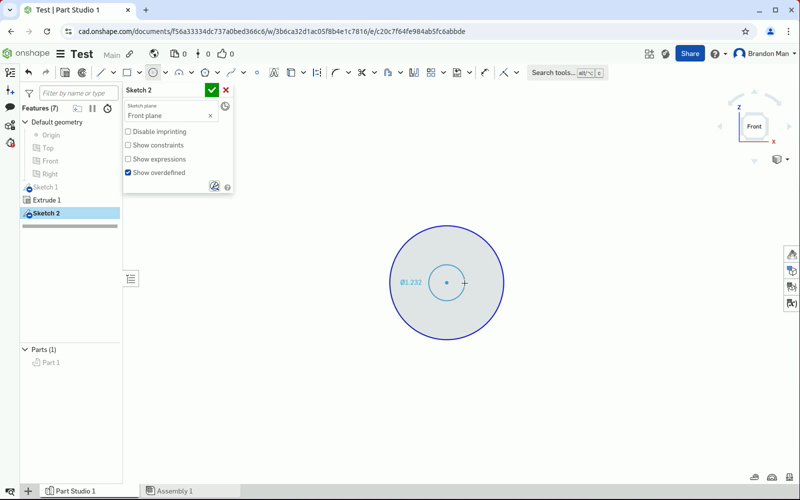
scroll(6)
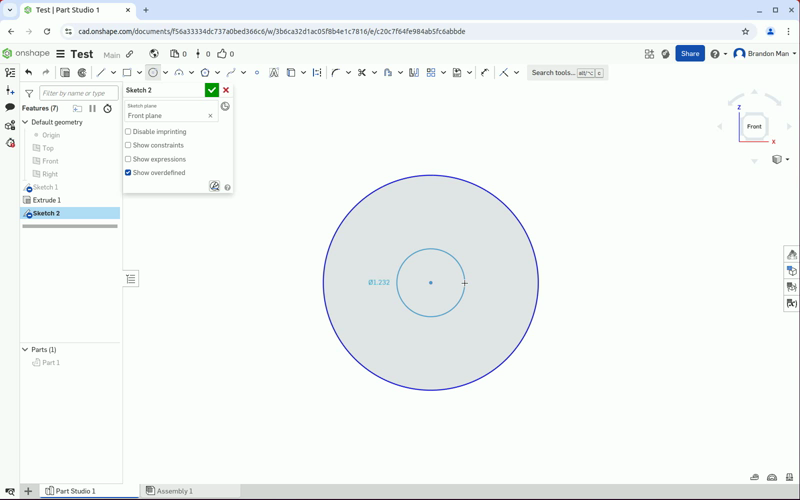
click(464, 282)
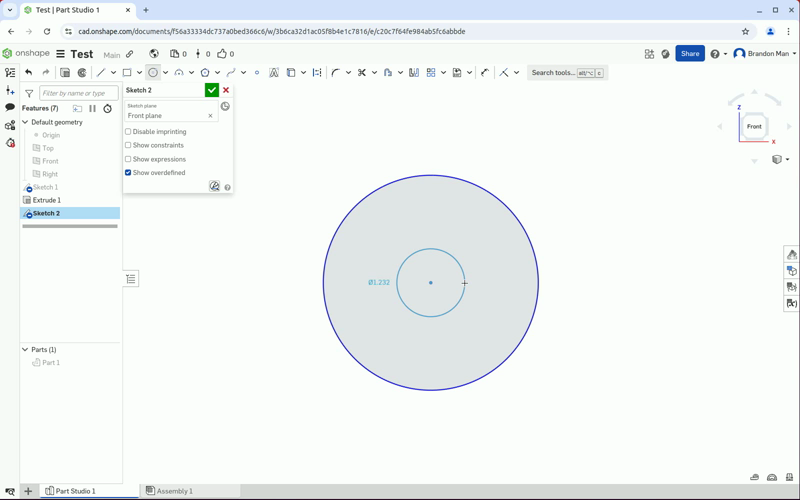
scroll(-6)
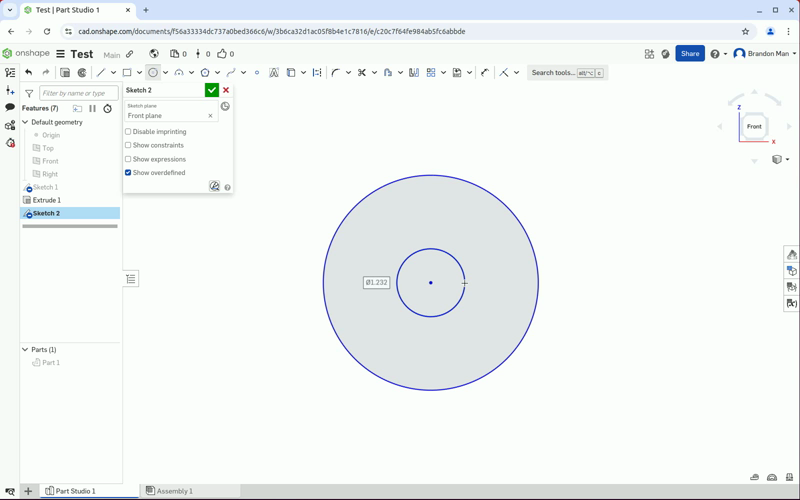
scroll(-6)
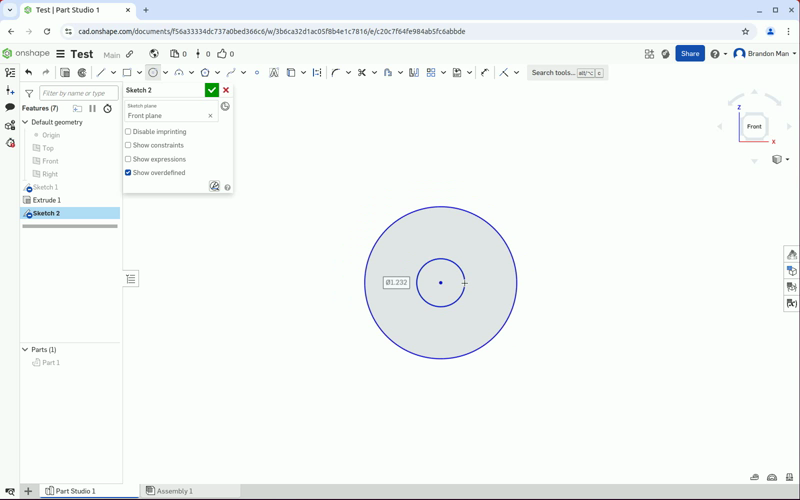
scroll(-6)
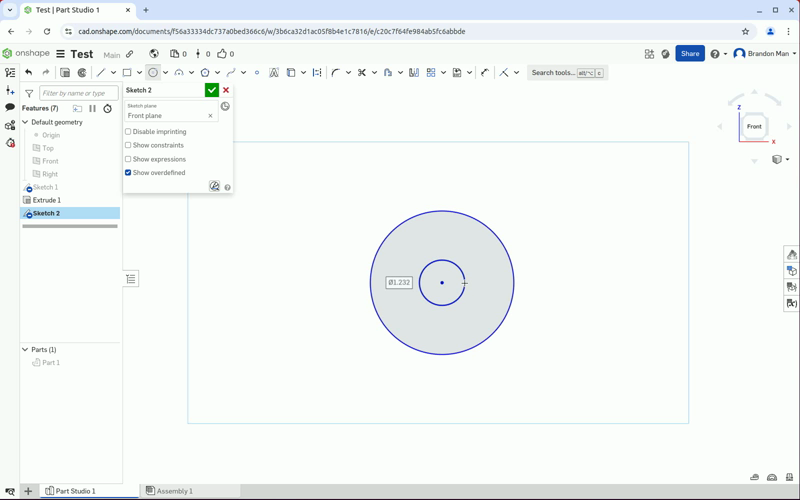
scroll(-6)
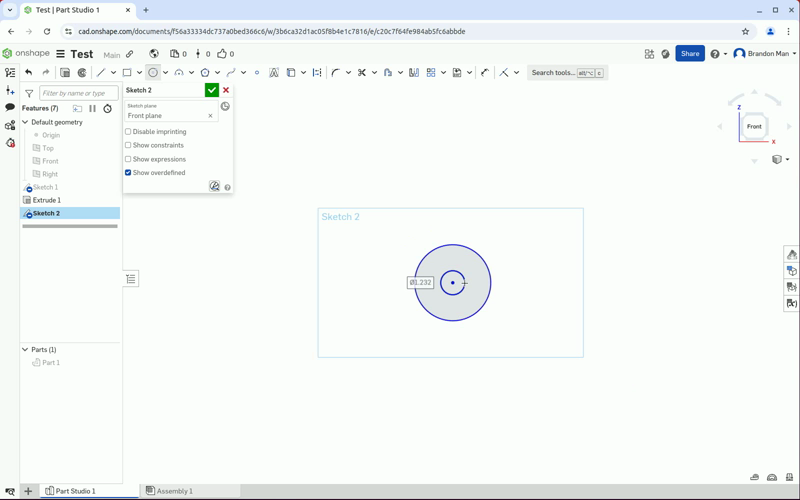
scroll(-6)
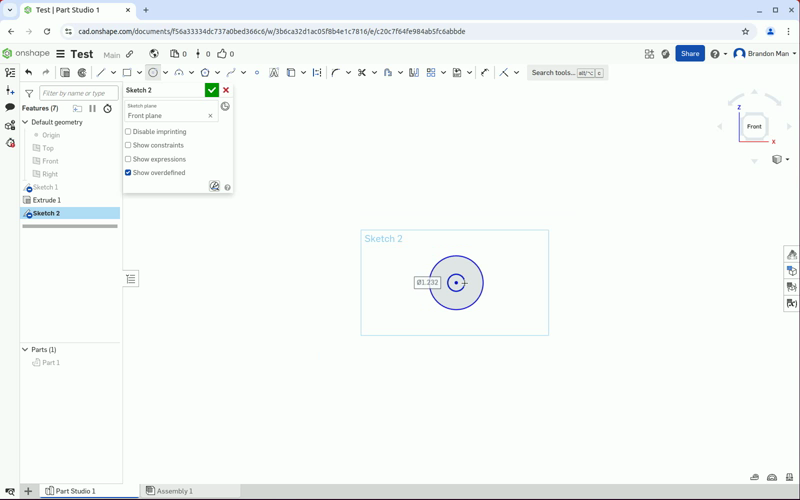
scroll(-6)
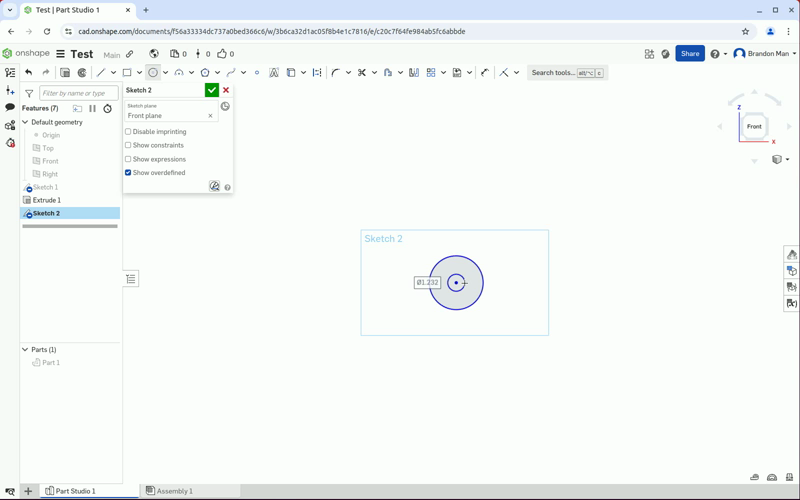
scroll(-6)
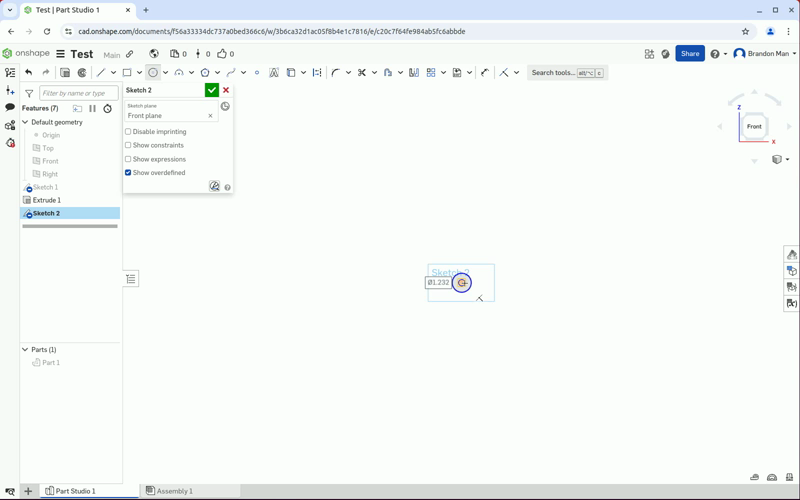
key(esc)
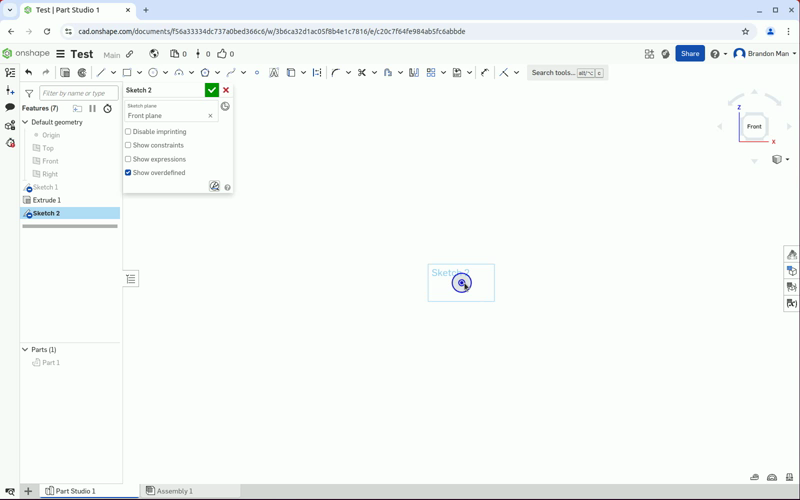
mouse_move(454, 281)
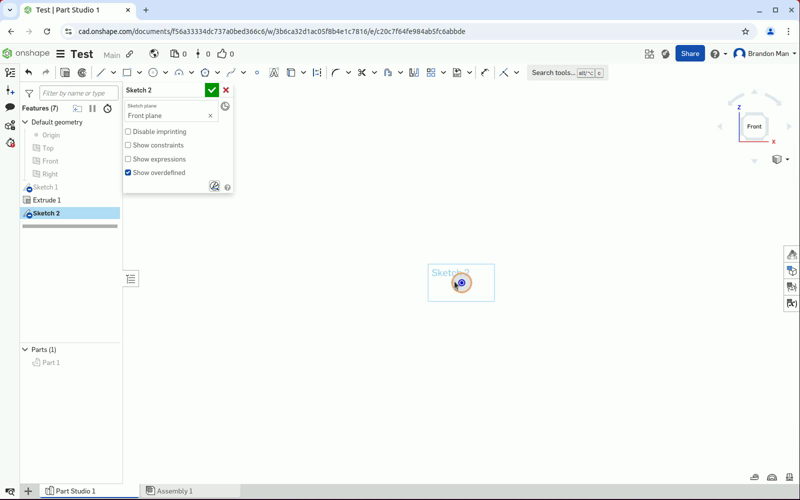
scroll(6)
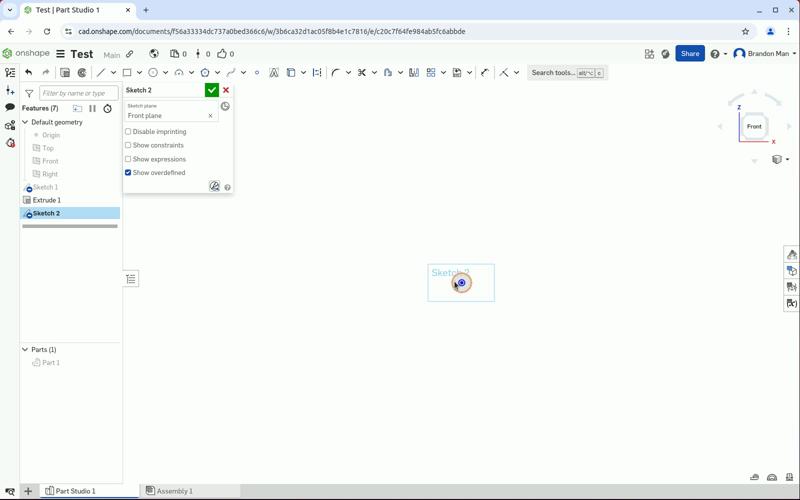
scroll(6)
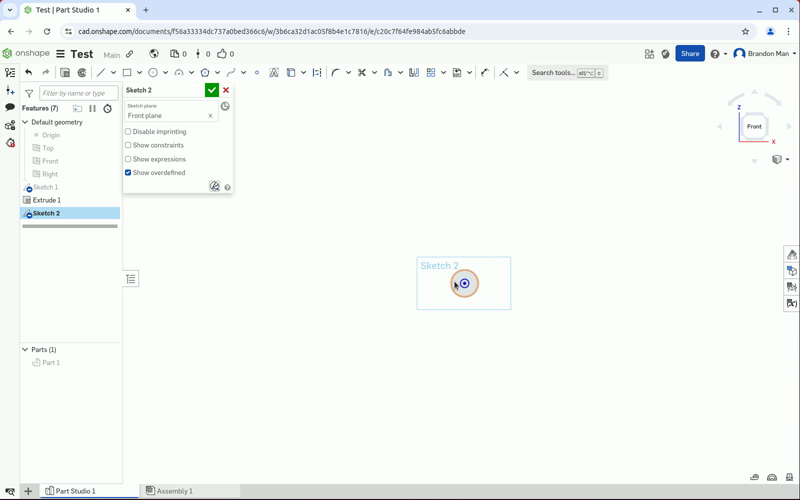
scroll(6)
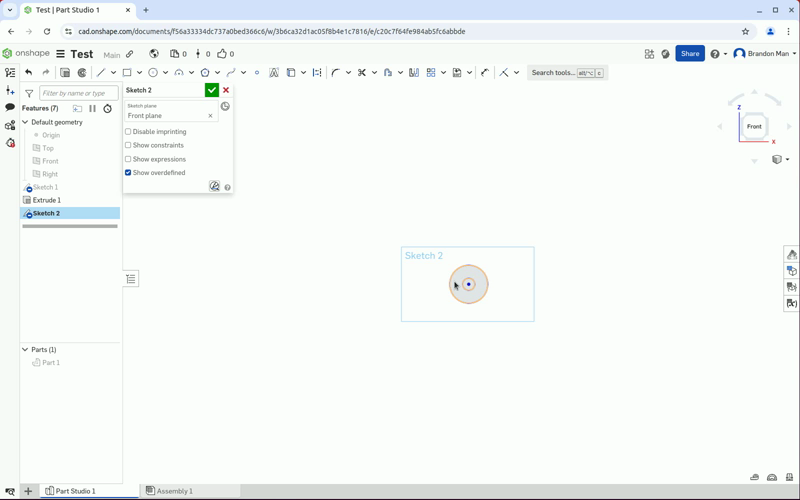
scroll(6)
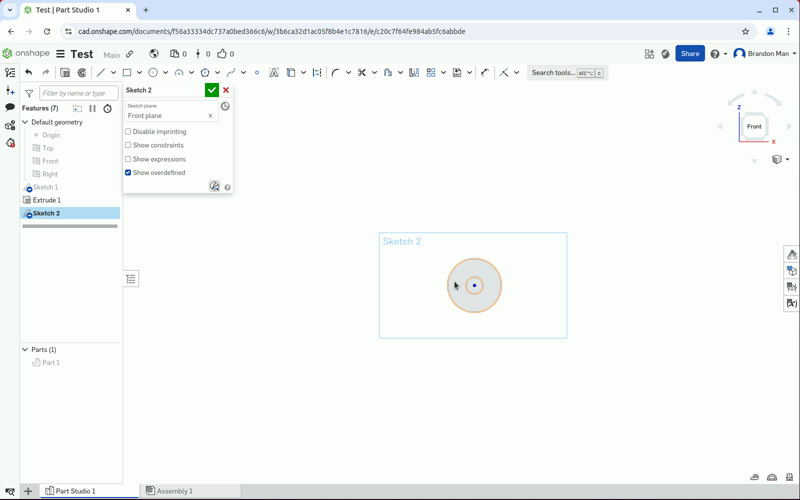
scroll(6)
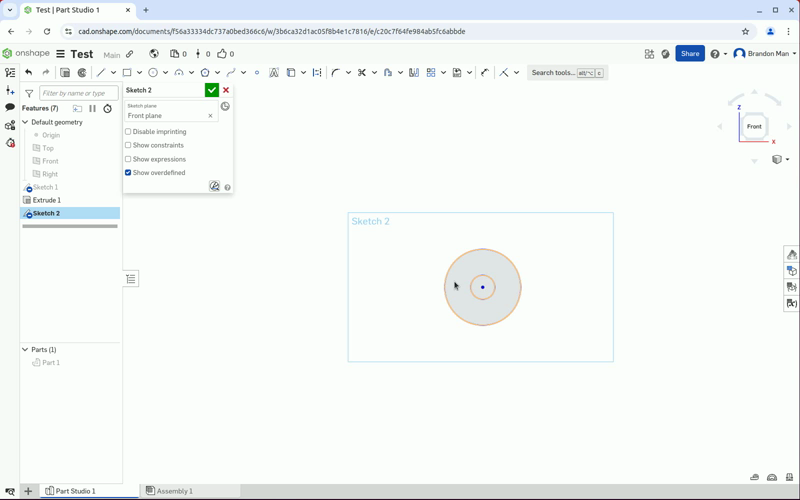
scroll(6)
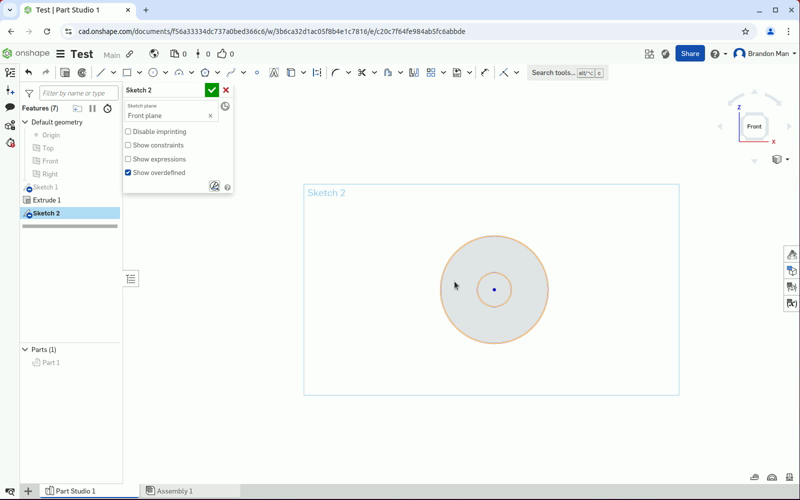
scroll(6)
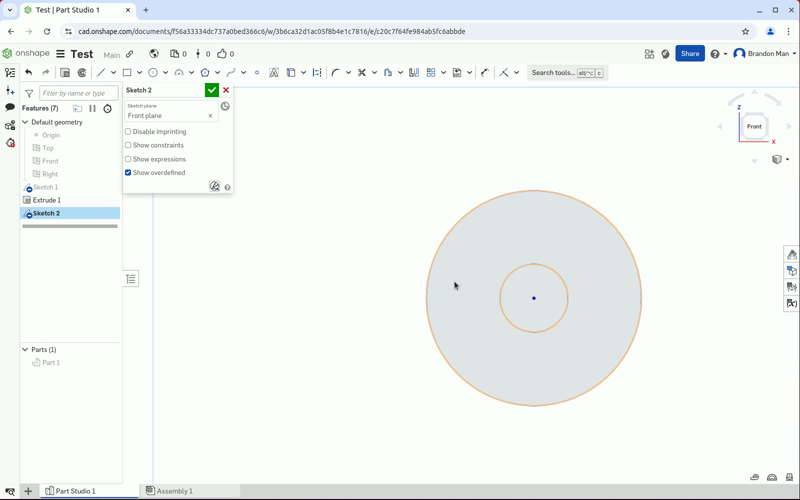
click(454, 281)
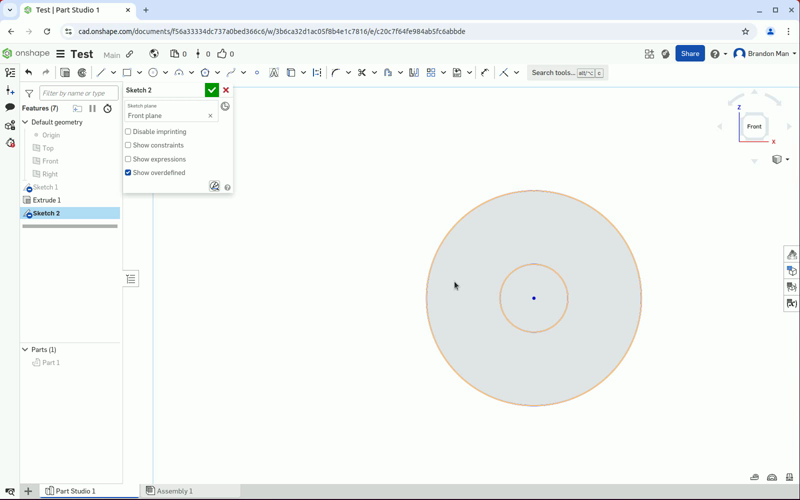
scroll(-6)
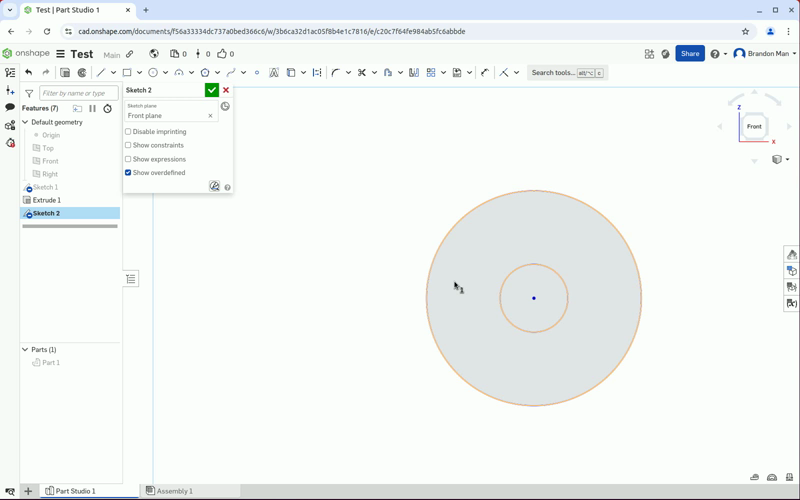
scroll(-6)
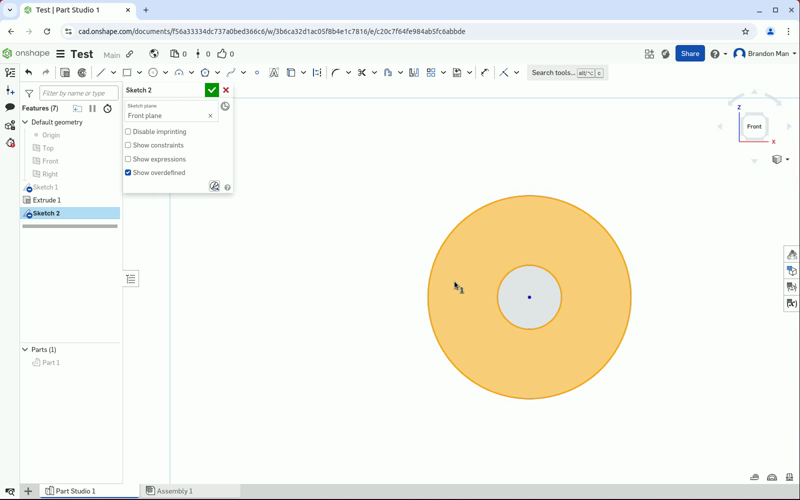
scroll(-6)
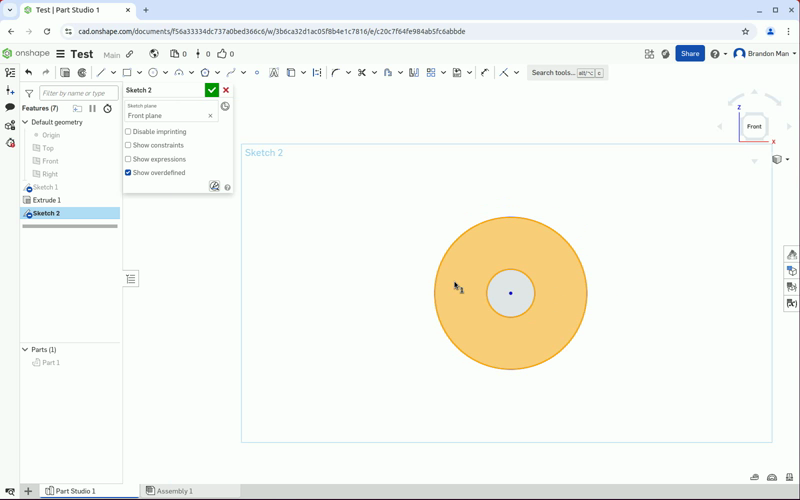
scroll(-6)
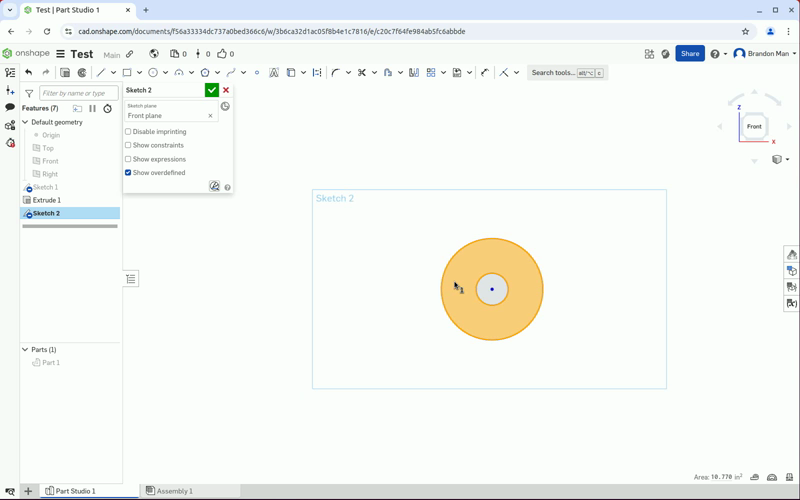
scroll(-6)
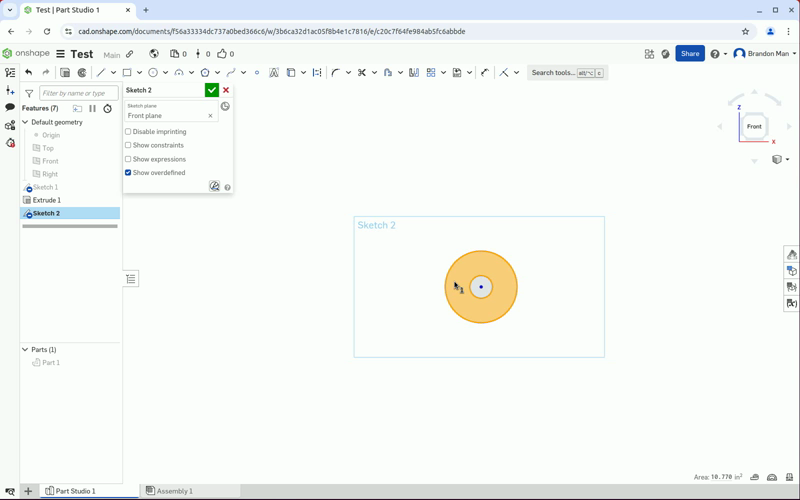
scroll(-6)
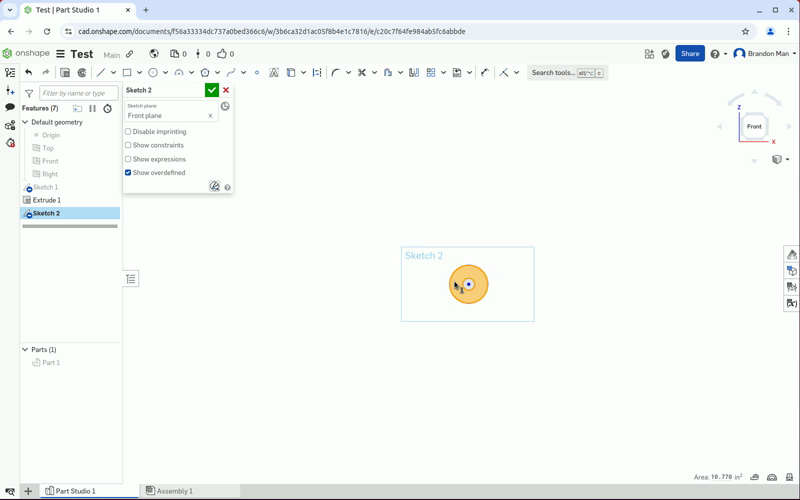
scroll(-6)
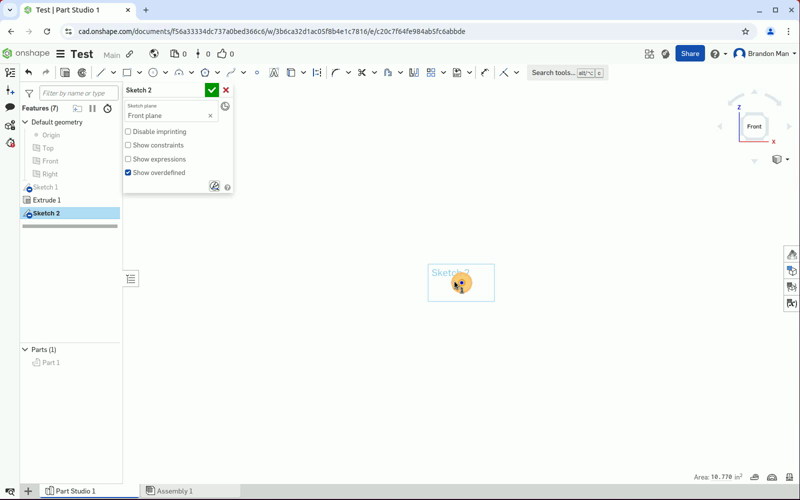
mouse_move(73, 352)
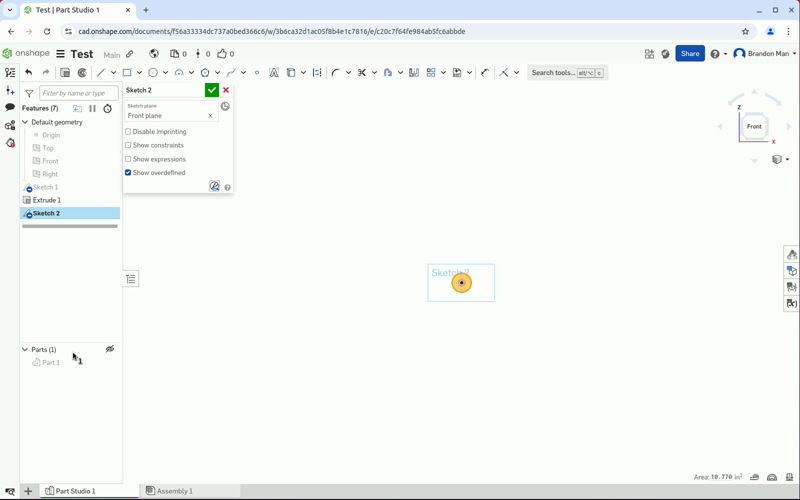
key(shift+y)
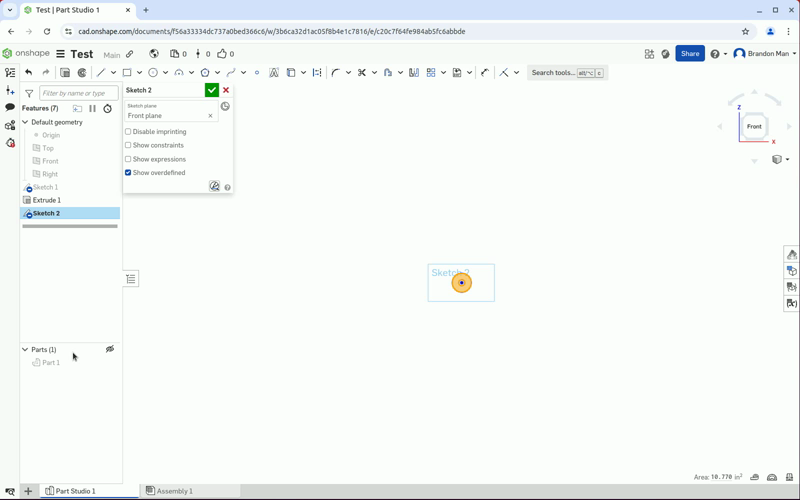
key(shift+e)
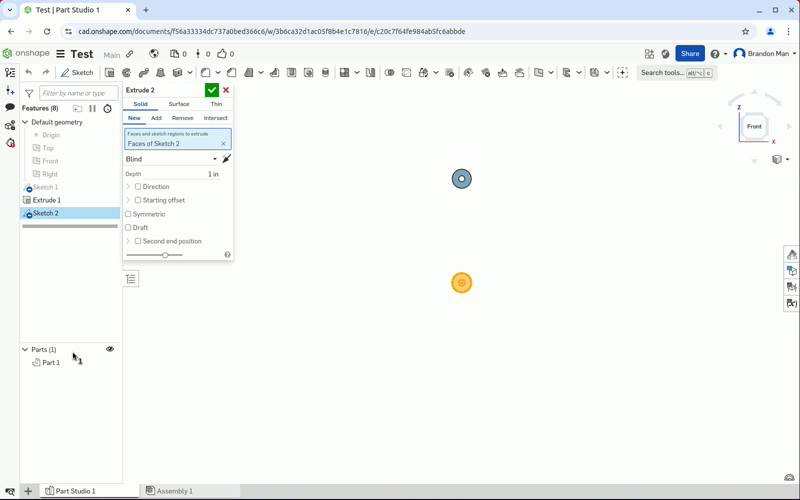
mouse_move(143, 106)
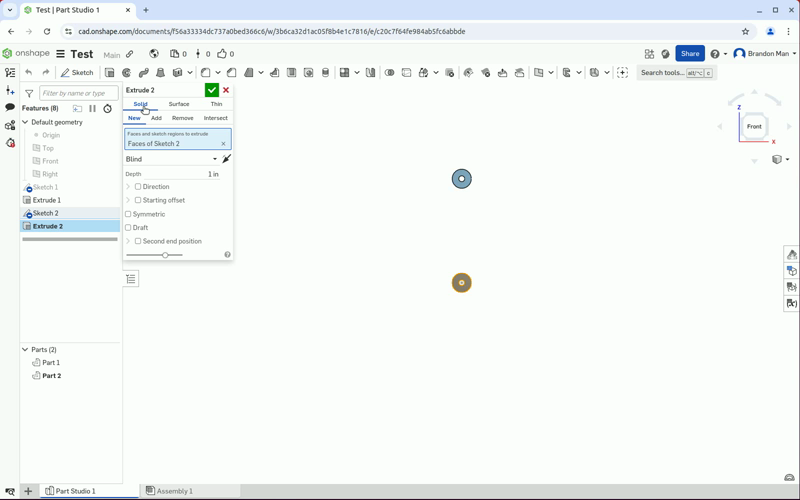
click(143, 106)
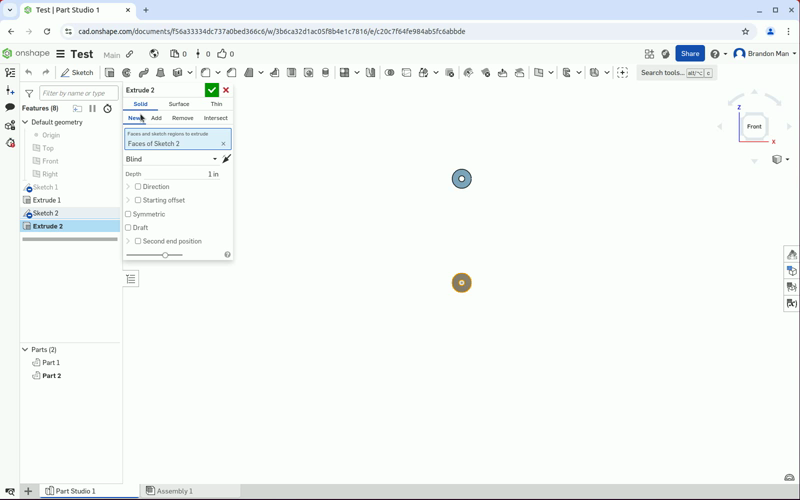
mouse_move(137, 120)
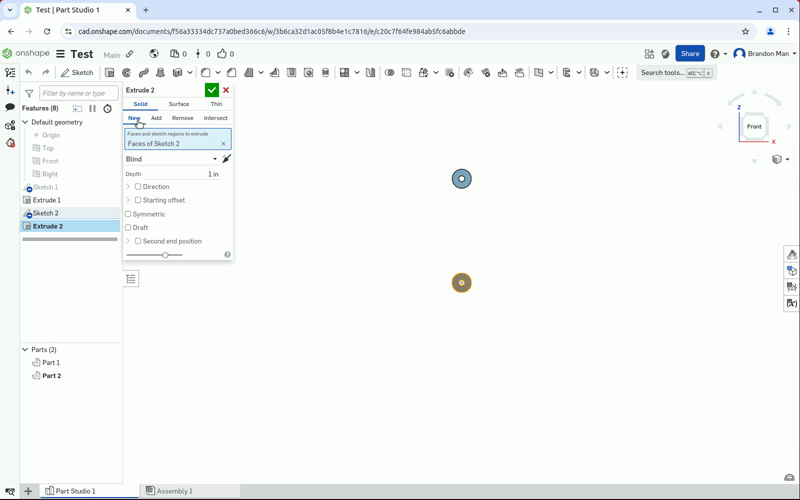
click(137, 120)
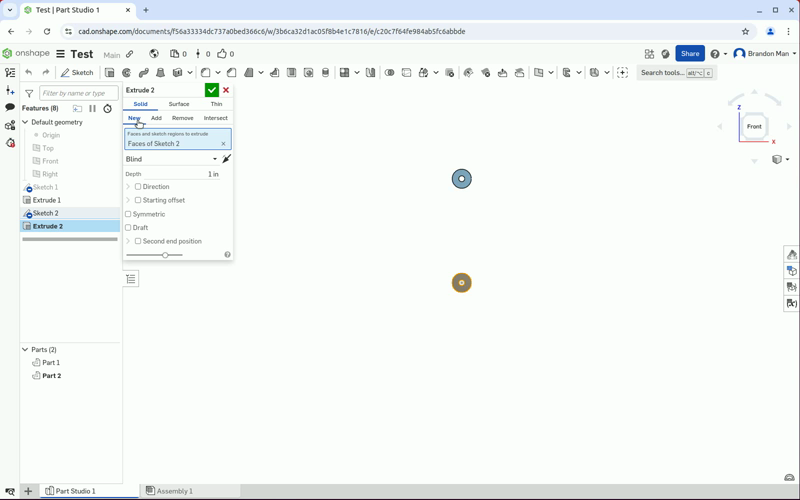
key(tab, 4)
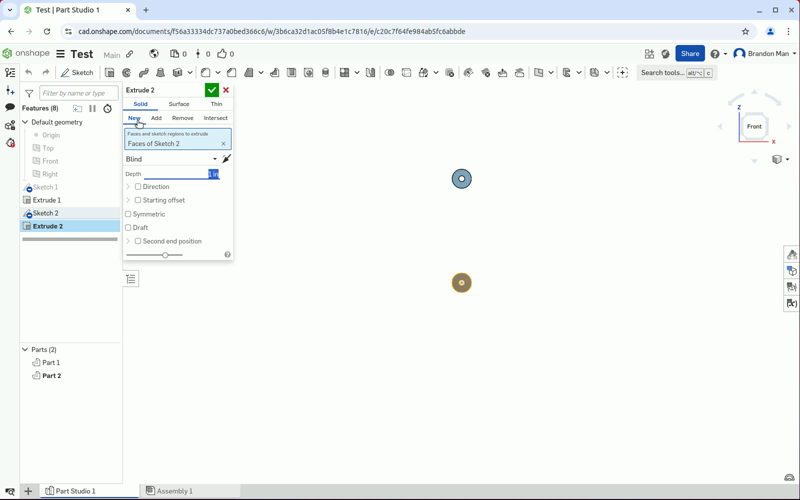
text(5.777)
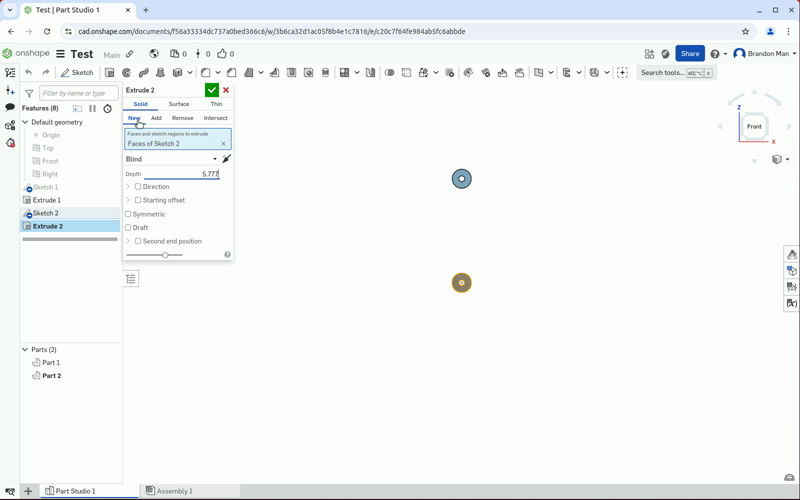
key(enter)
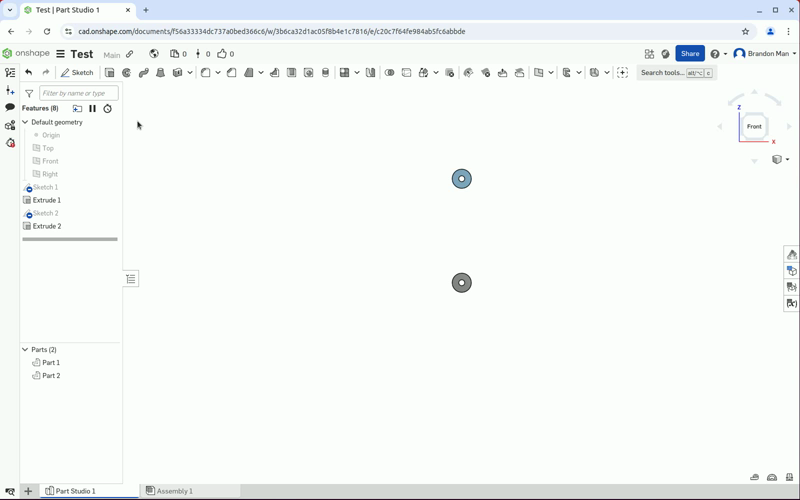
key(shift+h)
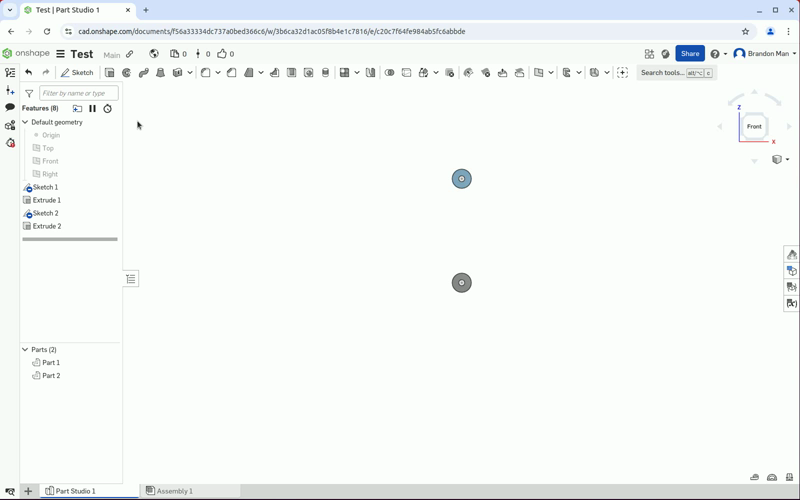
key(shift+h)
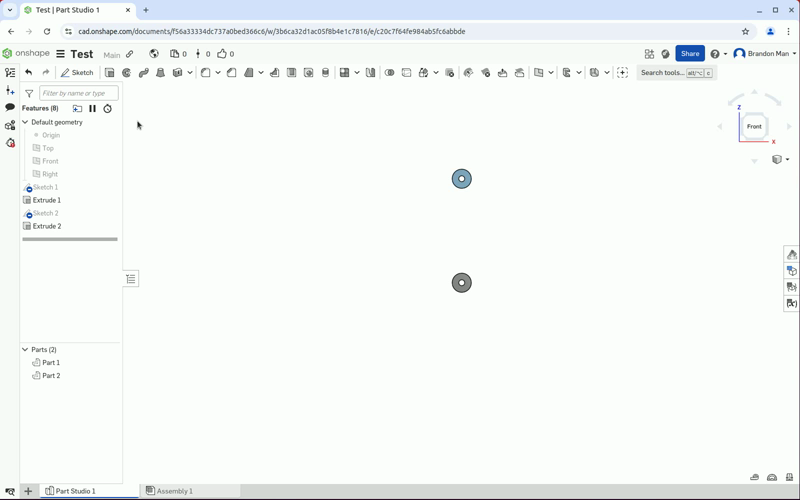
mouse_move(73, 189)
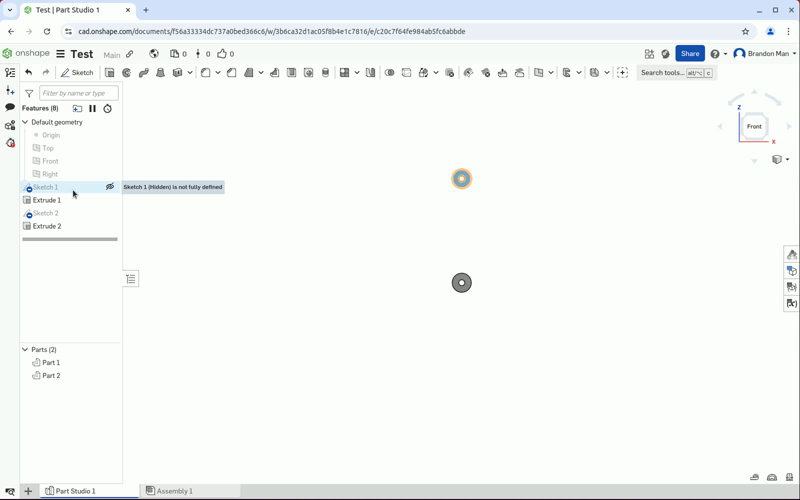
click(73, 189)
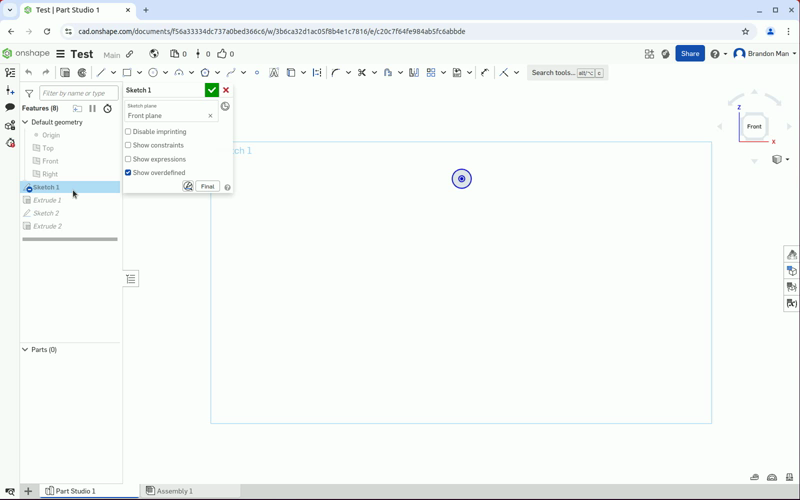
mouse_move(229, 92)
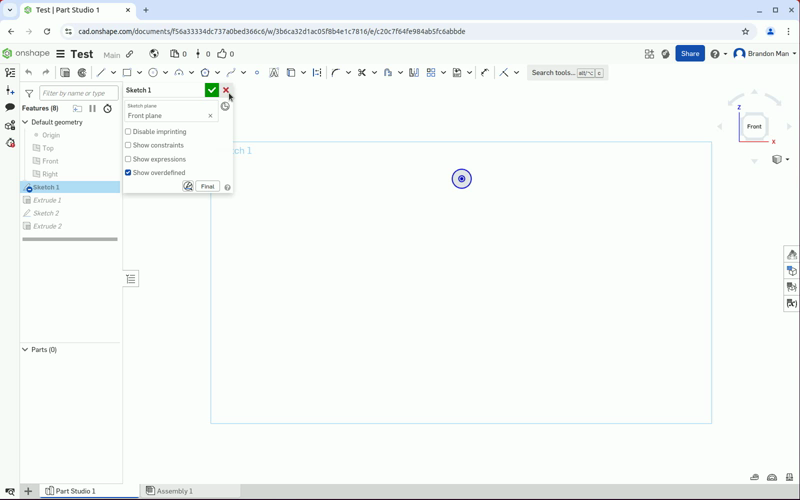
click(229, 92)
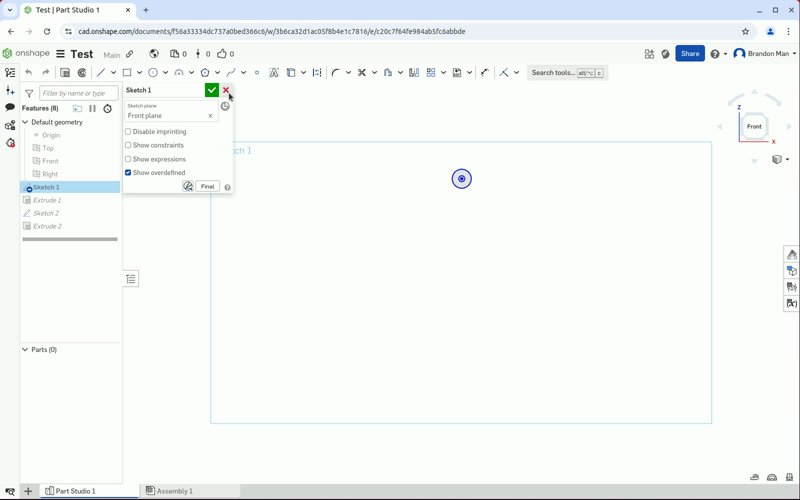
key(shift+s)
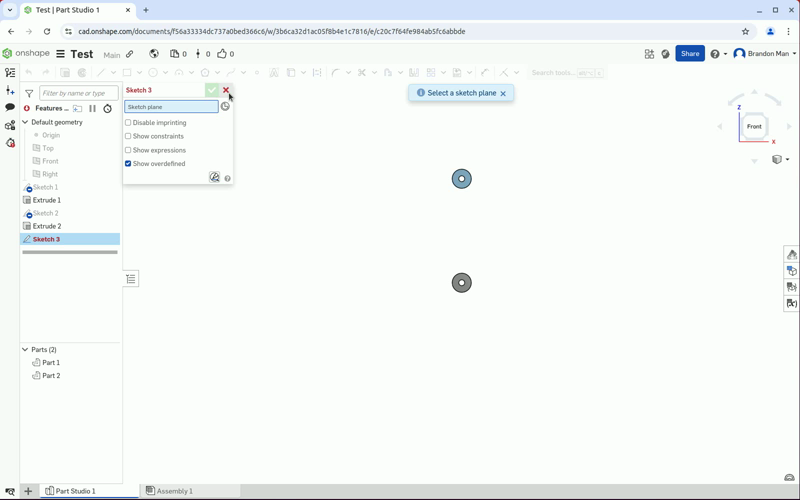
mouse_move(73, 163)
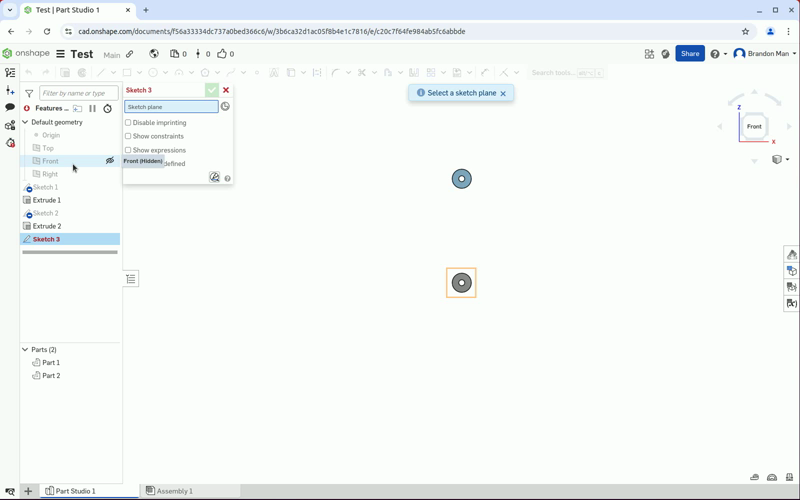
click(73, 163)
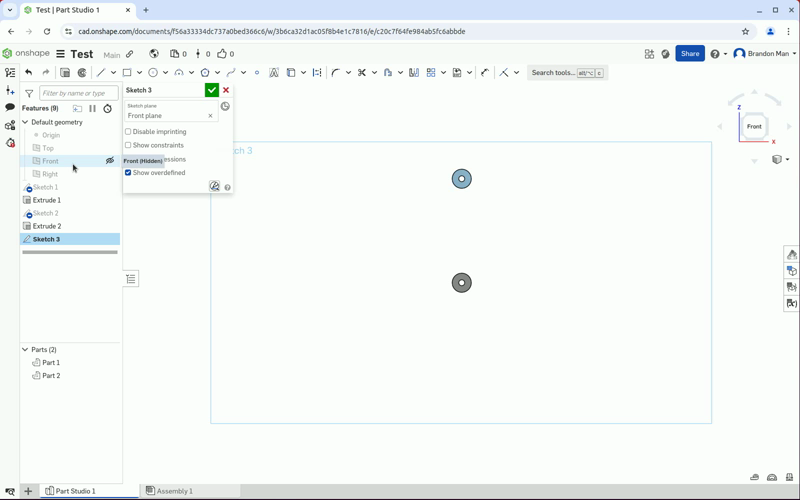
mouse_move(73, 352)
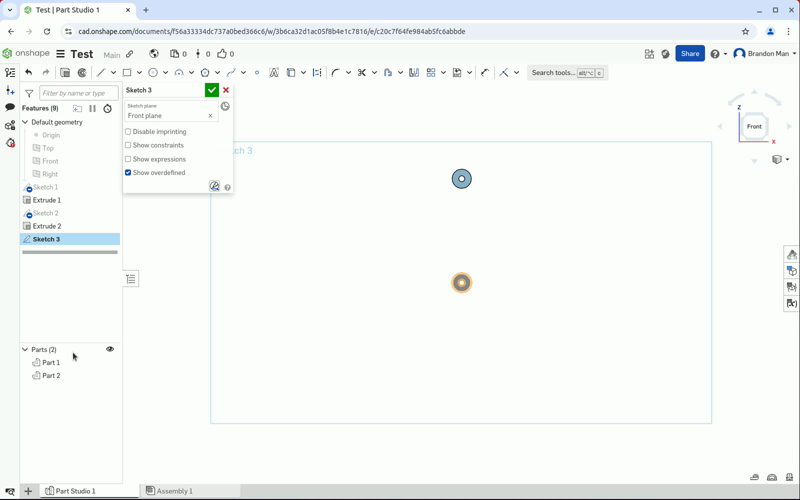
key(y)
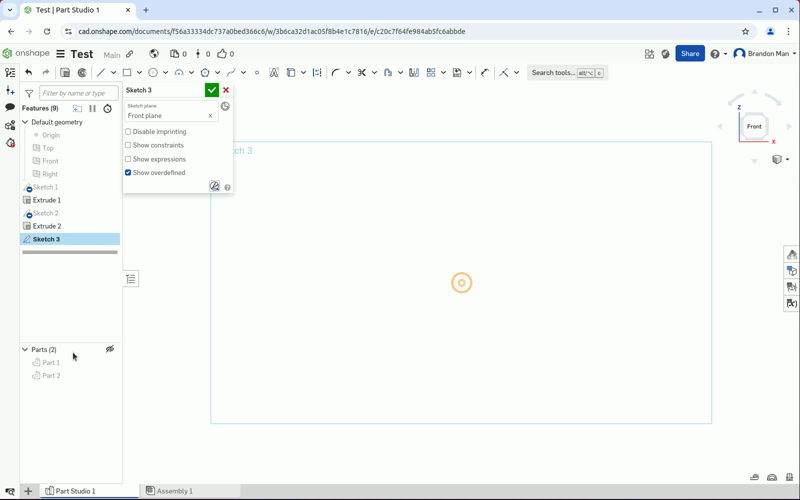
key(c)
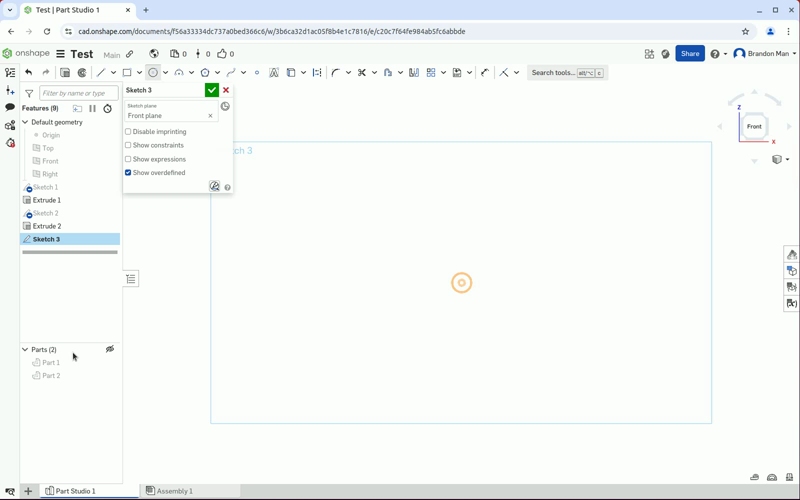
key_down(shift)
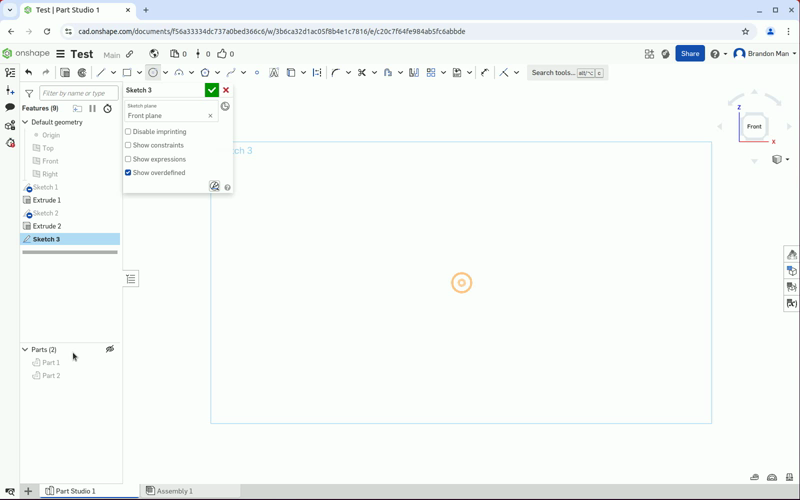
mouse_move(501, 282)
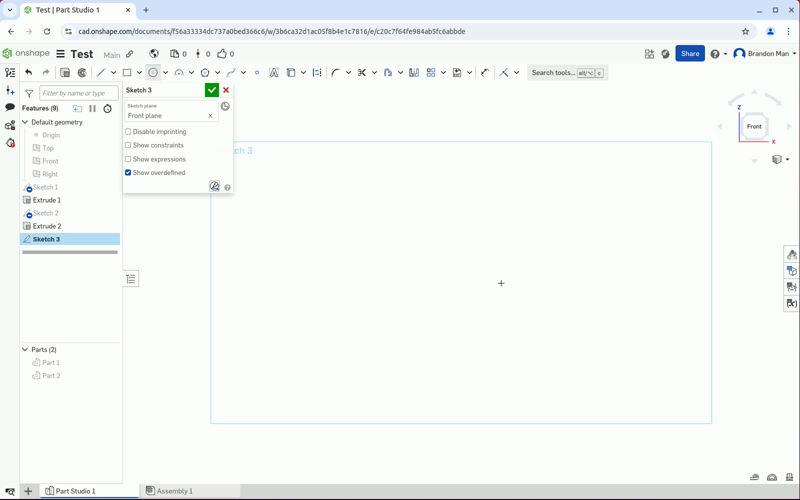
click(501, 282)
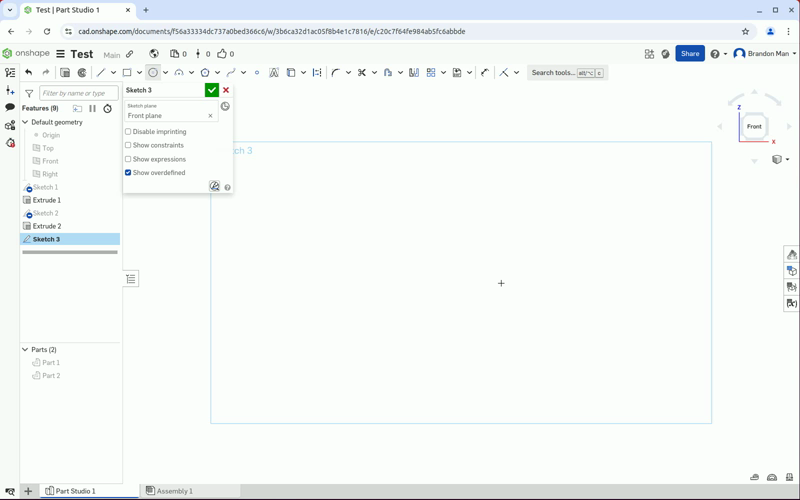
key_up(shift)
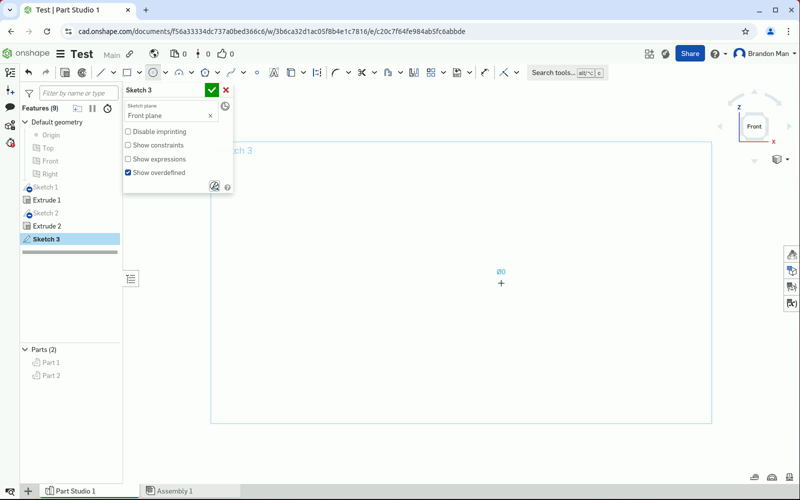
mouse_move(508, 282)
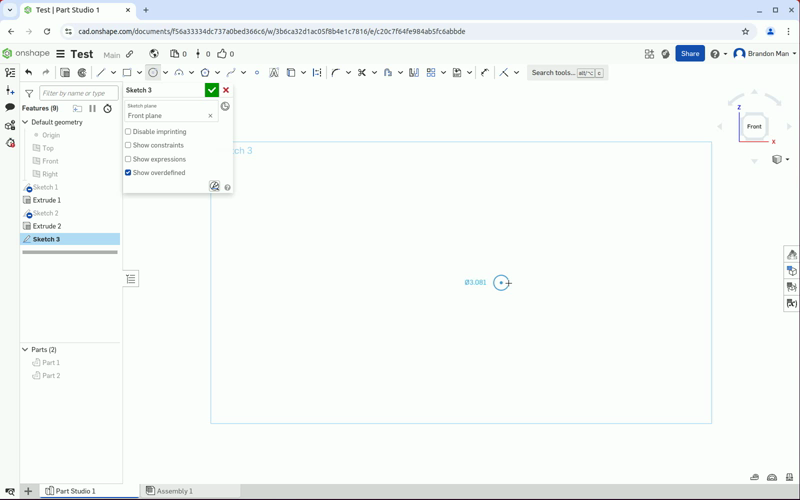
click(508, 282)
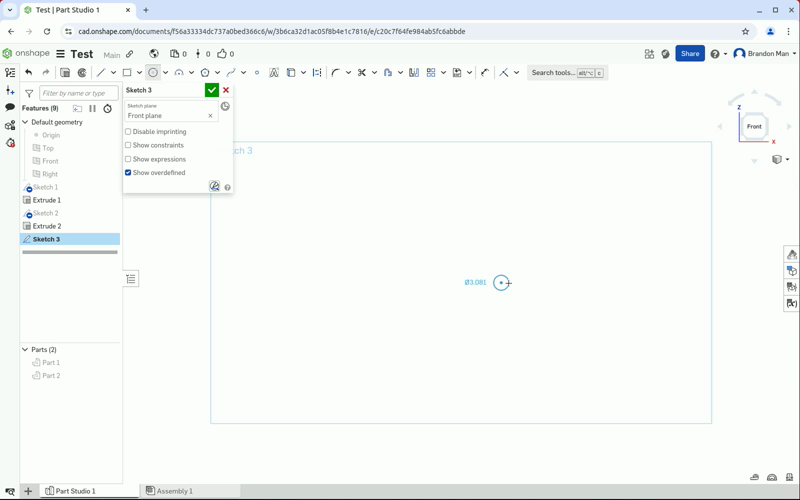
key(esc)
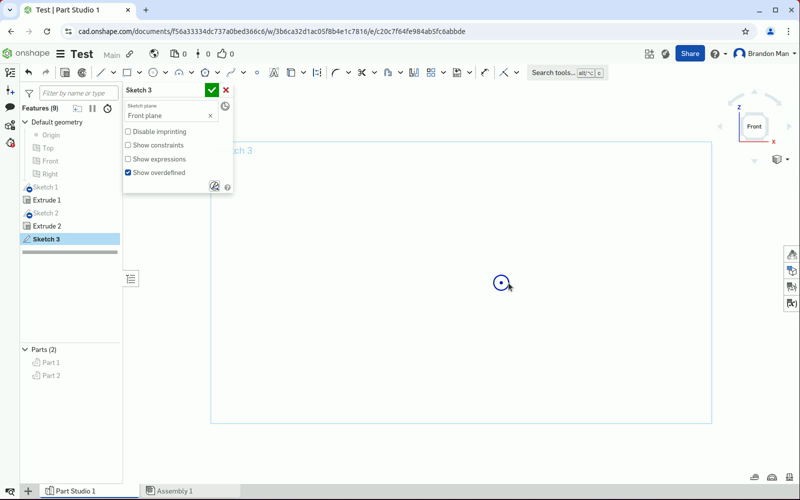
key(c)
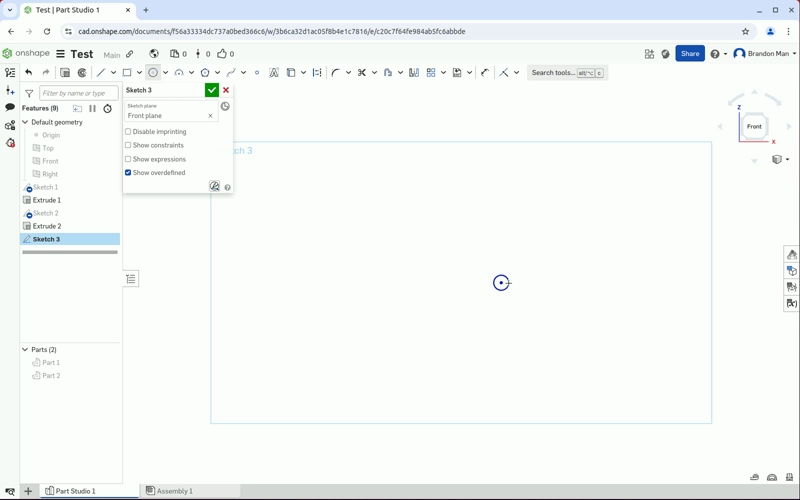
key_down(shift)
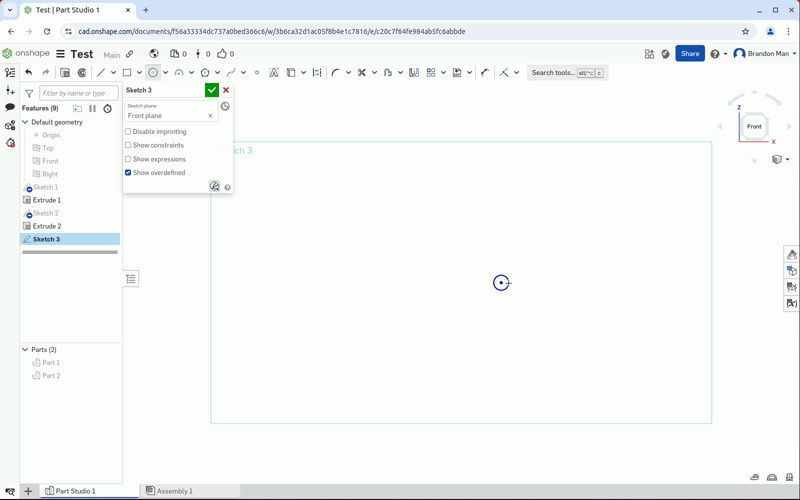
mouse_move(501, 282)
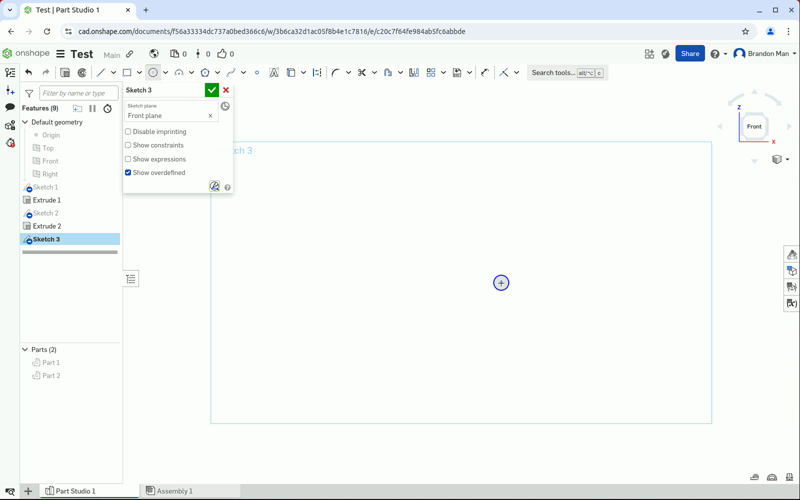
click(501, 282)
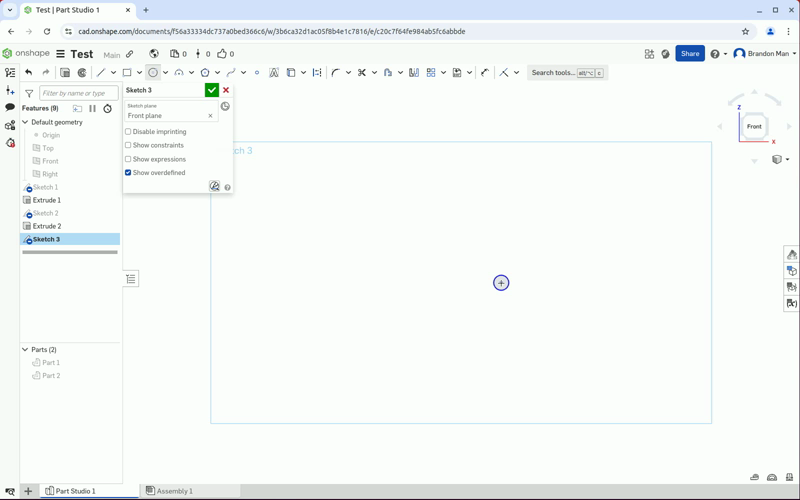
key_up(shift)
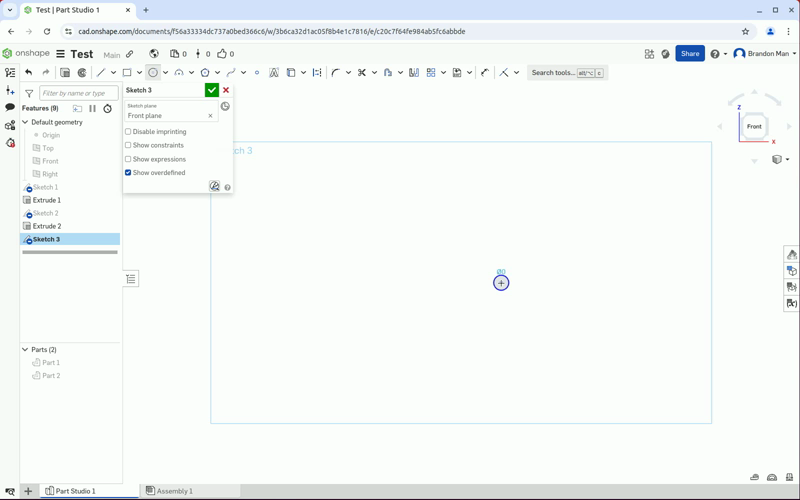
mouse_move(504, 282)
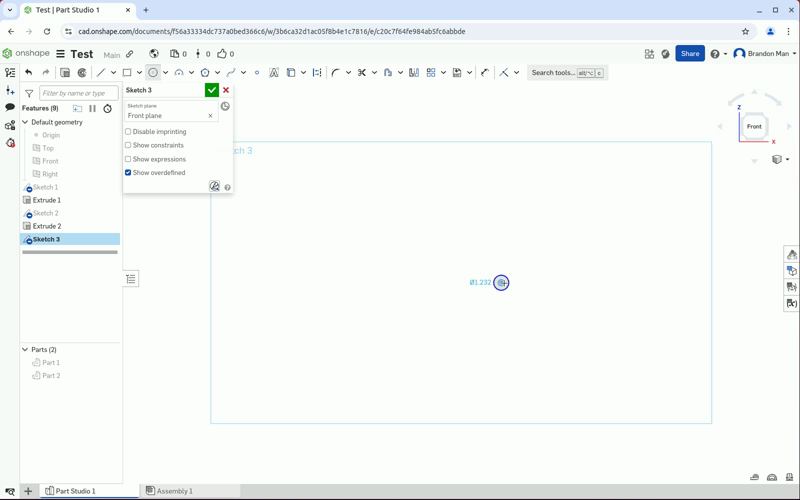
scroll(6)
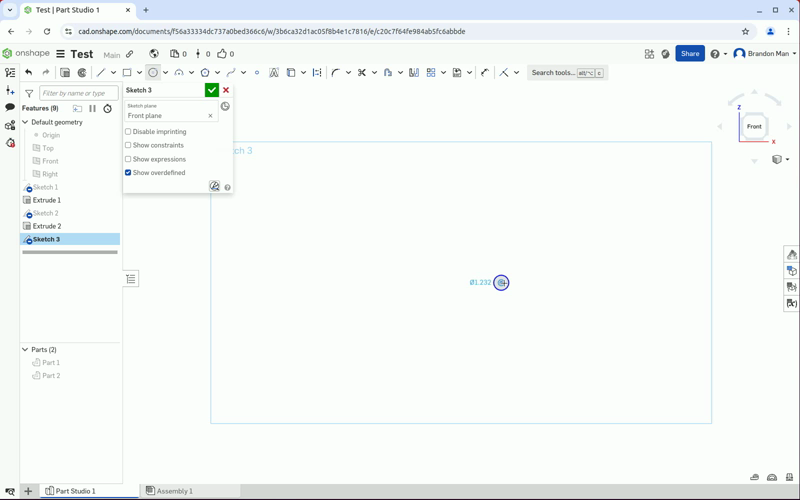
scroll(6)
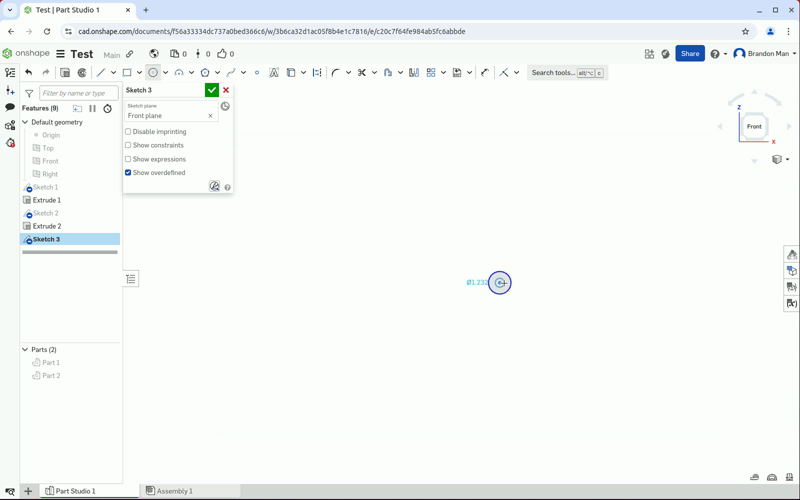
scroll(6)
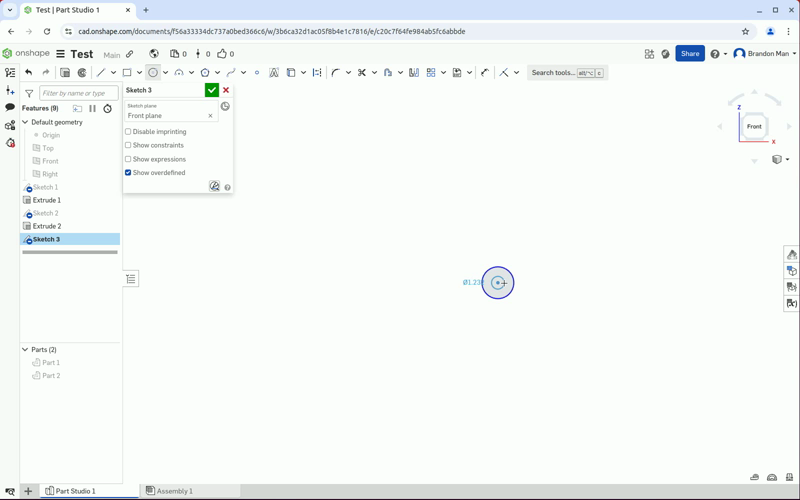
scroll(6)
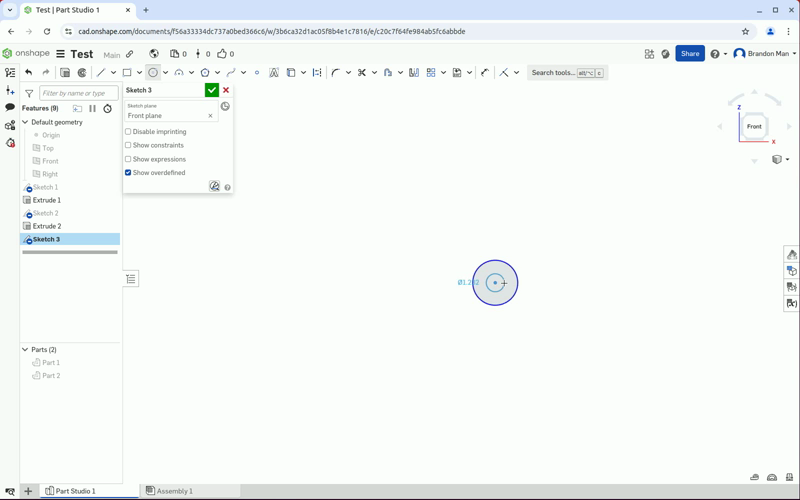
scroll(6)
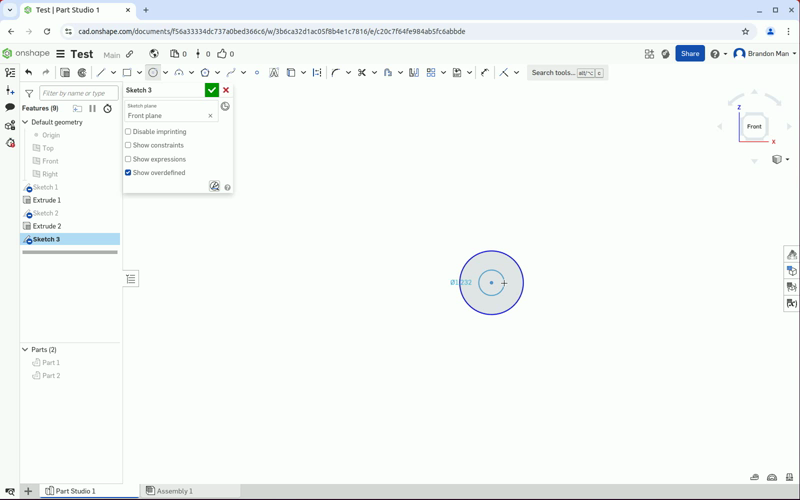
scroll(6)
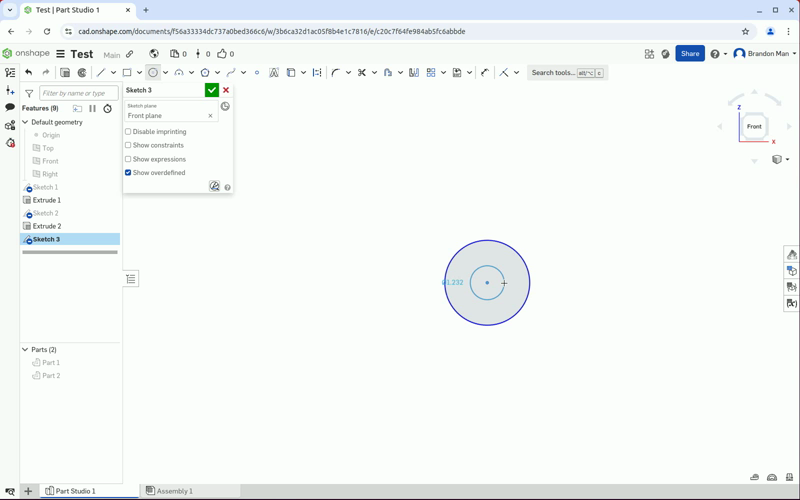
scroll(6)
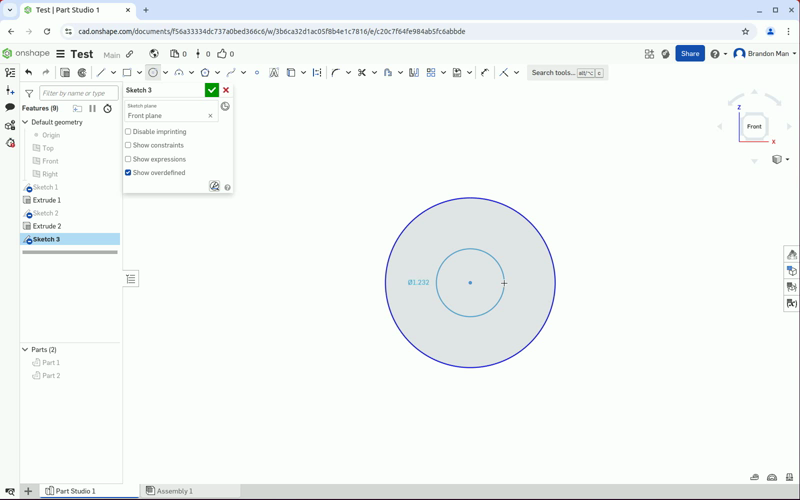
click(504, 282)
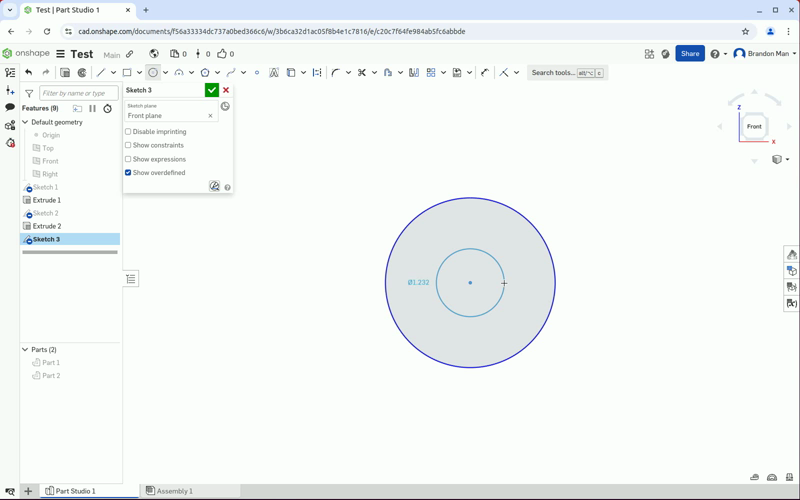
scroll(-6)
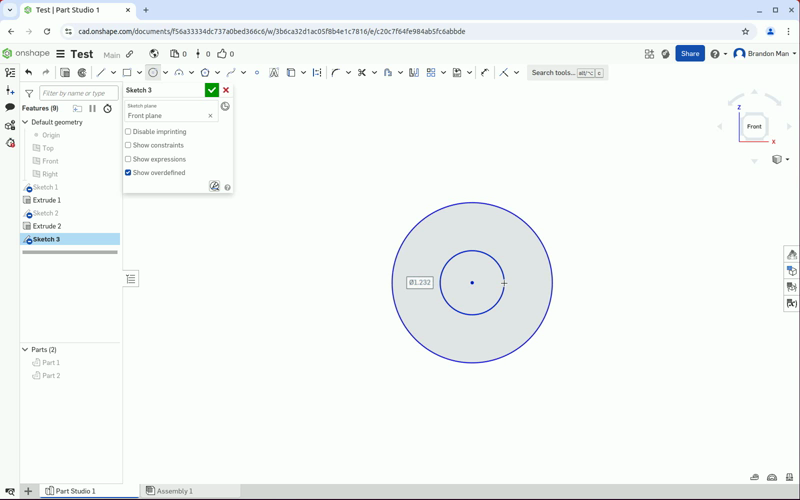
scroll(-6)
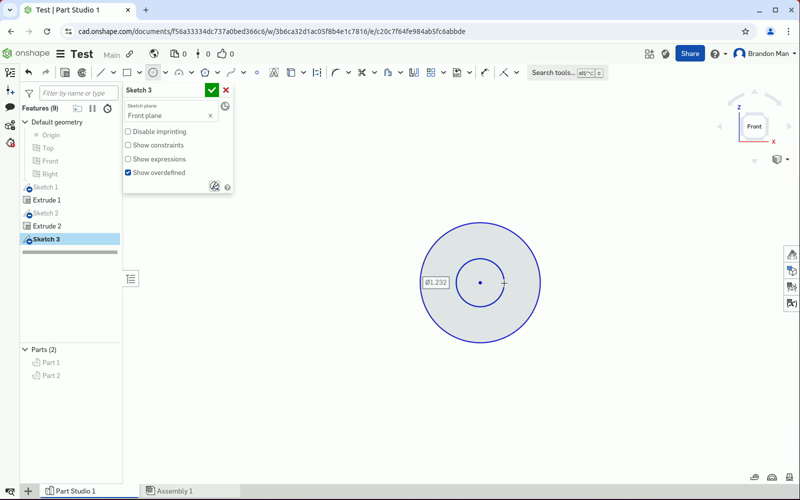
scroll(-6)
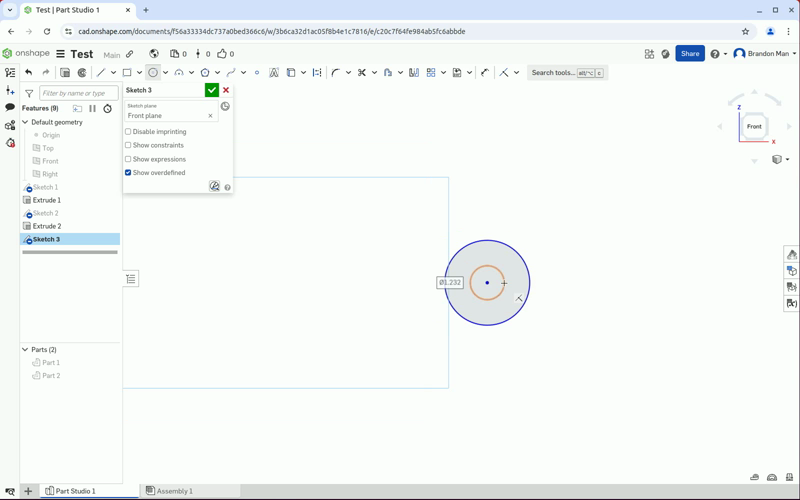
scroll(-6)
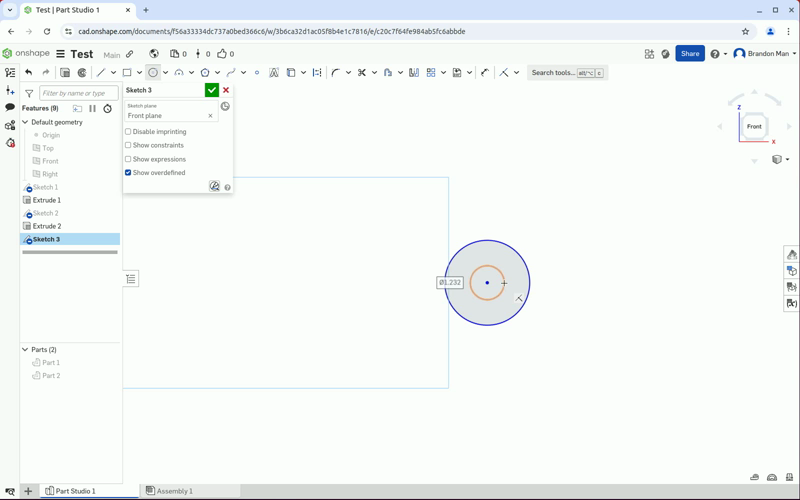
scroll(-6)
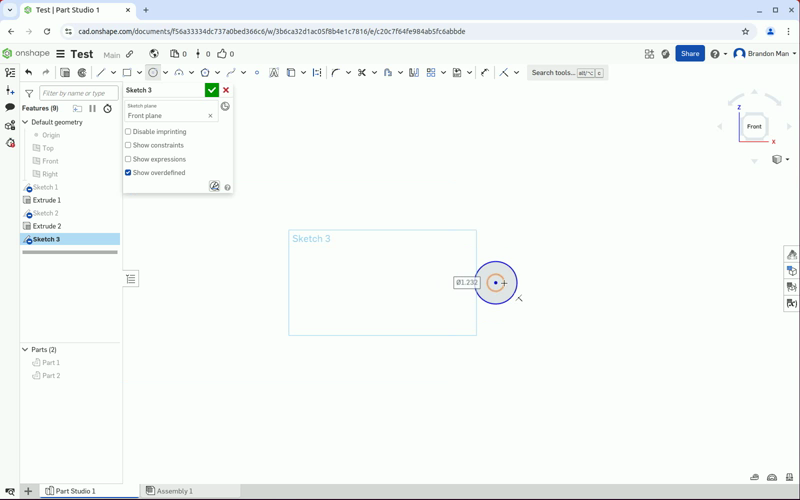
scroll(-6)
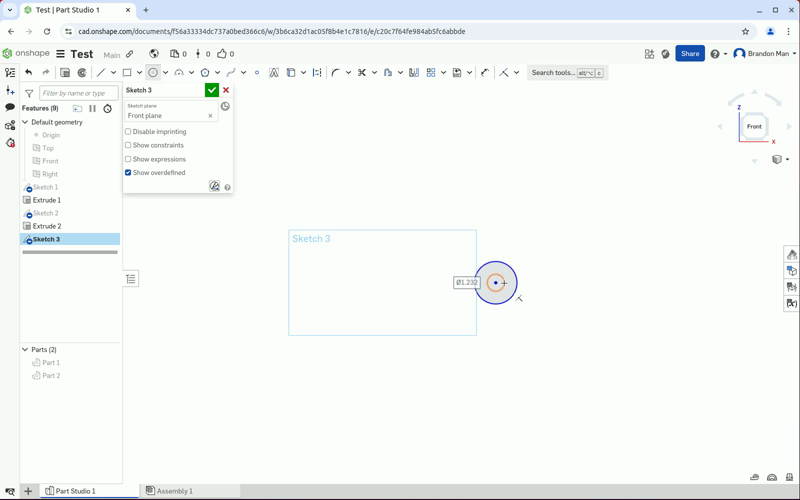
scroll(-6)
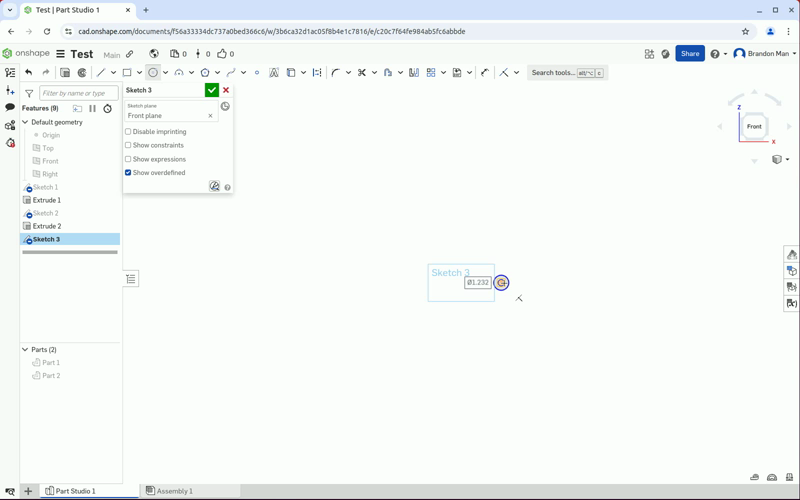
key(esc)
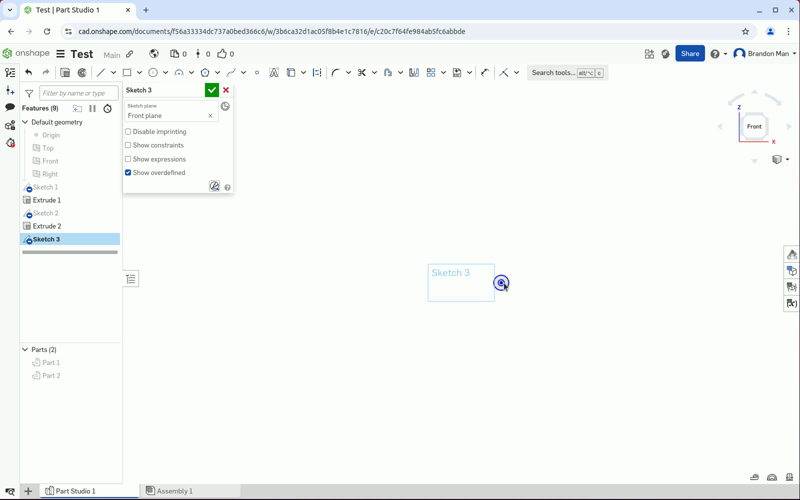
mouse_move(505, 284)
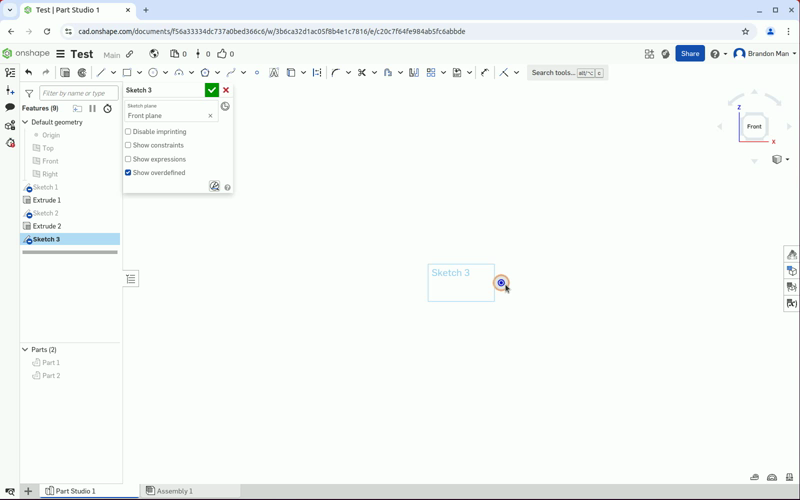
scroll(6)
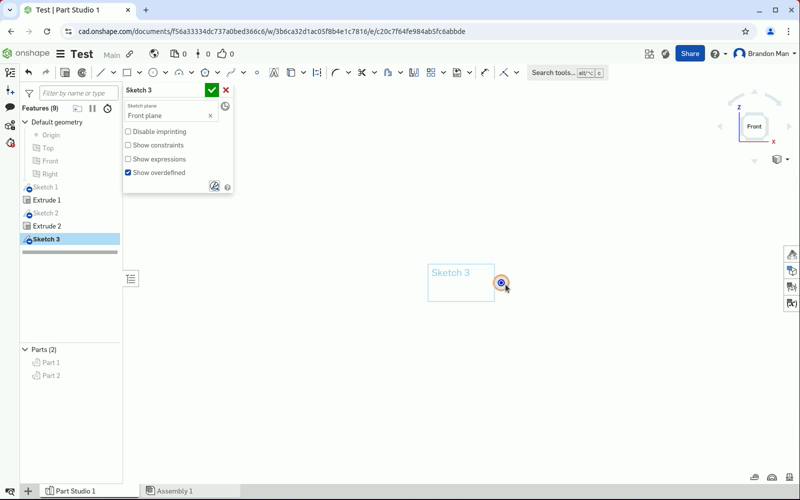
scroll(6)
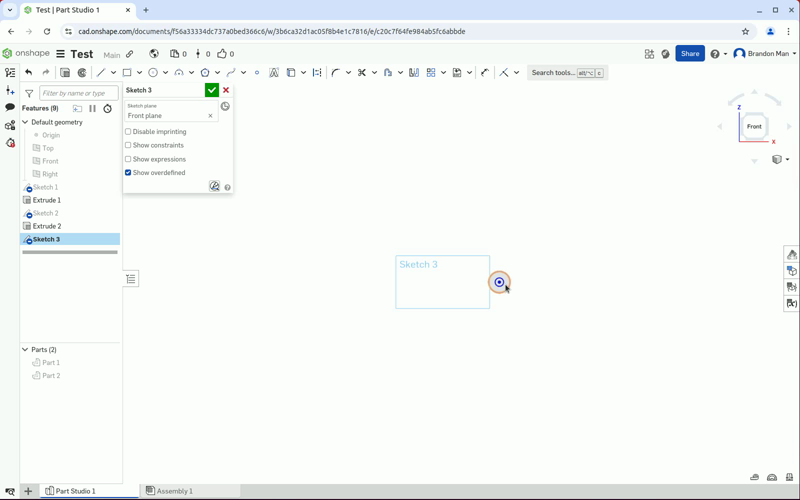
scroll(6)
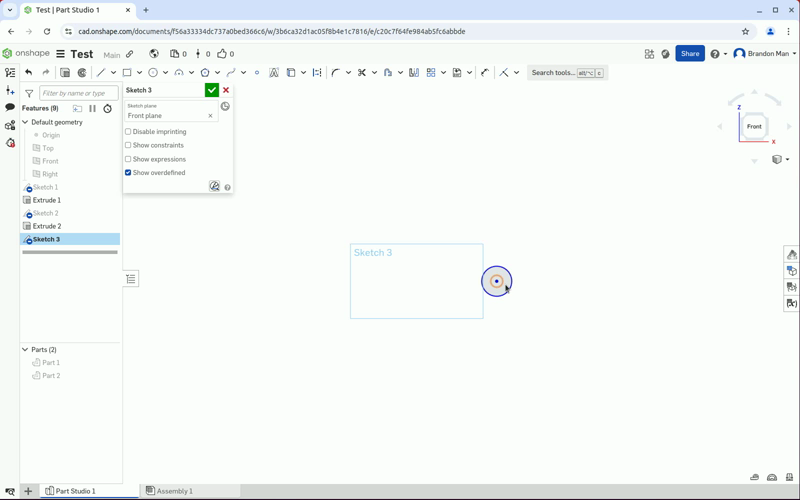
scroll(6)
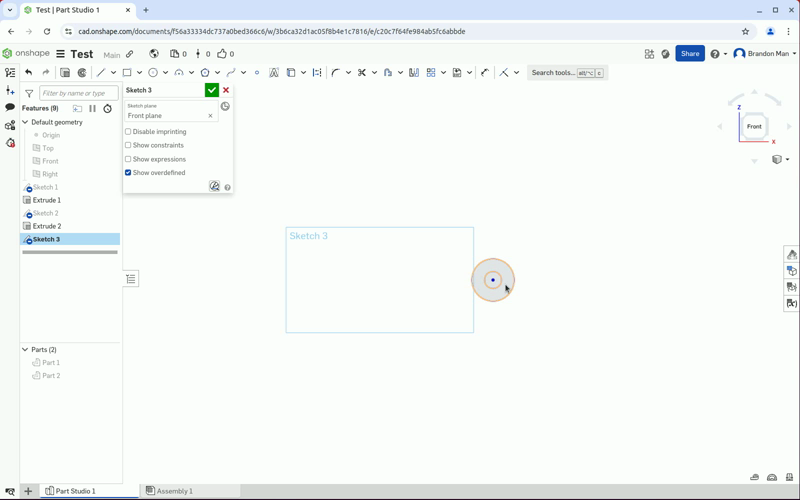
scroll(6)
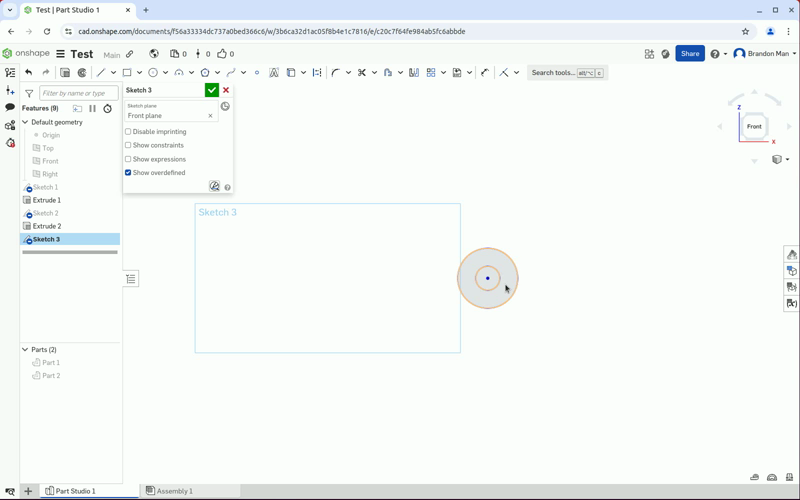
scroll(6)
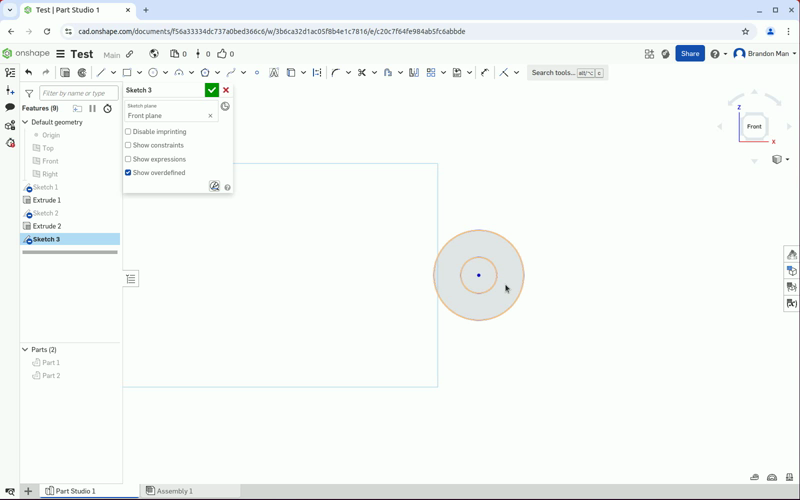
scroll(6)
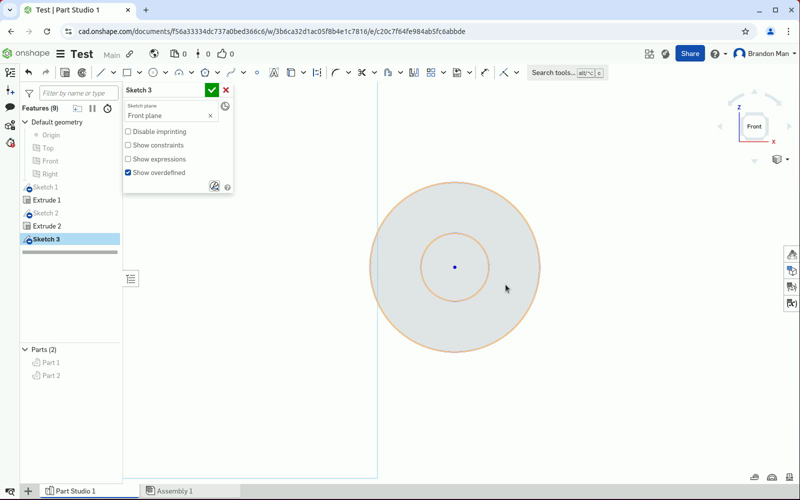
click(505, 284)
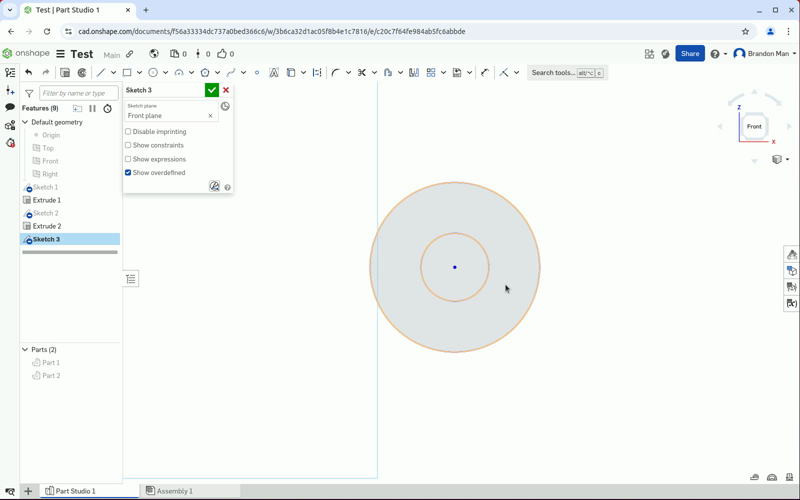
scroll(-6)
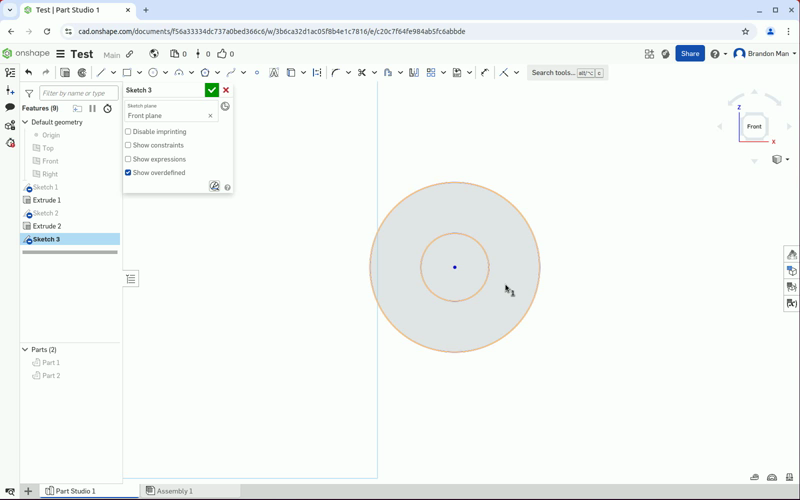
scroll(-6)
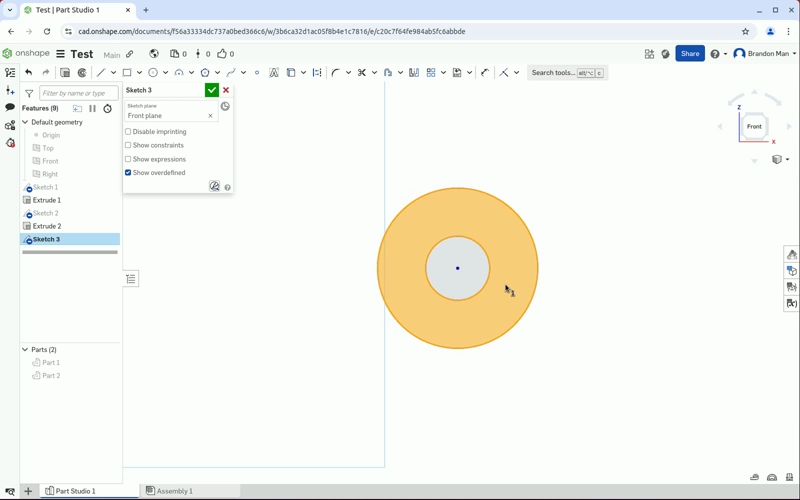
scroll(-6)
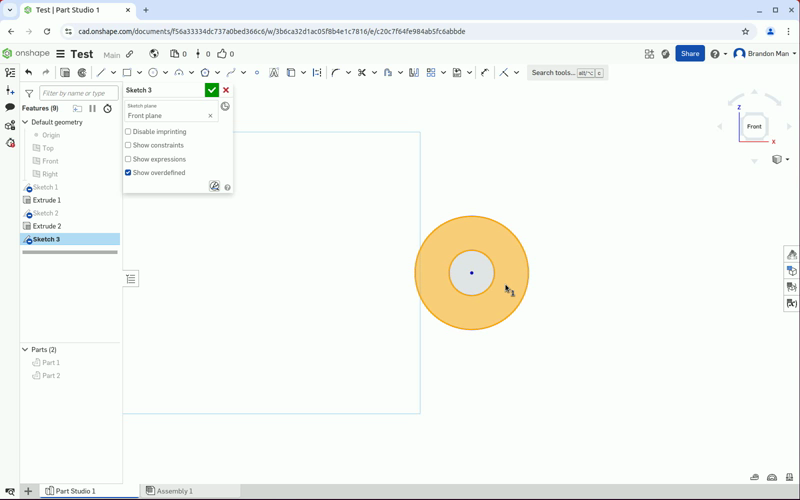
scroll(-6)
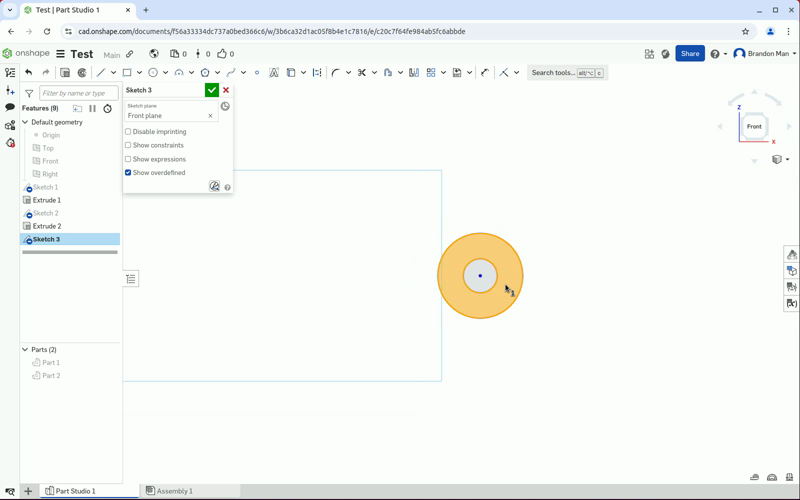
scroll(-6)
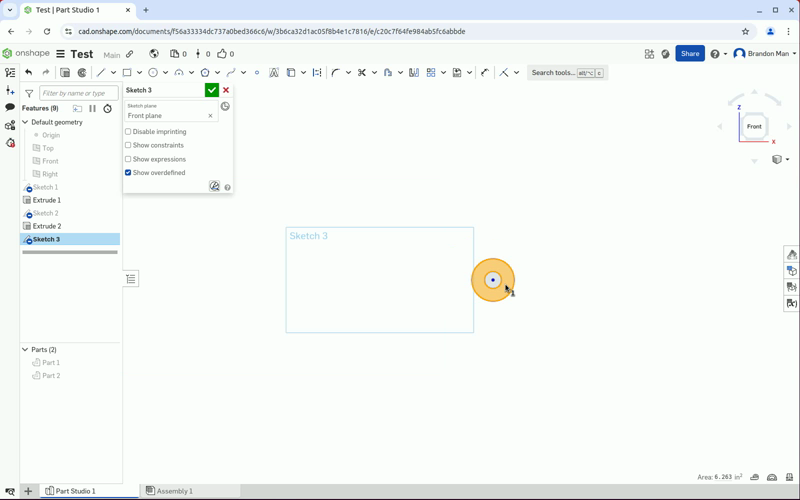
scroll(-6)
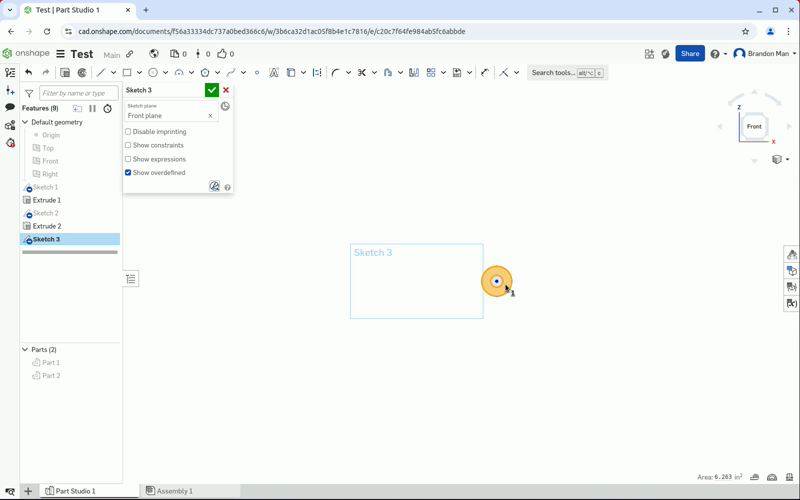
scroll(-6)
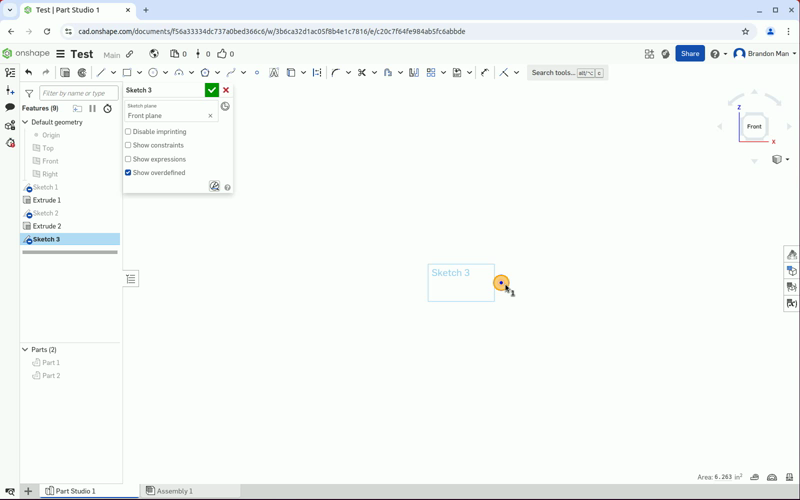
mouse_move(73, 352)
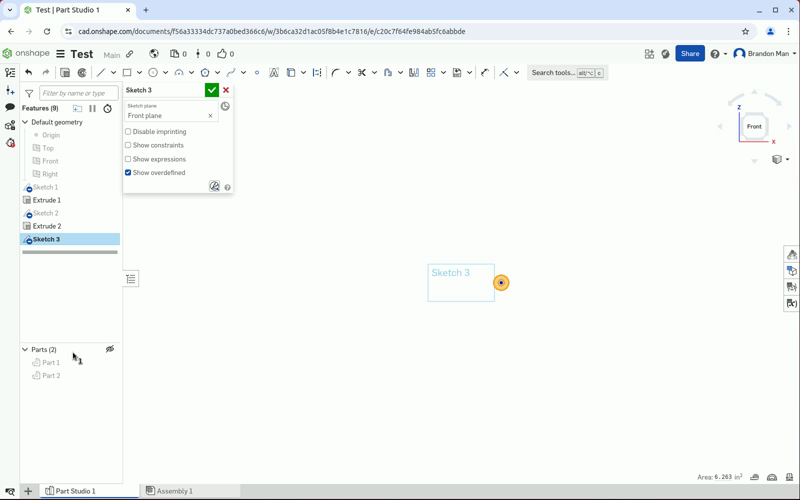
key(shift+y)
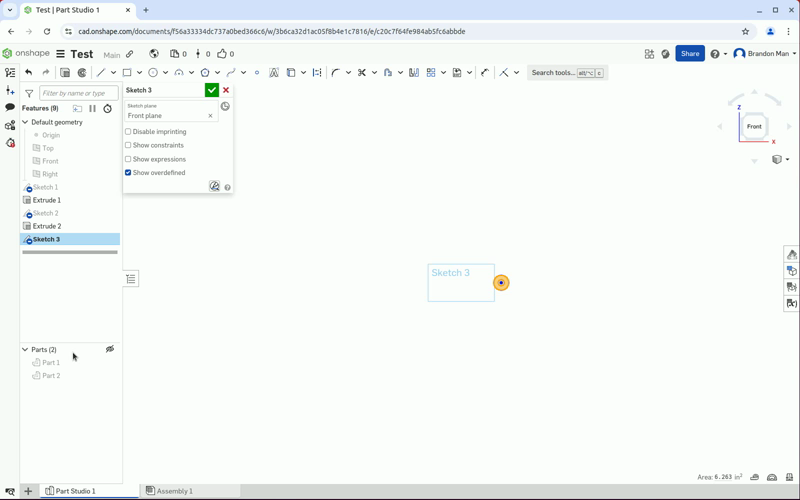
key(shift+e)
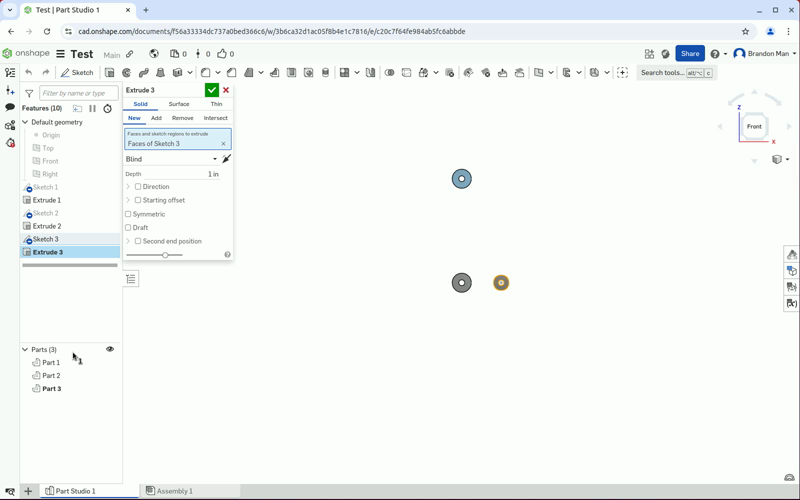
mouse_move(143, 106)
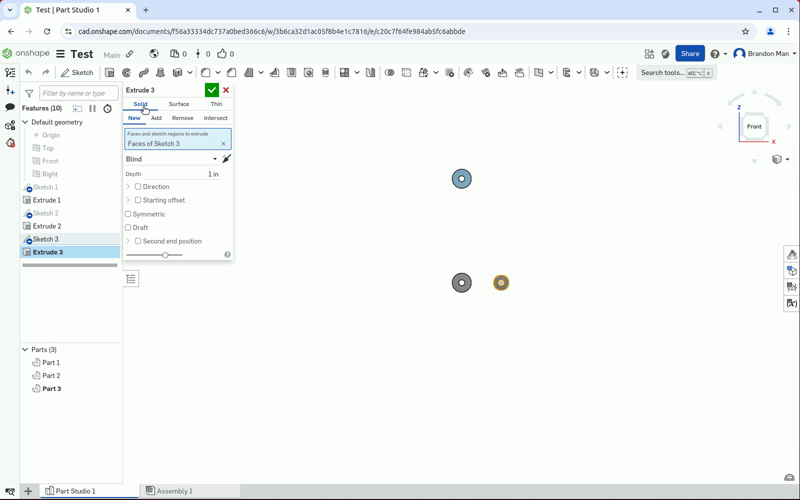
click(143, 106)
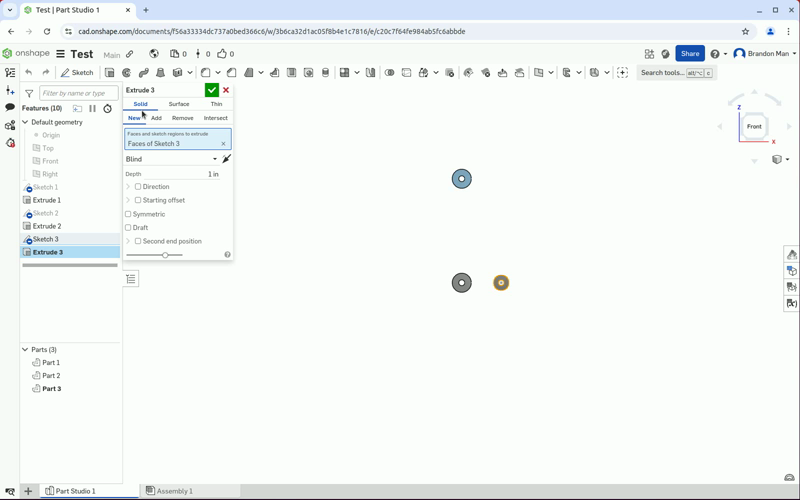
mouse_move(137, 120)
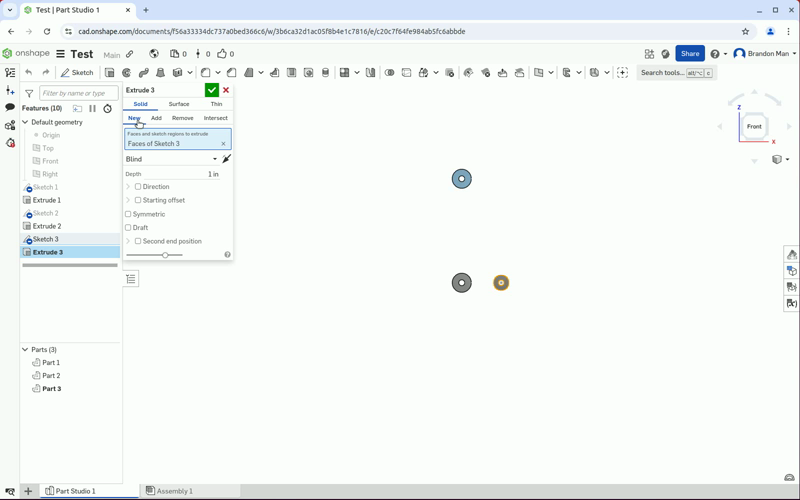
click(137, 120)
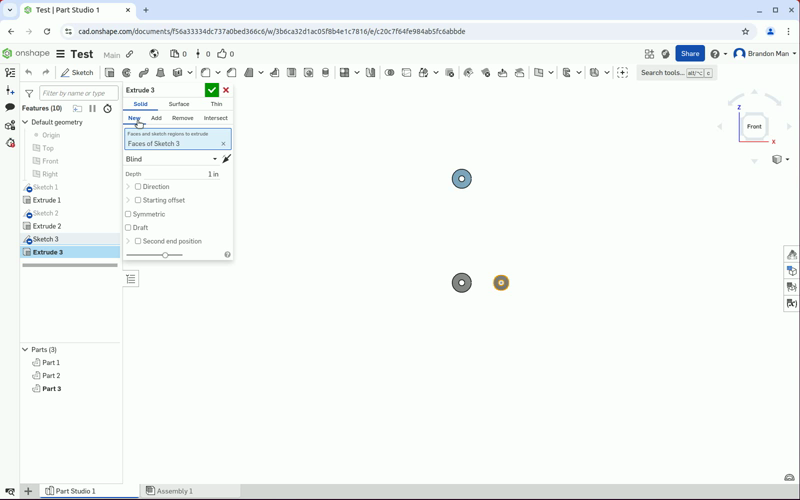
key(tab, 4)
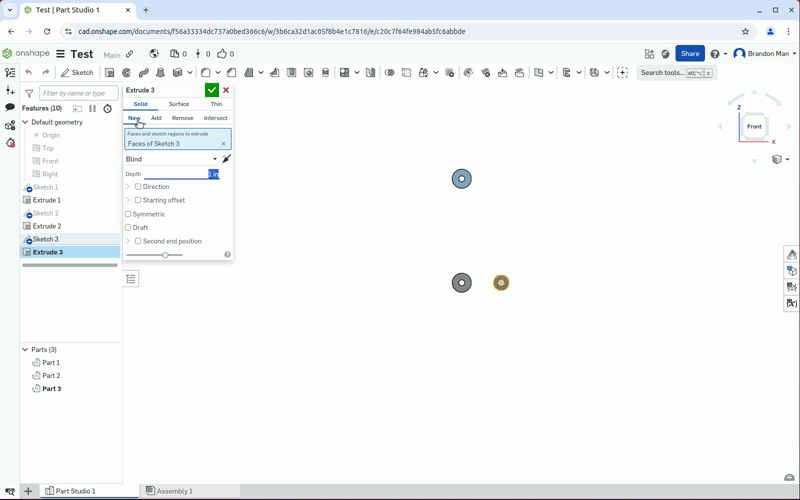
text(5.777)
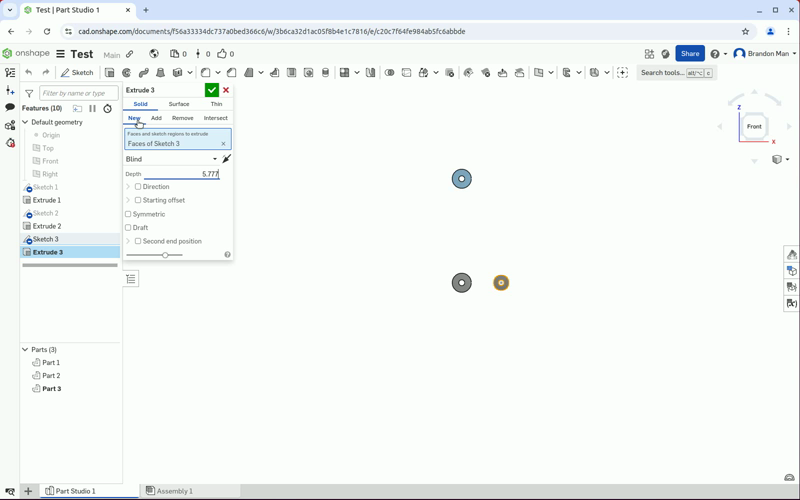
key(enter)
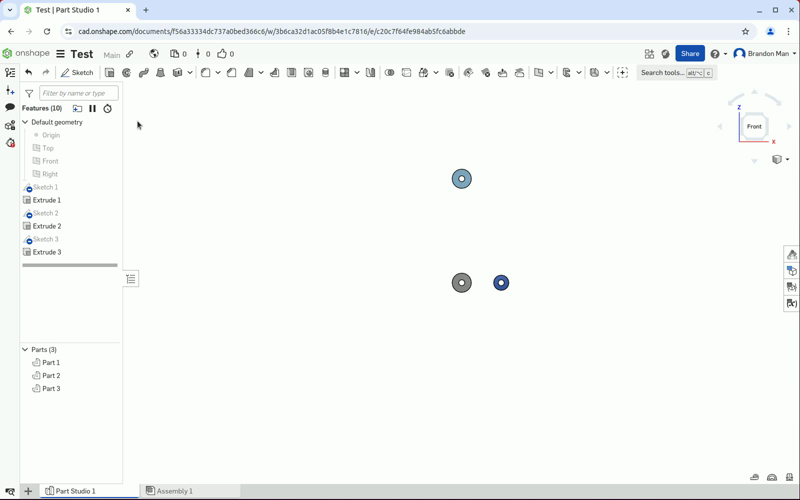
key(shift+h)
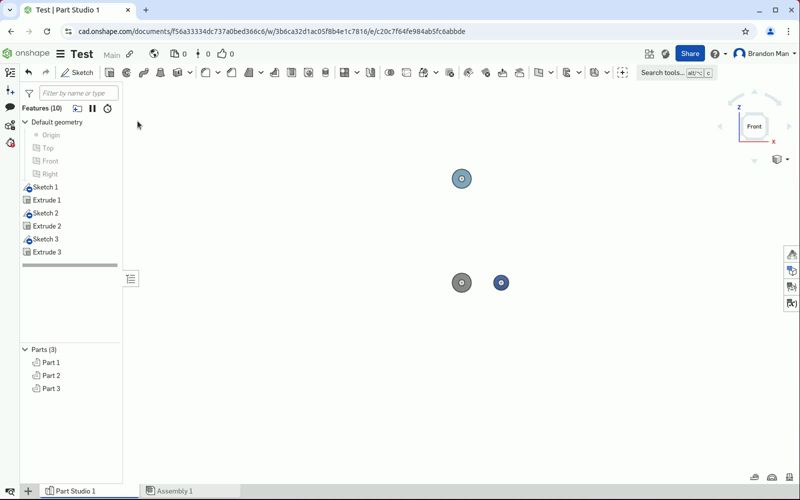
key(shift+h)
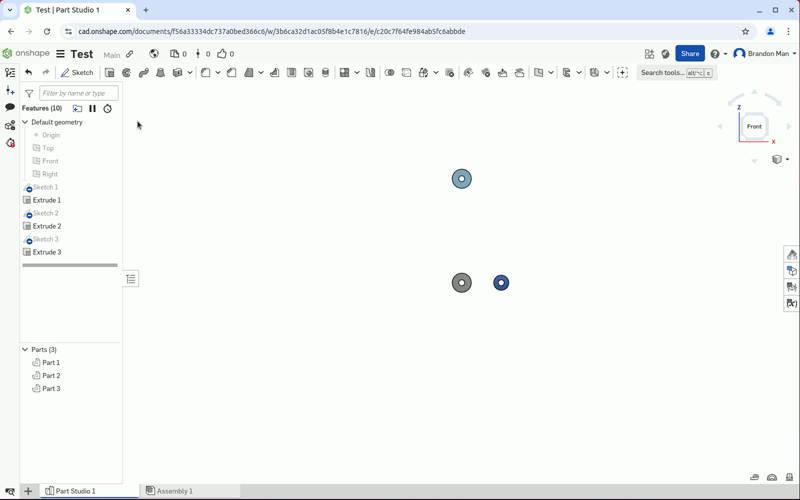
mouse_move(73, 189)
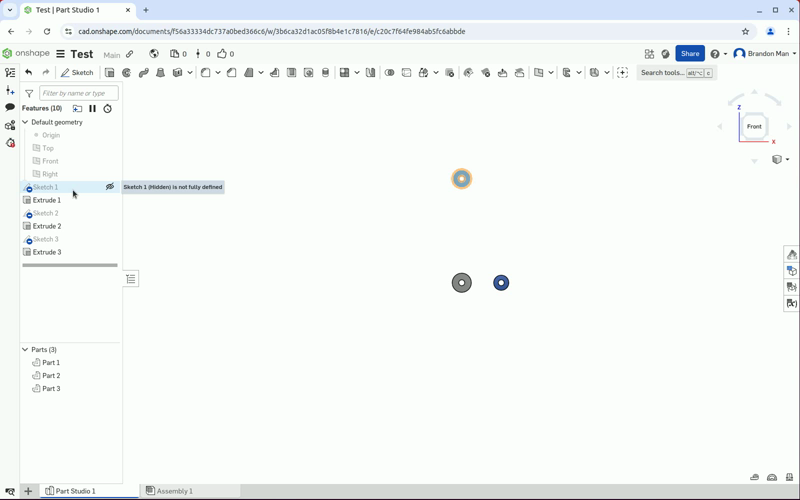
click(73, 189)
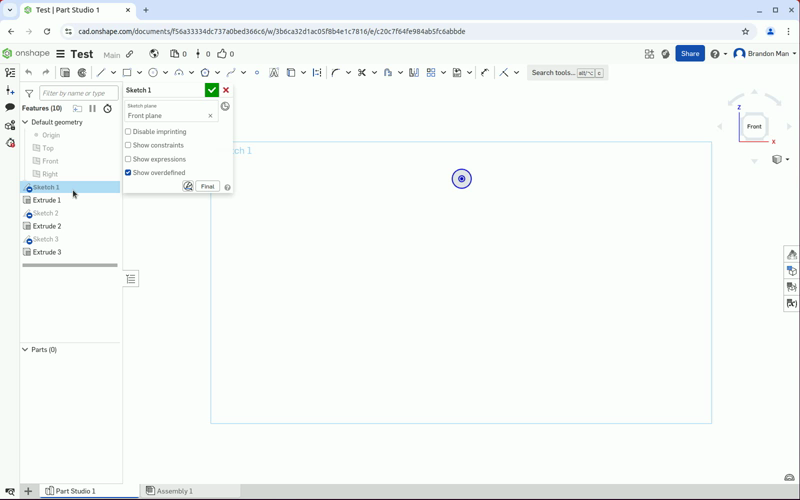
mouse_move(229, 92)
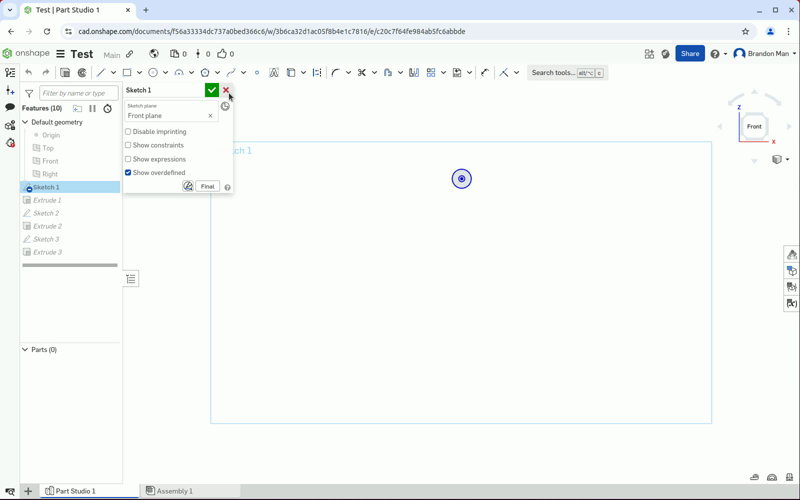
click(229, 92)
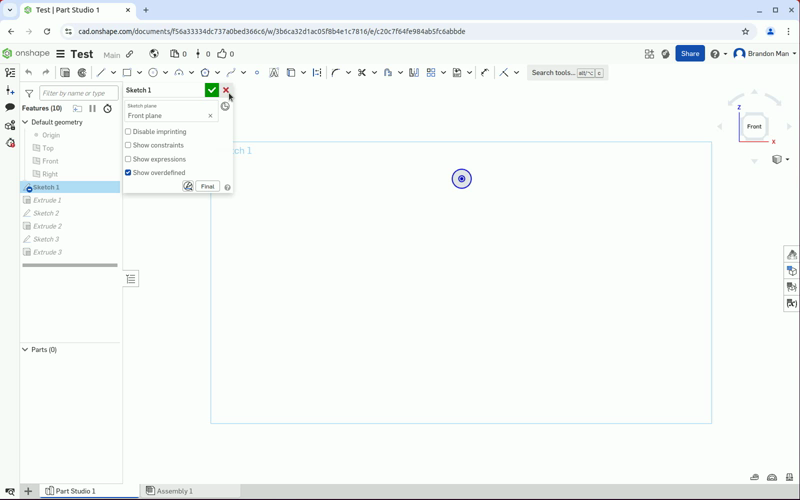
key(shift+s)
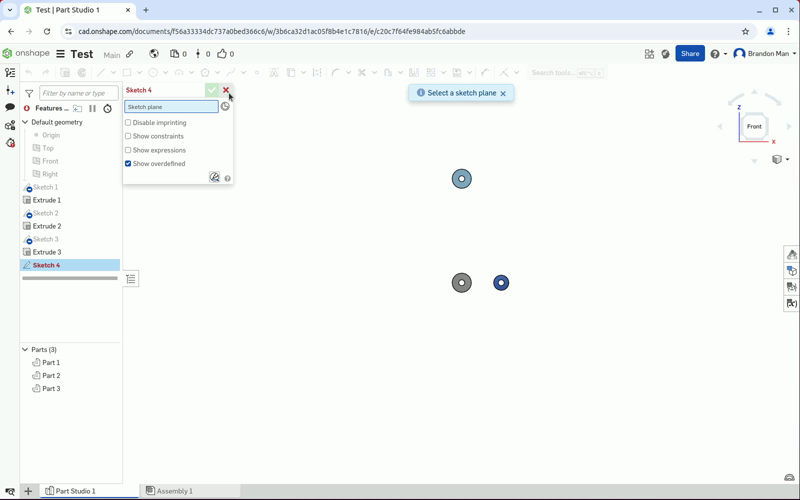
mouse_move(73, 163)
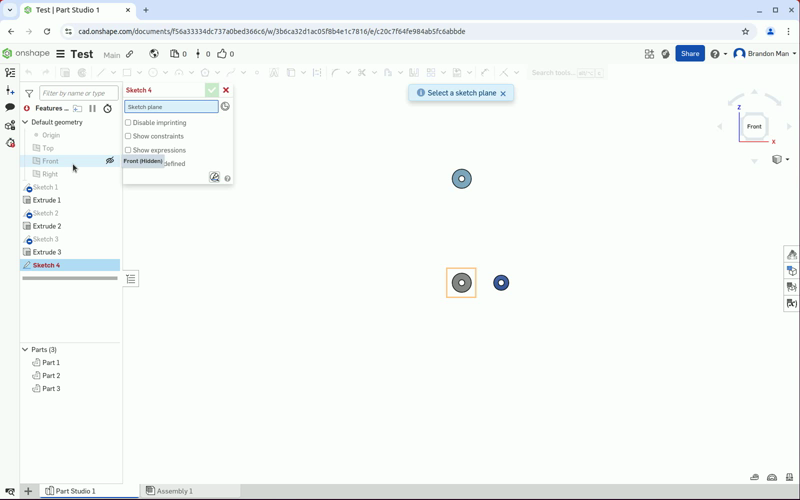
click(73, 163)
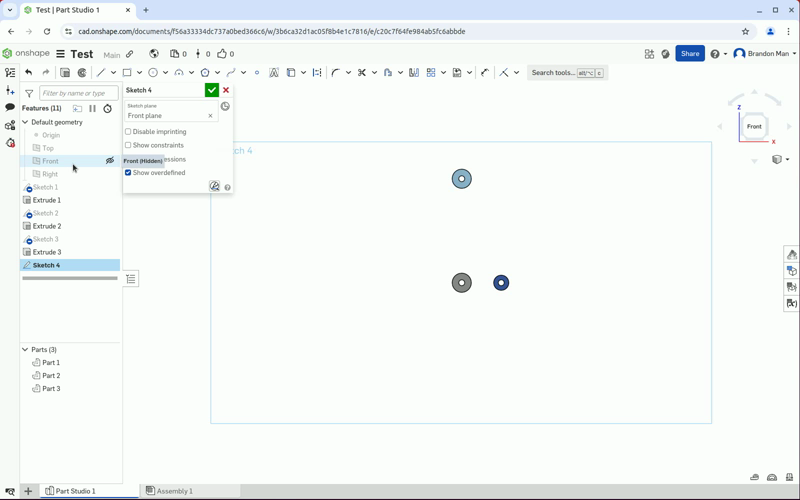
mouse_move(73, 352)
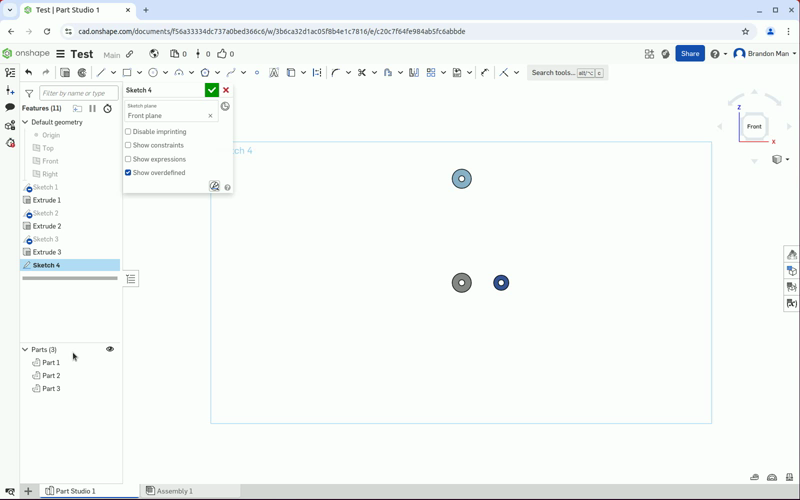
key(y)
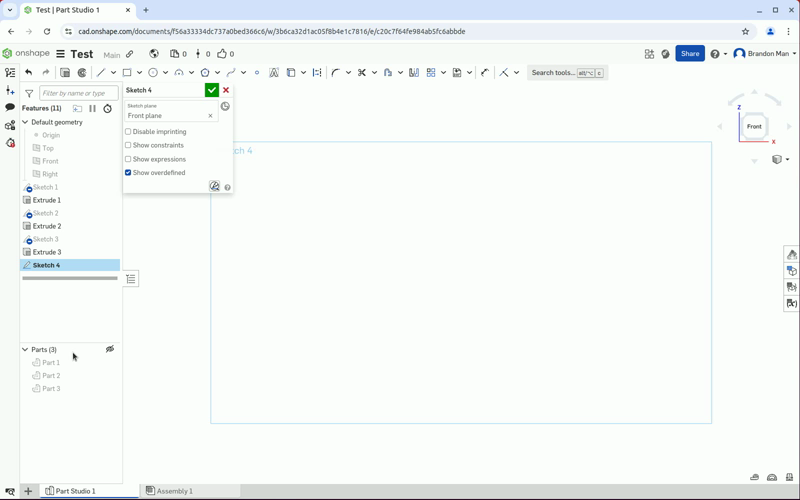
key(a)
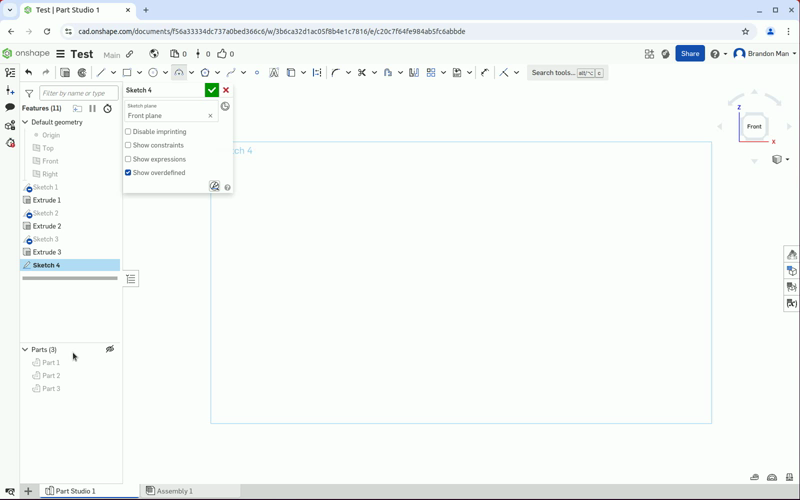
key_down(shift)
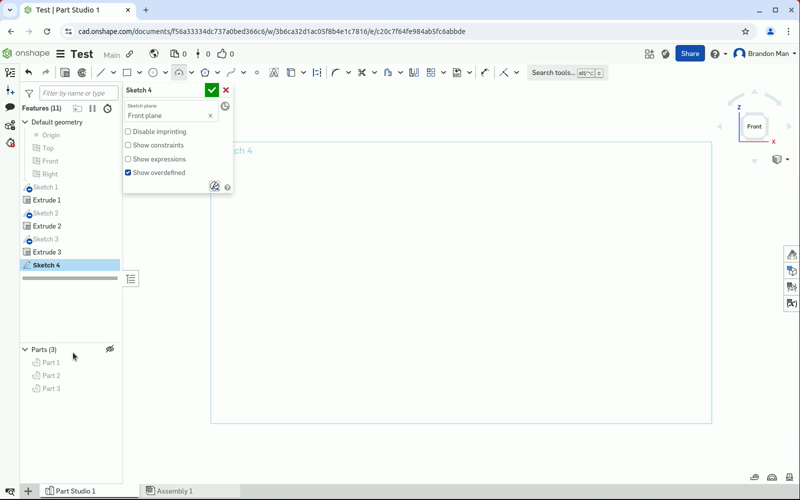
mouse_move(446, 223)
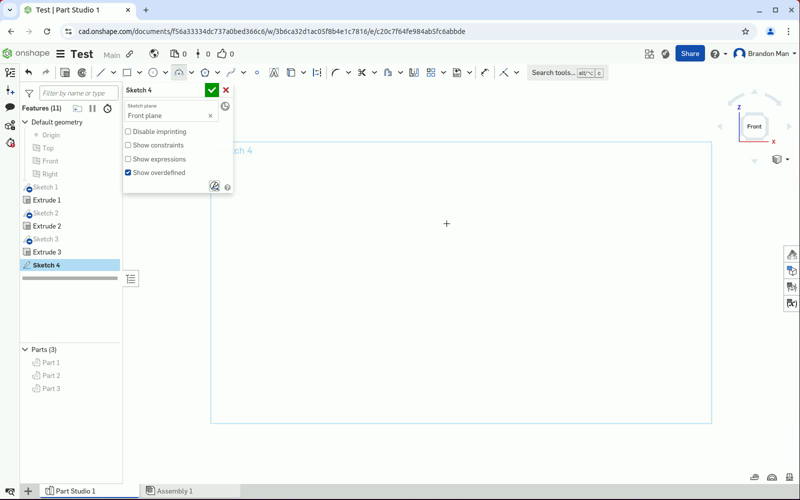
click(446, 223)
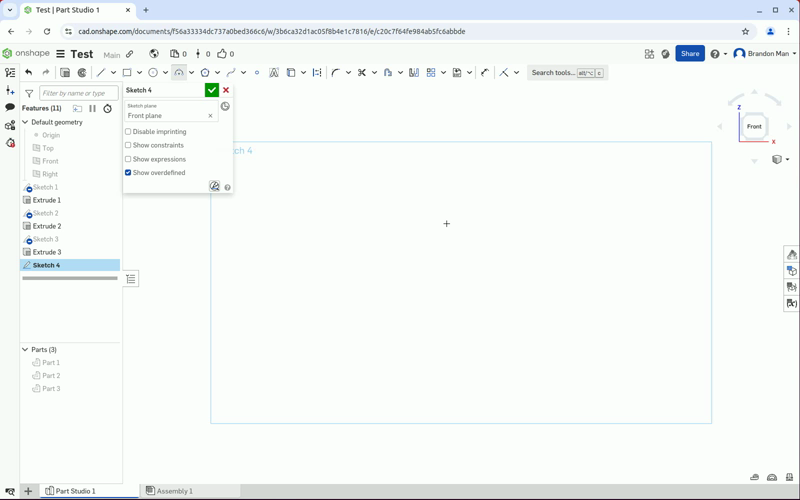
key_up(shift)
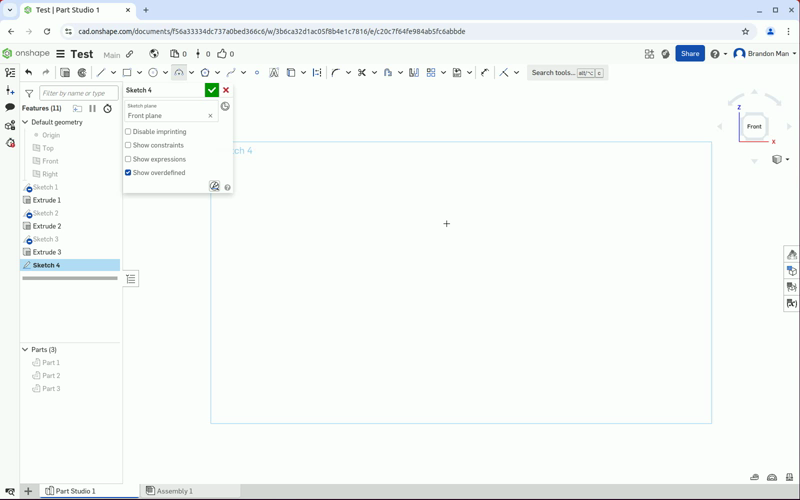
key_down(shift)
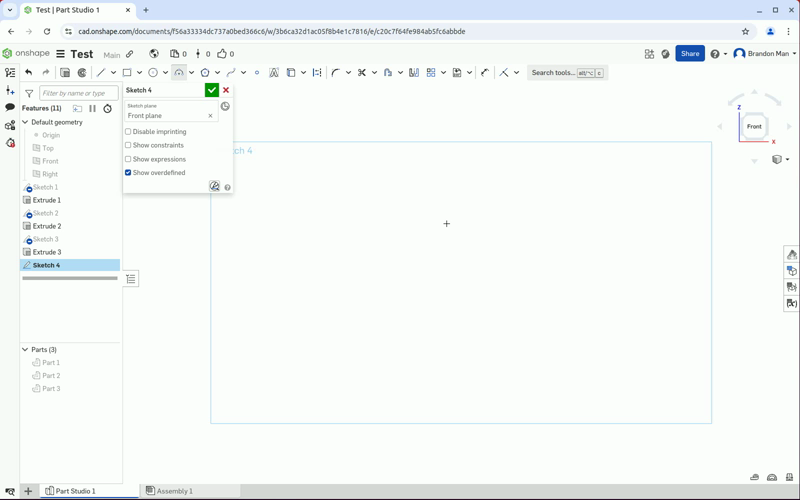
mouse_move(476, 223)
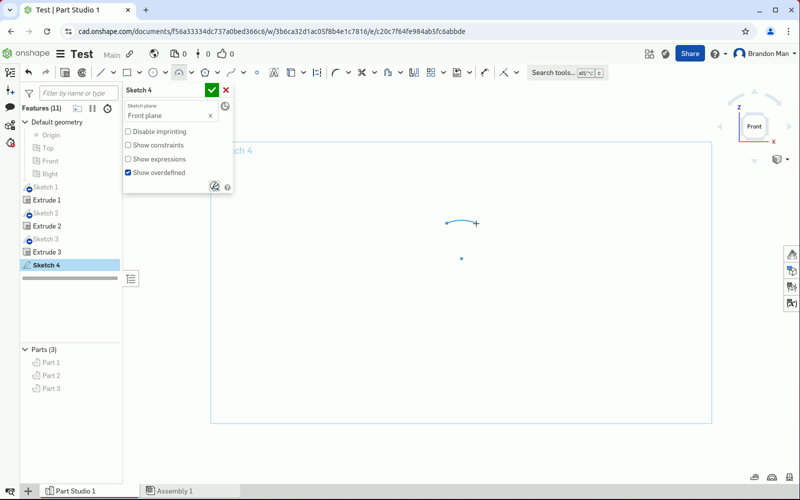
click(476, 223)
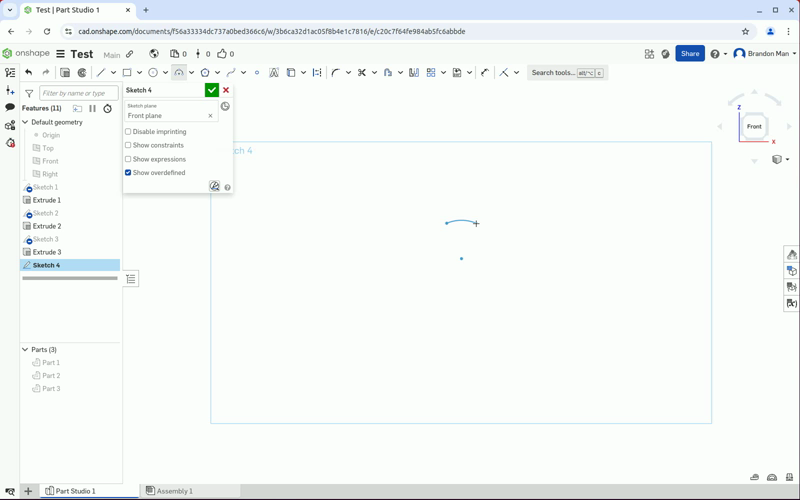
mouse_move(461, 210)
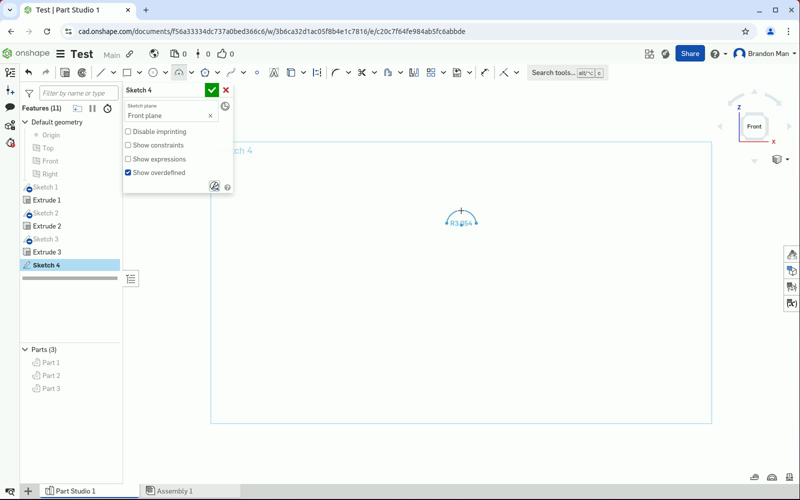
click(461, 210)
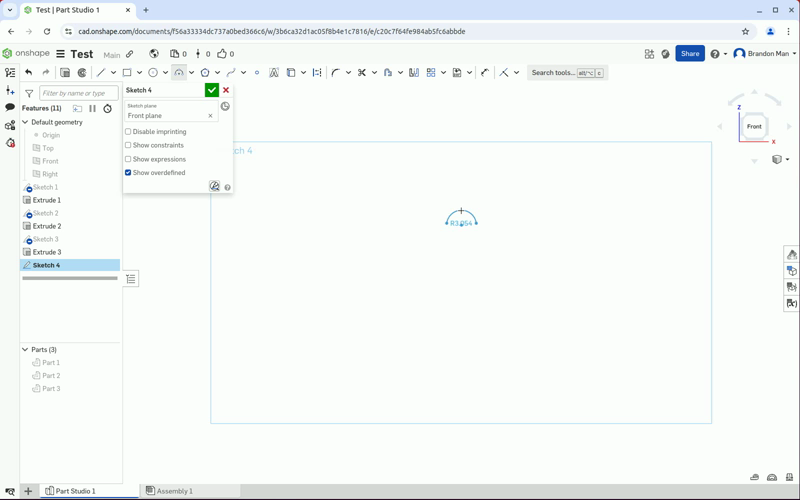
key_up(shift)
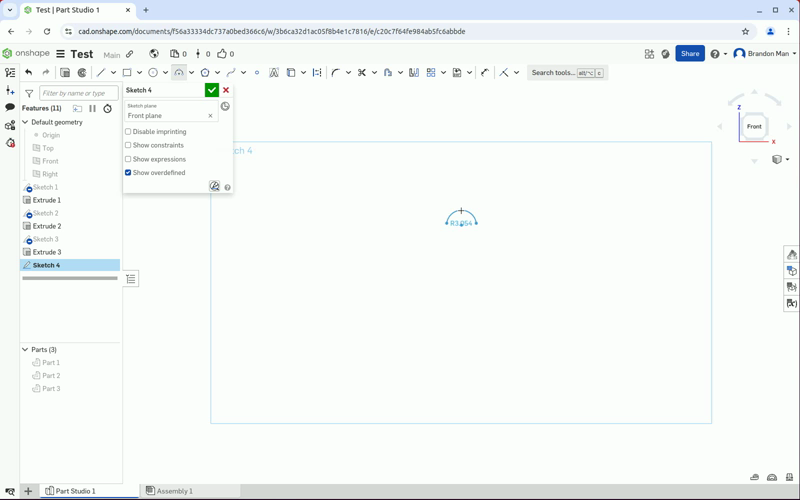
key(esc)
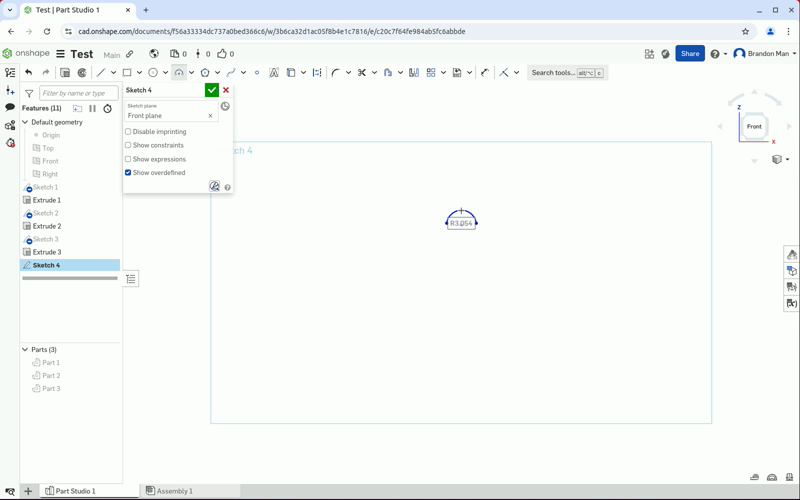
key(l)
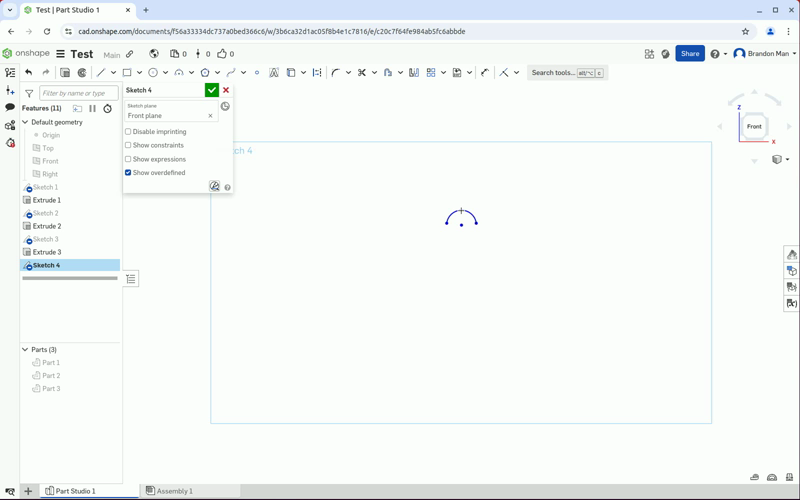
mouse_move(476, 223)
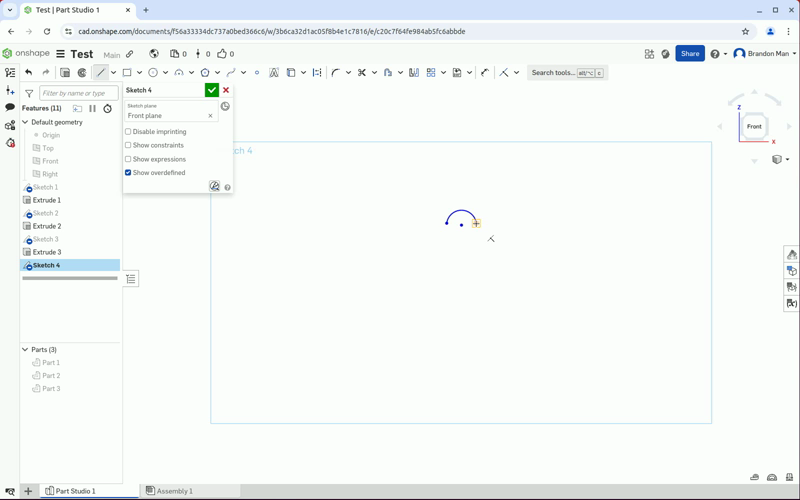
click(476, 223)
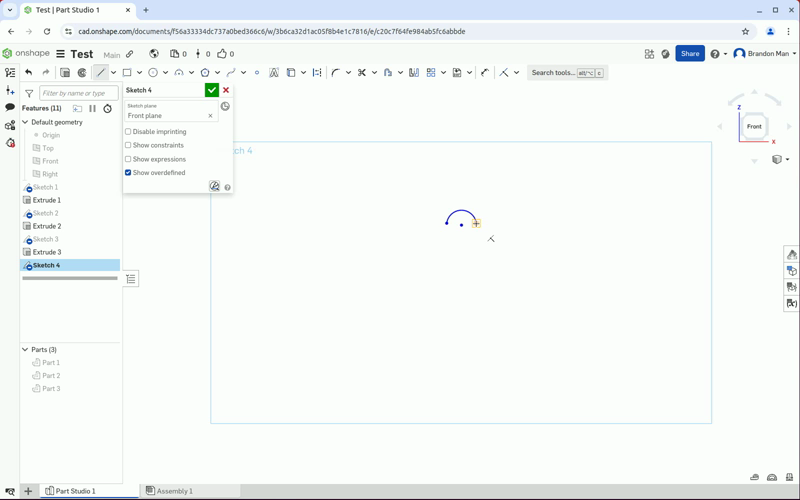
key_down(shift)
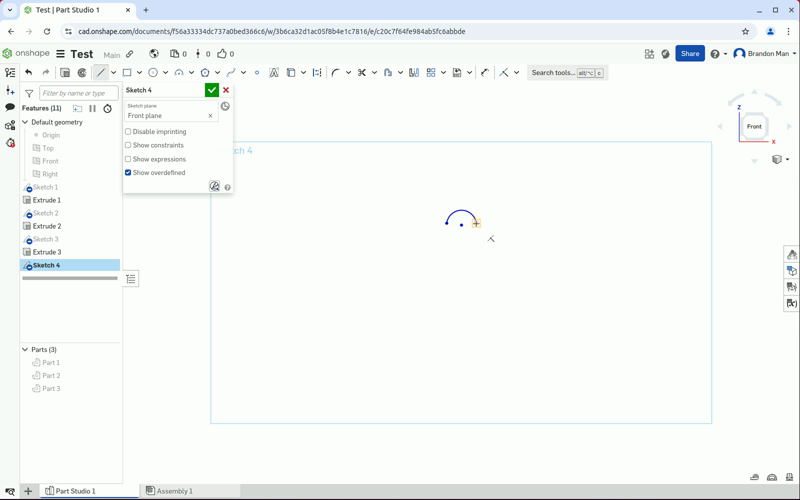
mouse_move(506, 223)
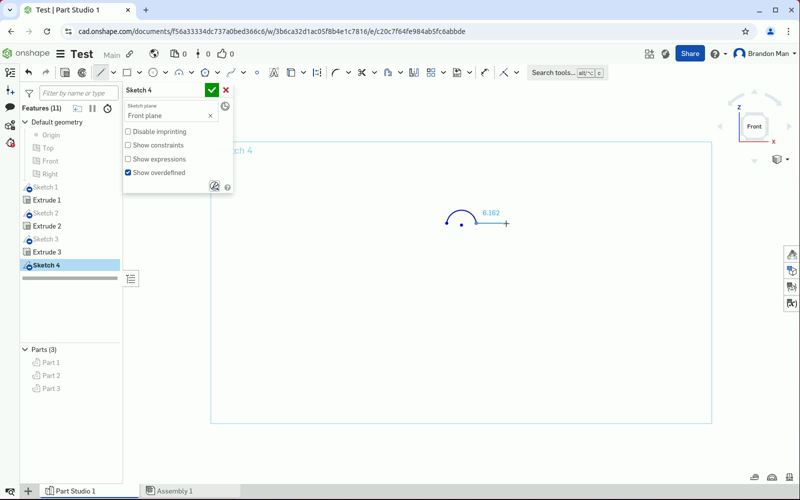
mouse_move(470, 176)
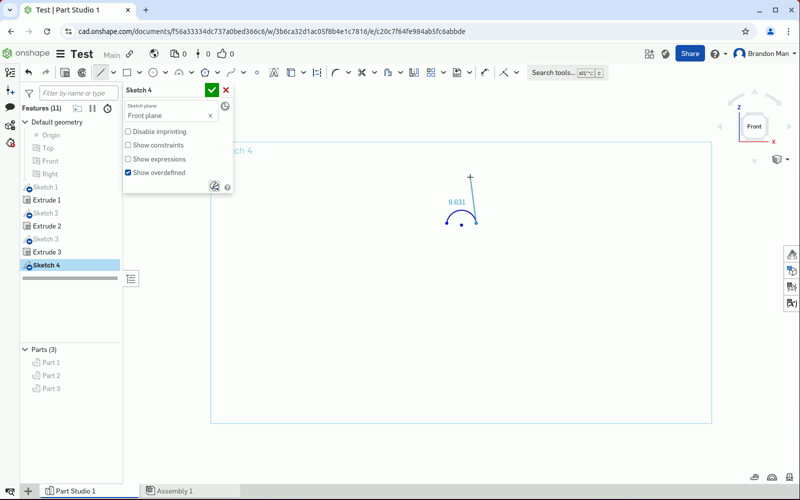
click(470, 176)
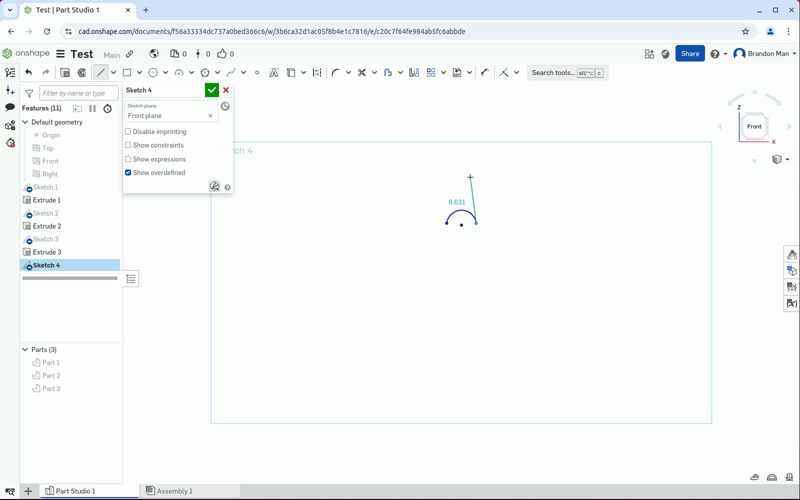
key_up(shift)
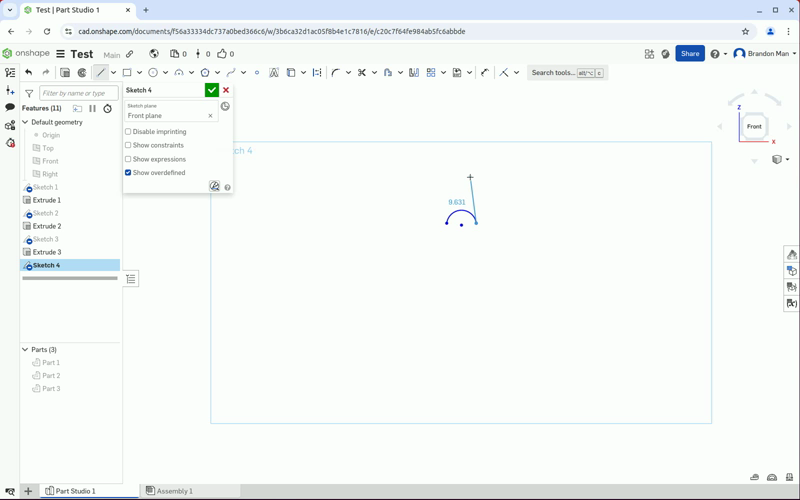
key(esc)
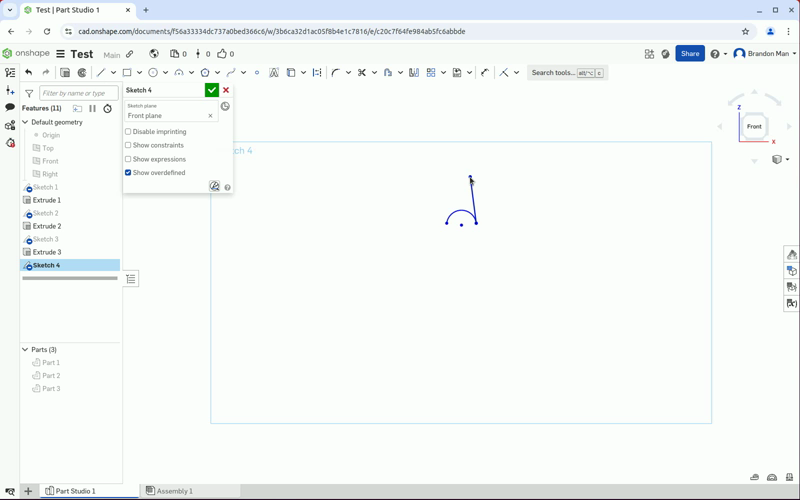
key(a)
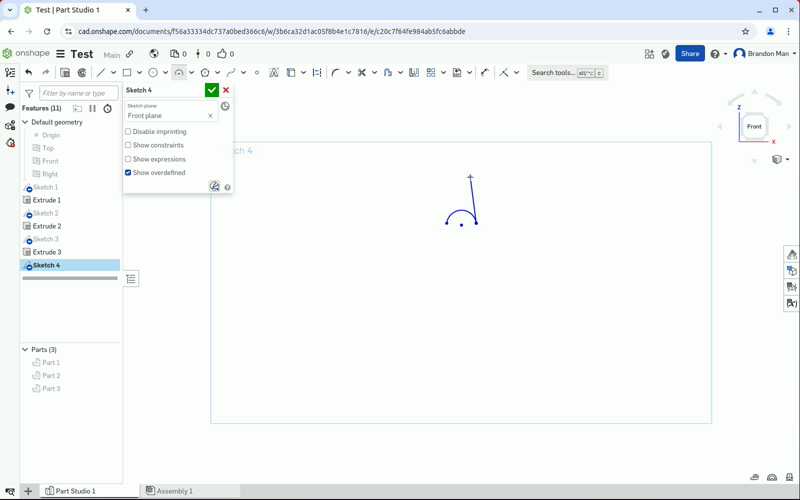
mouse_move(470, 176)
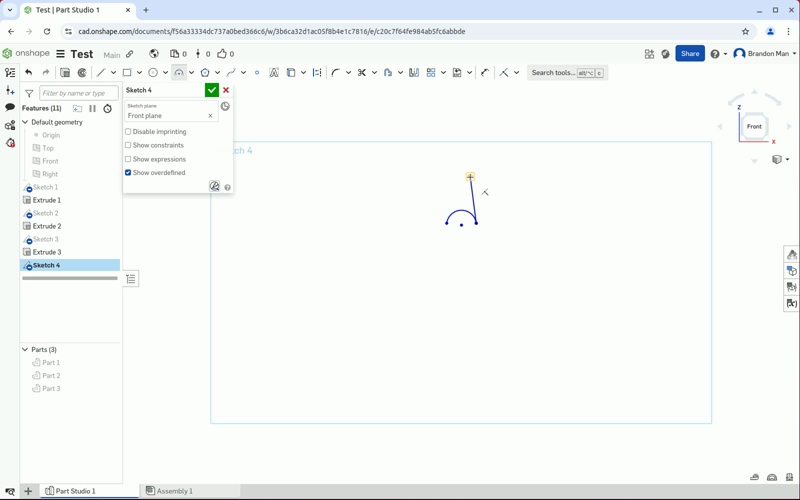
click(470, 176)
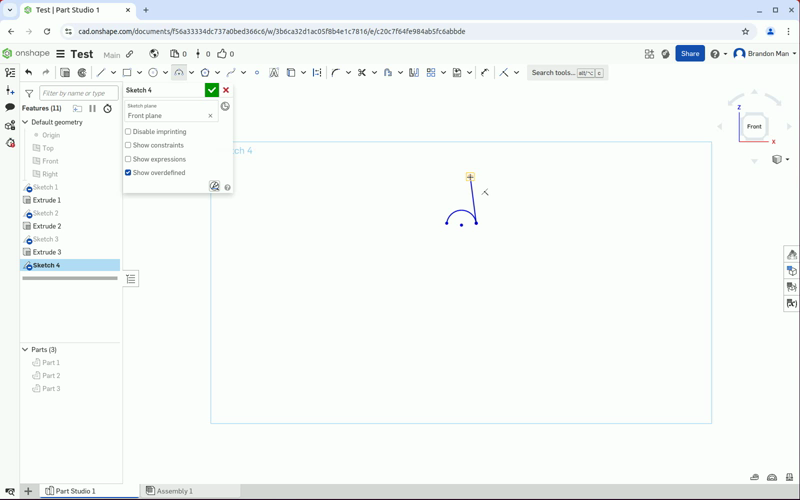
key_down(shift)
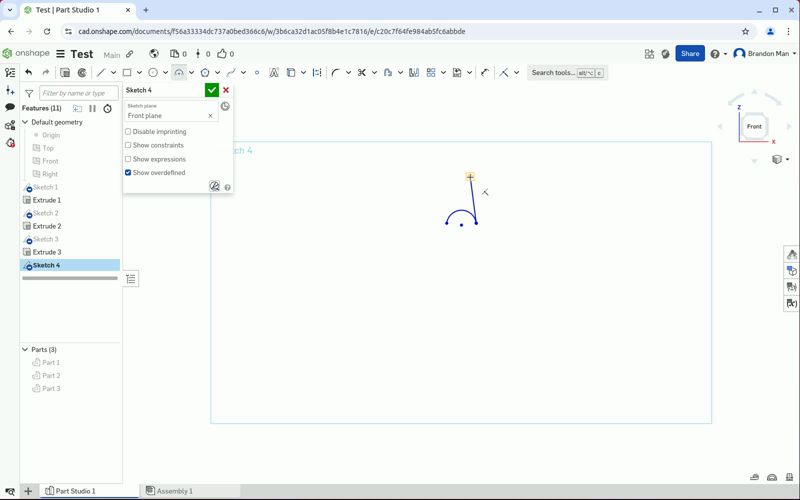
mouse_move(452, 176)
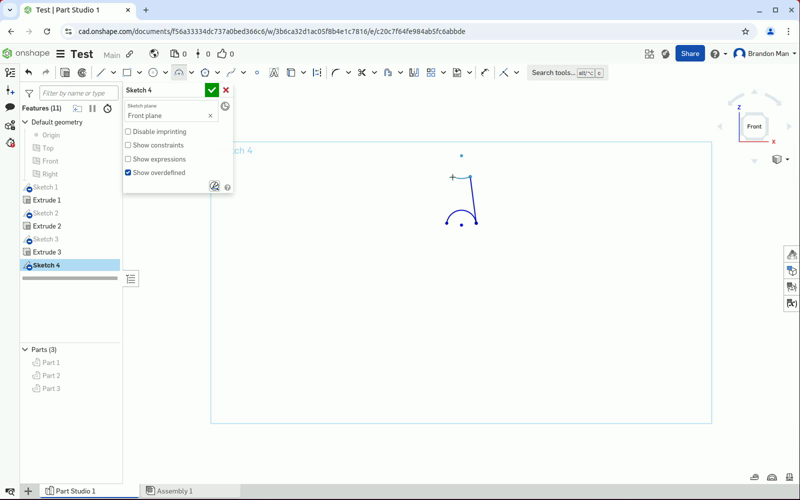
click(452, 176)
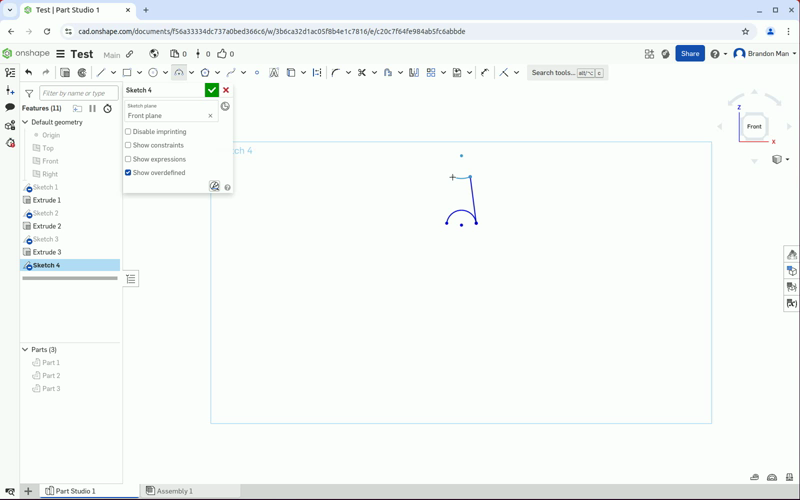
mouse_move(461, 186)
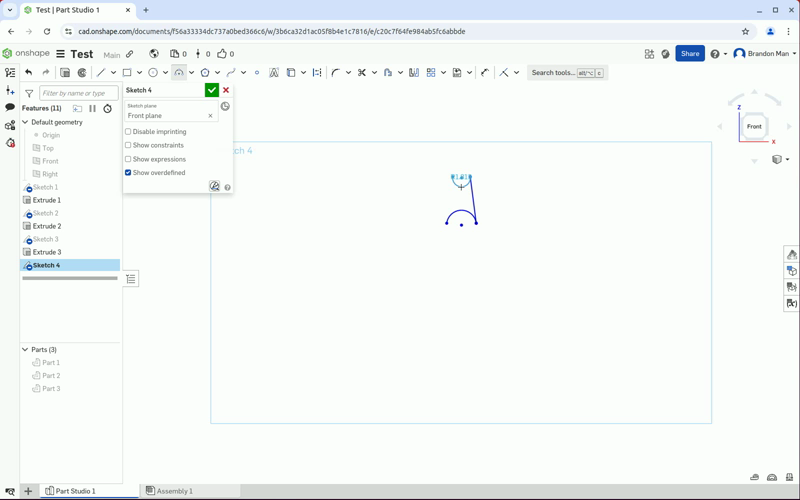
click(461, 186)
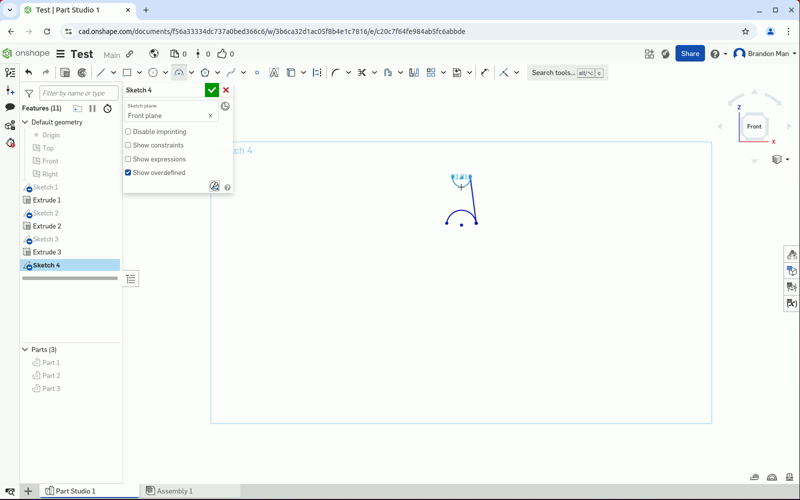
key_up(shift)
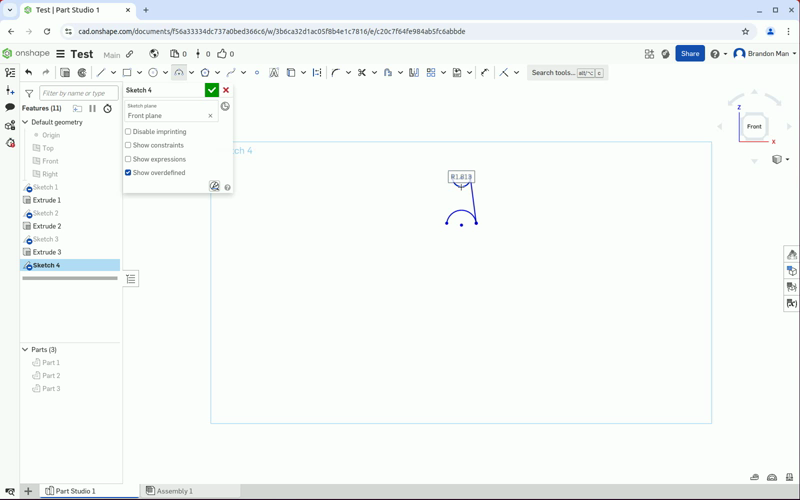
key(esc)
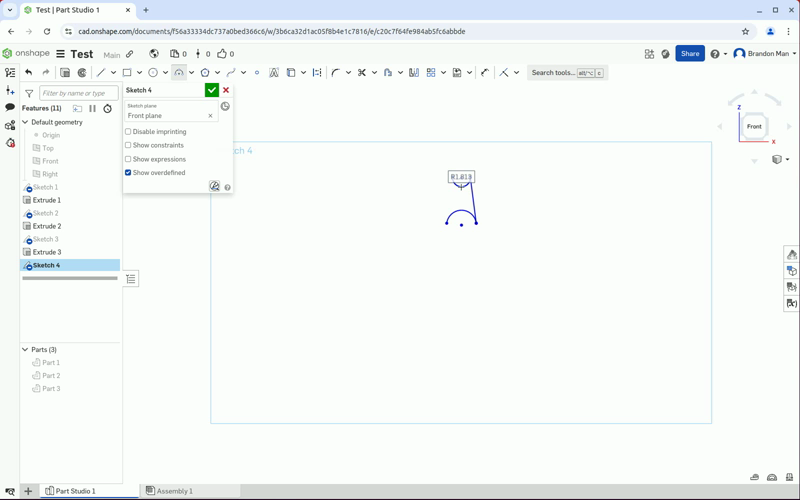
key(l)
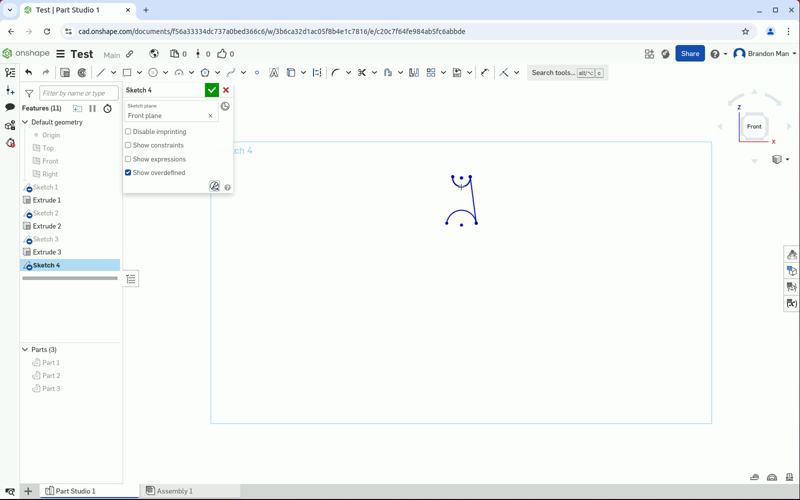
mouse_move(452, 176)
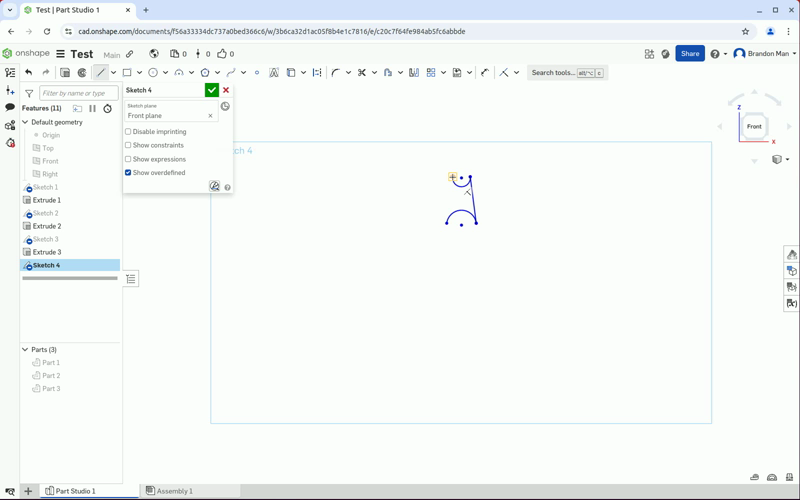
click(452, 176)
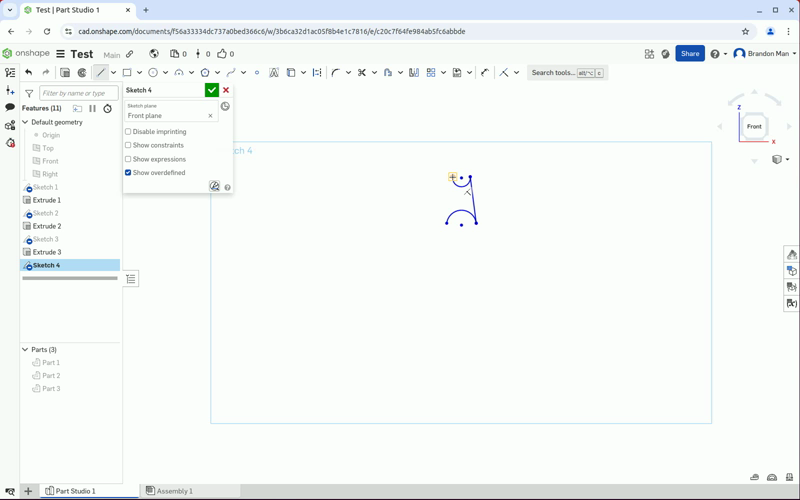
mouse_move(482, 176)
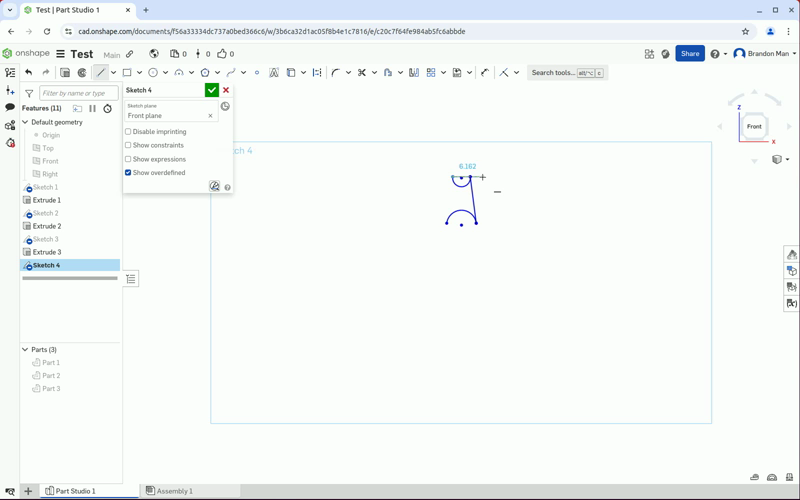
key_down(shift)
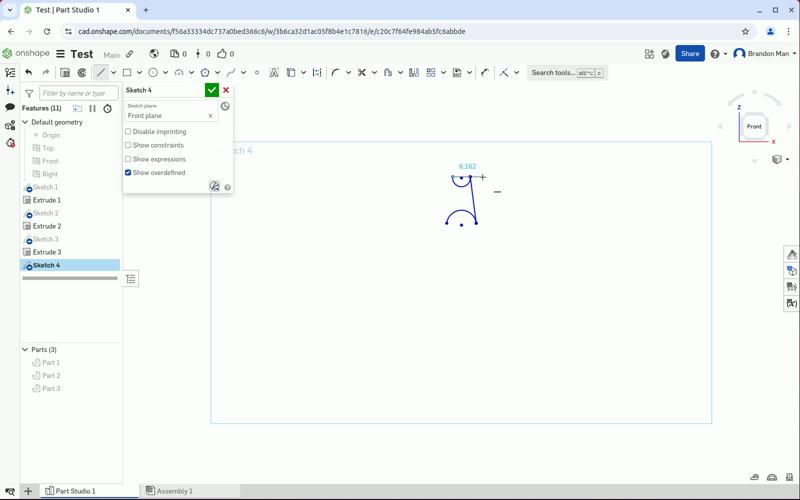
mouse_move(446, 223)
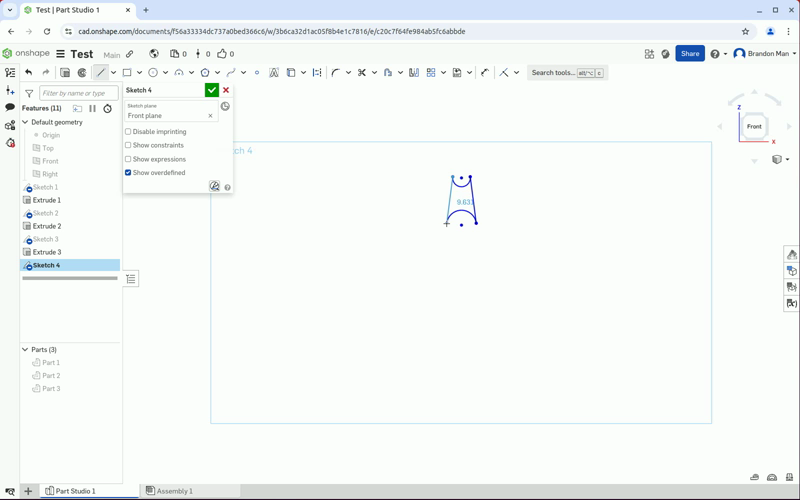
key_up(shift)
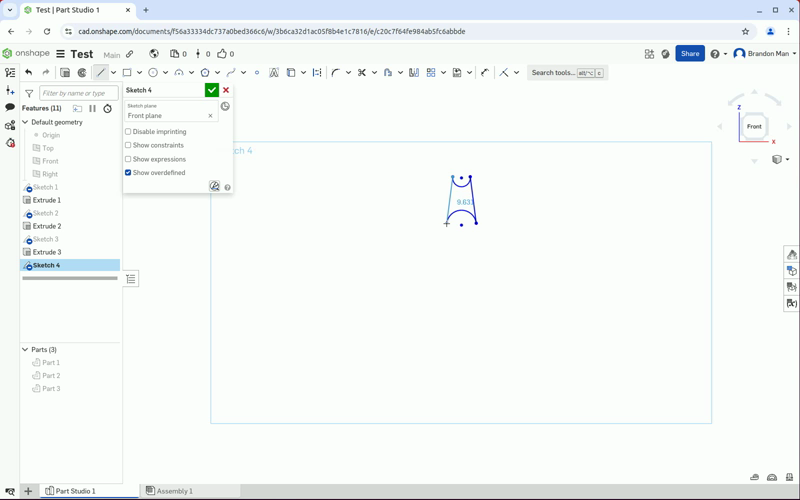
click(446, 223)
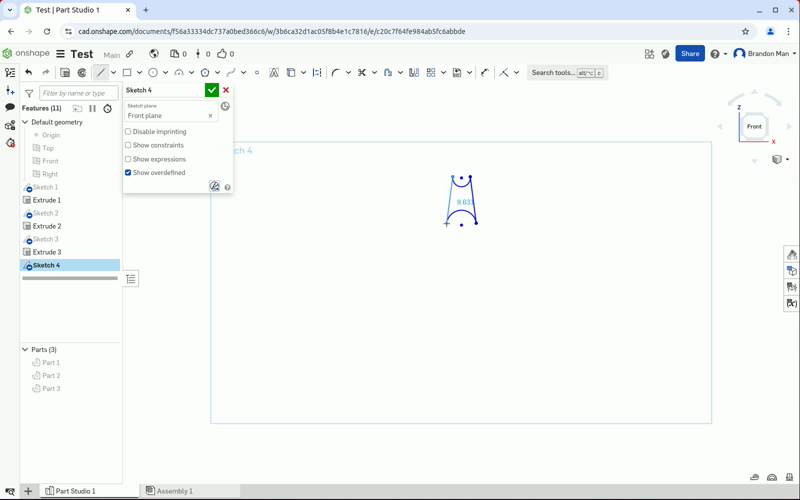
key(esc)
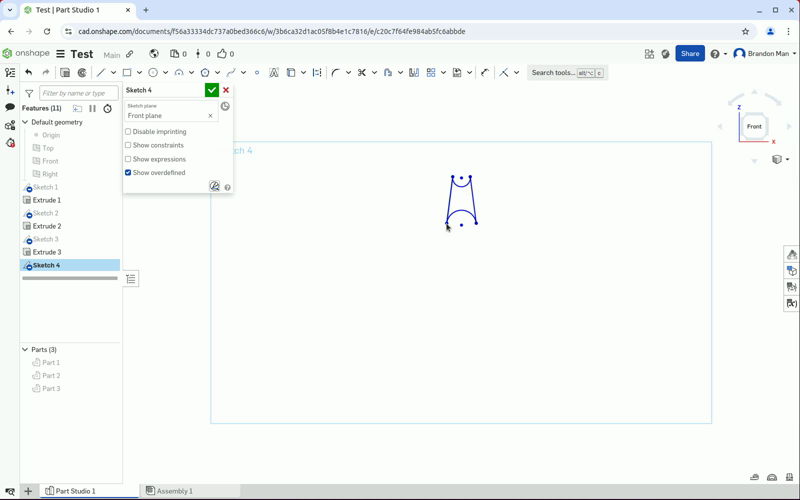
key(c)
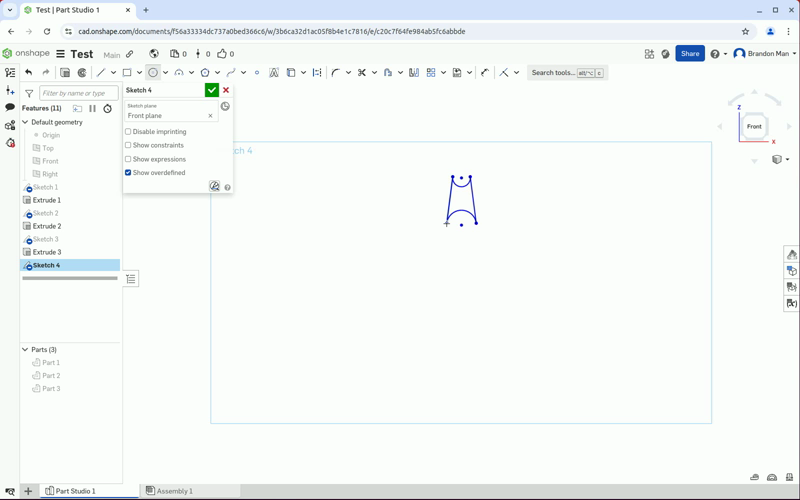
key_down(shift)
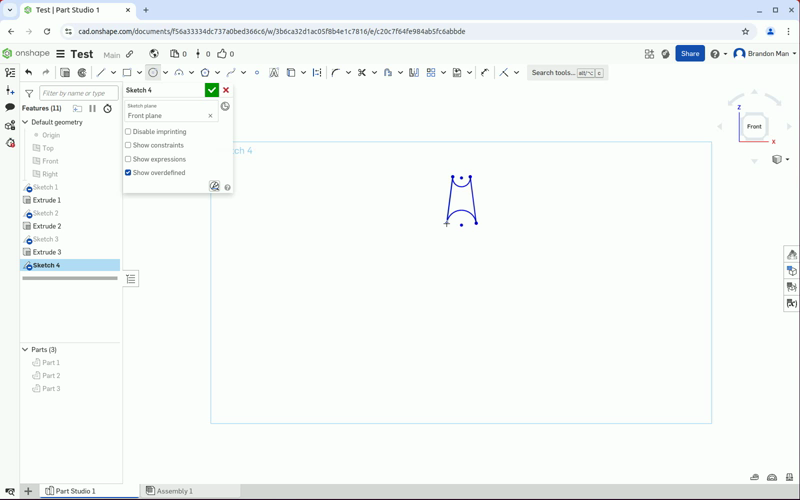
mouse_move(456, 191)
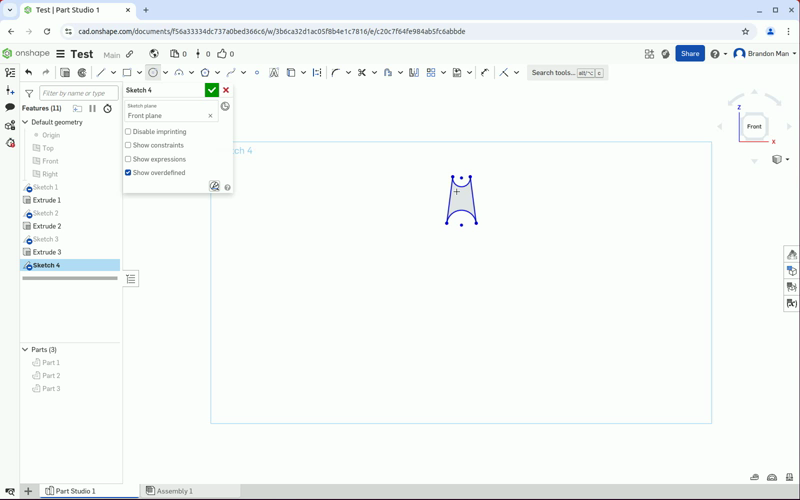
click(456, 191)
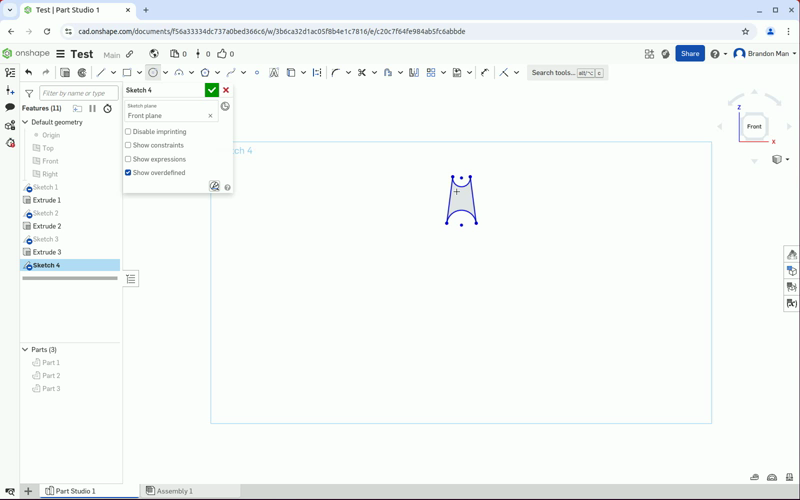
key_up(shift)
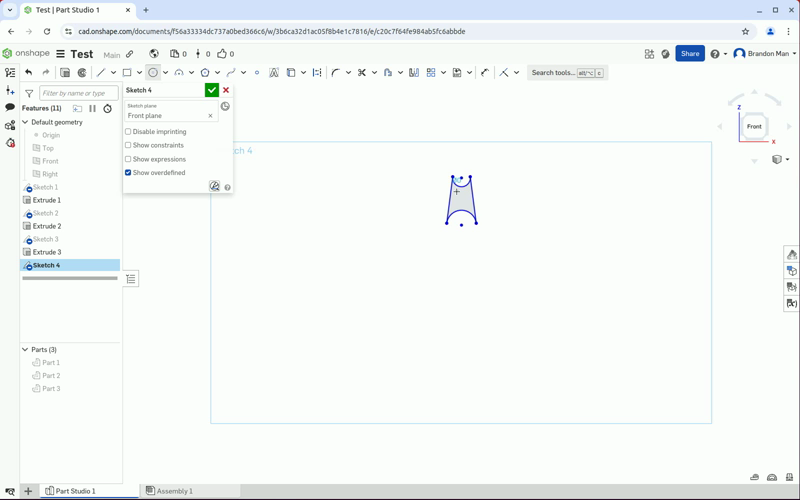
mouse_move(459, 191)
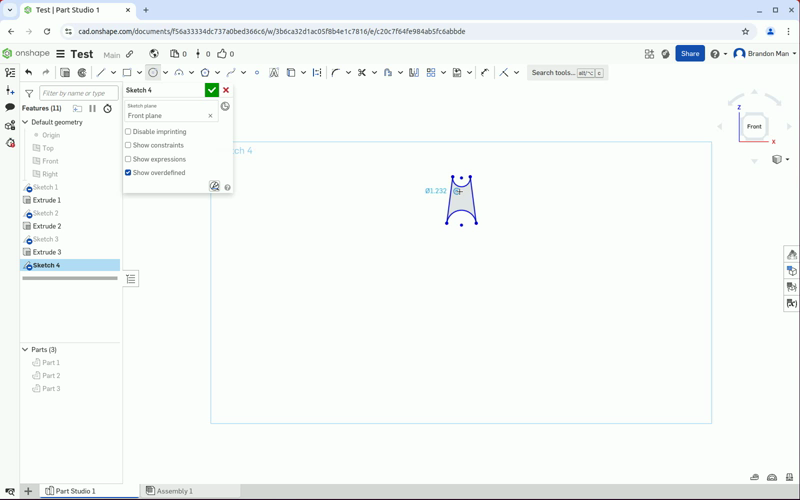
scroll(6)
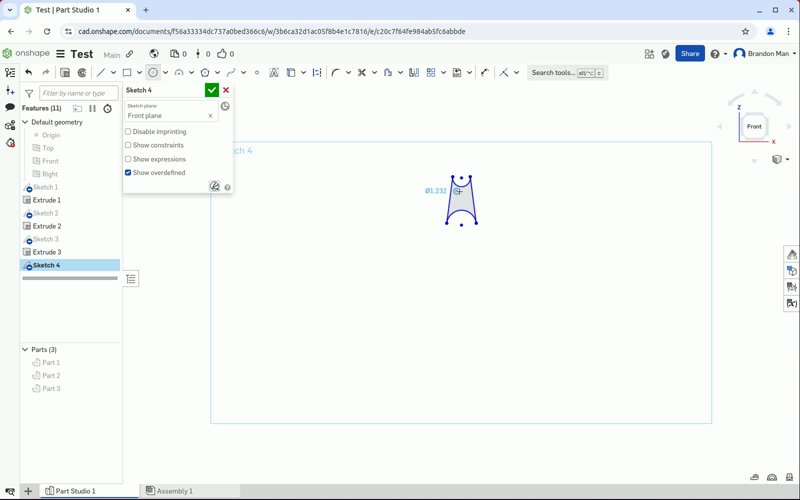
scroll(6)
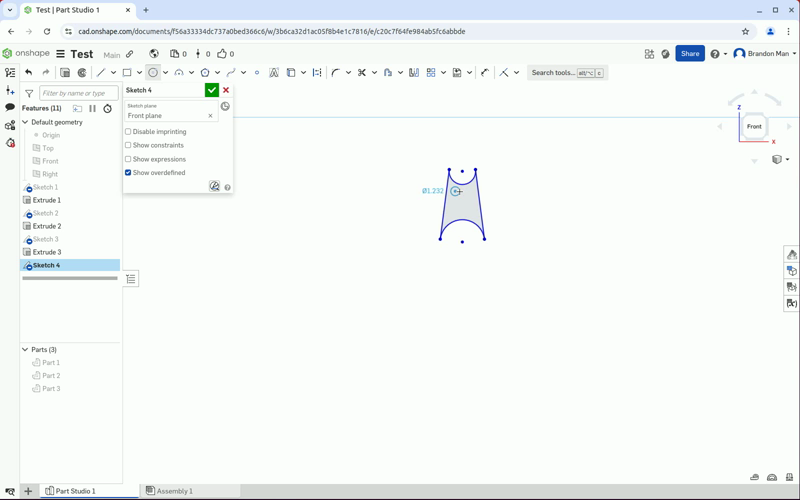
scroll(6)
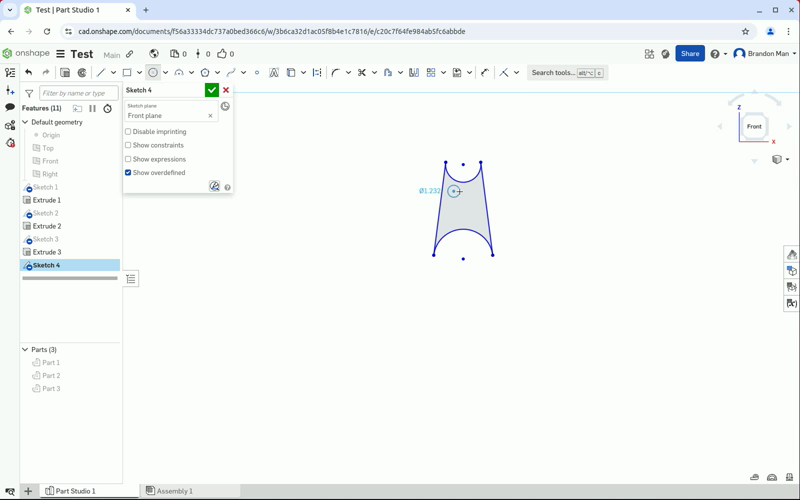
scroll(6)
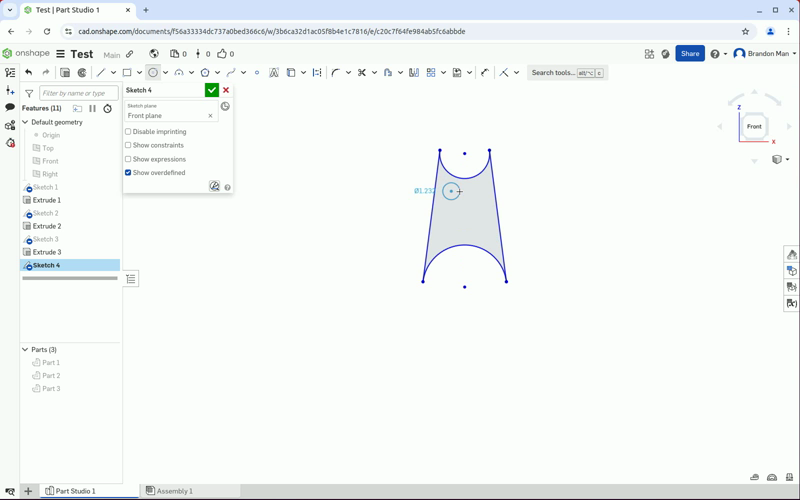
scroll(6)
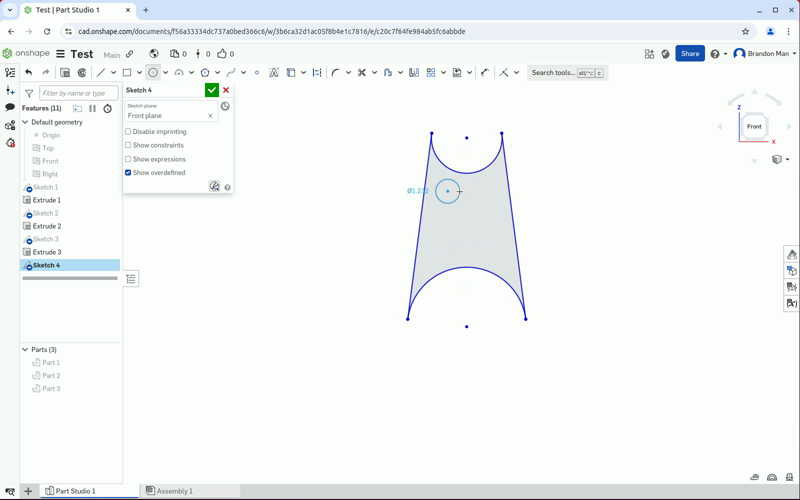
scroll(6)
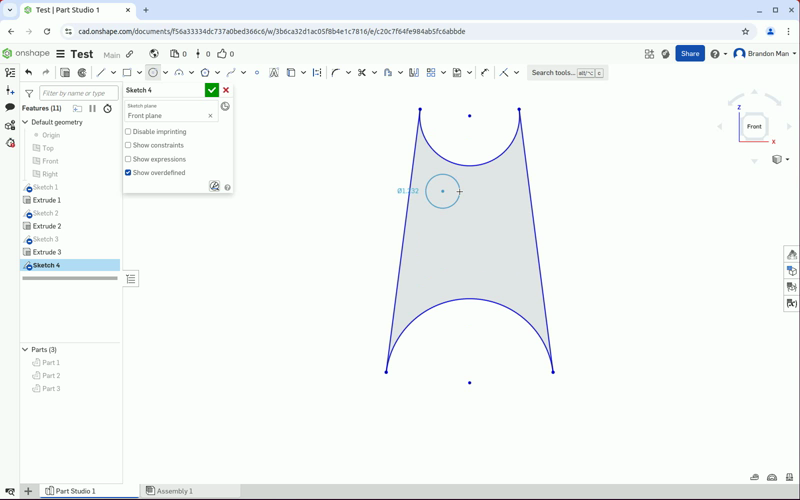
scroll(6)
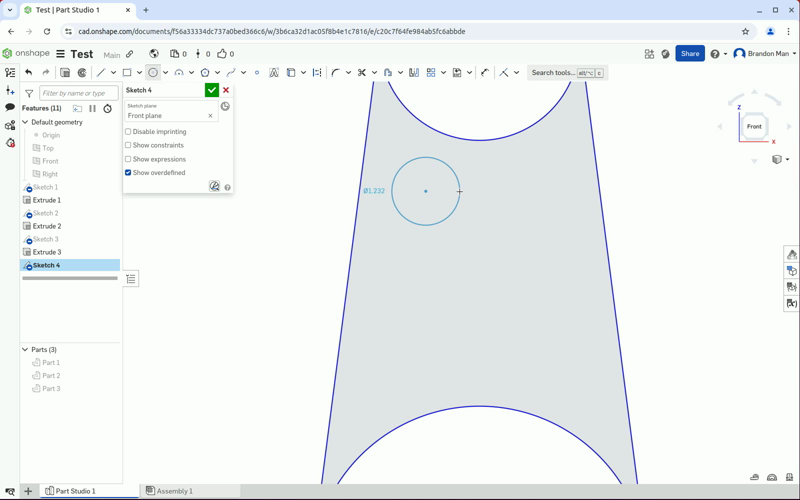
click(459, 191)
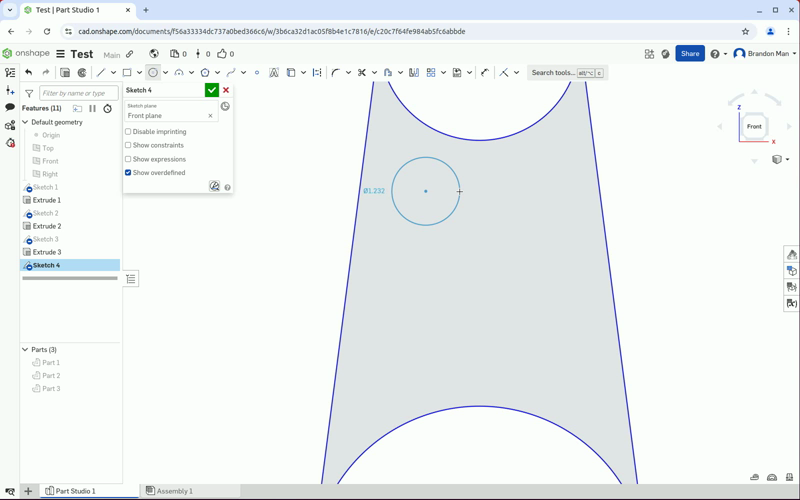
scroll(-6)
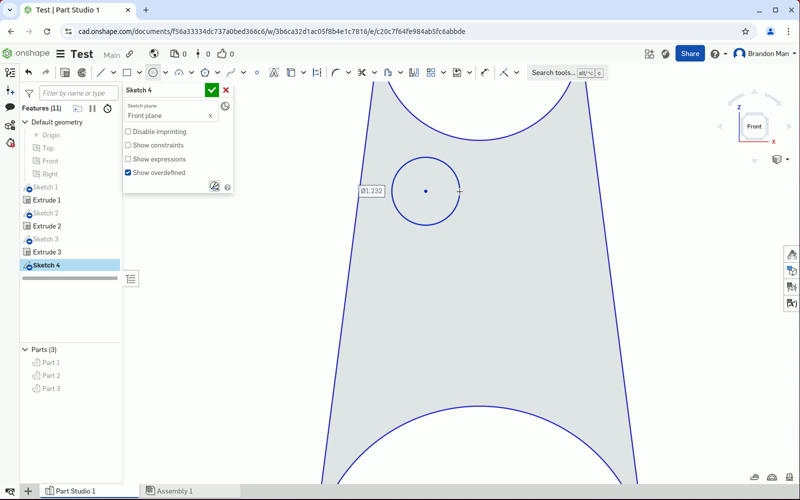
scroll(-6)
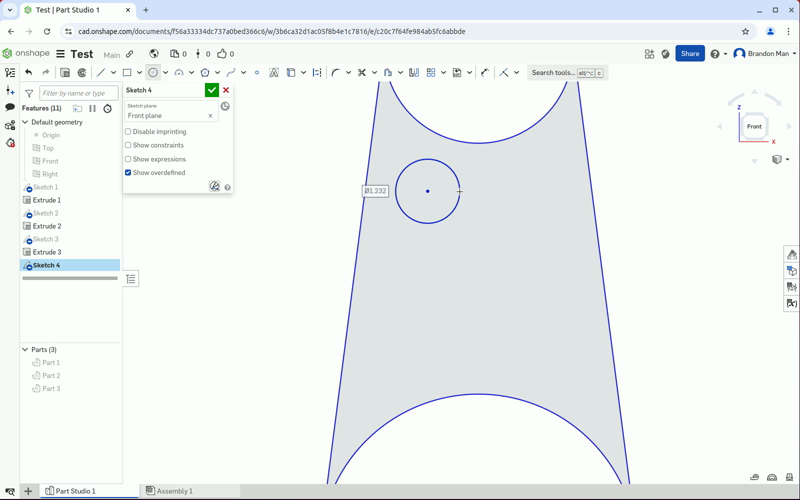
scroll(-6)
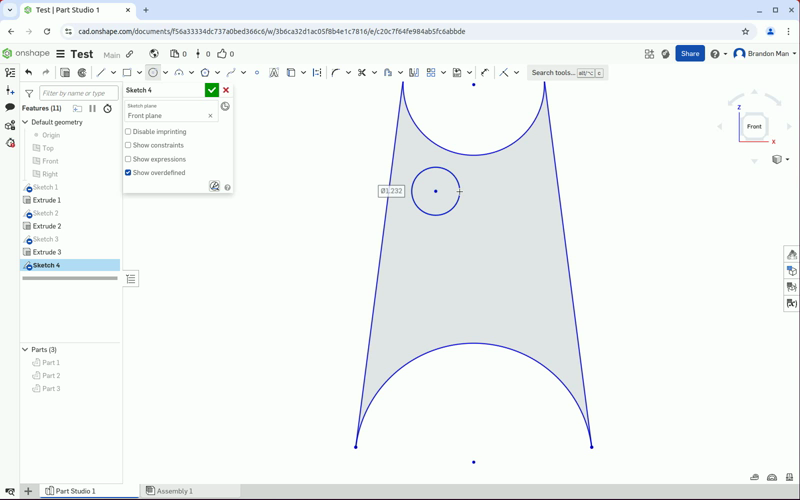
scroll(-6)
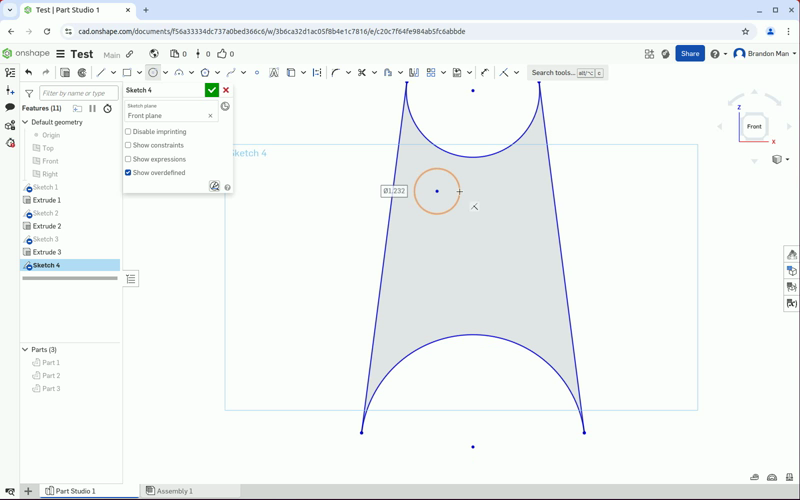
scroll(-6)
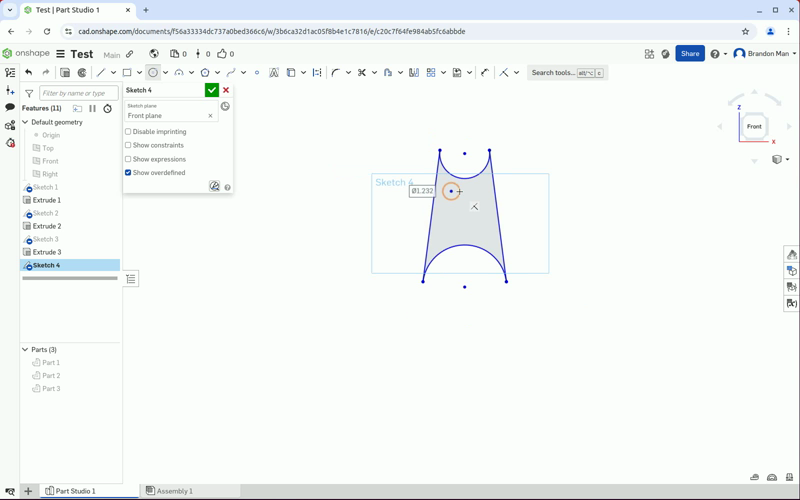
scroll(-6)
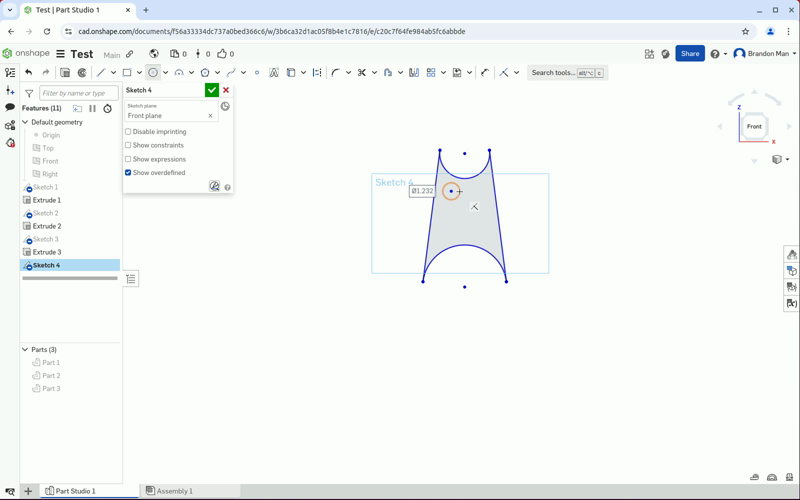
scroll(-6)
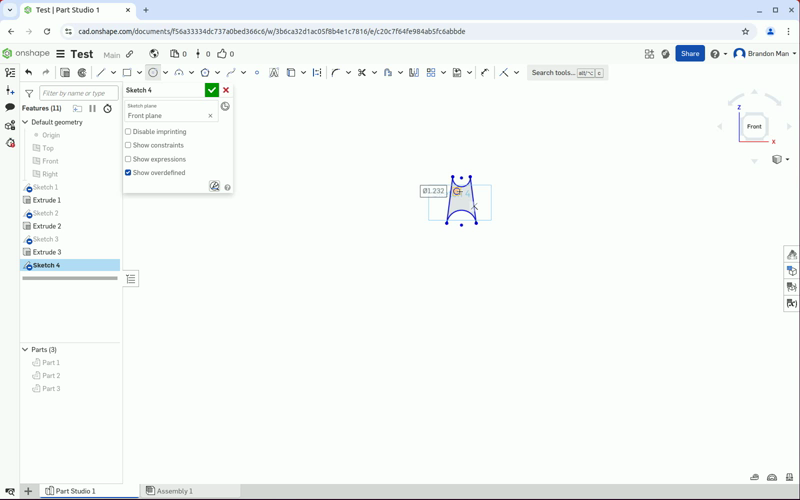
key(esc)
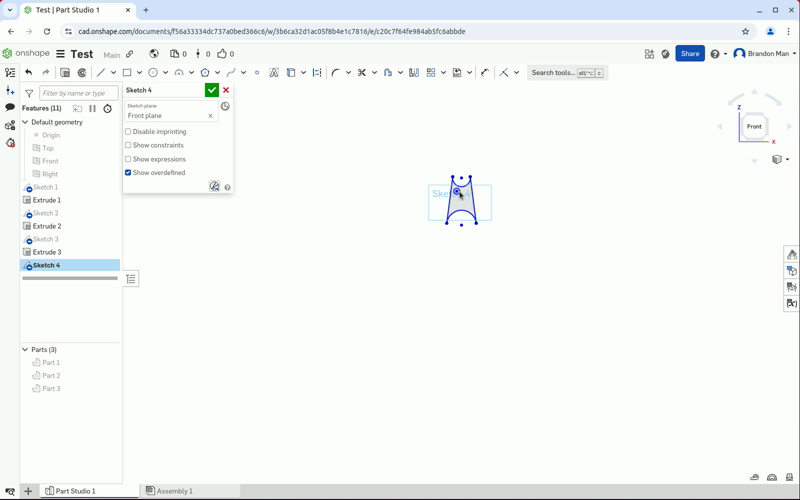
mouse_move(449, 205)
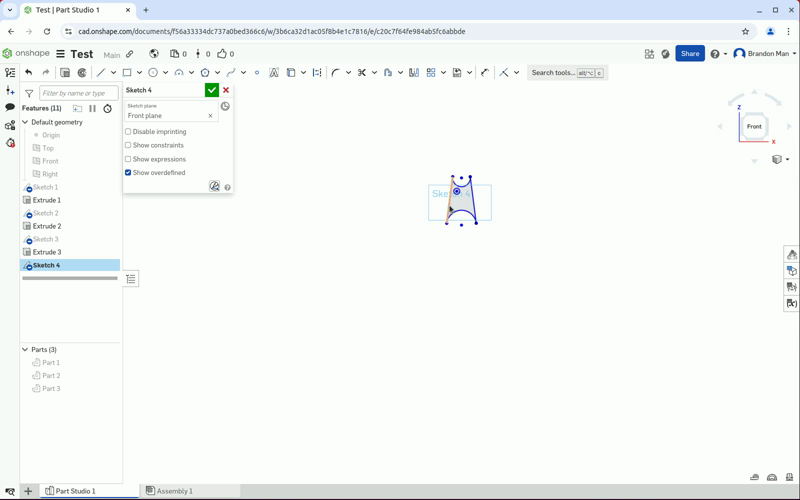
scroll(6)
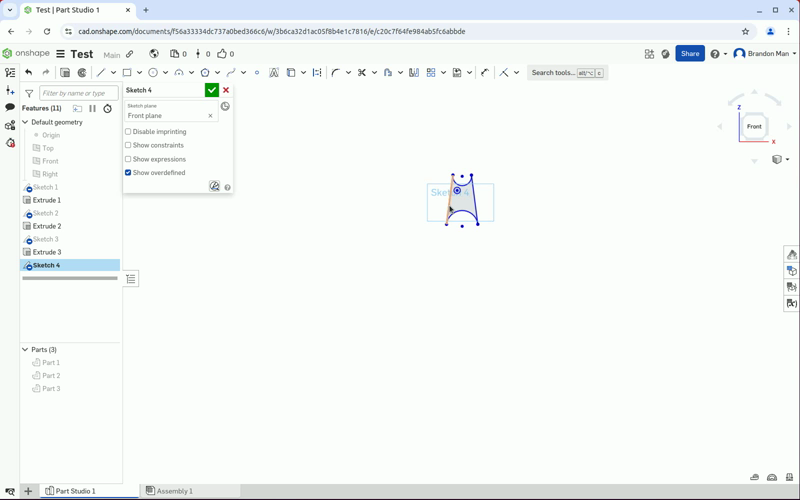
scroll(6)
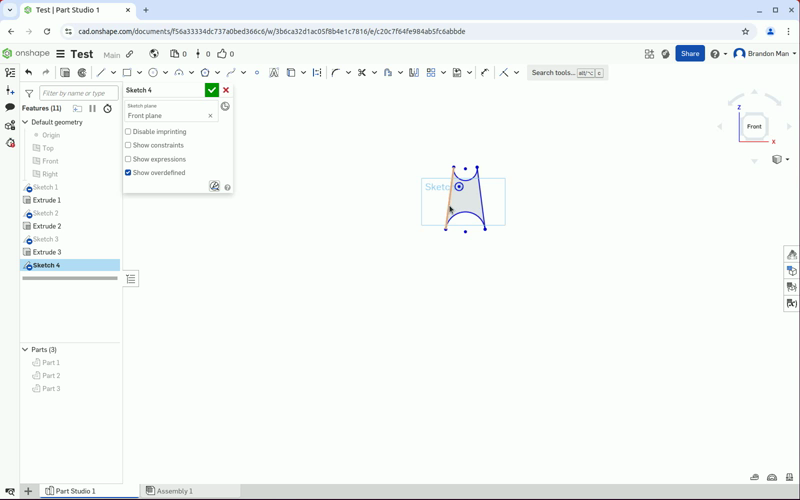
scroll(6)
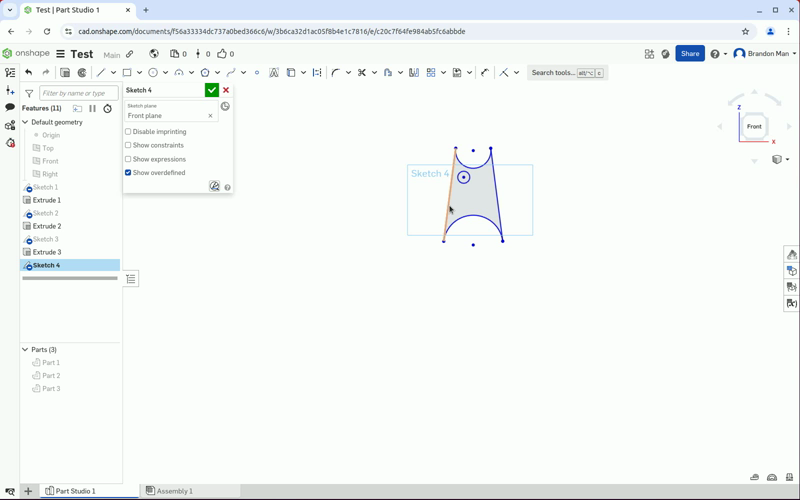
scroll(6)
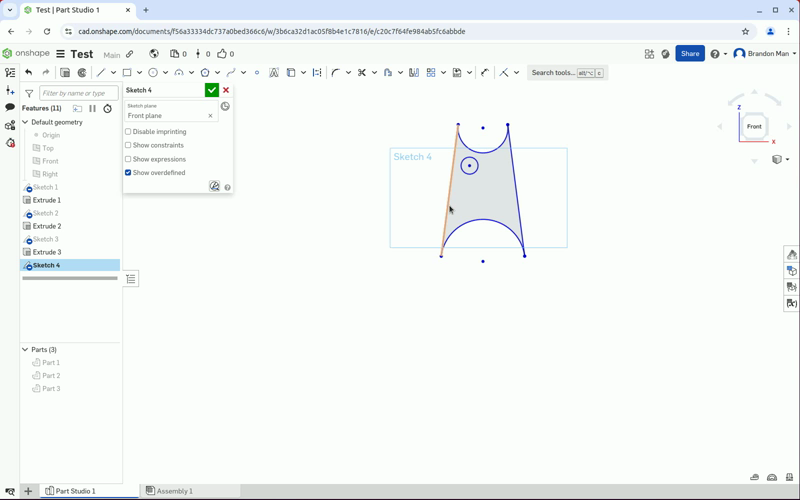
scroll(6)
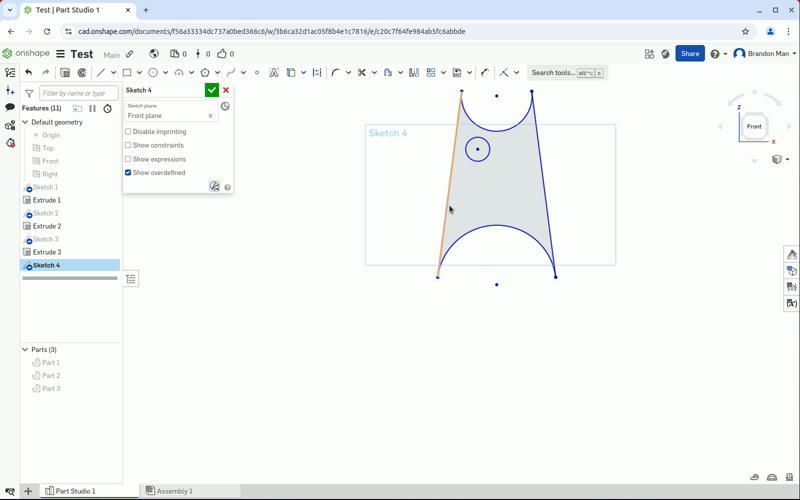
scroll(6)
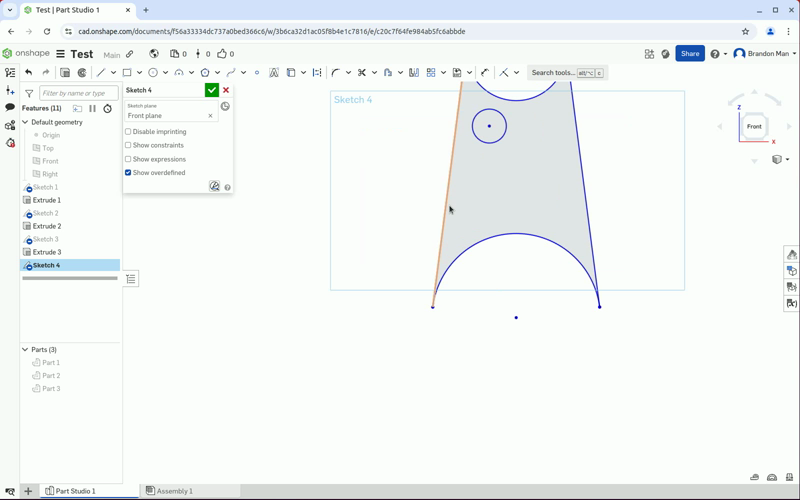
scroll(6)
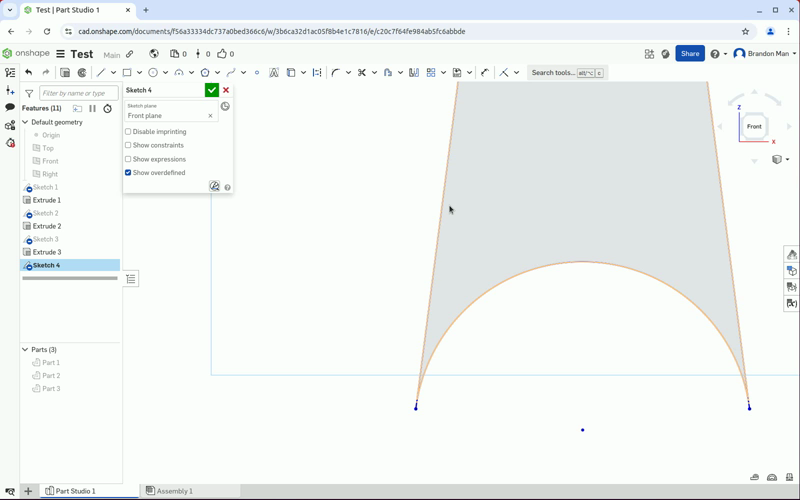
click(449, 205)
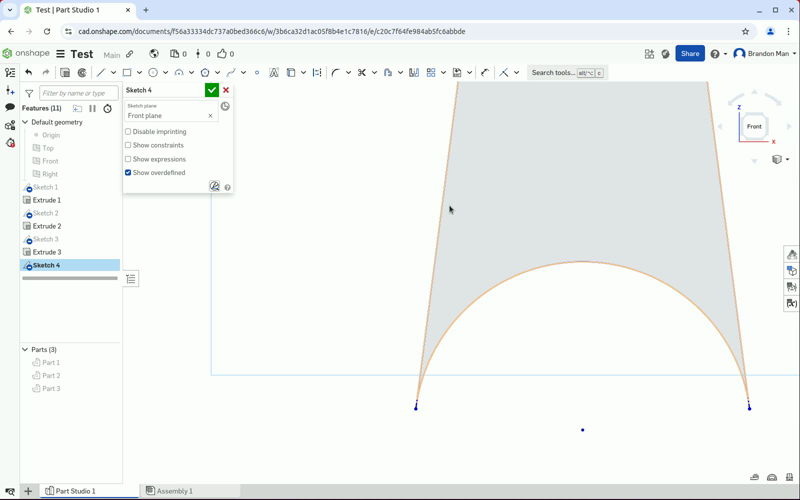
scroll(-6)
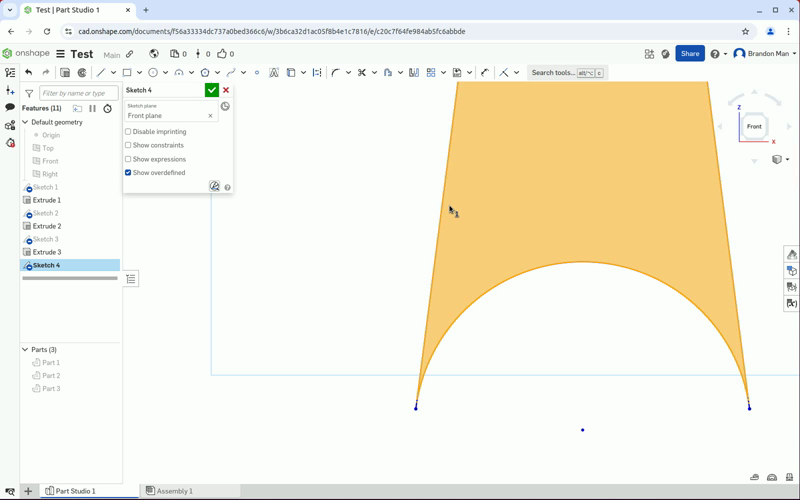
scroll(-6)
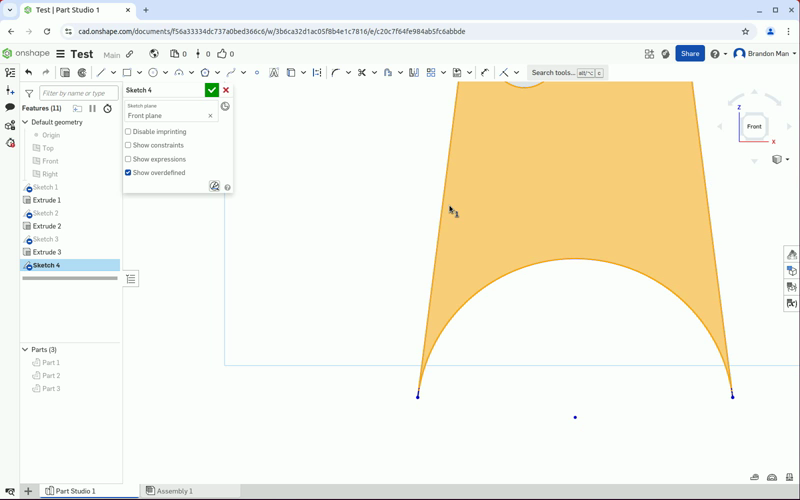
scroll(-6)
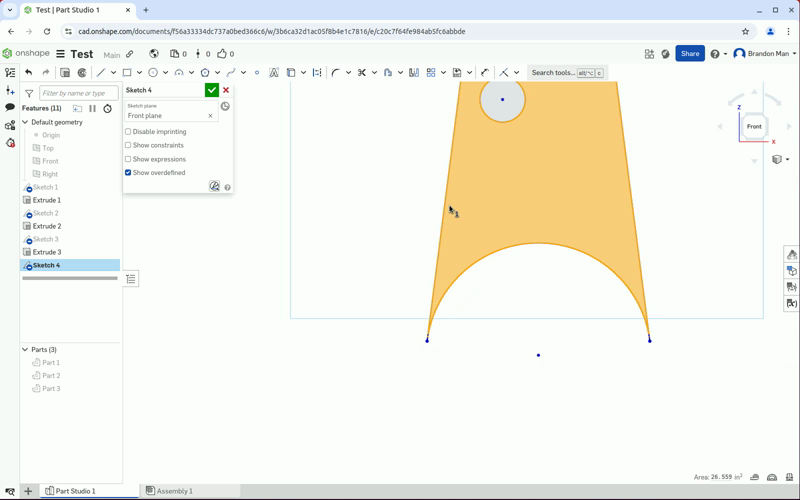
scroll(-6)
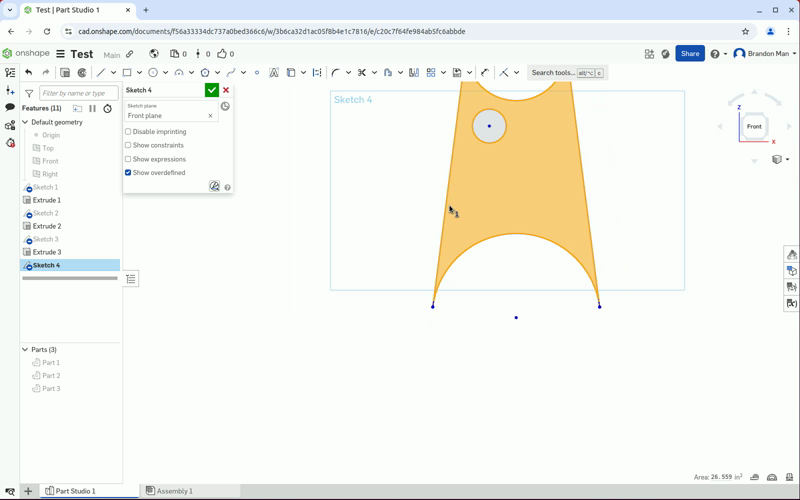
scroll(-6)
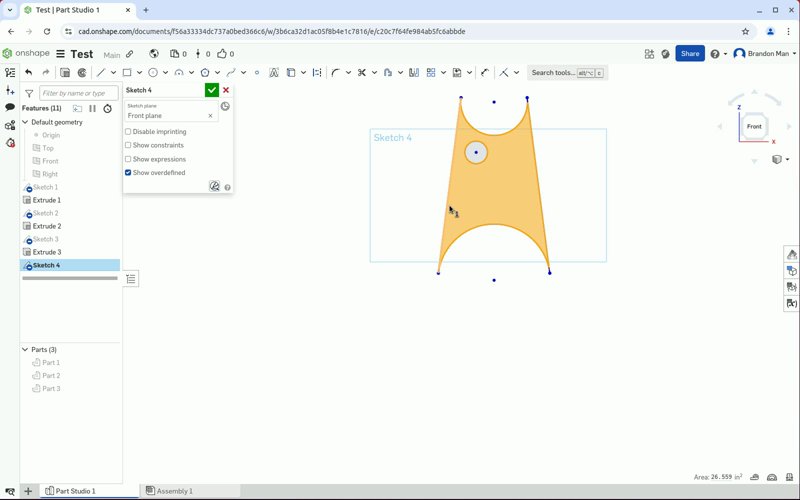
scroll(-6)
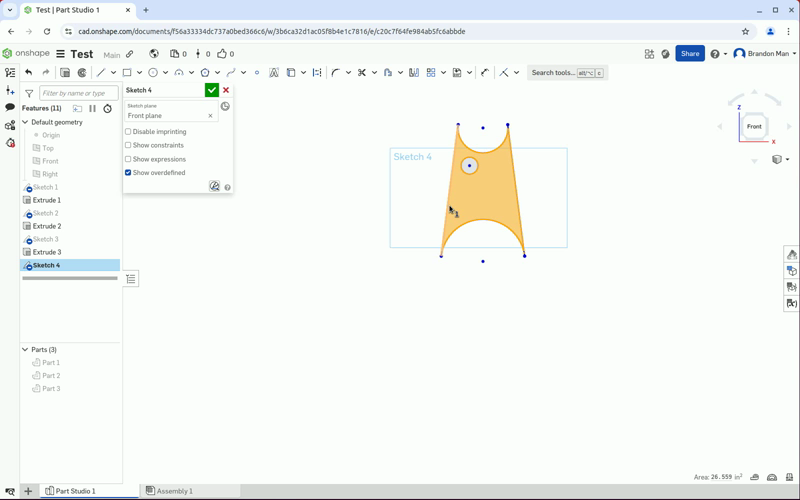
scroll(-6)
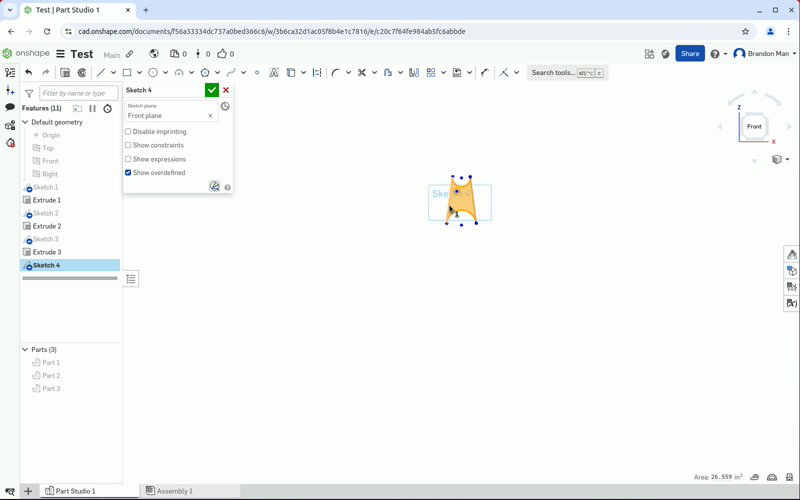
mouse_move(73, 352)
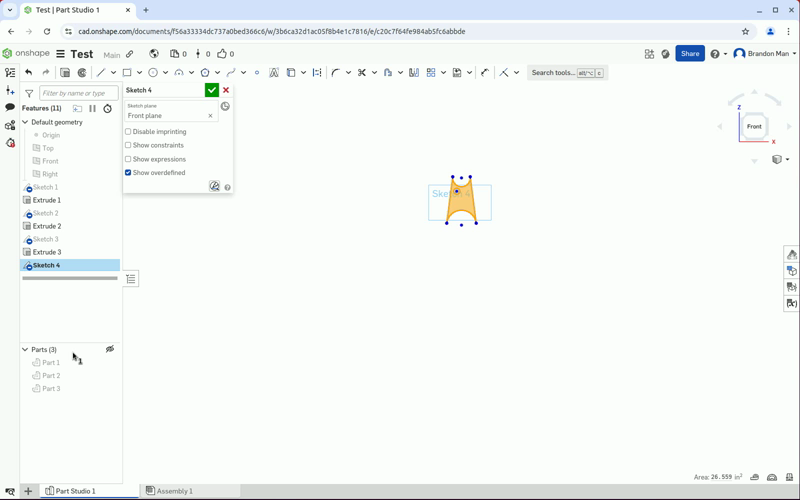
key(shift+y)
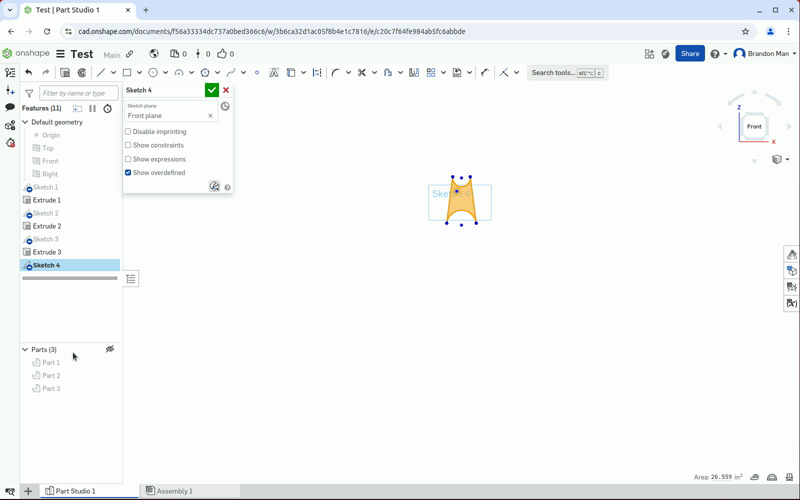
key(shift+e)
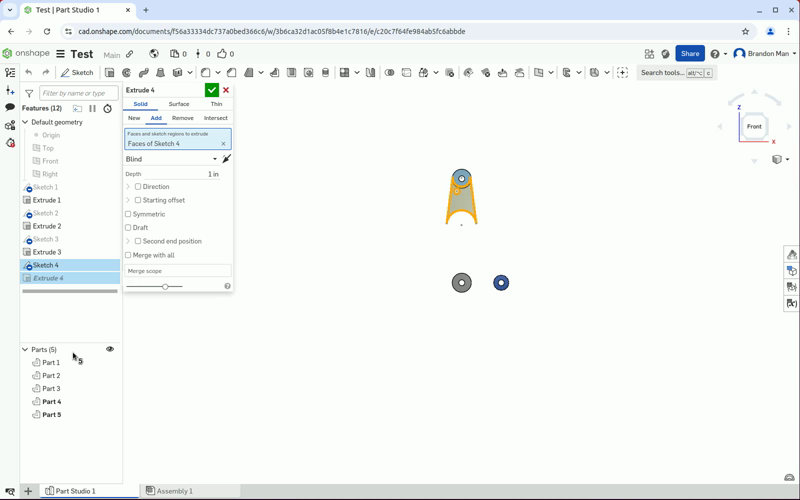
mouse_move(143, 106)
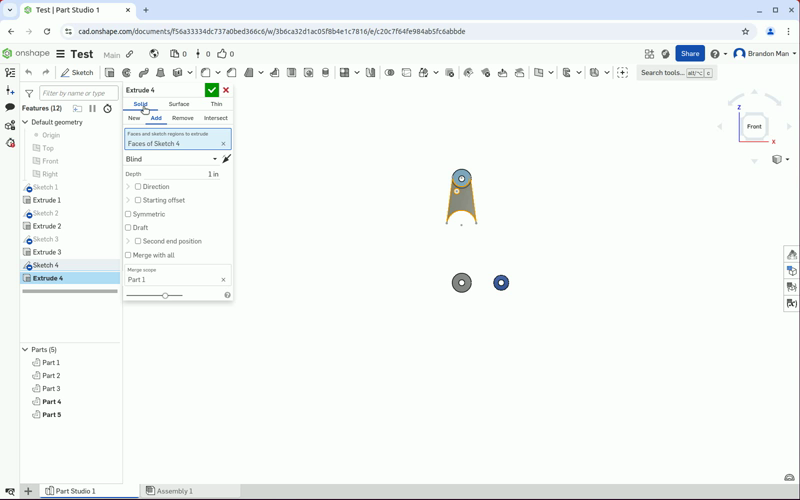
click(143, 106)
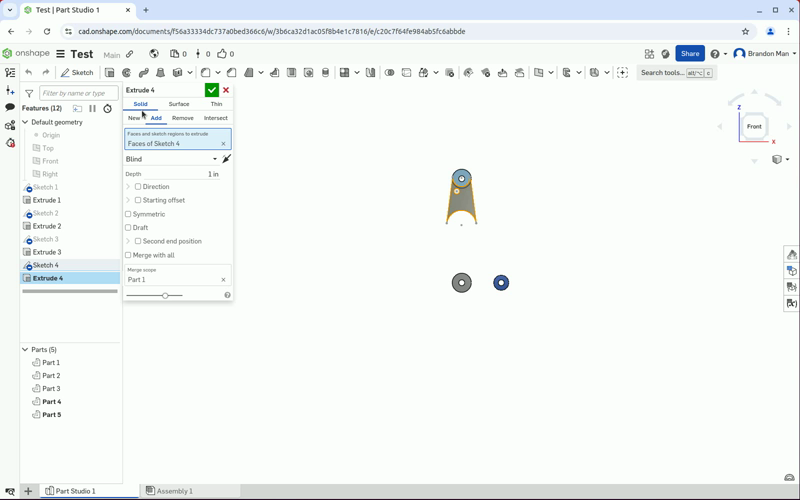
mouse_move(137, 120)
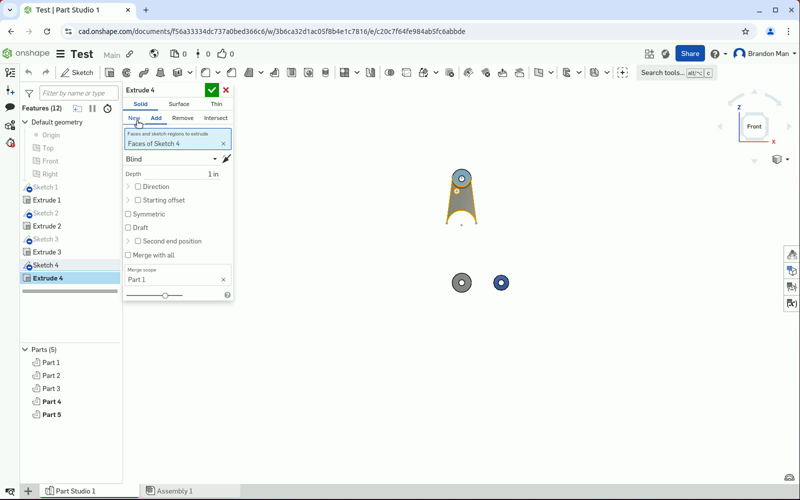
click(137, 120)
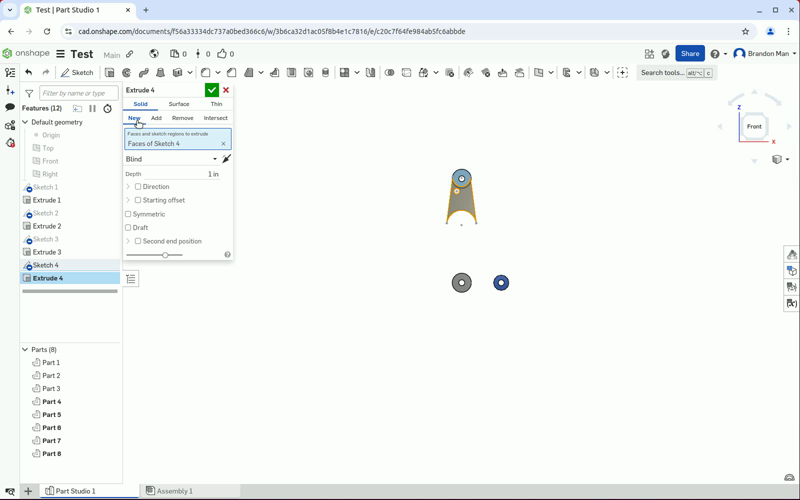
key(tab, 4)
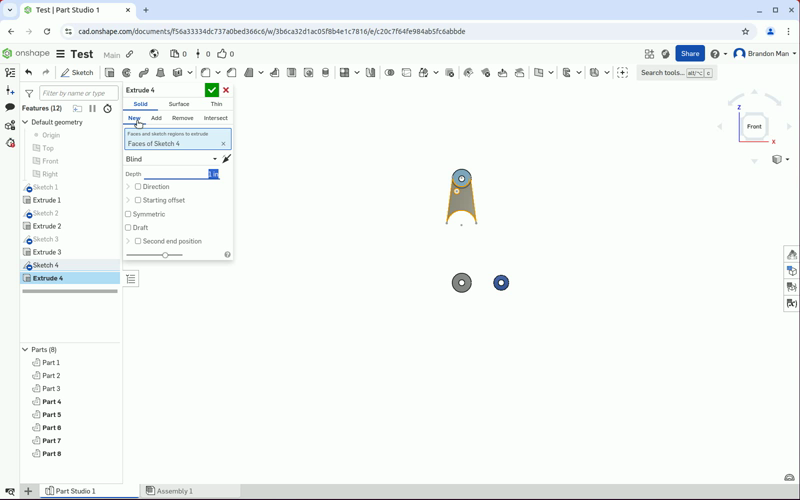
text(5.777)
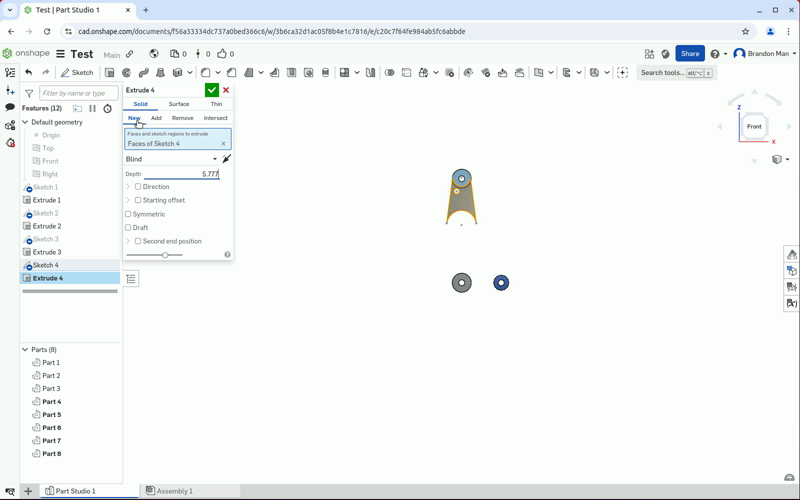
key(enter)
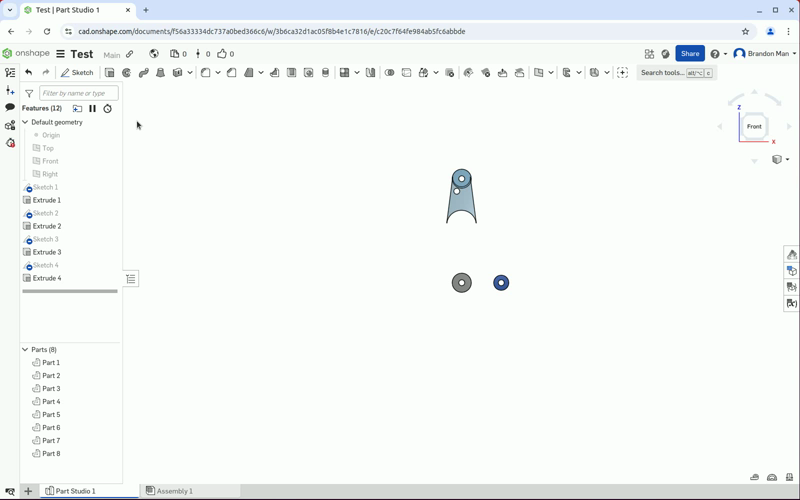
key(shift+h)
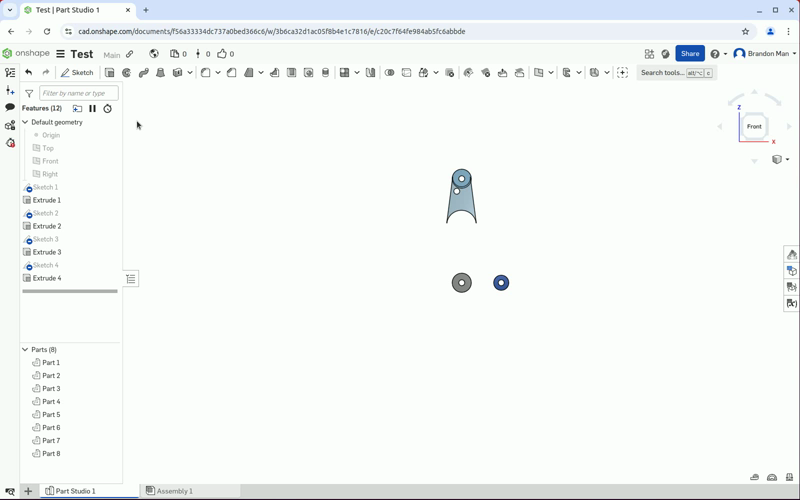
key(shift+h)
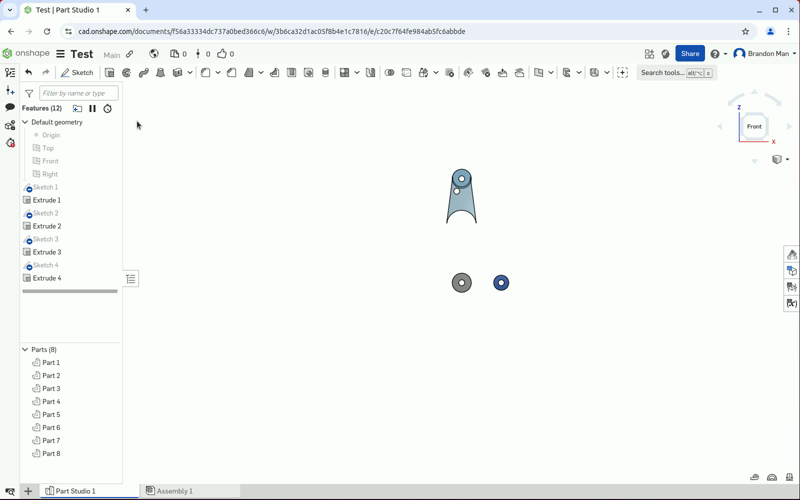
mouse_move(73, 189)
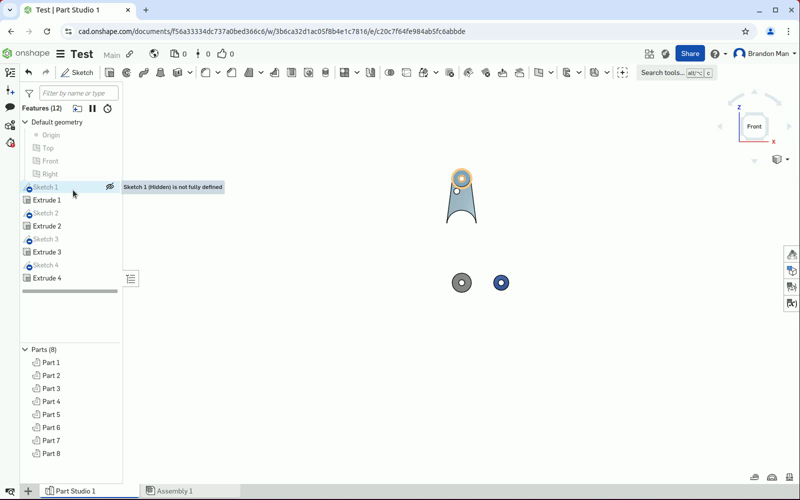
click(73, 189)
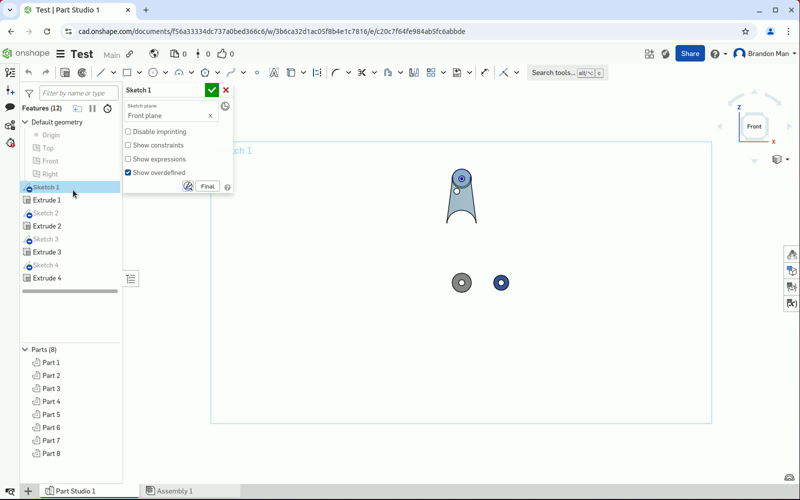
mouse_move(229, 92)
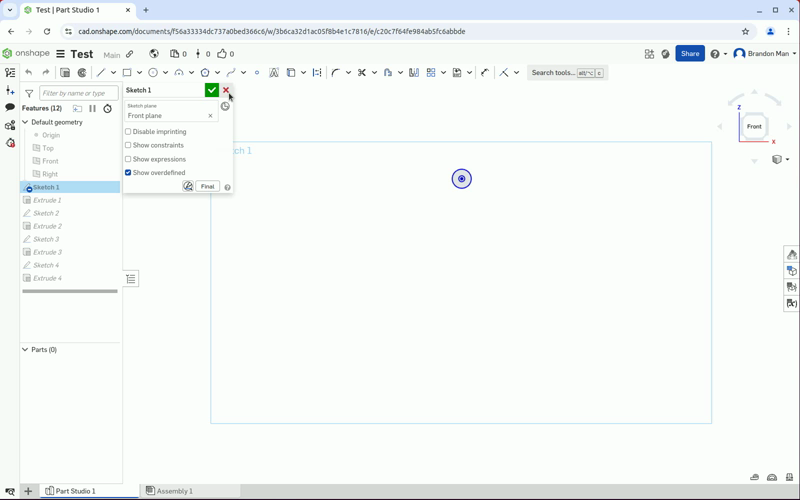
click(229, 92)
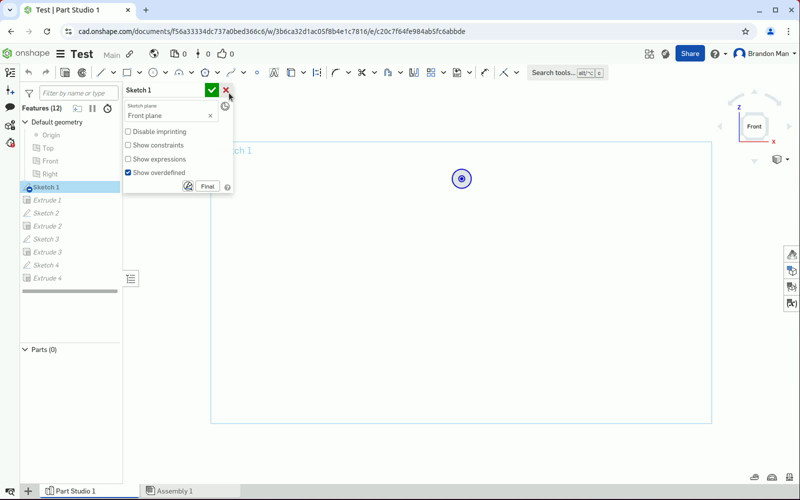
key(shift+s)
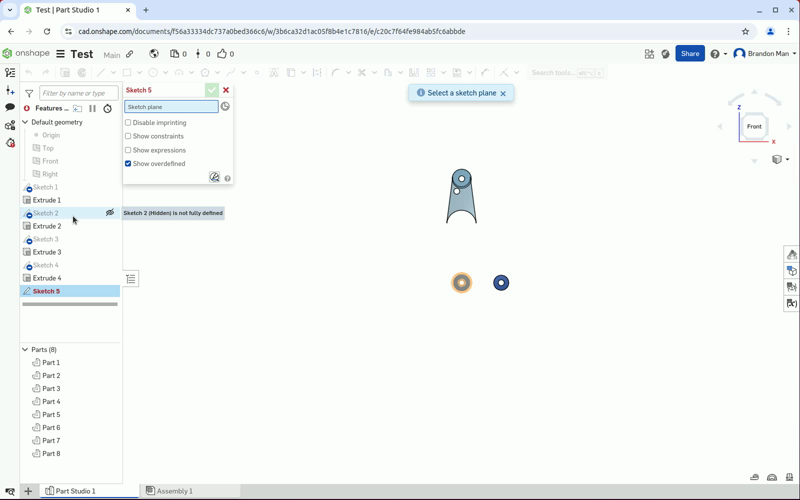
scroll(3)
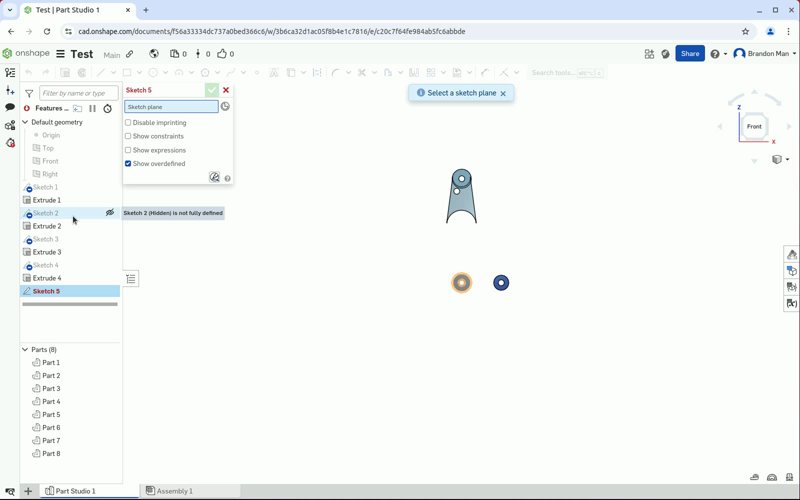
mouse_move(73, 163)
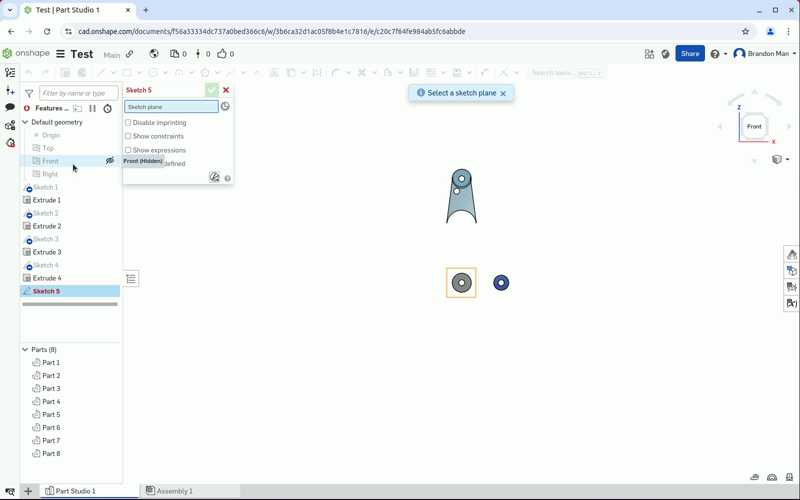
click(73, 163)
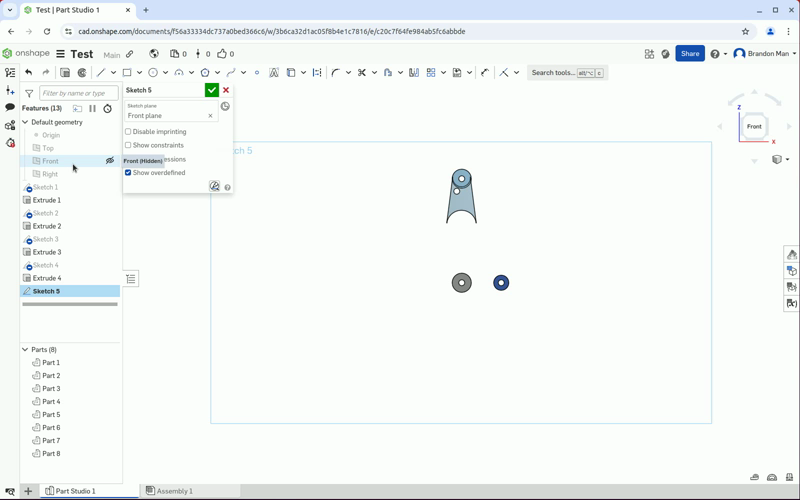
mouse_move(73, 352)
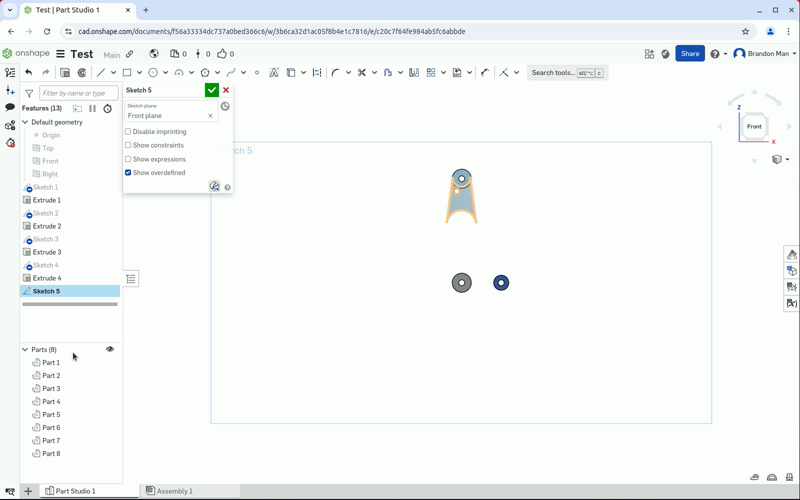
key(y)
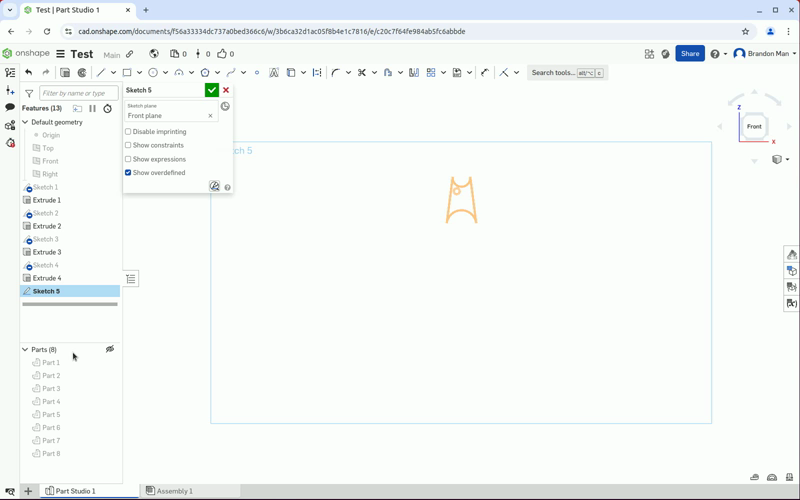
key(c)
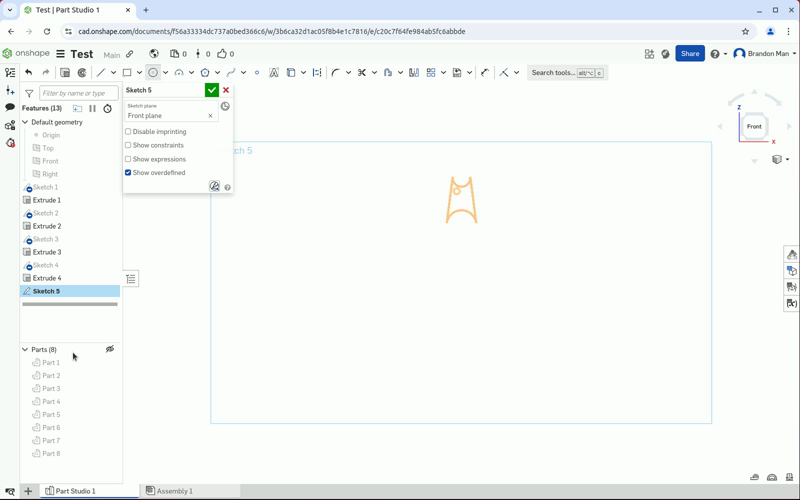
key_down(shift)
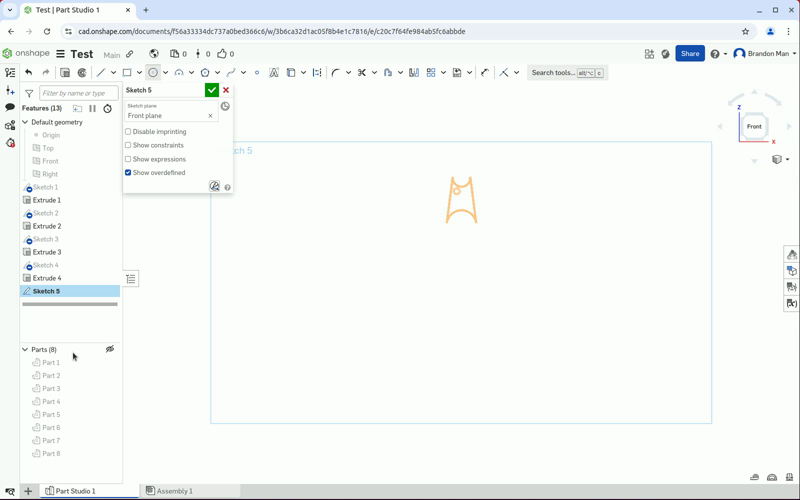
mouse_move(461, 225)
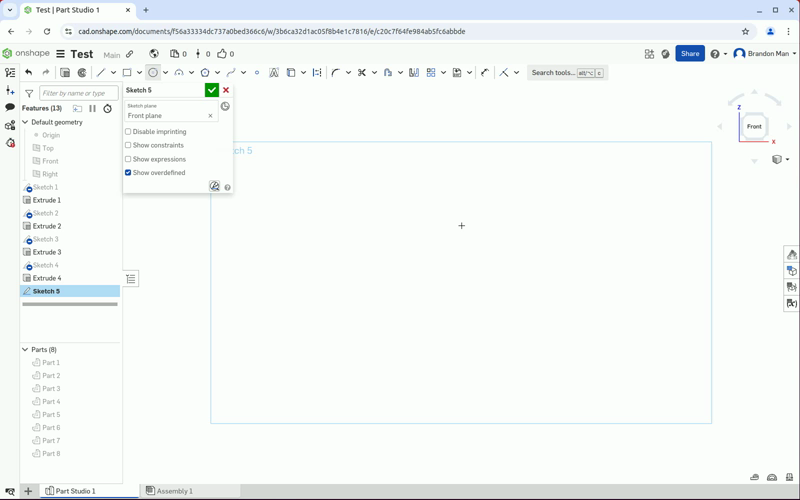
click(461, 225)
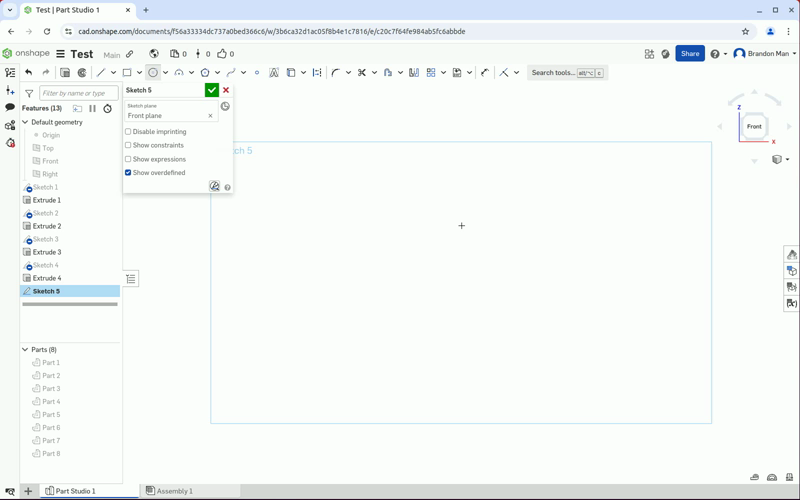
key_up(shift)
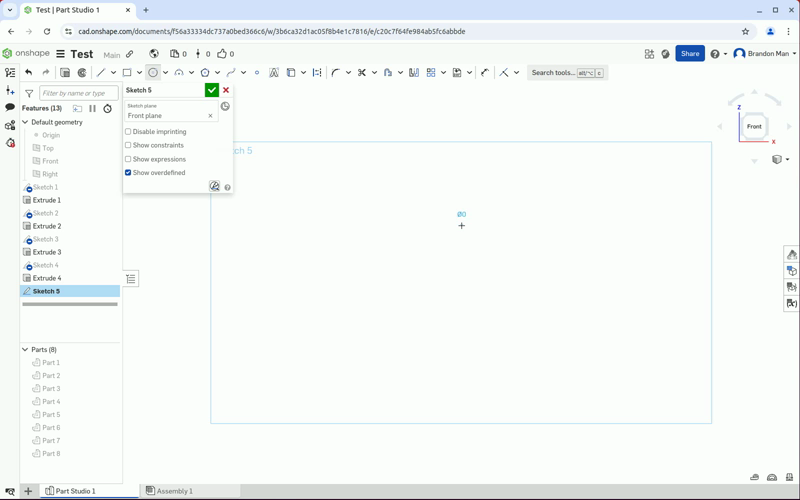
mouse_move(477, 225)
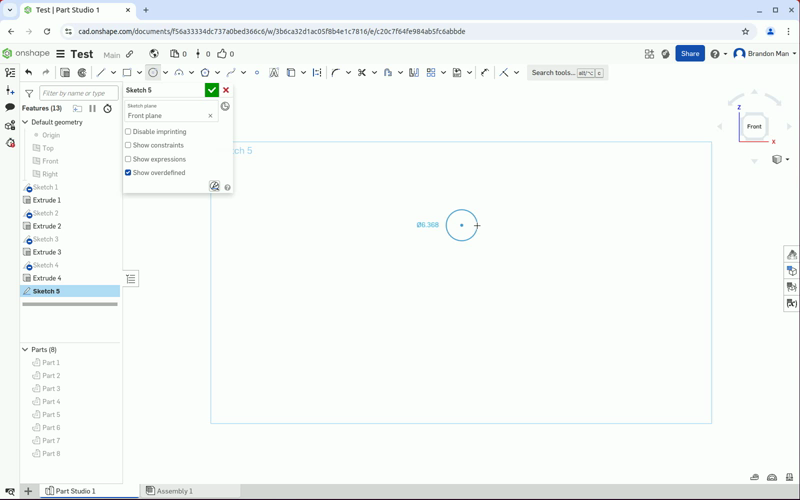
click(477, 225)
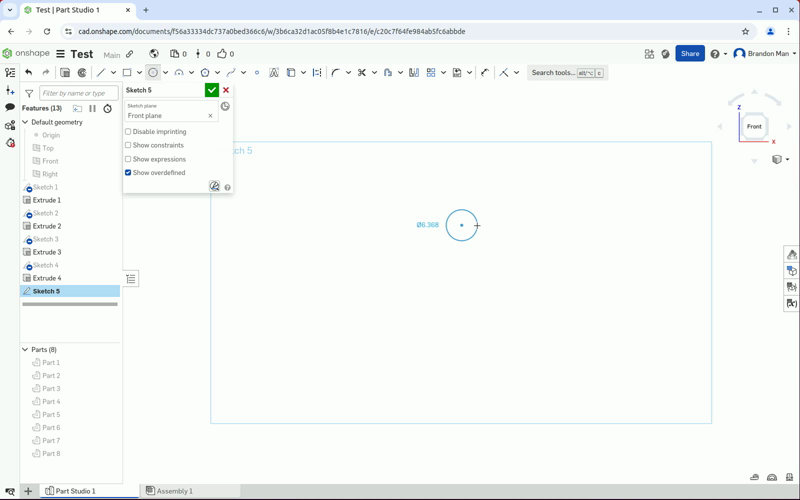
key(esc)
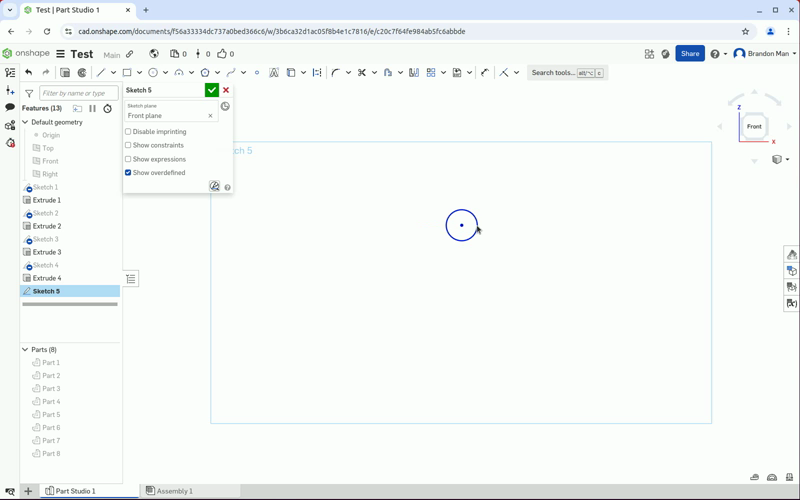
key(c)
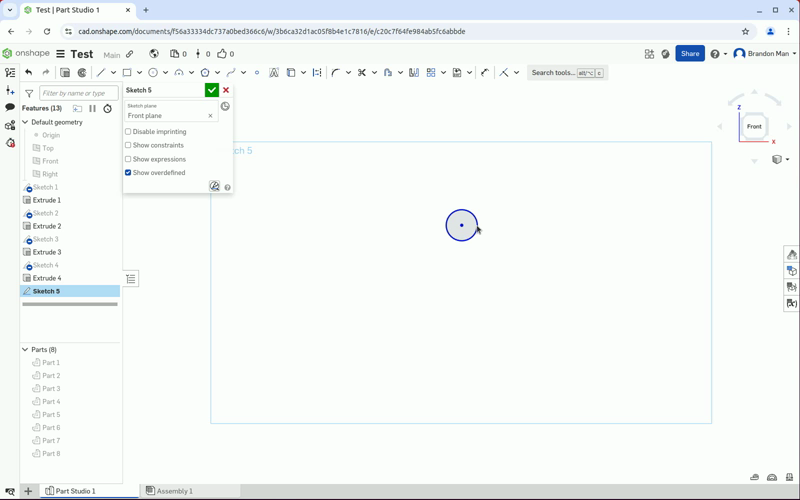
key_down(shift)
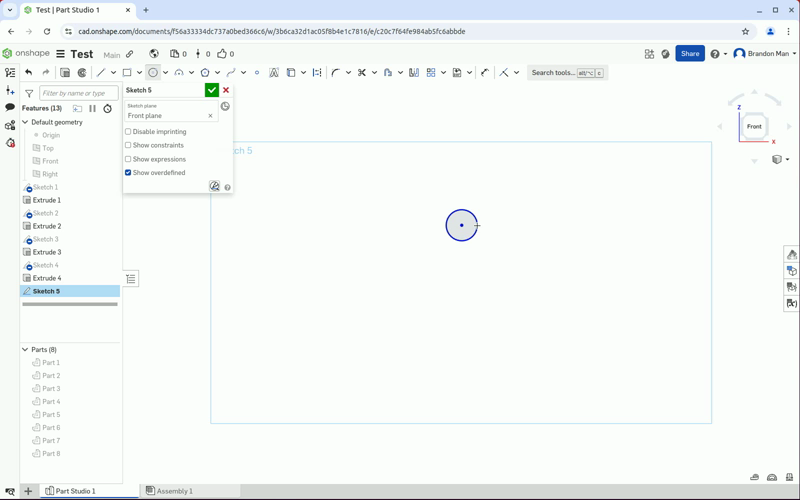
mouse_move(461, 225)
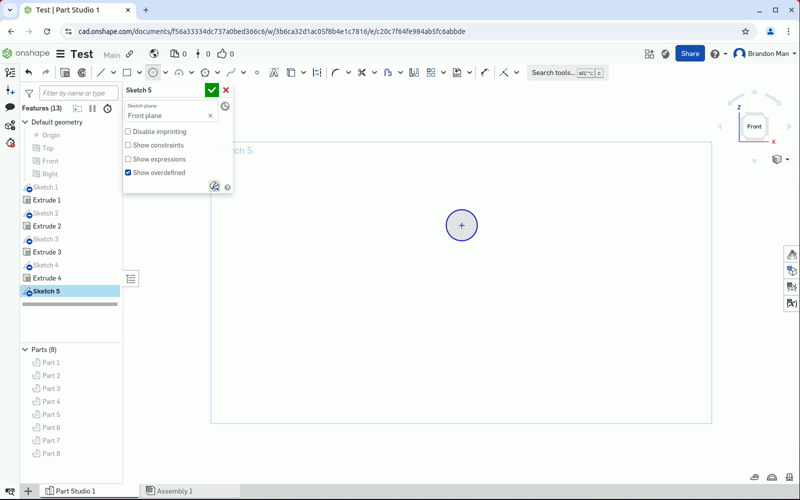
click(461, 225)
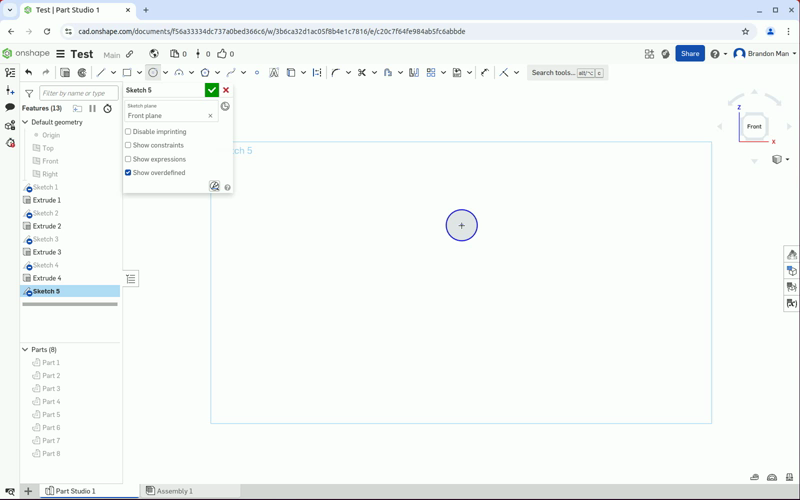
key_up(shift)
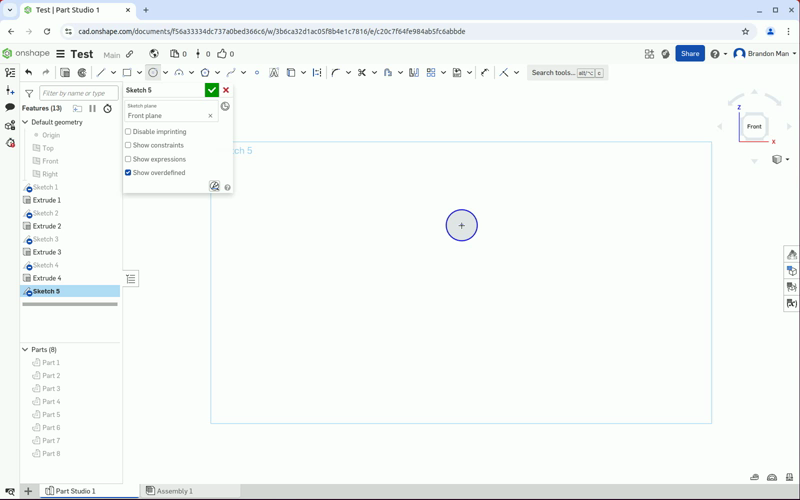
mouse_move(465, 225)
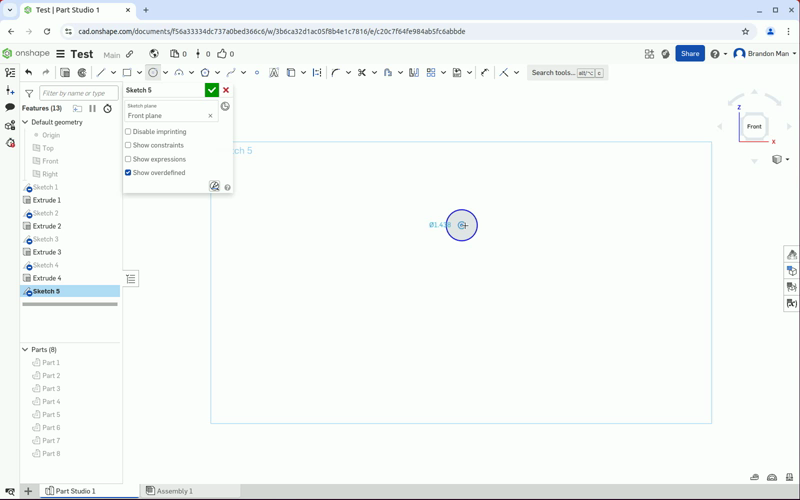
scroll(6)
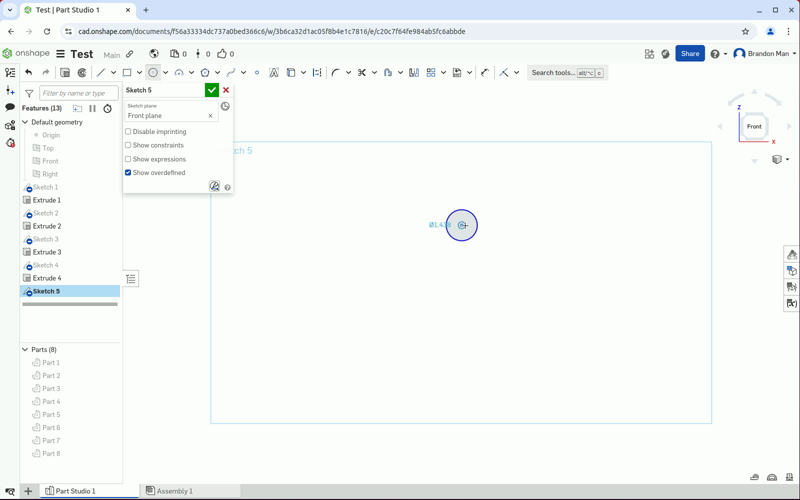
scroll(6)
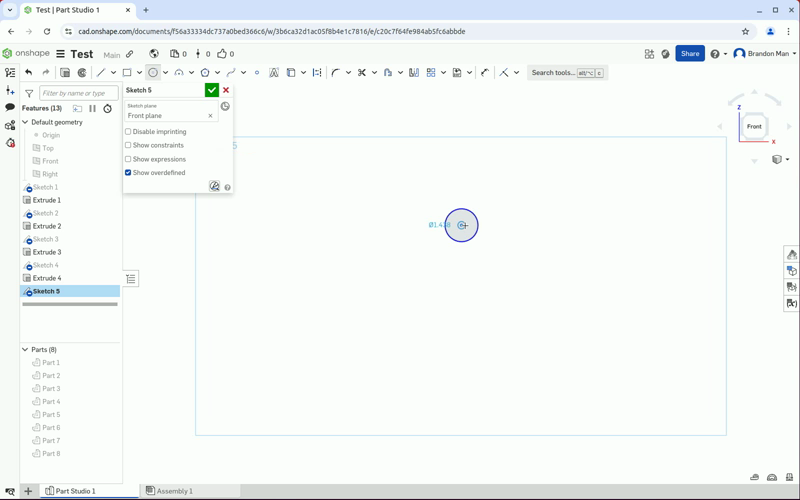
scroll(6)
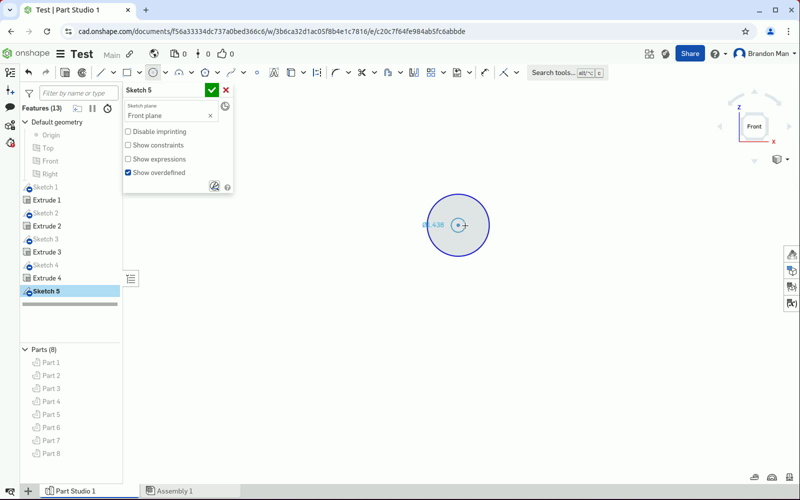
scroll(6)
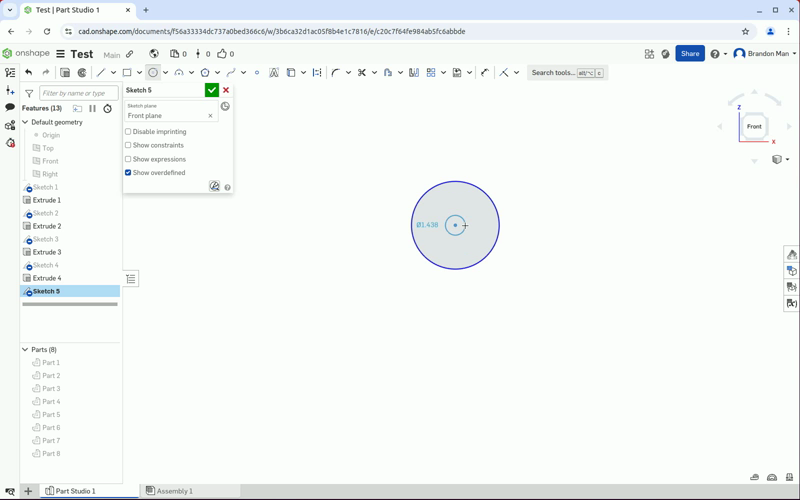
scroll(6)
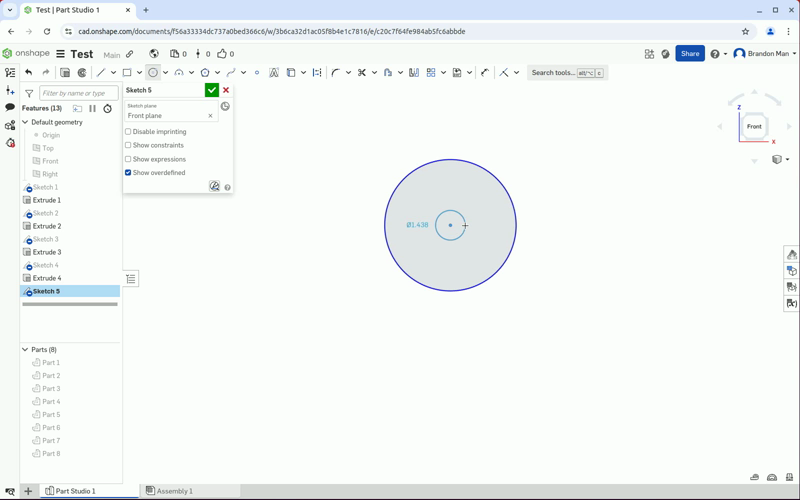
scroll(6)
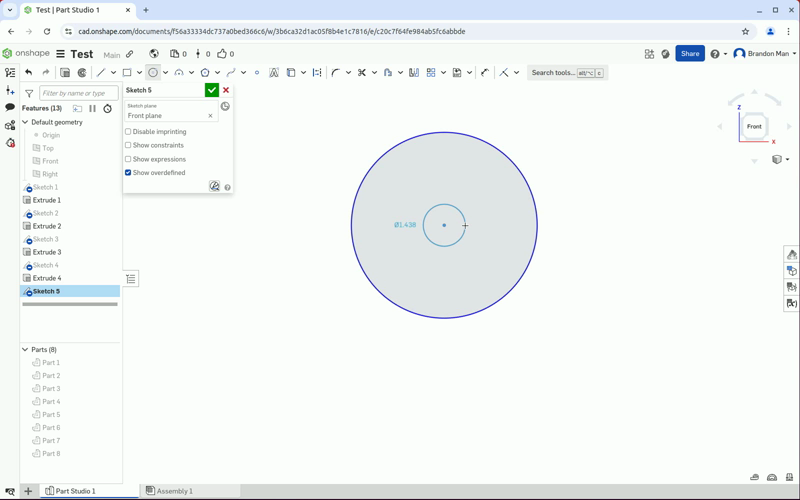
scroll(6)
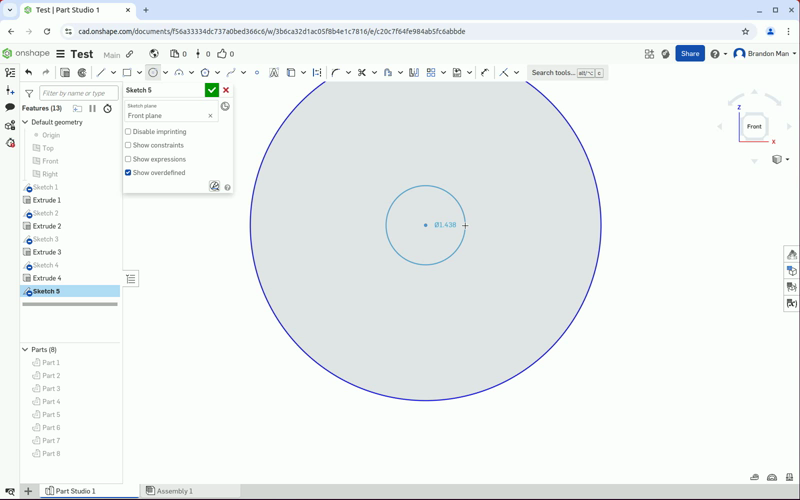
click(465, 225)
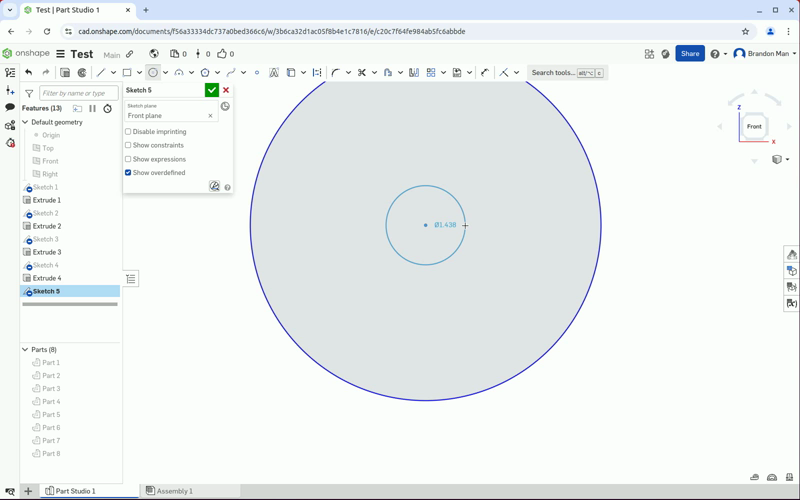
scroll(-6)
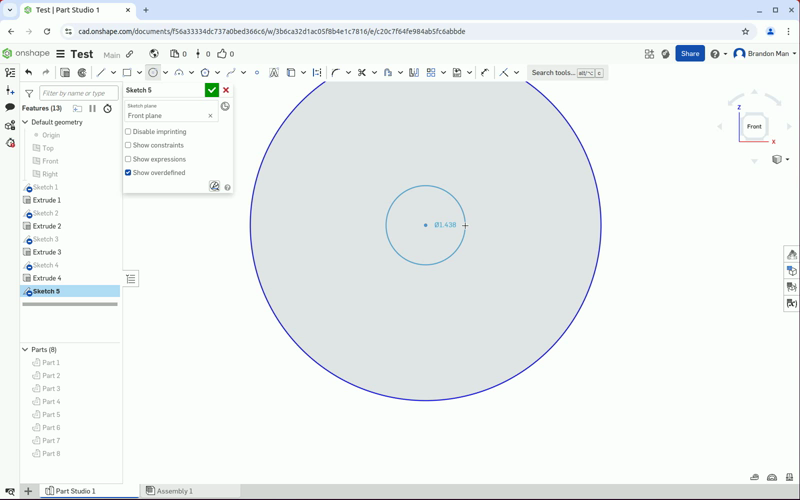
scroll(-6)
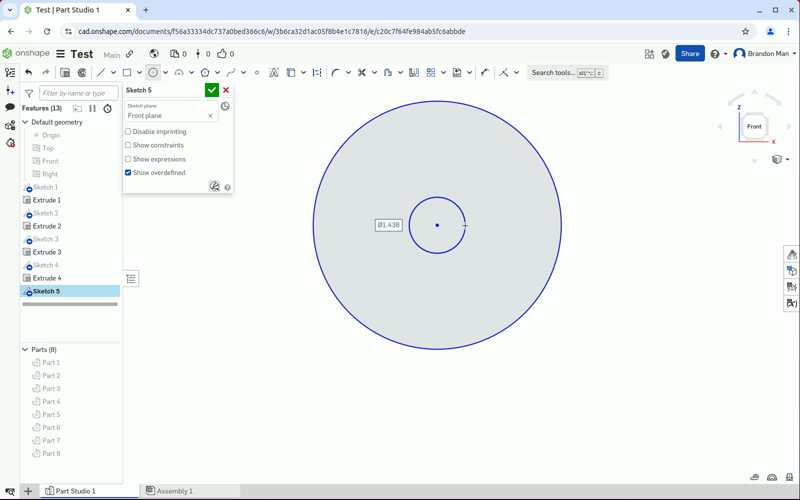
scroll(-6)
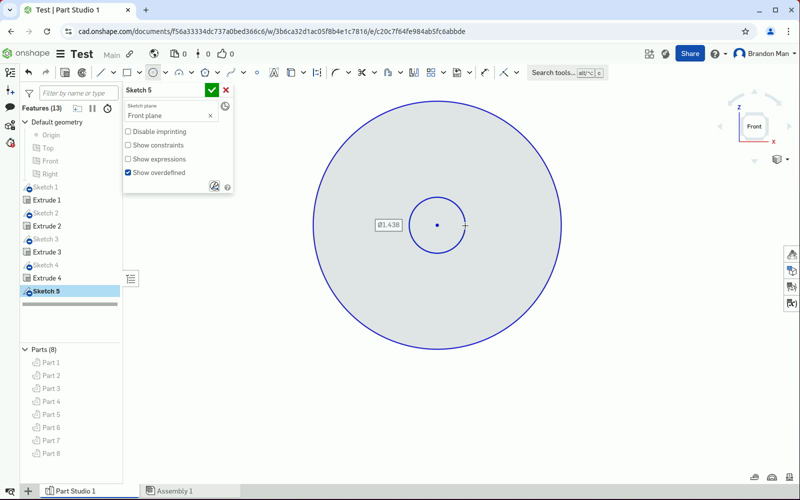
scroll(-6)
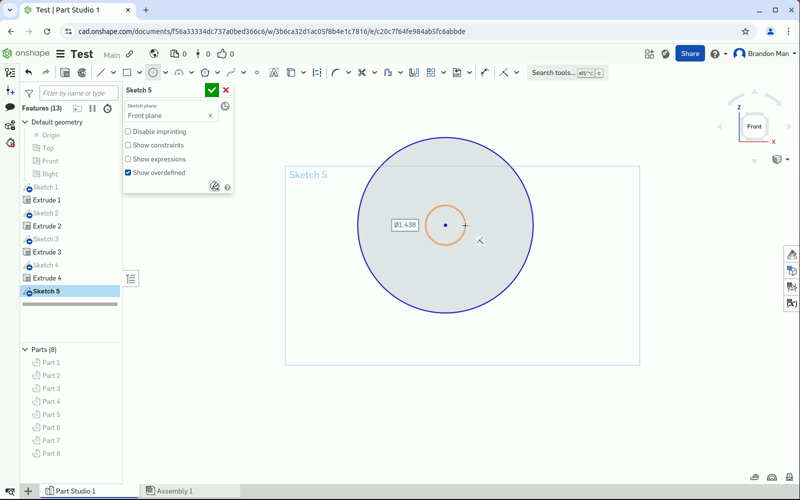
scroll(-6)
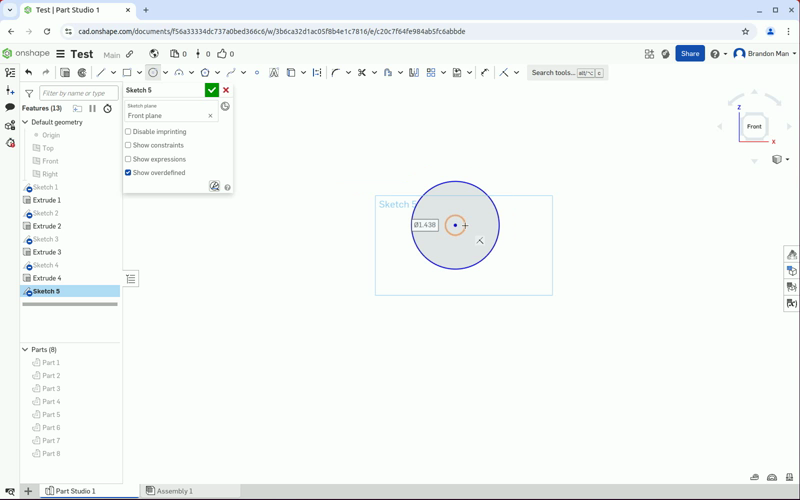
scroll(-6)
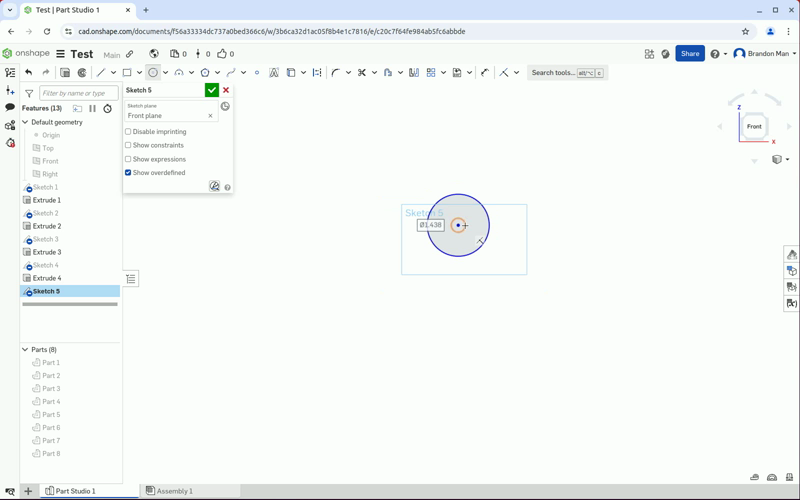
scroll(-6)
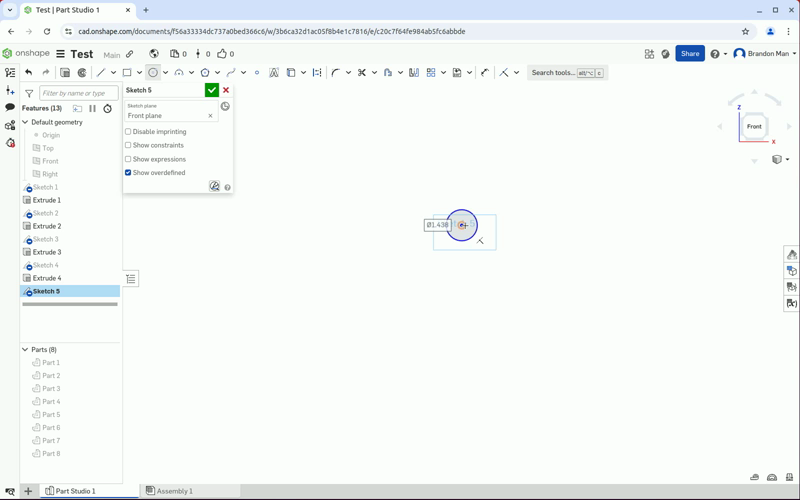
key(esc)
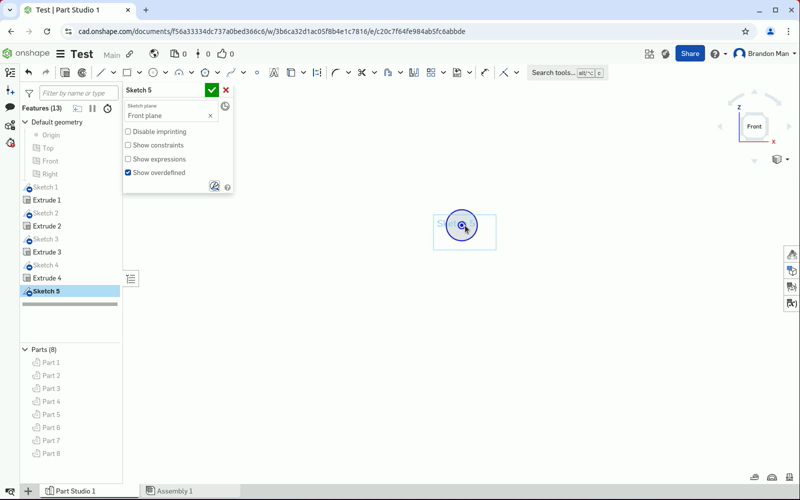
mouse_move(462, 239)
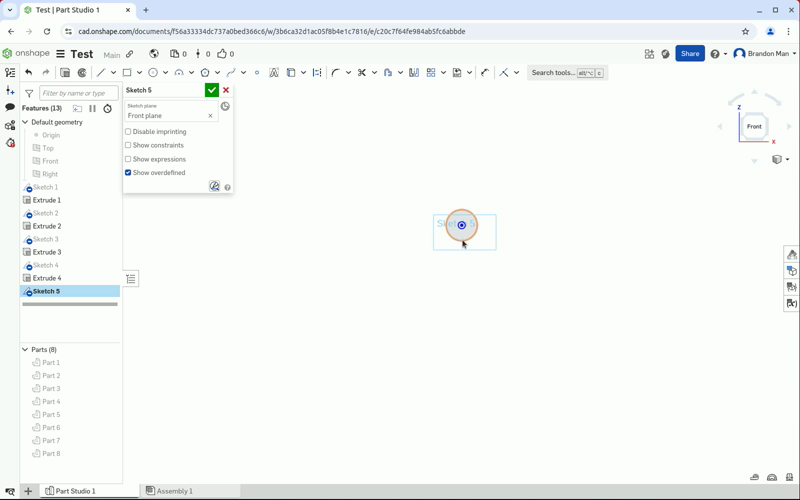
scroll(6)
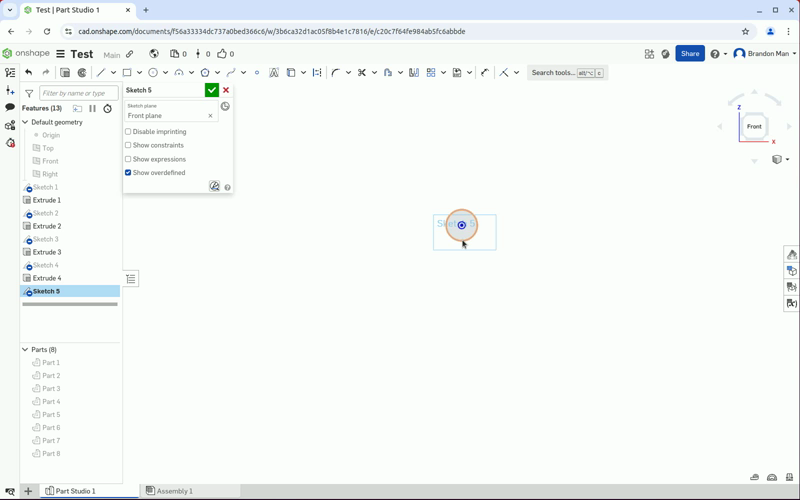
scroll(6)
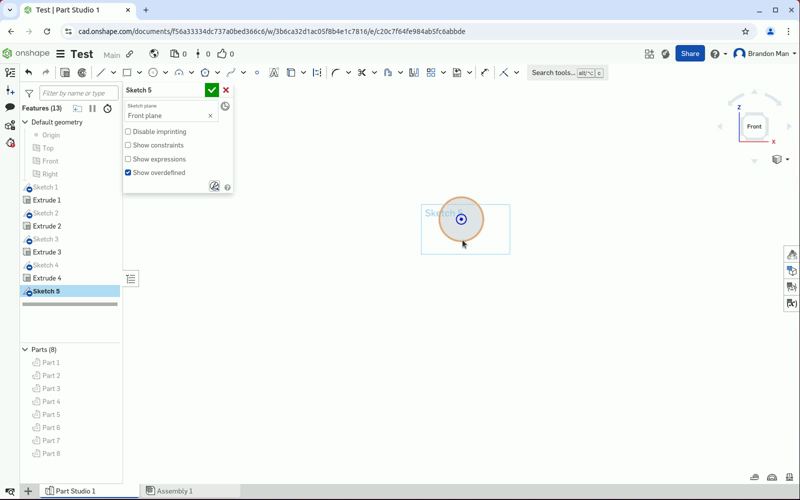
scroll(6)
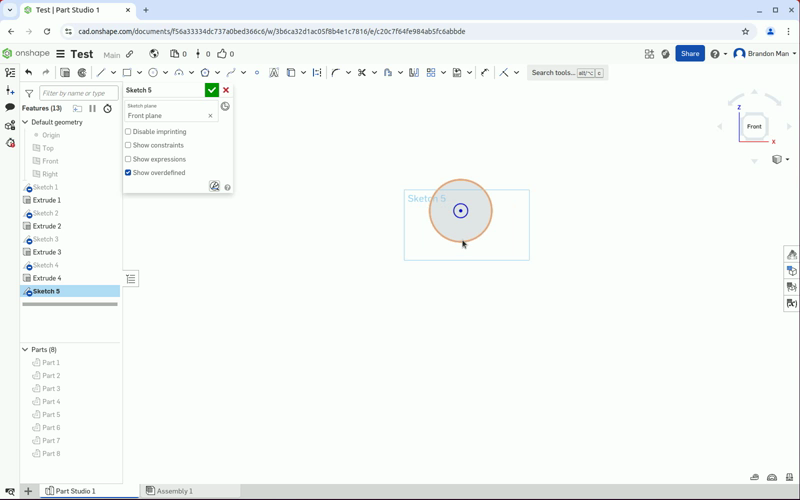
scroll(6)
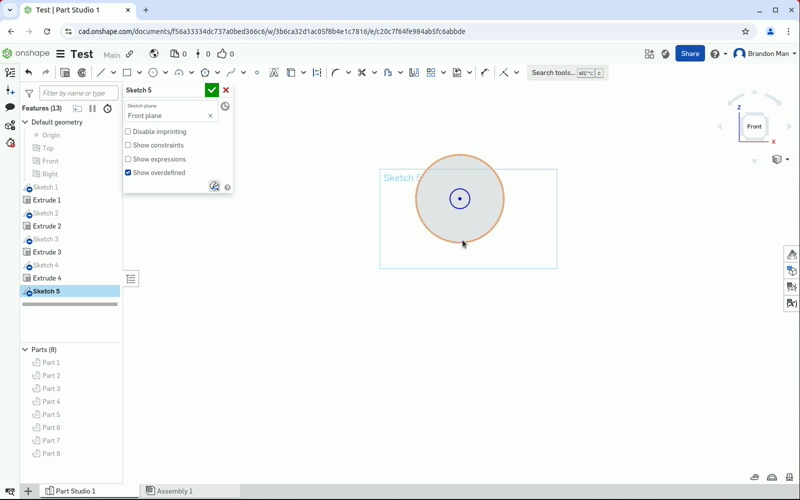
scroll(6)
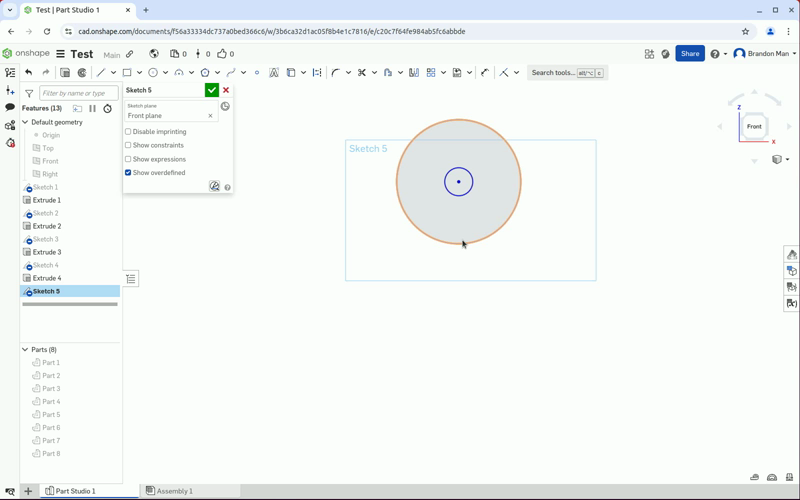
scroll(6)
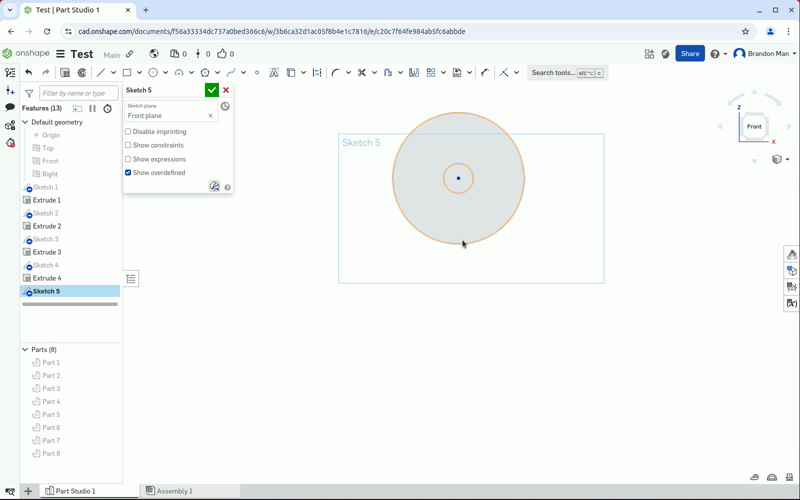
scroll(6)
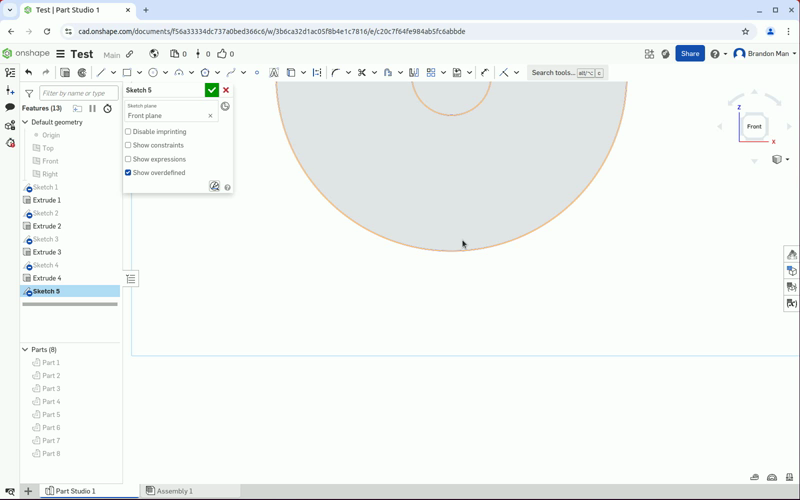
click(462, 239)
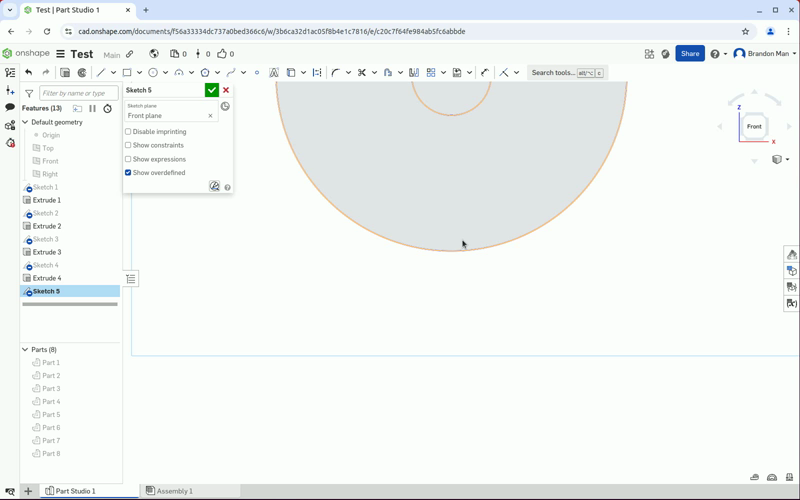
scroll(-6)
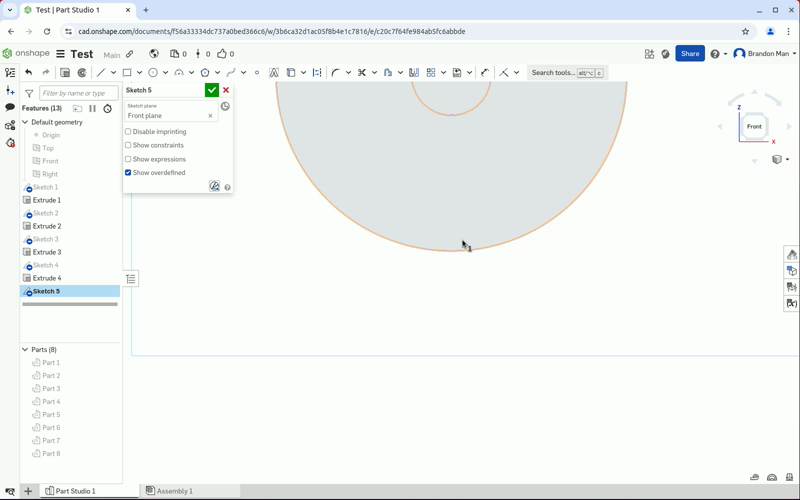
scroll(-6)
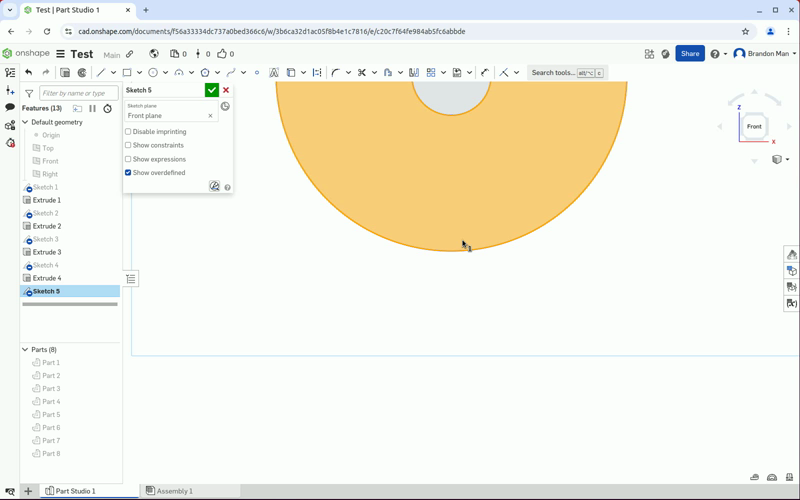
scroll(-6)
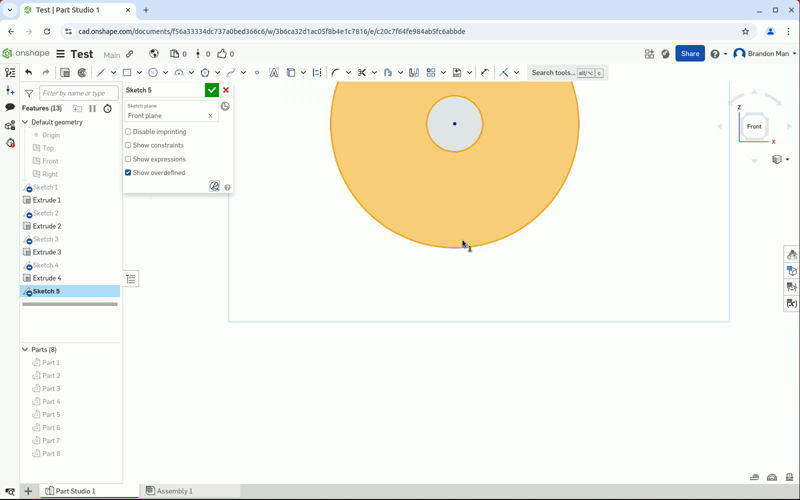
scroll(-6)
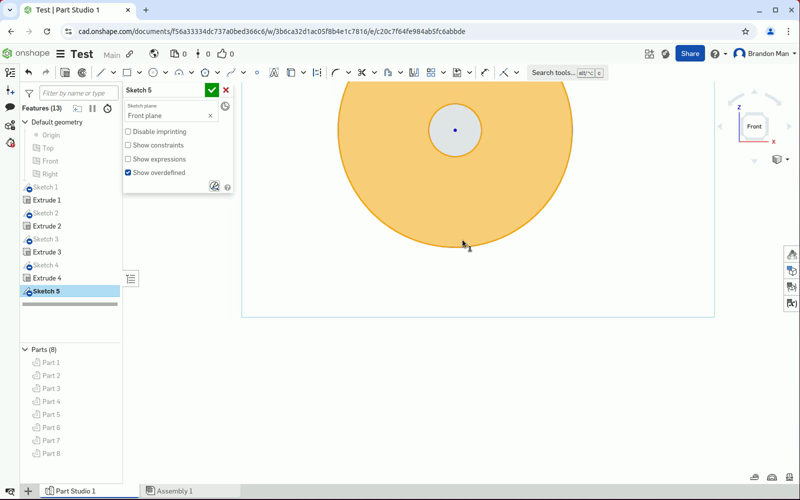
scroll(-6)
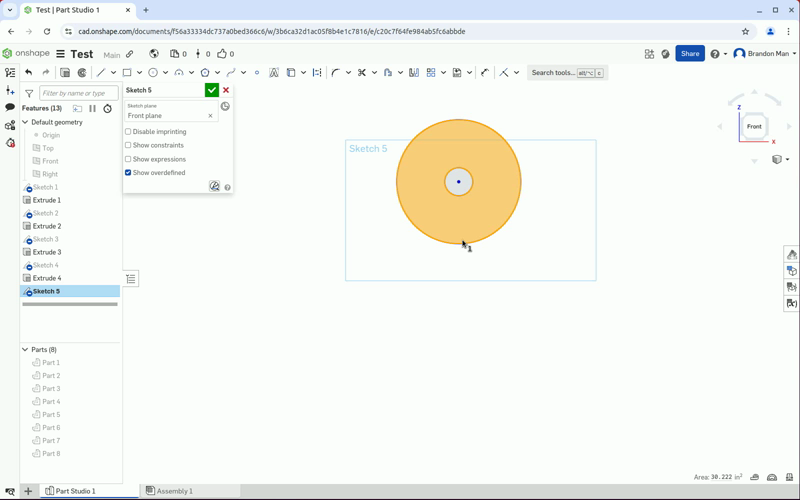
scroll(-6)
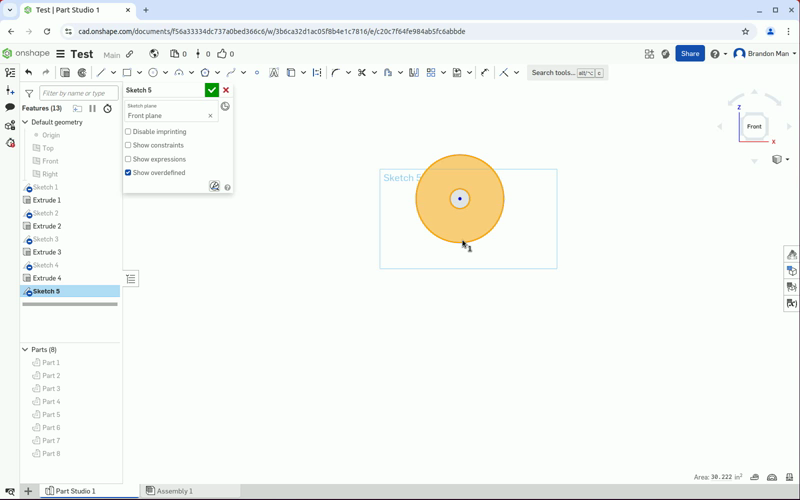
scroll(-6)
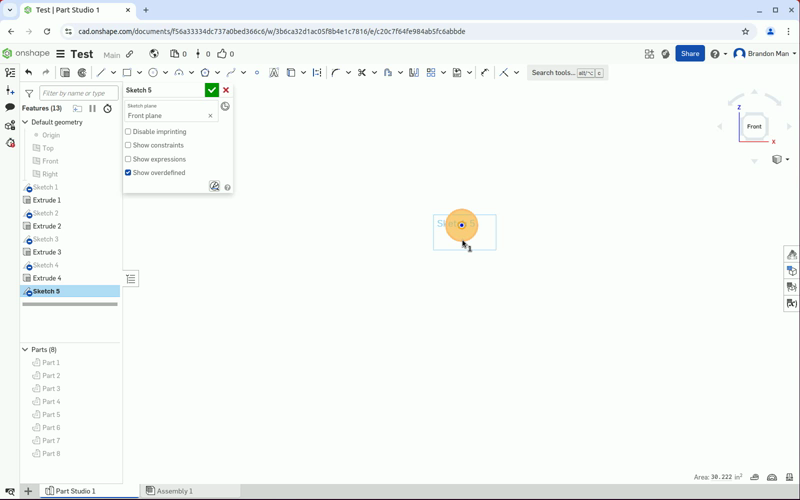
mouse_move(73, 352)
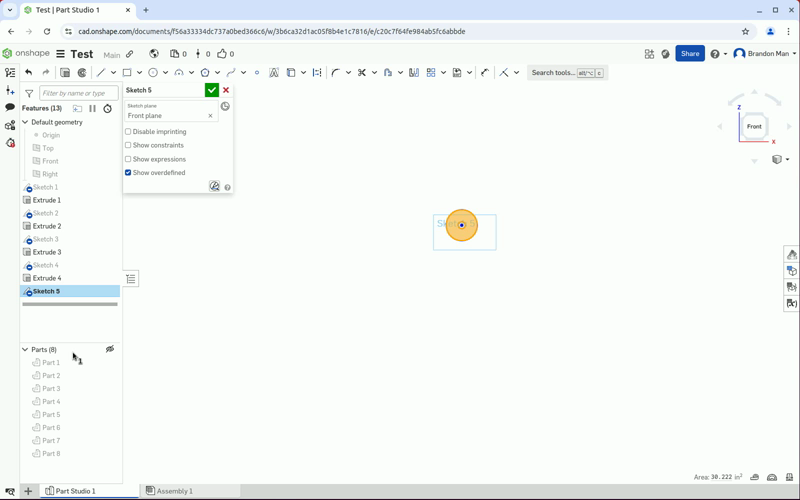
key(shift+y)
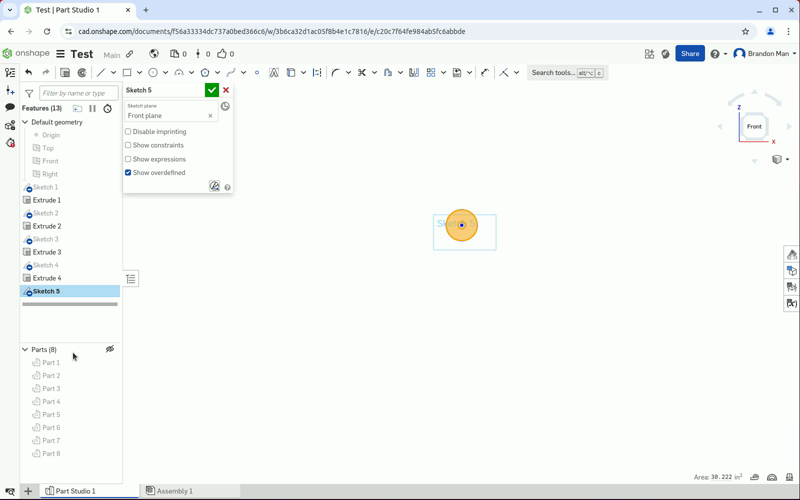
key(shift+e)
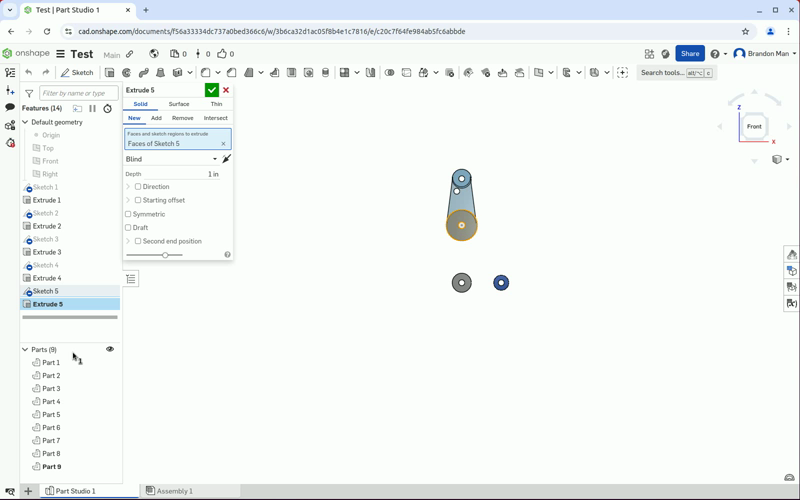
mouse_move(143, 106)
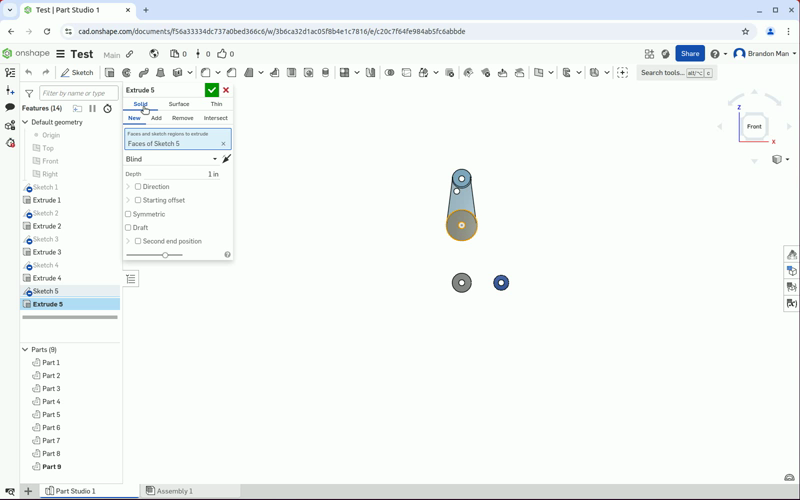
click(143, 106)
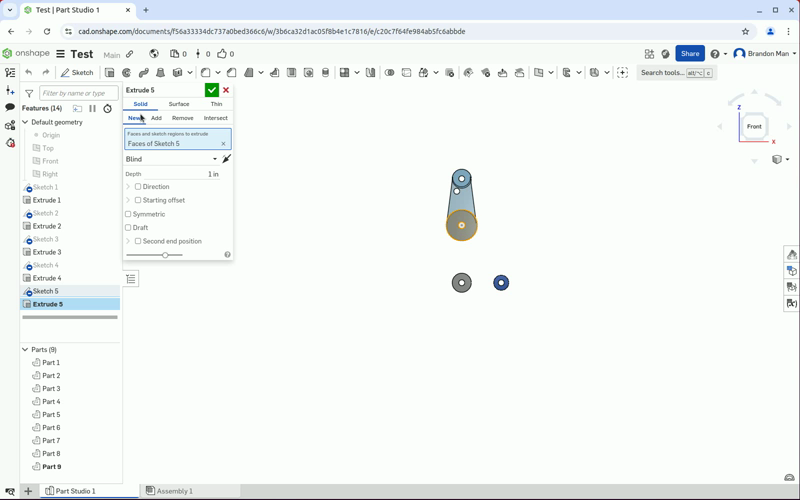
mouse_move(137, 120)
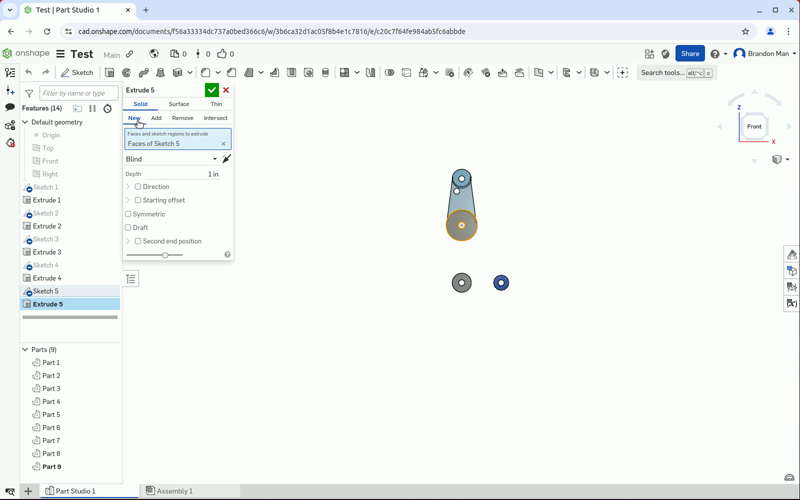
click(137, 120)
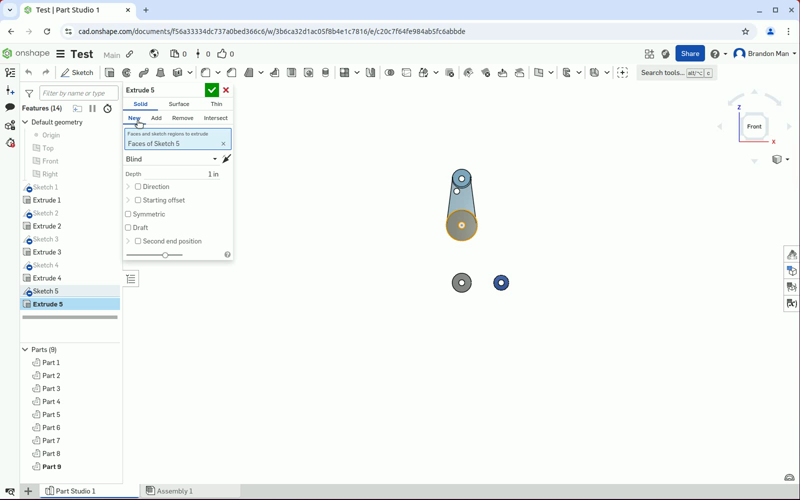
key(tab, 4)
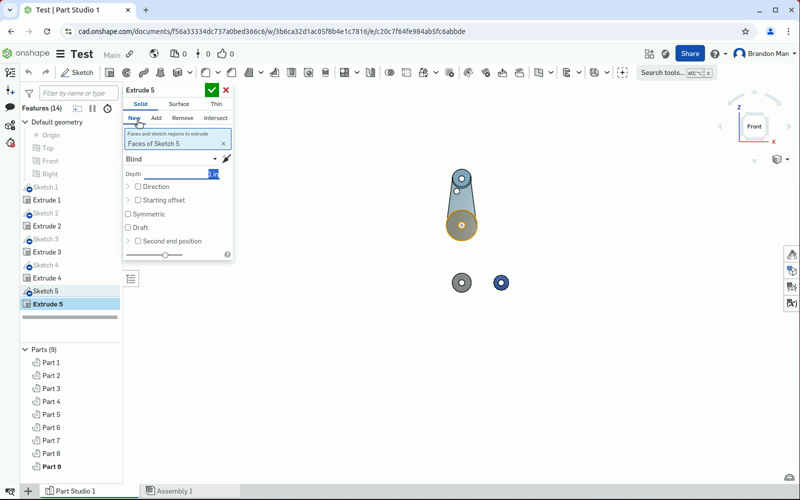
text(5.777)
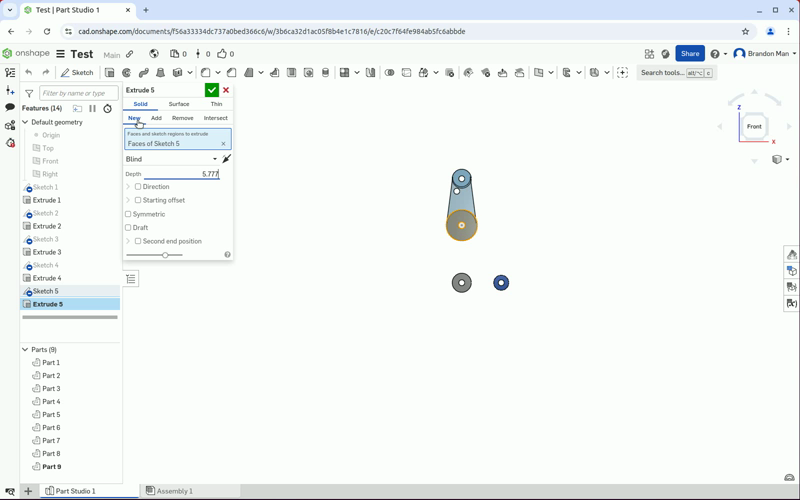
key(enter)
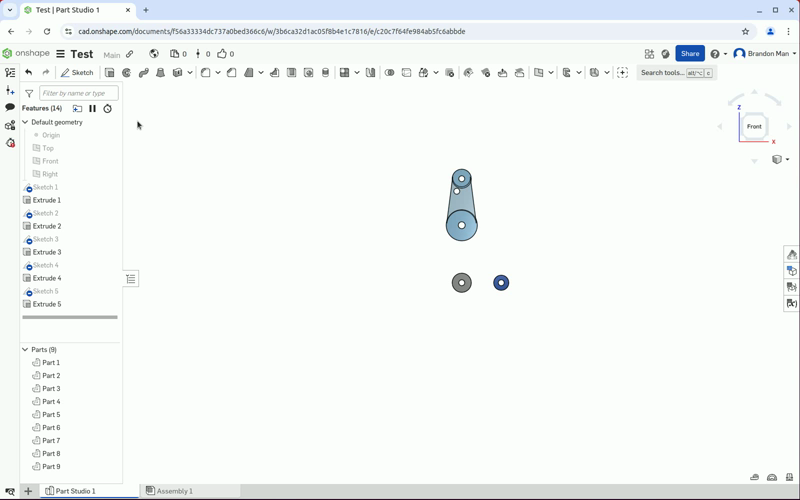
key(shift+h)
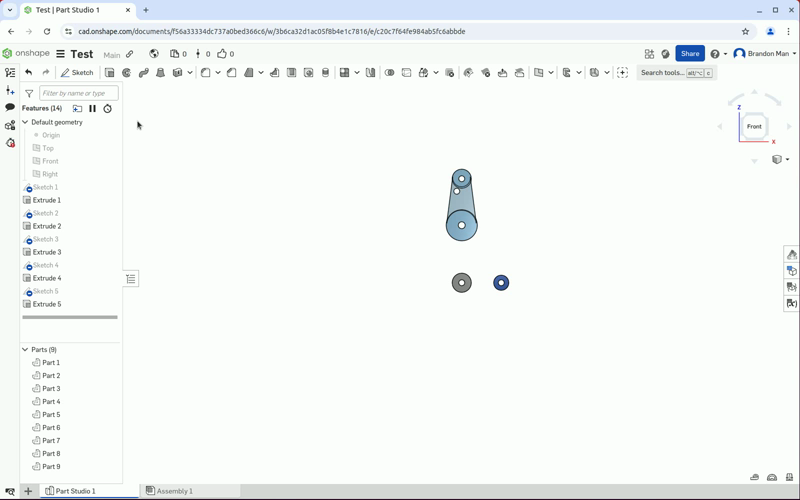
key(shift+h)
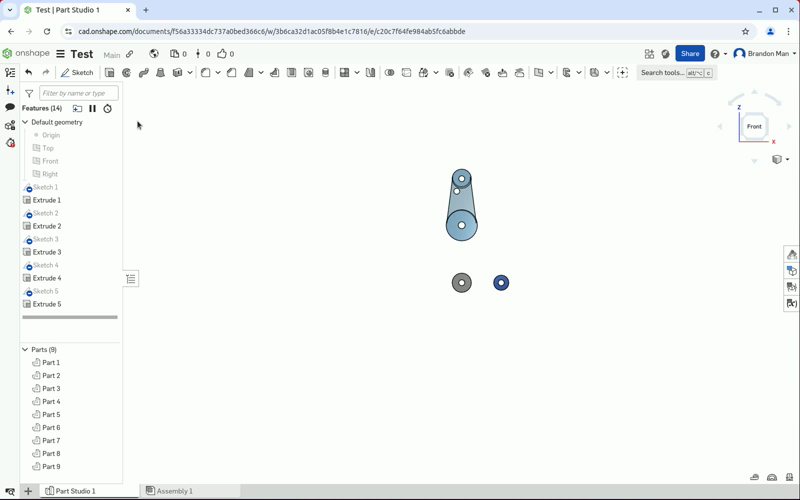
mouse_move(73, 189)
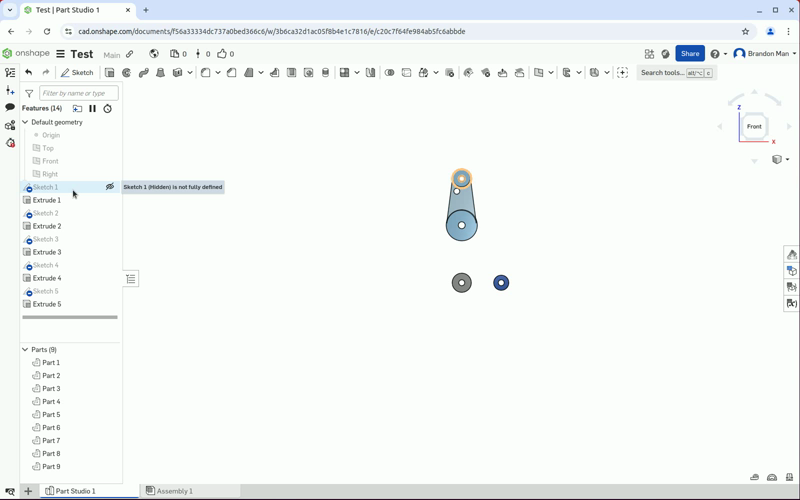
click(73, 189)
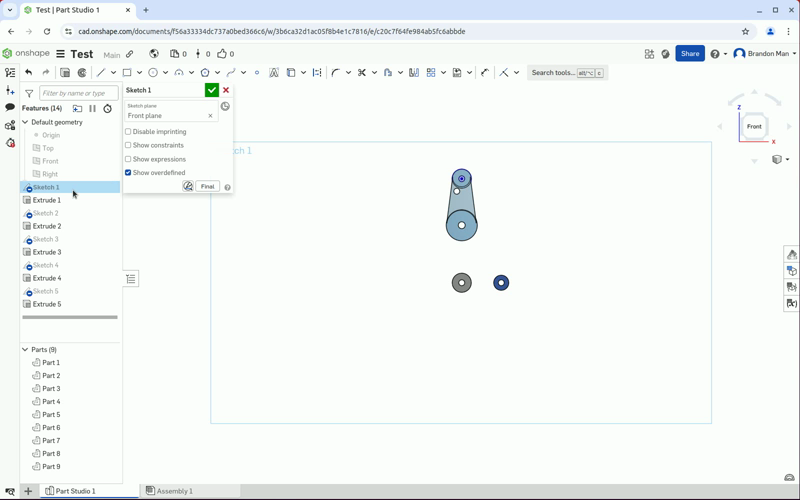
mouse_move(229, 92)
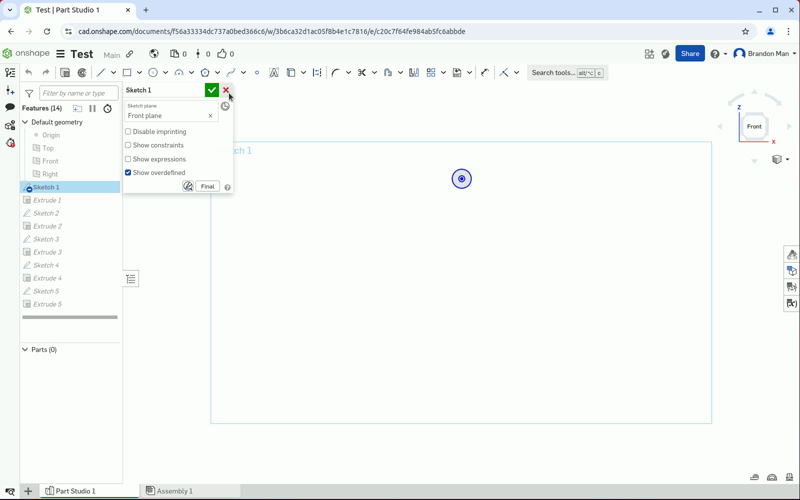
click(229, 92)
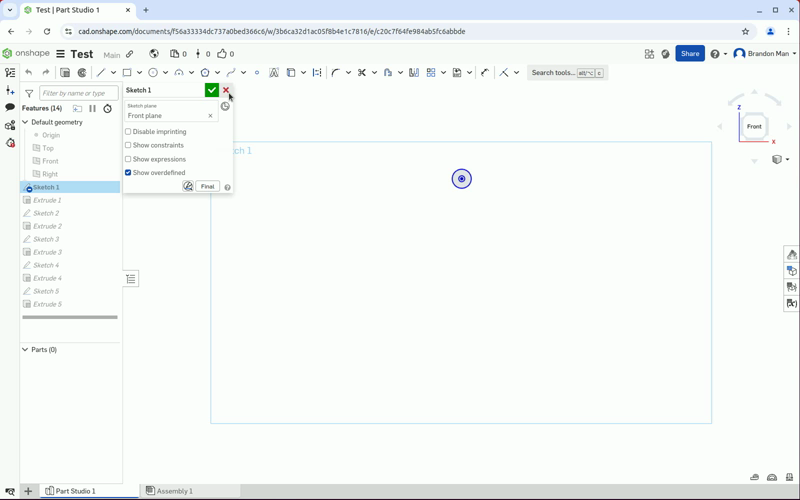
key(shift+s)
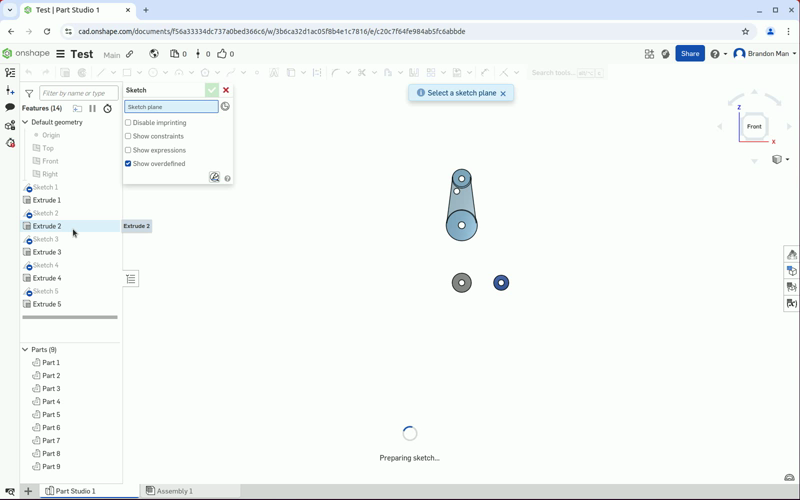
scroll(3)
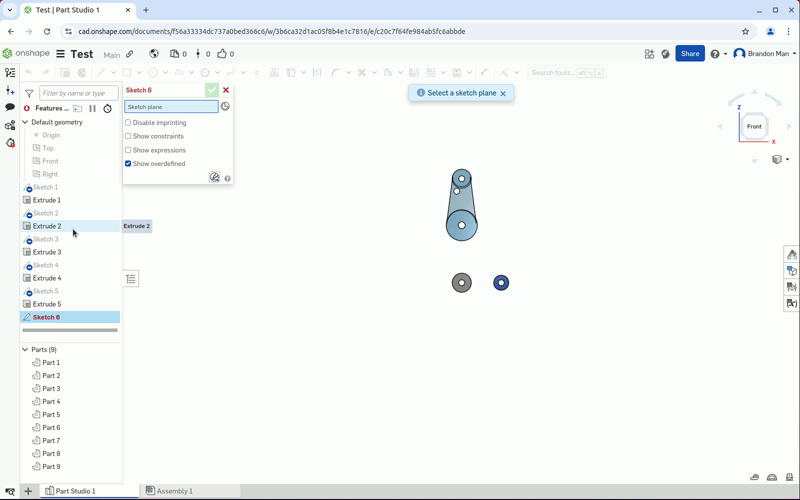
mouse_move(73, 163)
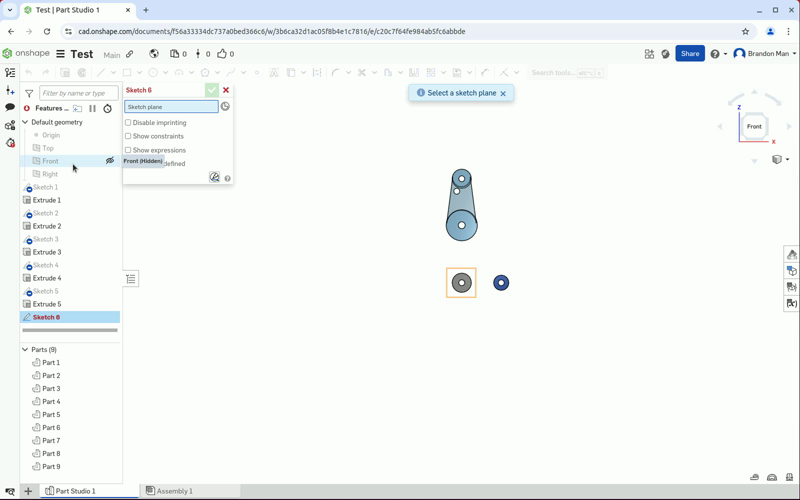
click(73, 163)
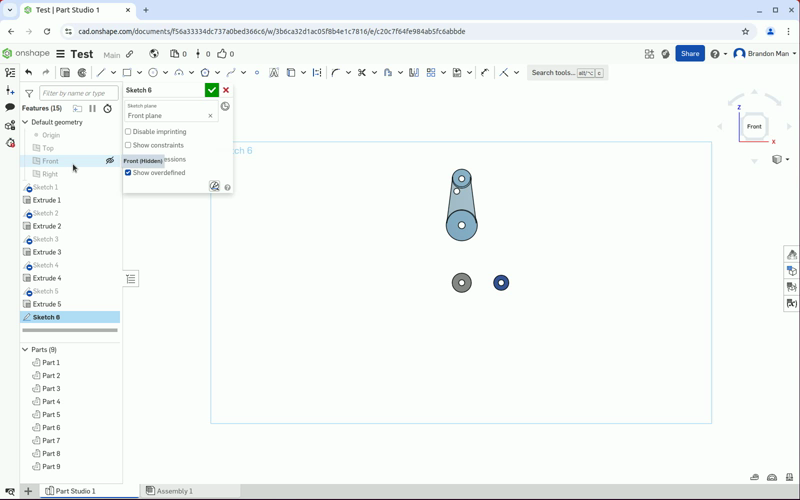
mouse_move(73, 352)
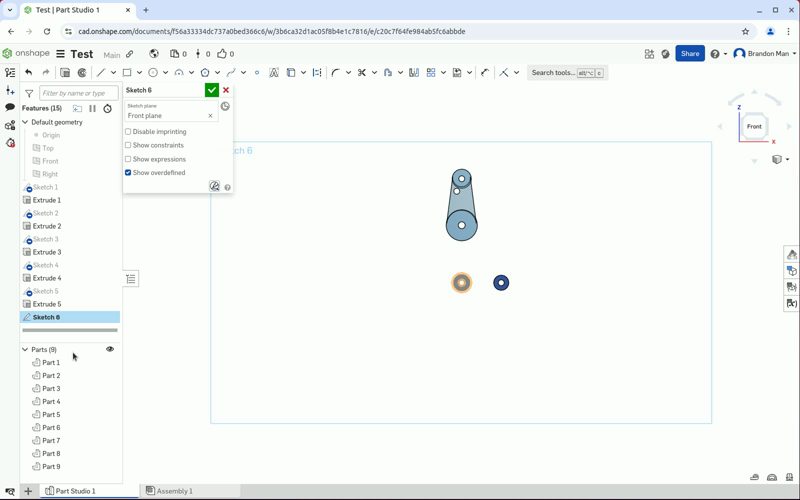
key(y)
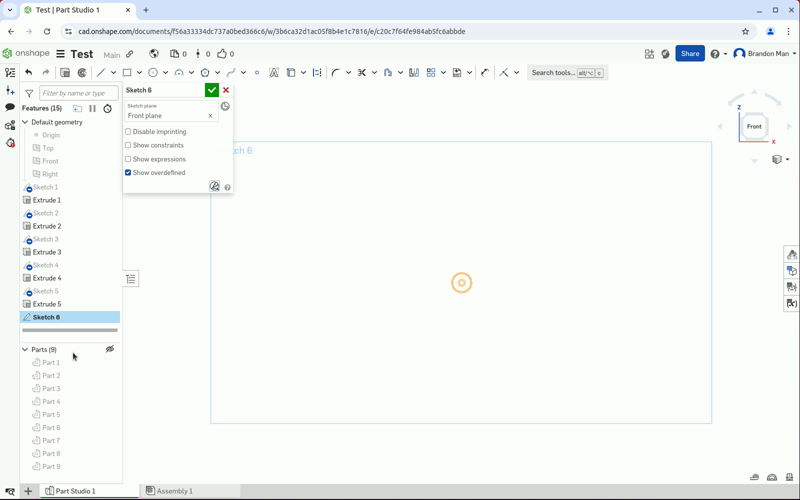
key(l)
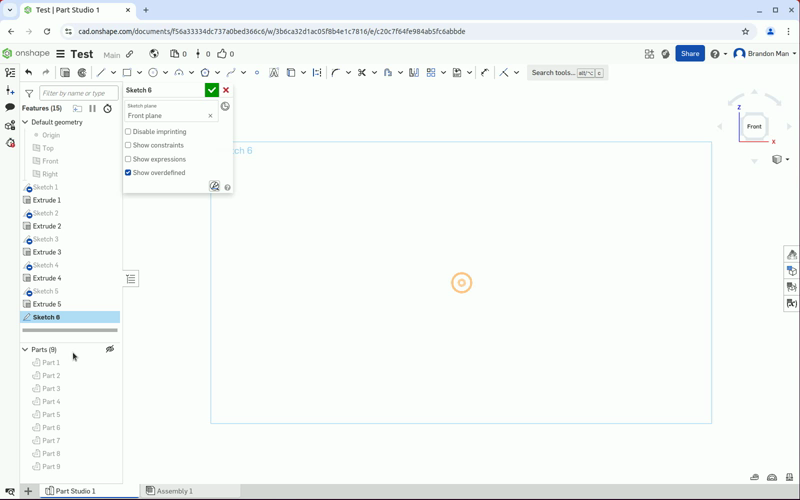
key_down(shift)
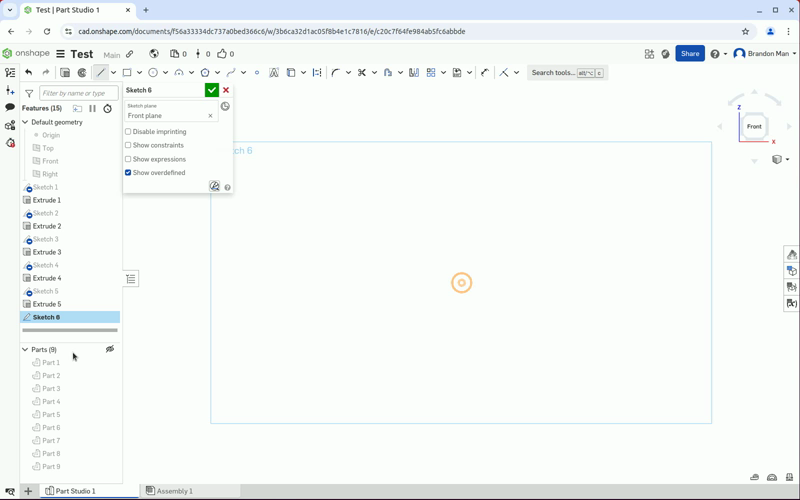
mouse_move(446, 226)
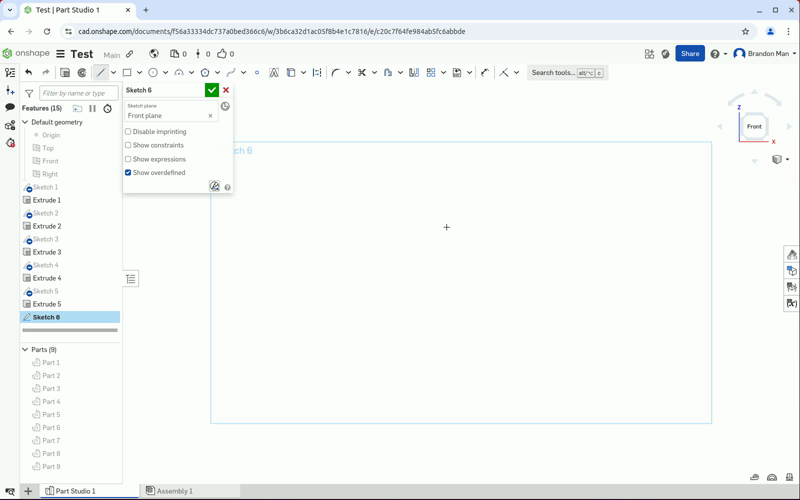
click(446, 226)
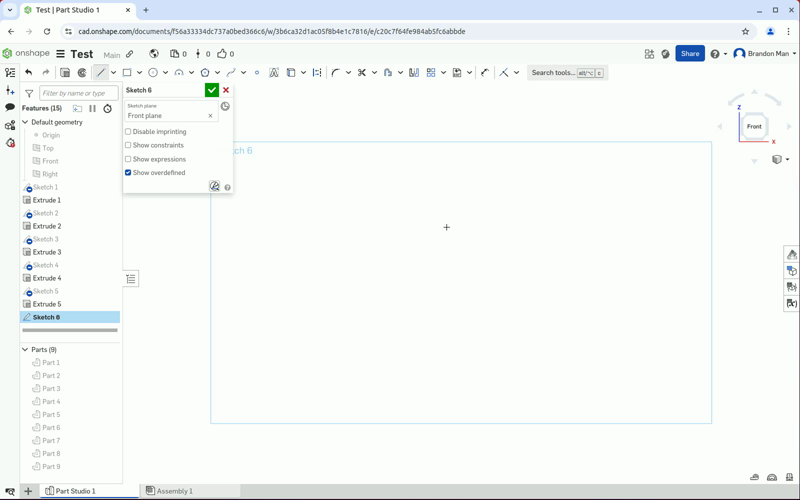
key_up(shift)
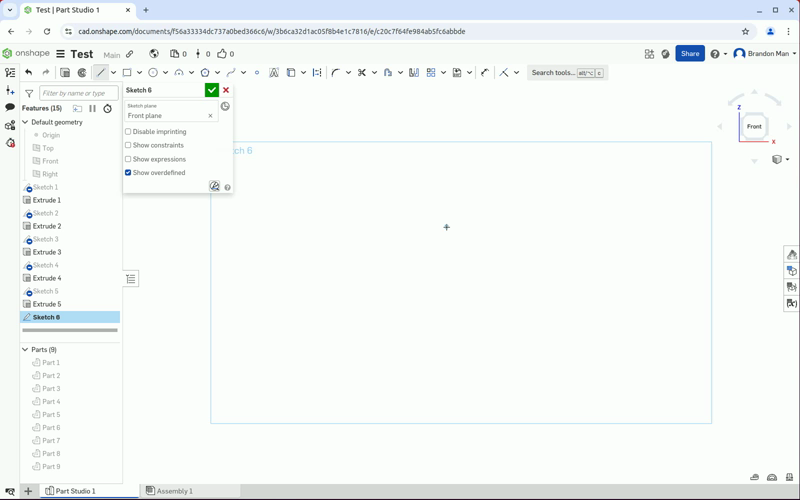
key_down(shift)
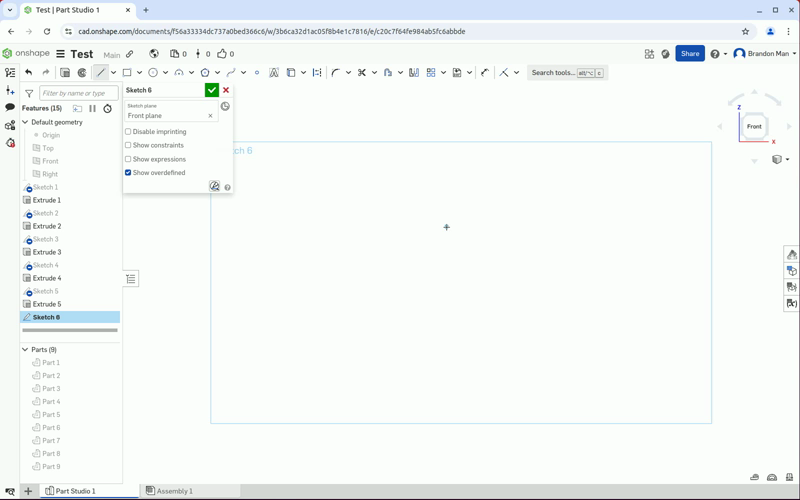
mouse_move(476, 226)
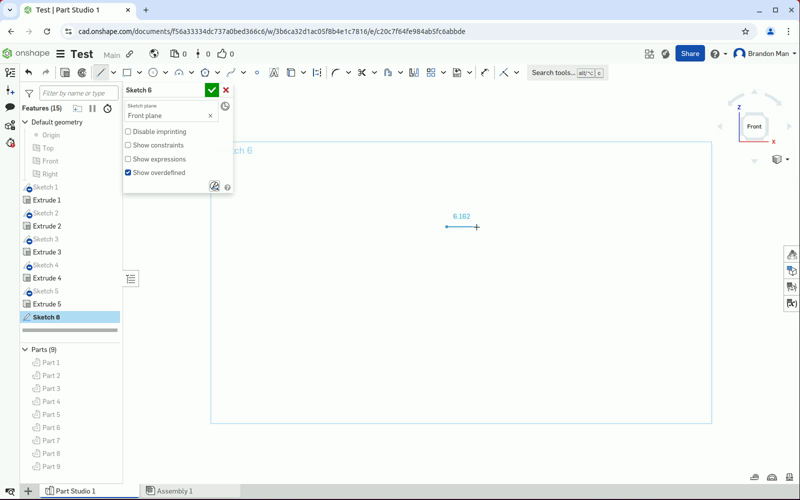
mouse_move(452, 284)
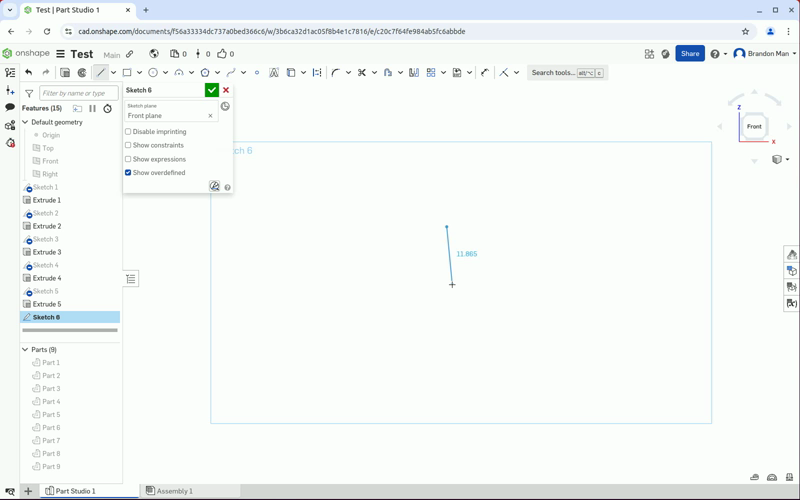
click(452, 284)
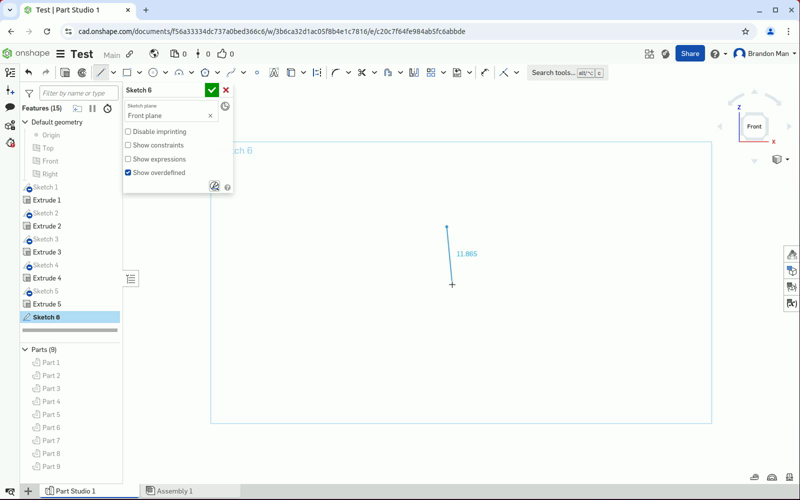
key_up(shift)
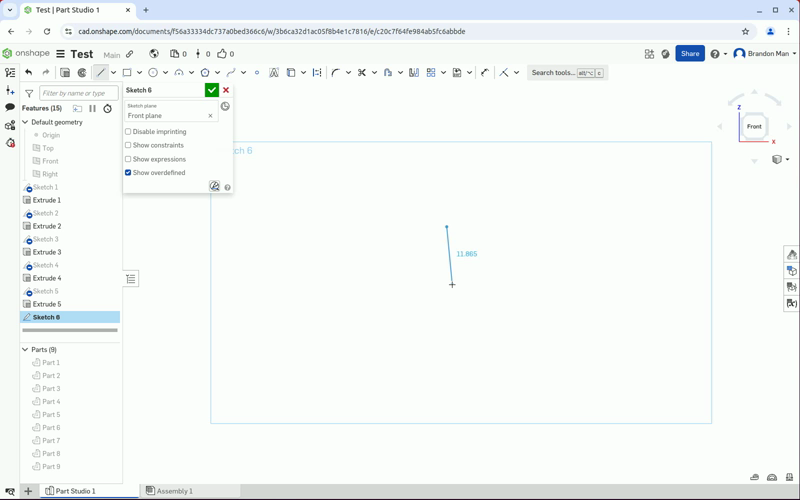
key(esc)
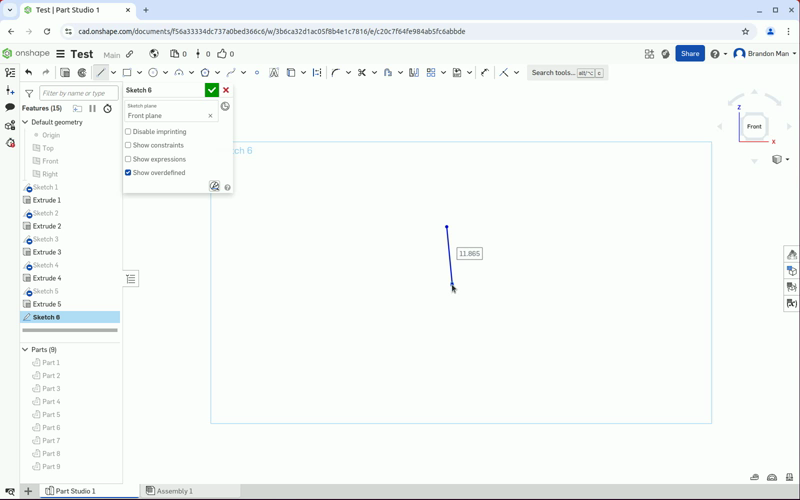
key(a)
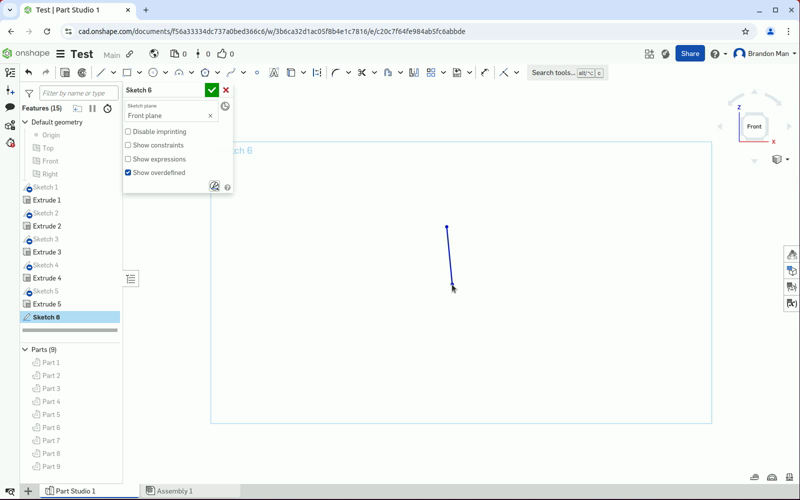
mouse_move(452, 284)
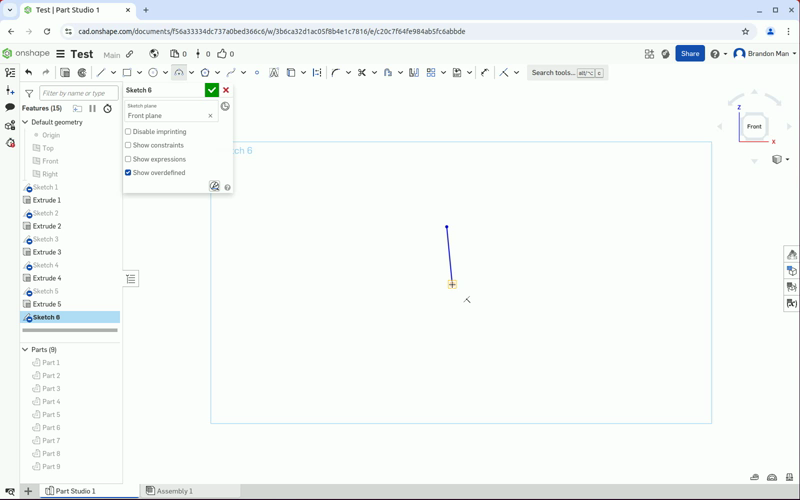
click(452, 284)
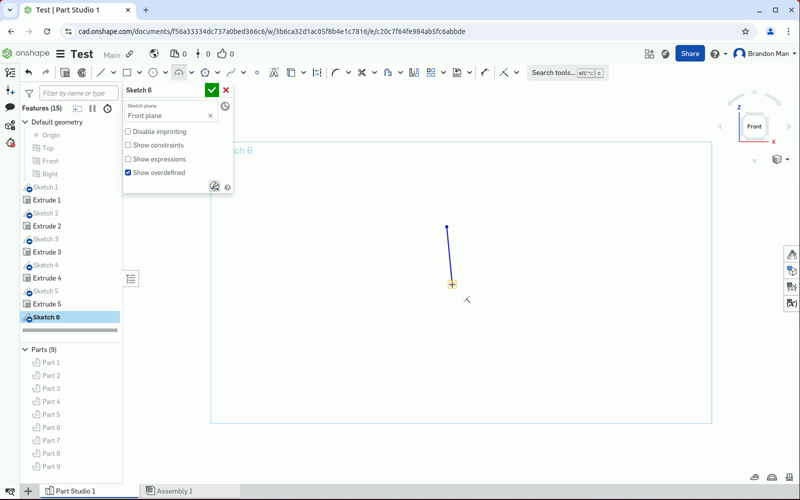
key_down(shift)
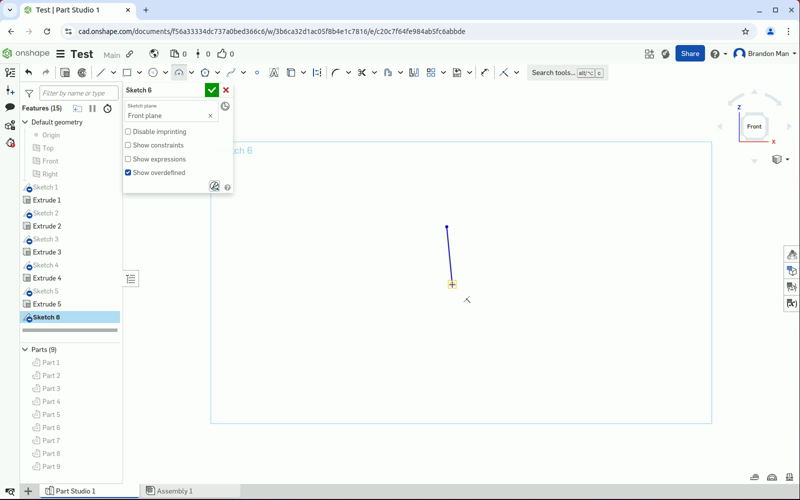
mouse_move(461, 291)
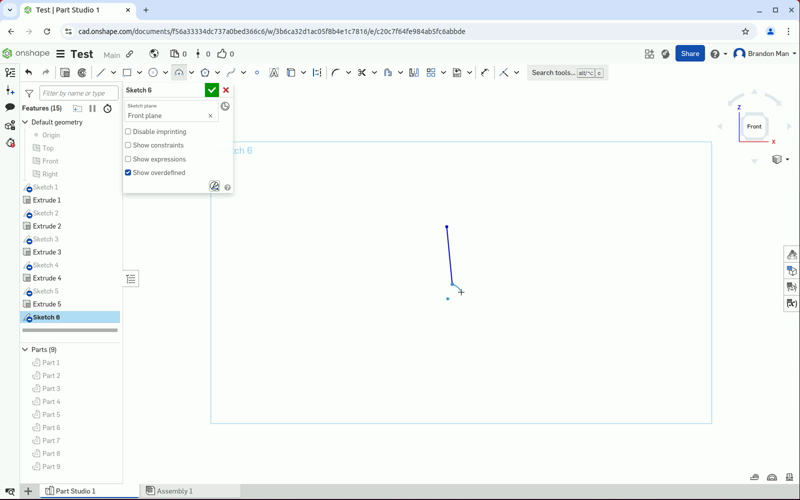
click(461, 291)
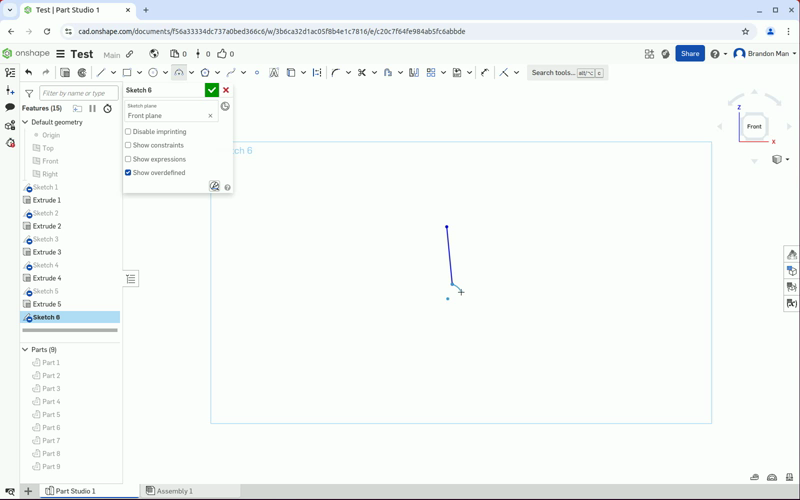
mouse_move(466, 276)
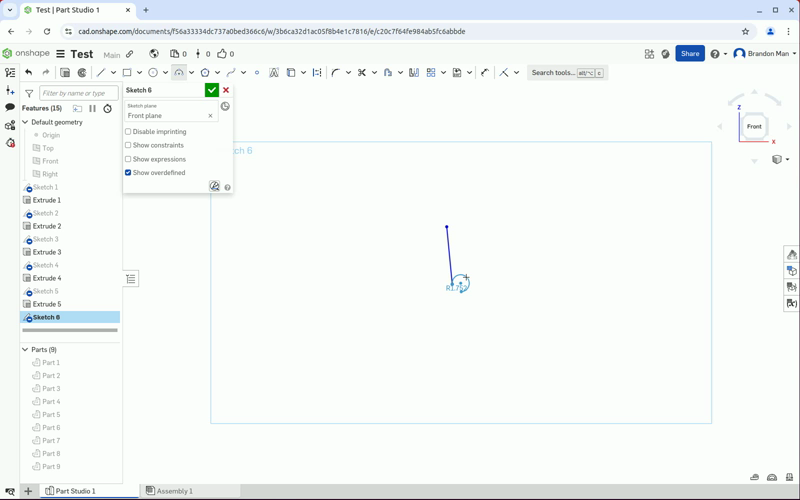
click(466, 276)
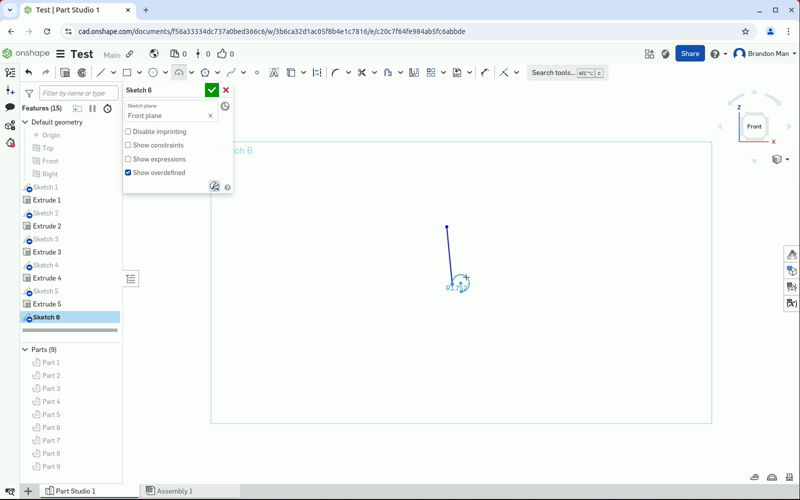
key_up(shift)
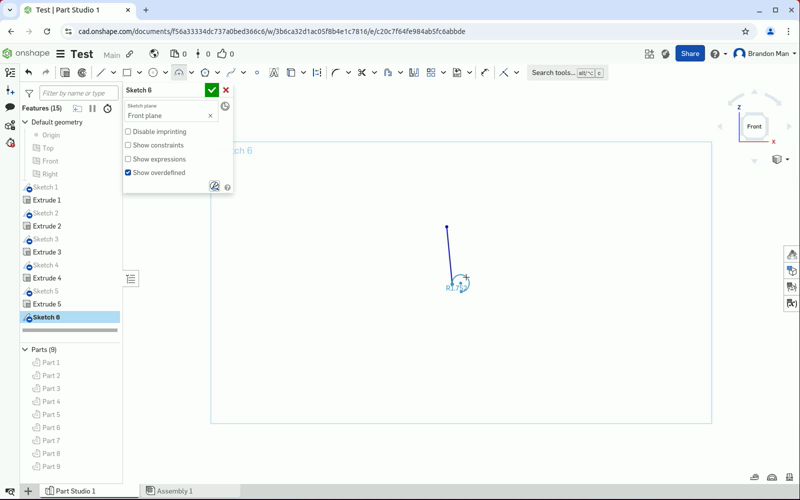
key(esc)
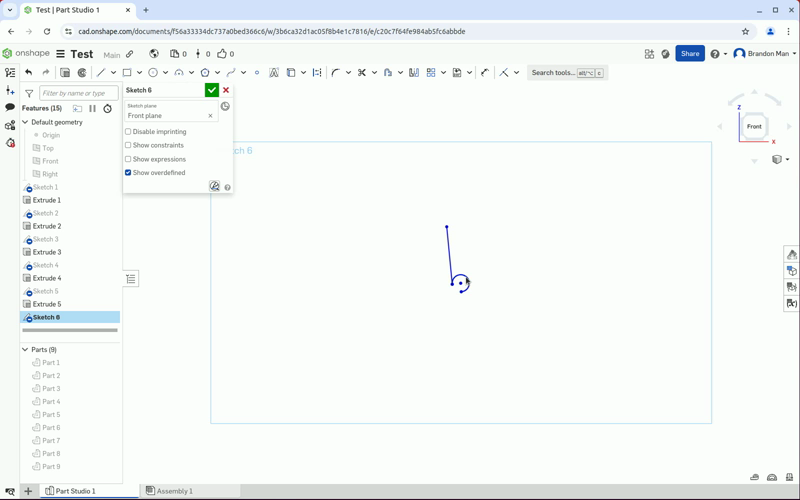
key(l)
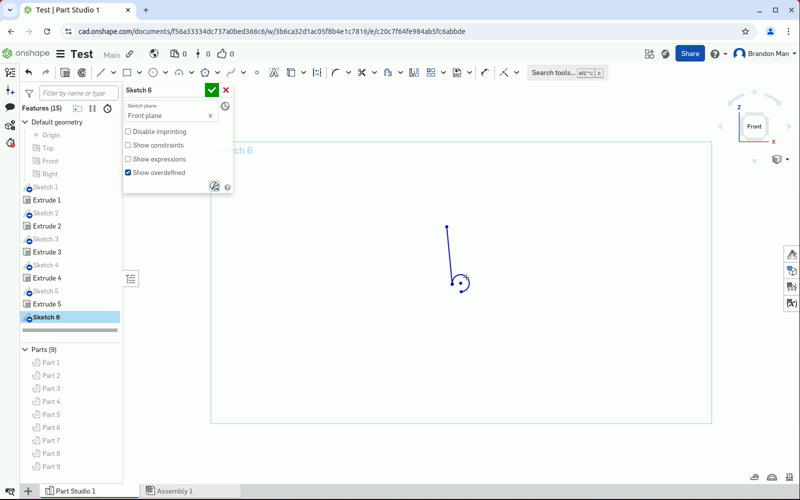
mouse_move(461, 291)
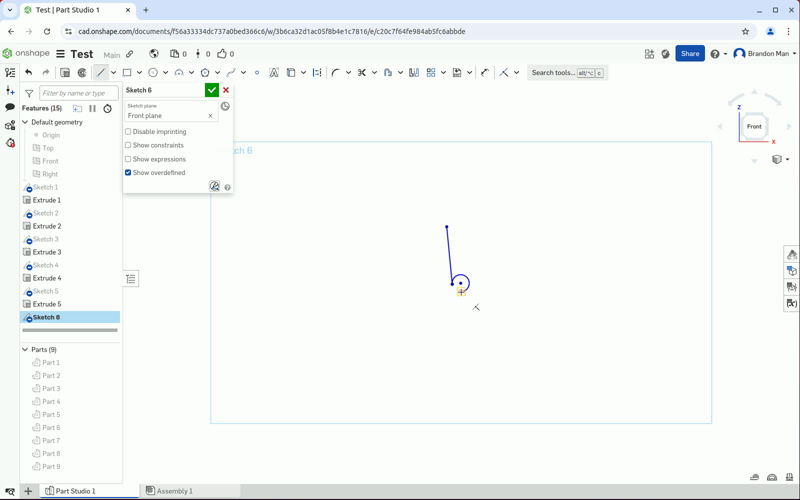
click(461, 291)
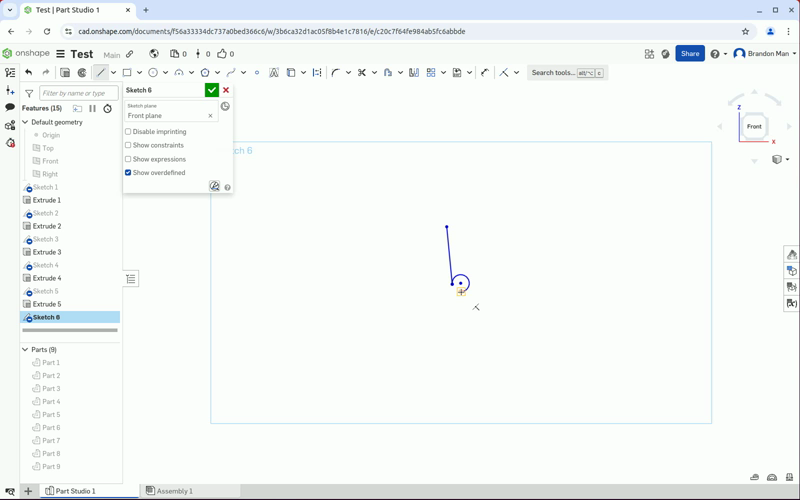
key_down(shift)
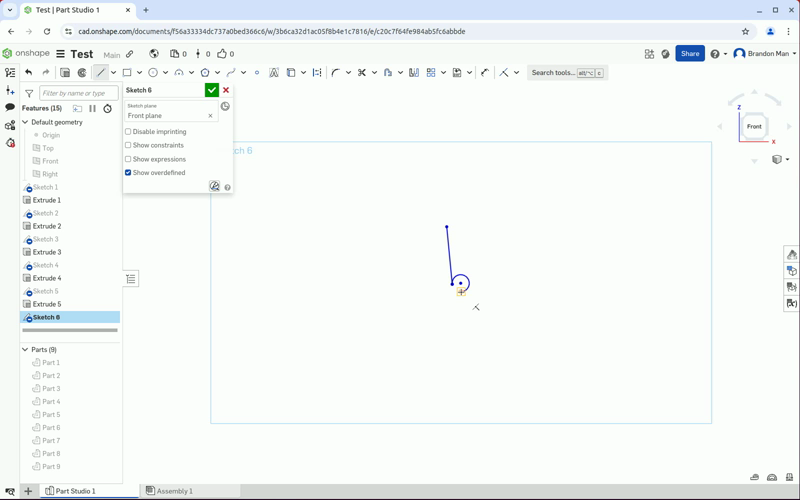
mouse_move(491, 291)
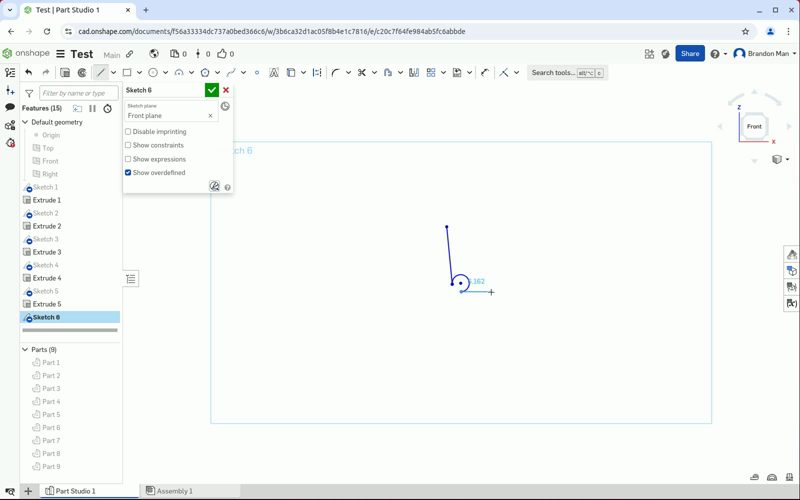
mouse_move(502, 290)
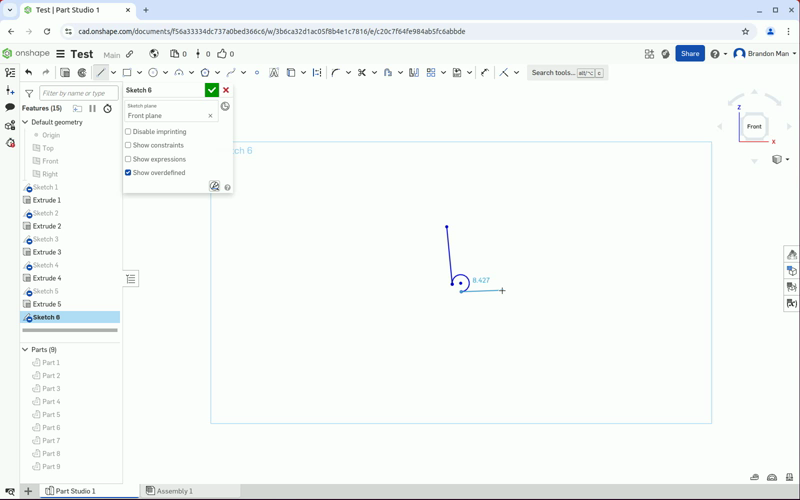
click(502, 290)
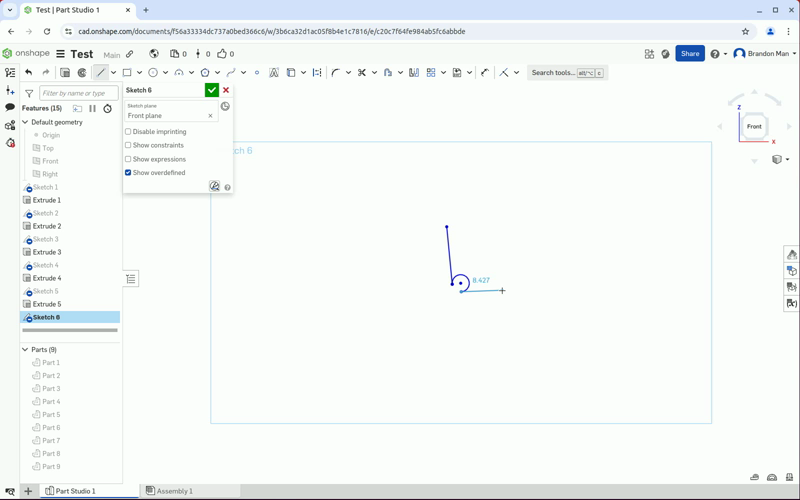
key_up(shift)
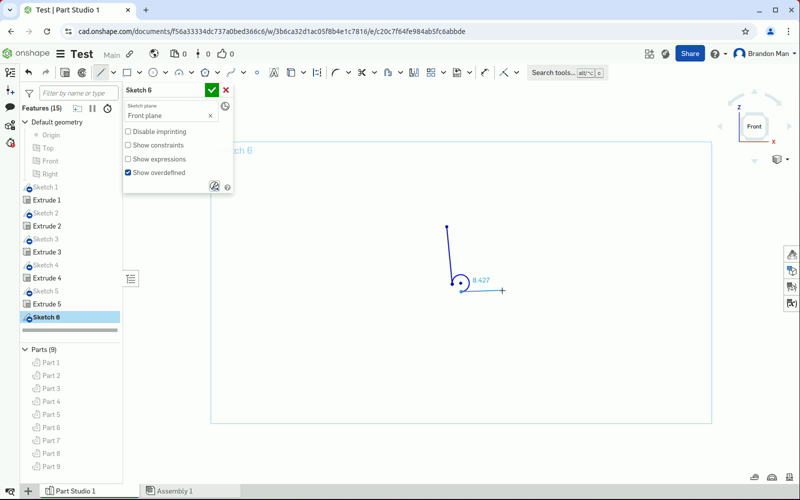
key(esc)
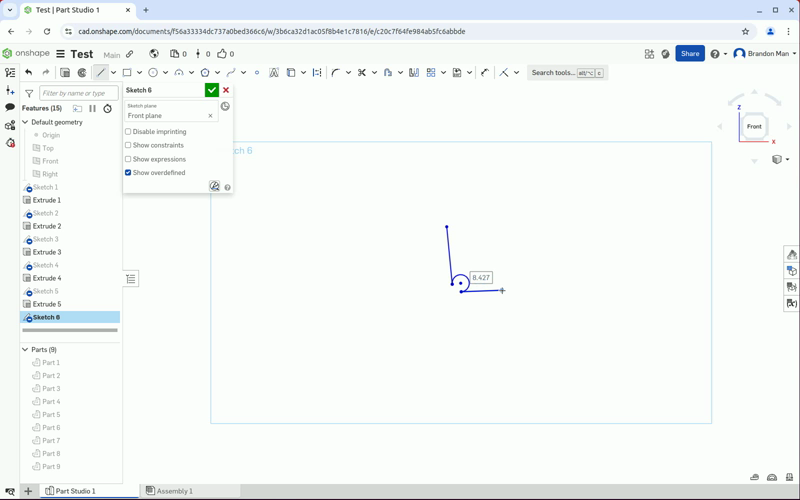
key(a)
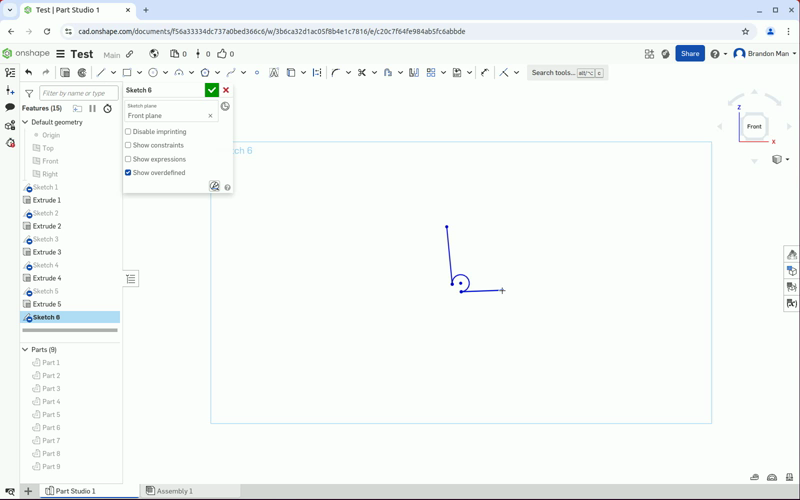
mouse_move(502, 290)
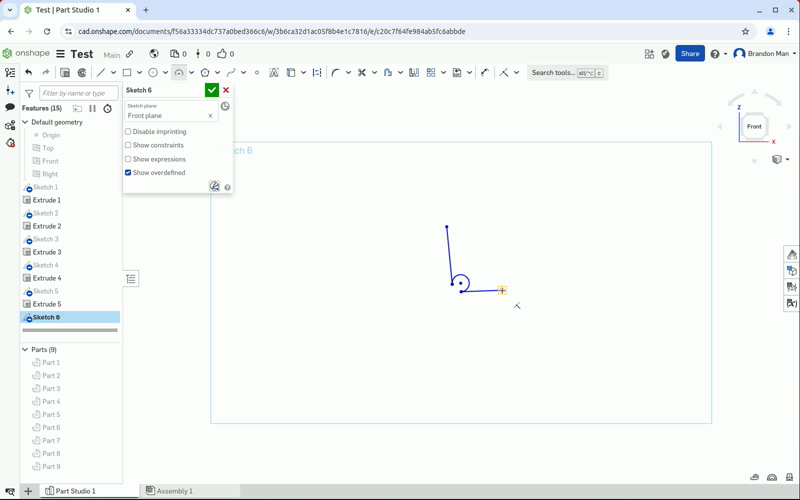
click(502, 290)
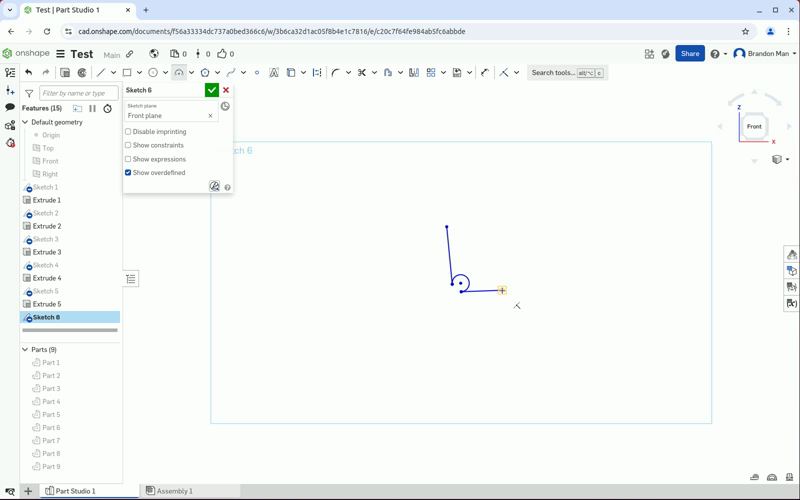
key_down(shift)
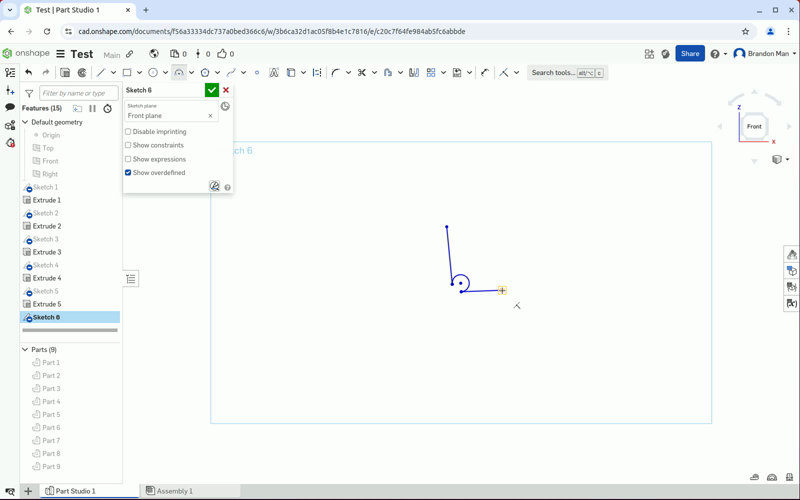
mouse_move(502, 276)
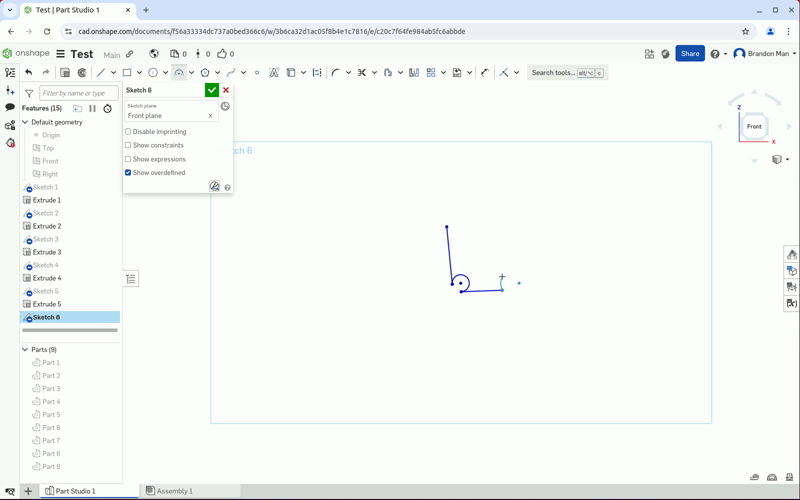
click(502, 276)
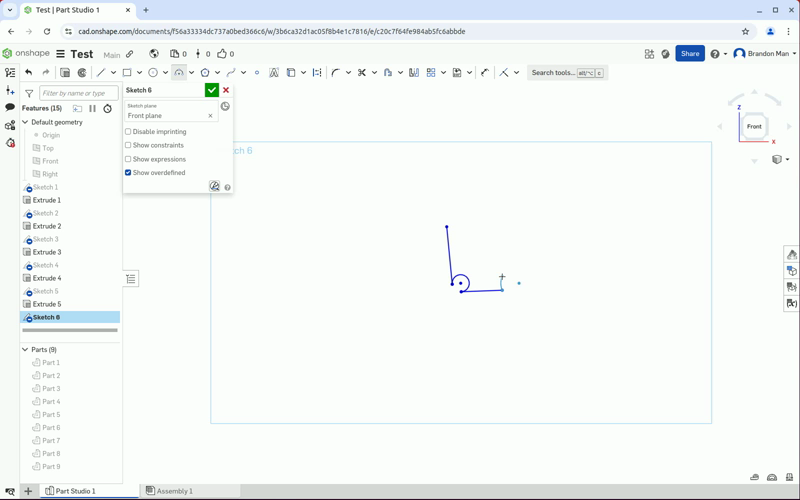
mouse_move(494, 282)
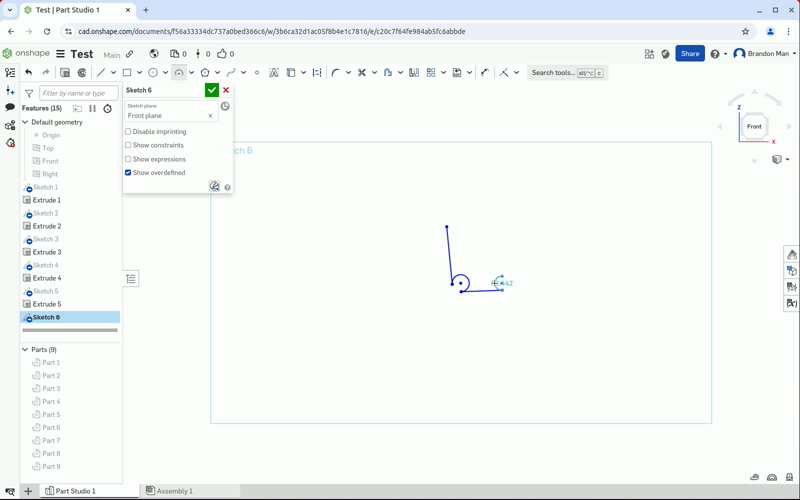
click(494, 282)
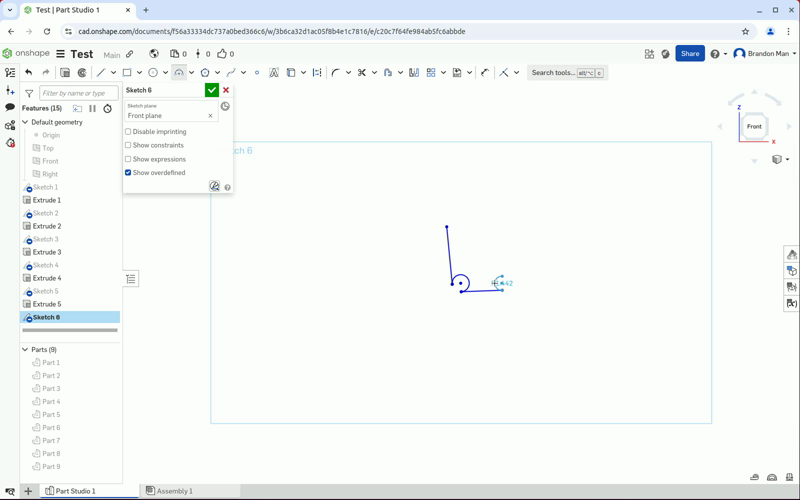
key_up(shift)
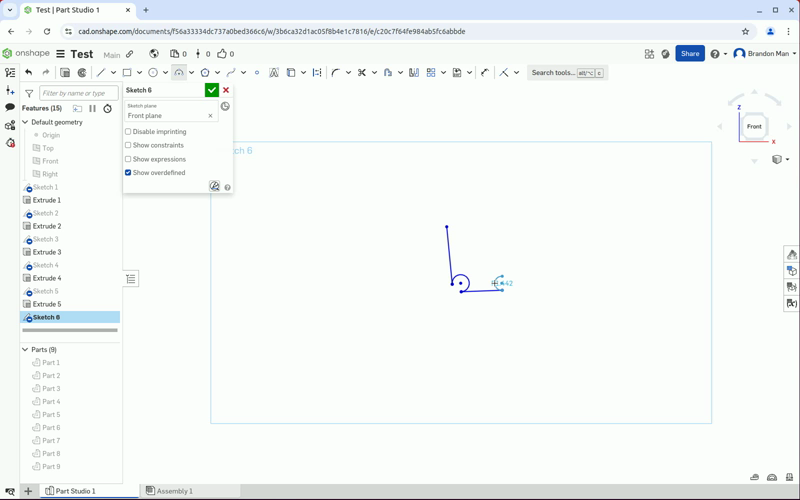
key(esc)
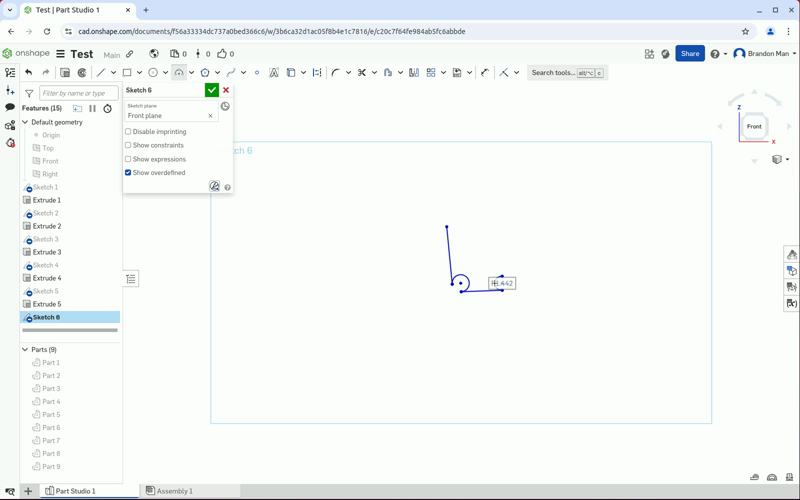
key(l)
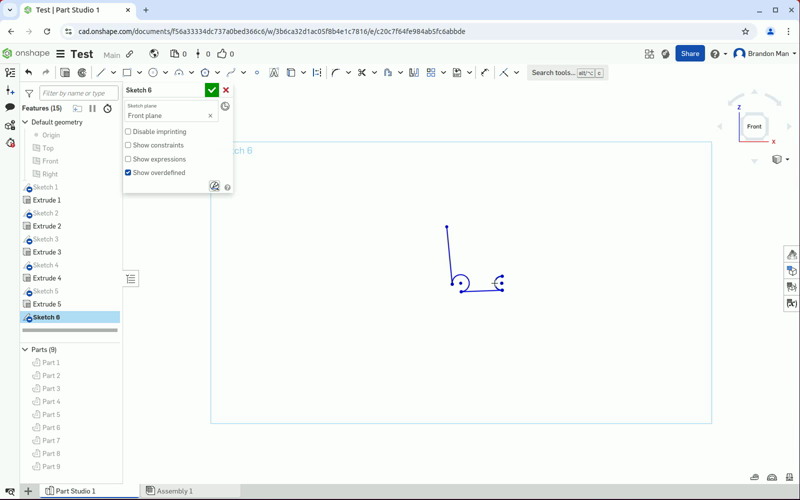
mouse_move(502, 276)
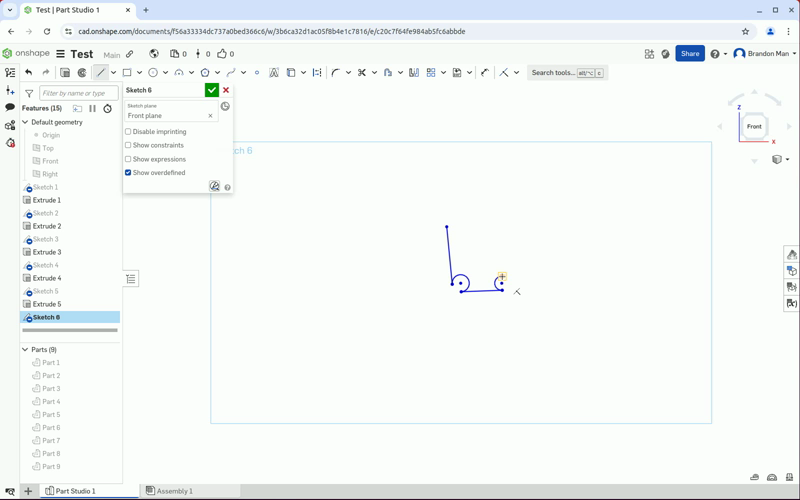
click(502, 276)
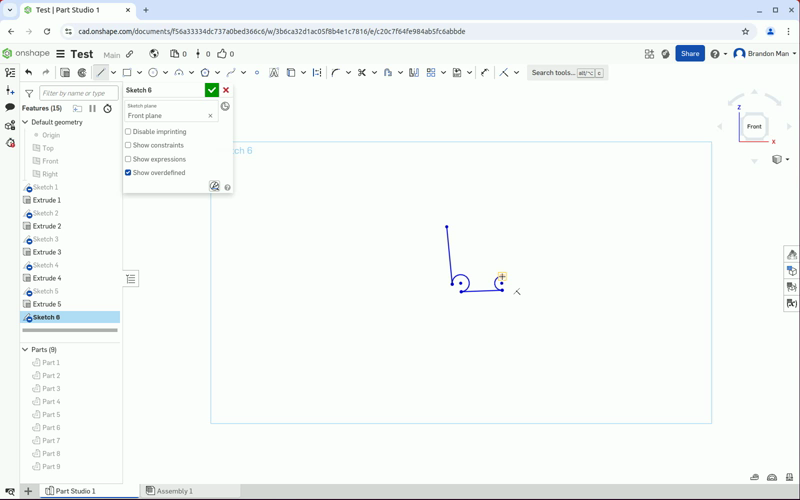
key_down(shift)
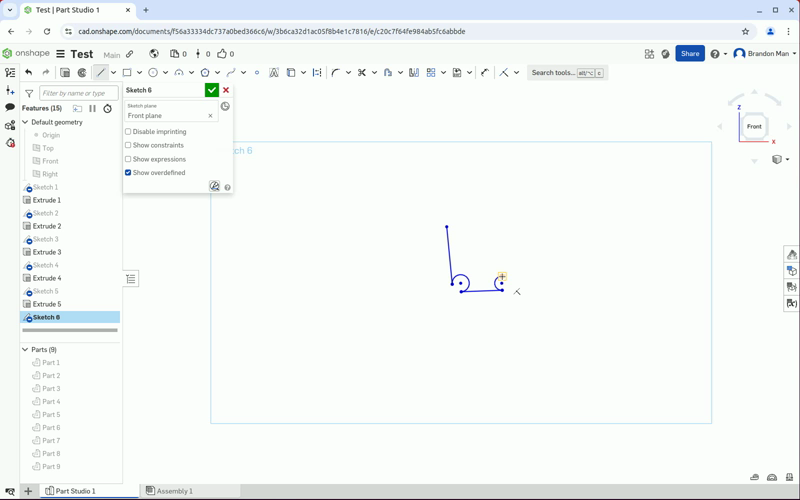
mouse_move(532, 276)
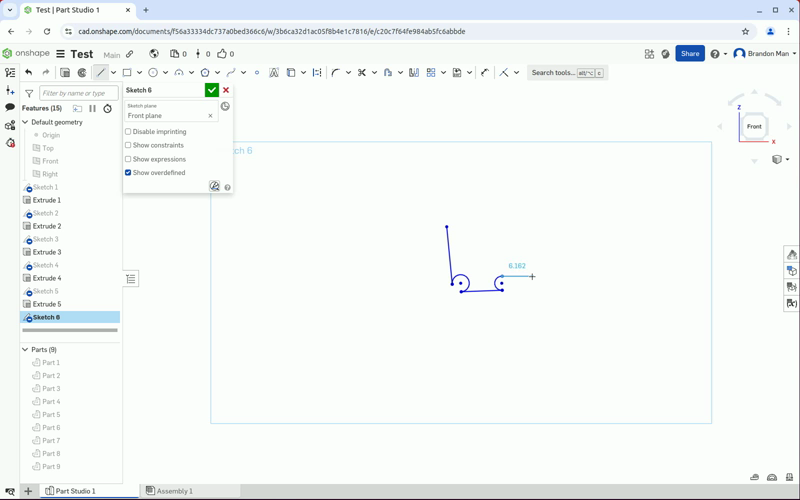
mouse_move(478, 275)
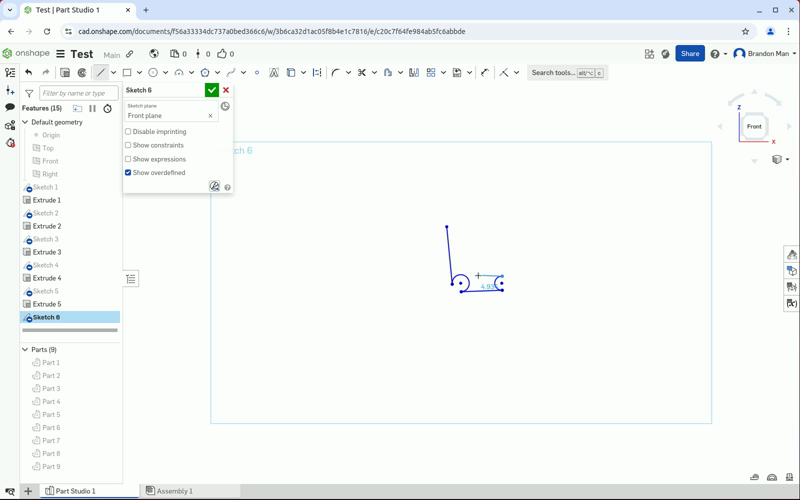
click(478, 275)
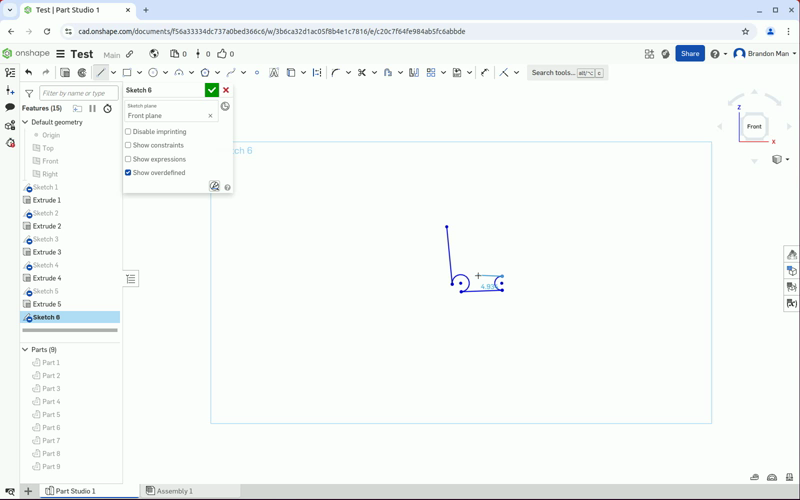
key_up(shift)
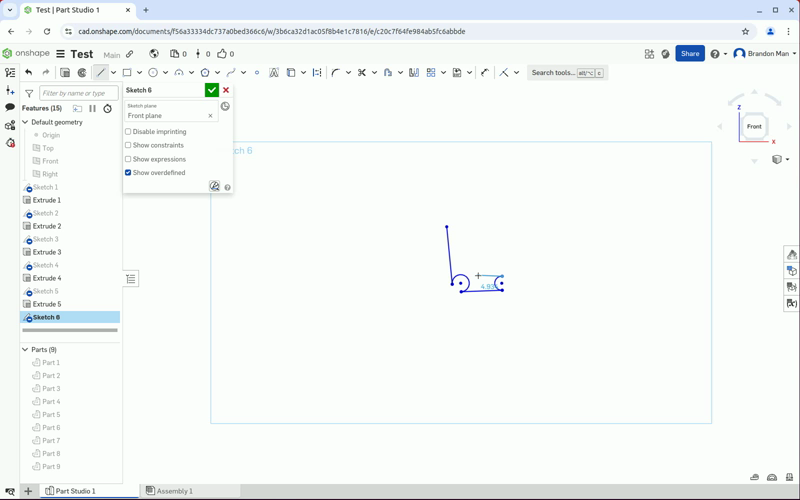
key(esc)
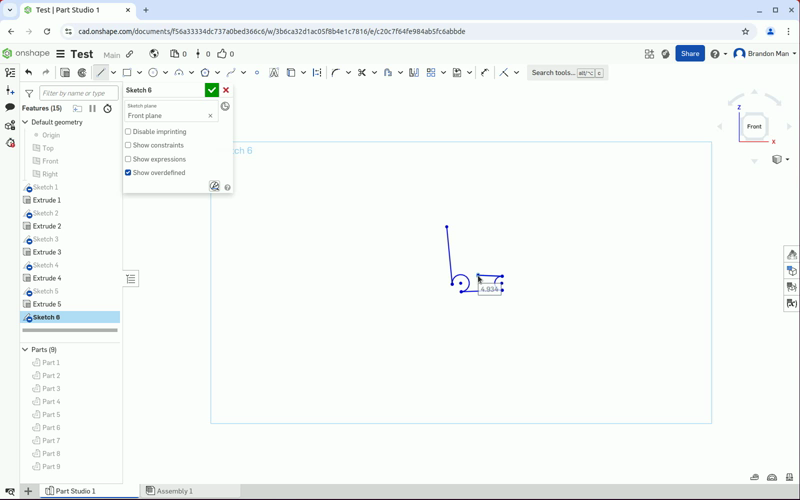
key(a)
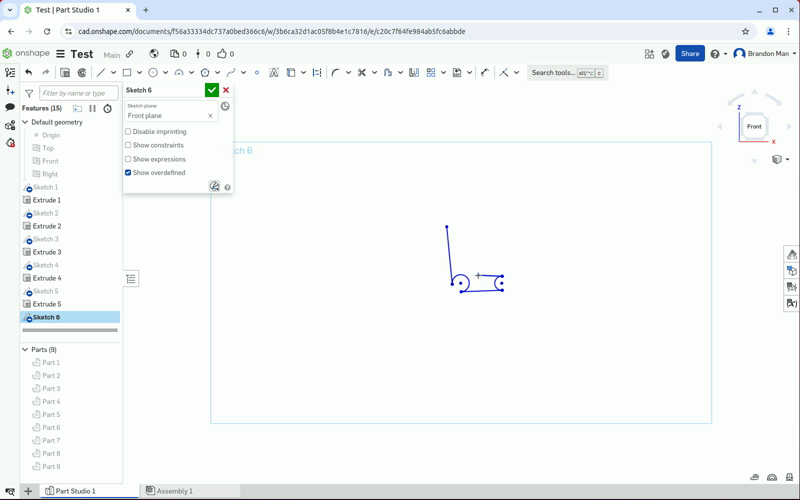
mouse_move(478, 275)
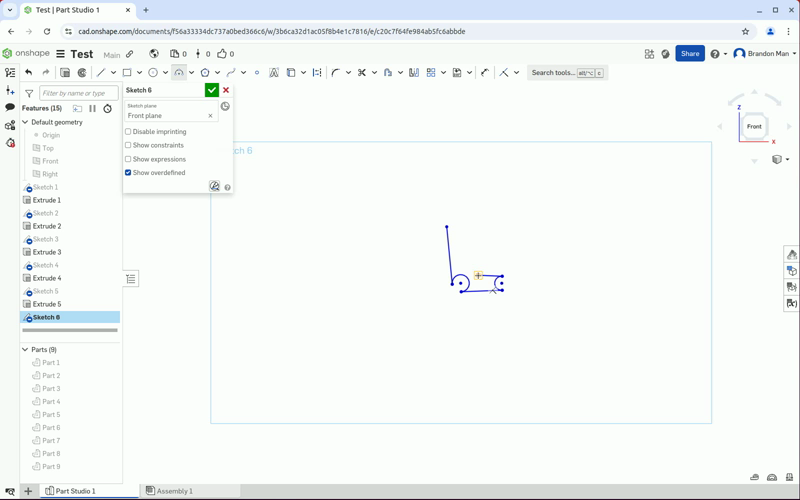
click(478, 275)
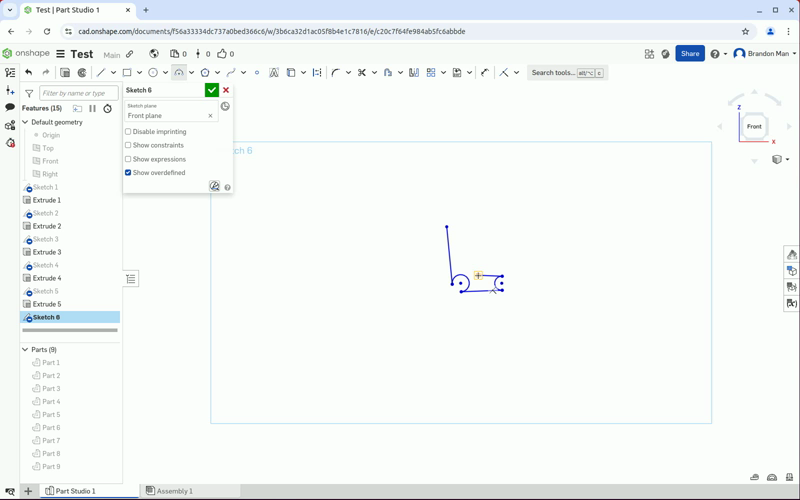
key_down(shift)
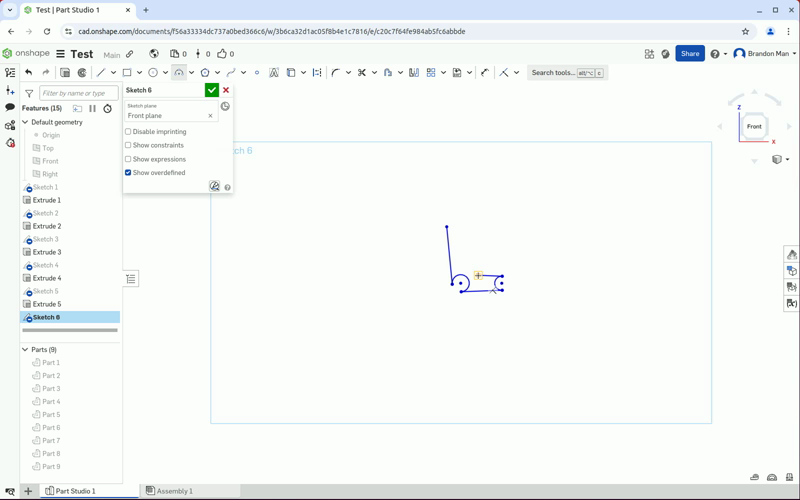
mouse_move(471, 267)
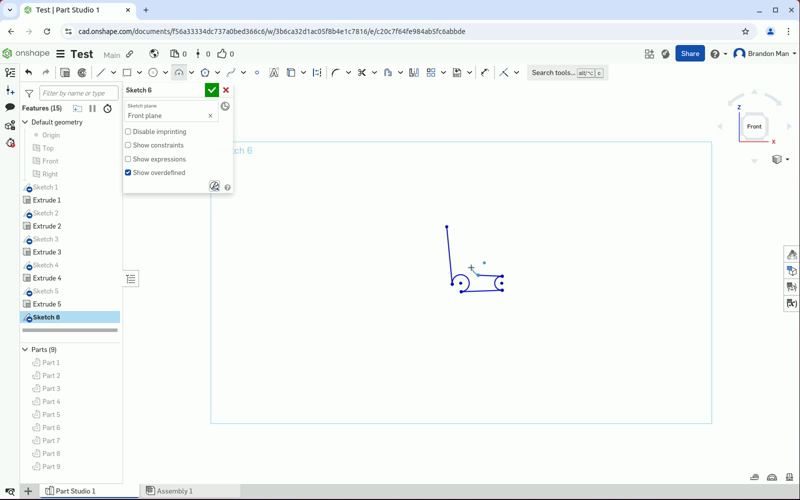
click(471, 267)
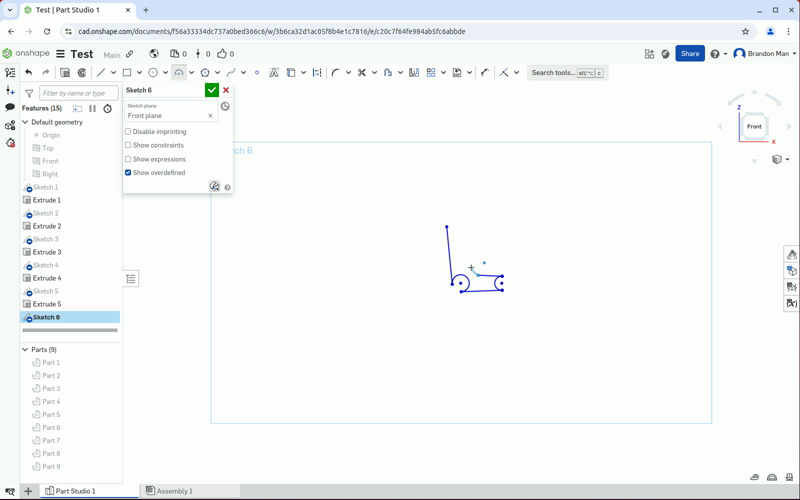
mouse_move(472, 272)
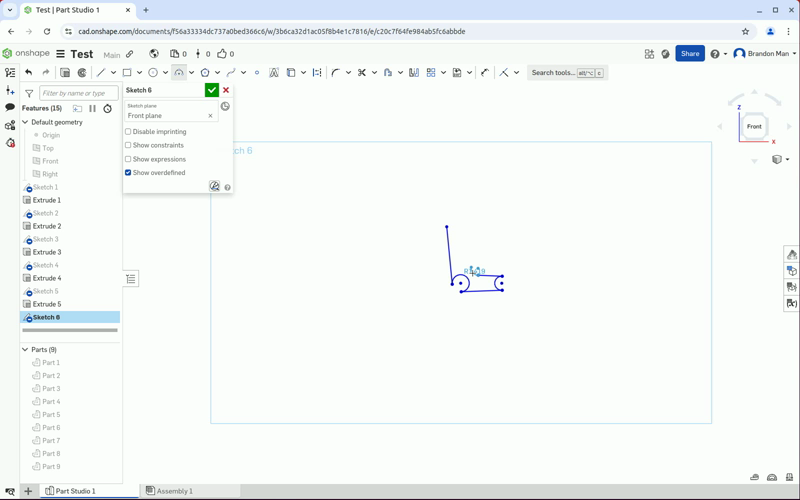
click(472, 272)
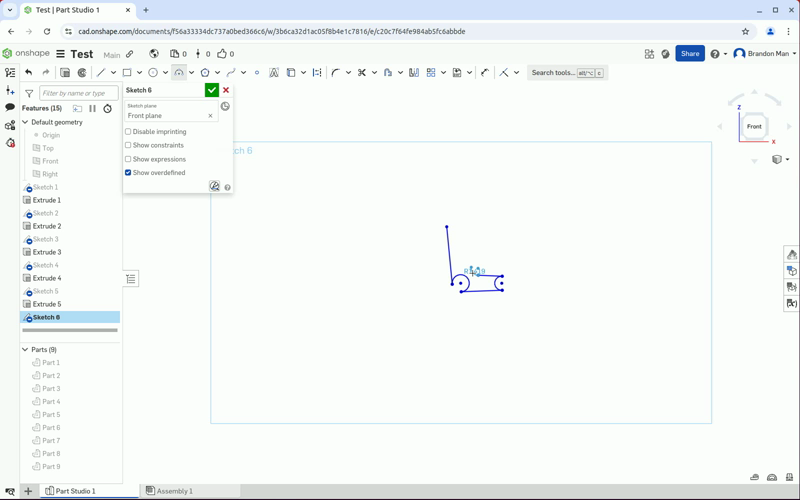
key_up(shift)
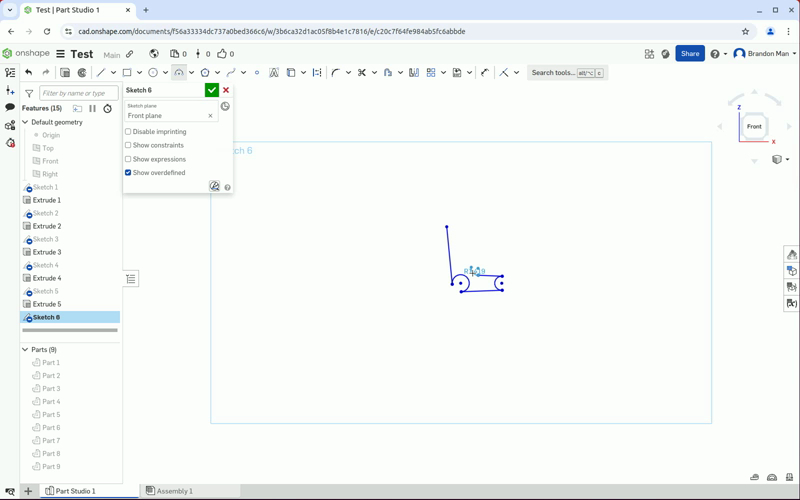
key(esc)
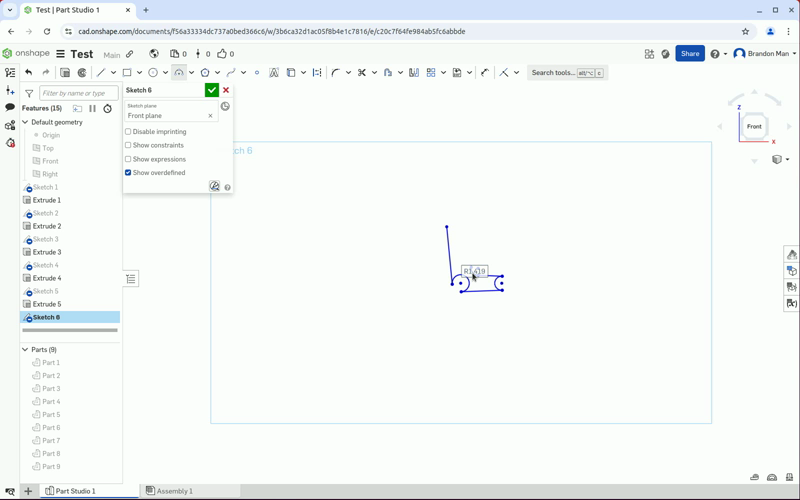
key(l)
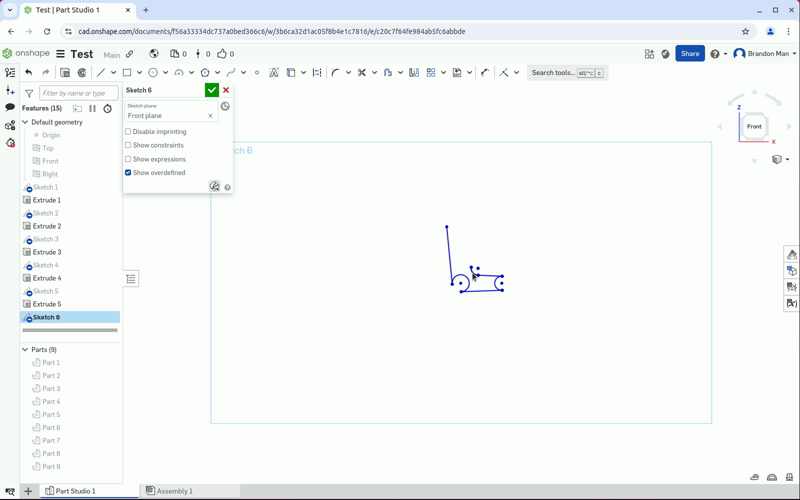
mouse_move(471, 267)
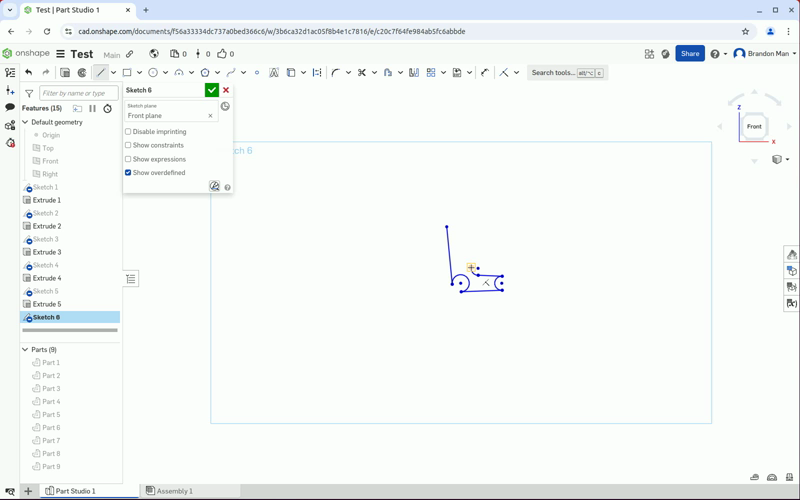
click(471, 267)
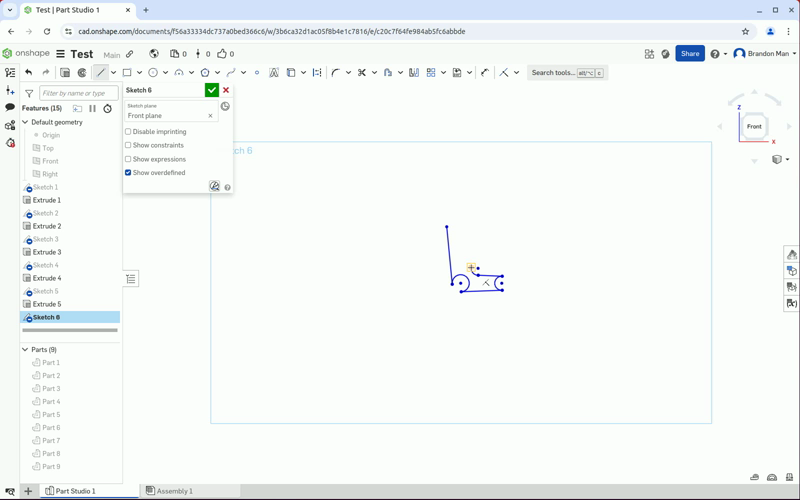
key_down(shift)
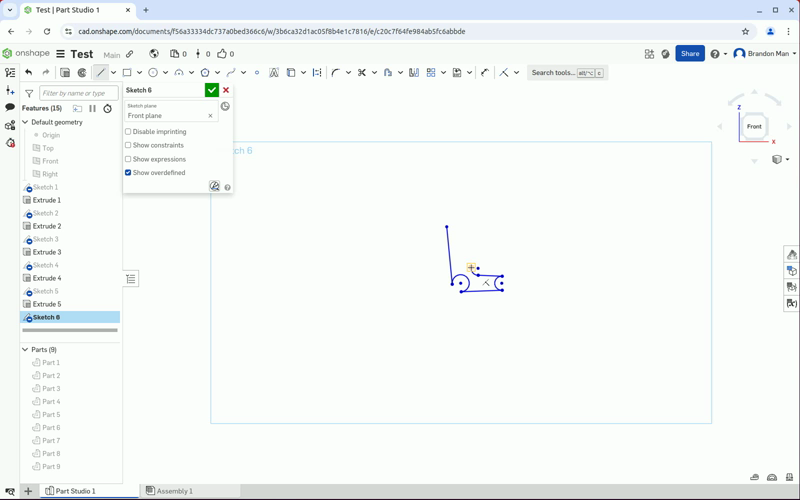
mouse_move(501, 267)
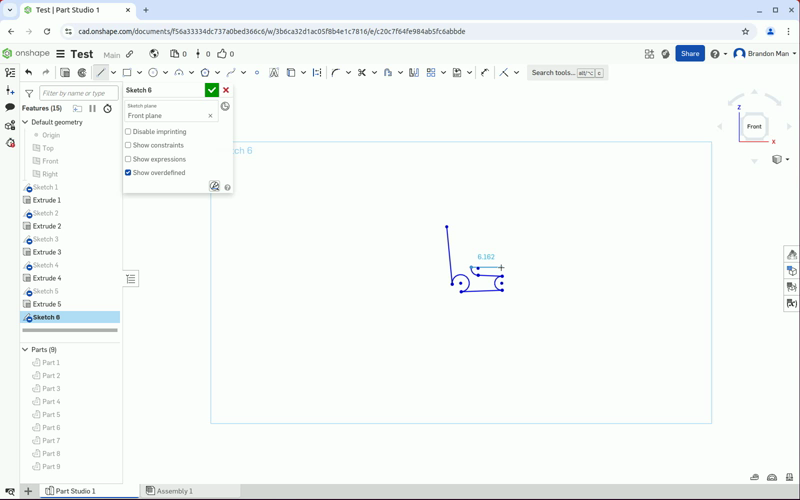
mouse_move(475, 226)
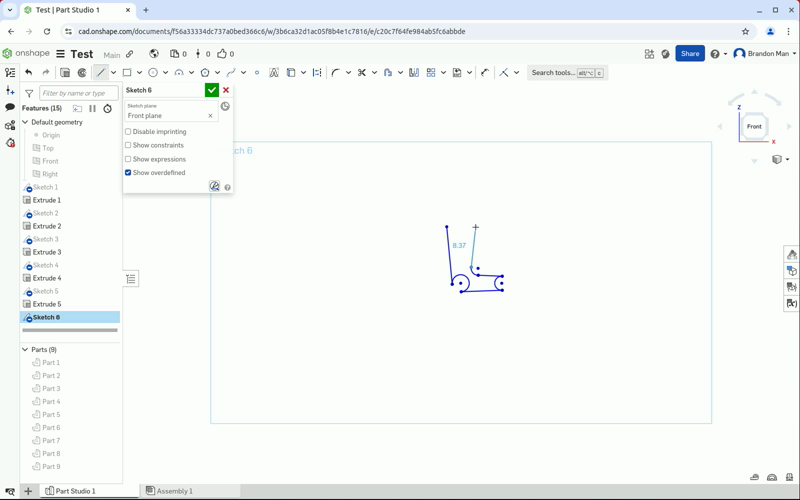
click(475, 226)
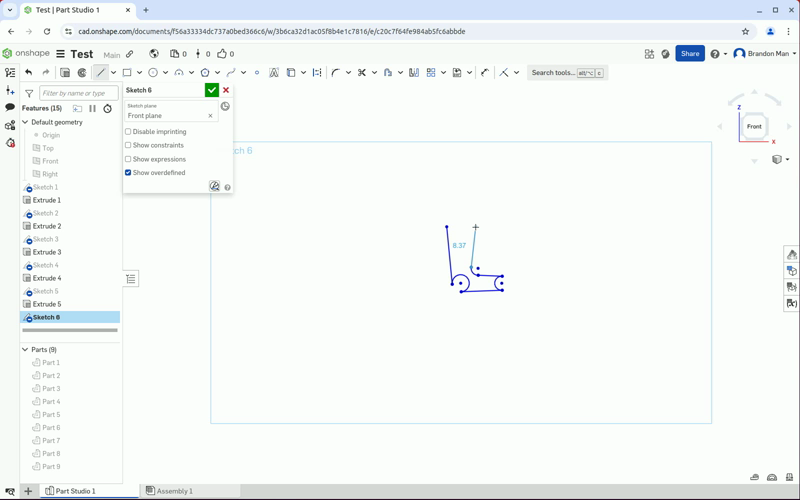
key_up(shift)
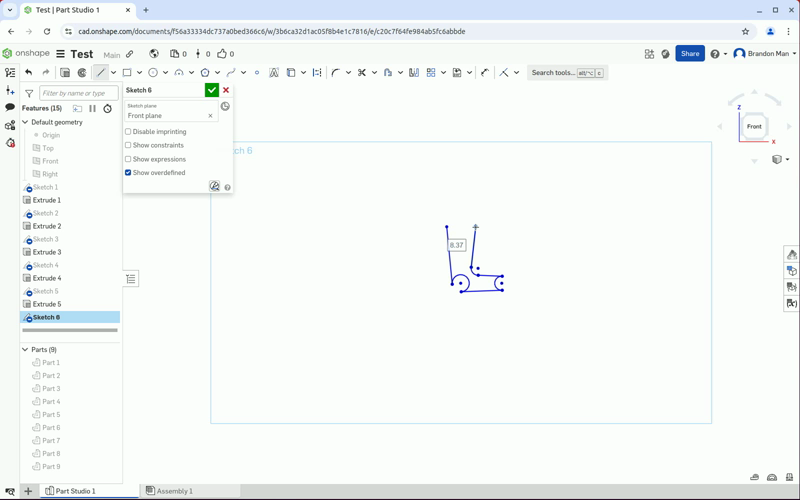
key(esc)
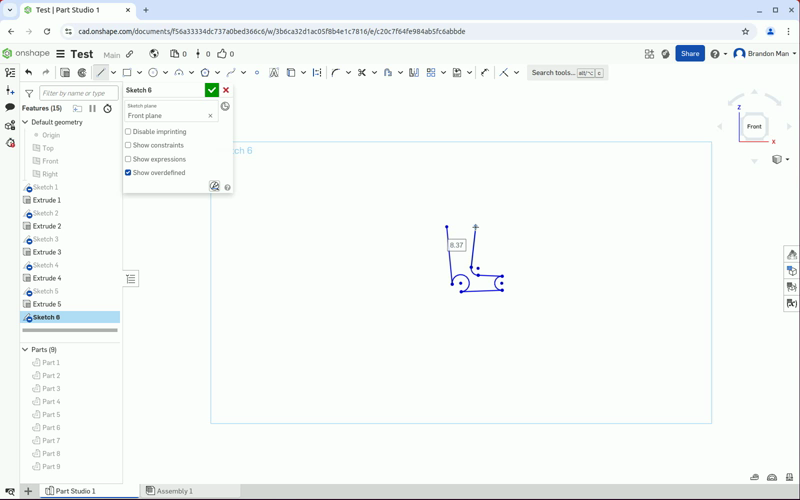
key(a)
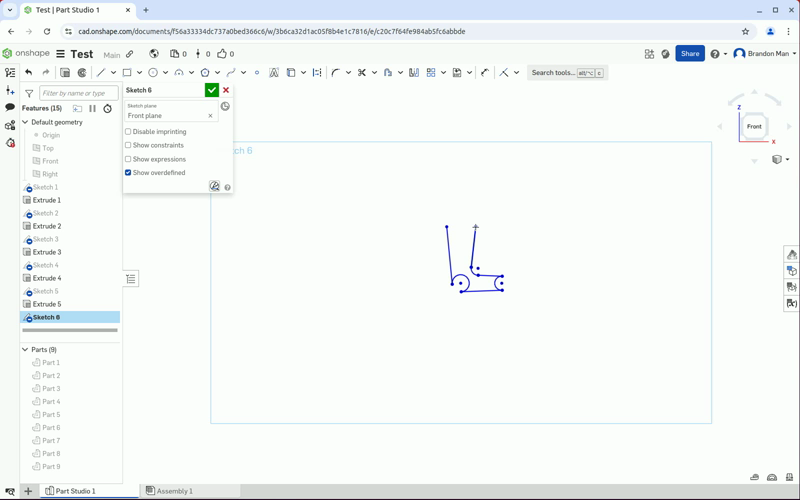
mouse_move(475, 226)
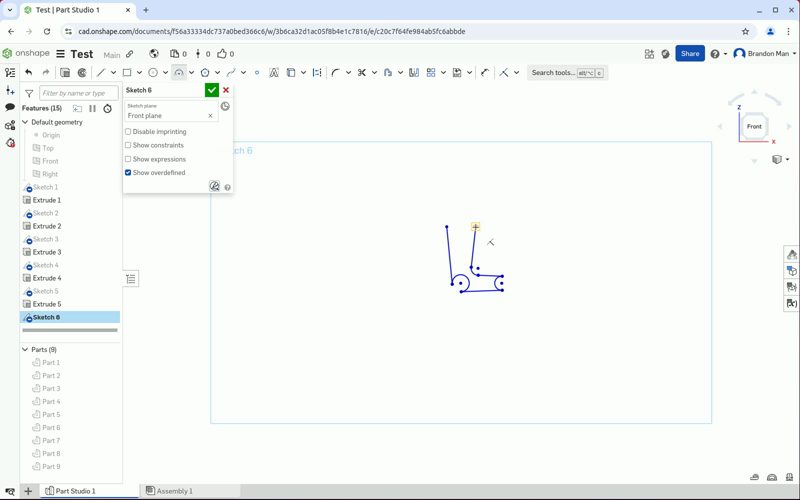
click(475, 226)
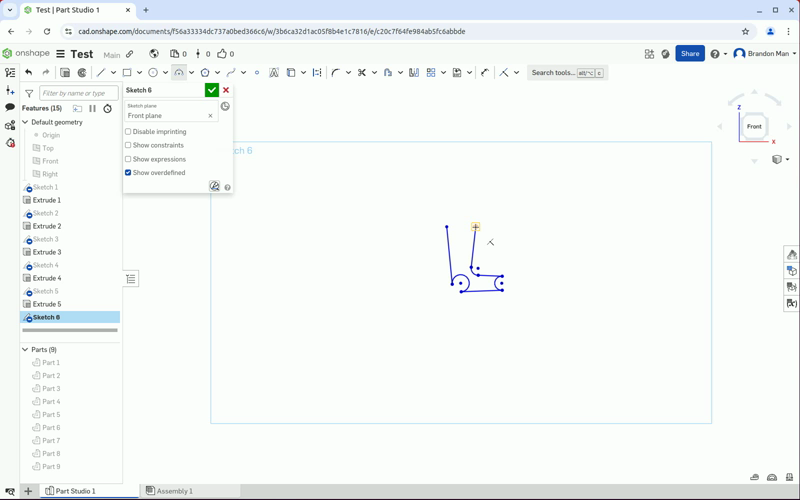
mouse_move(446, 226)
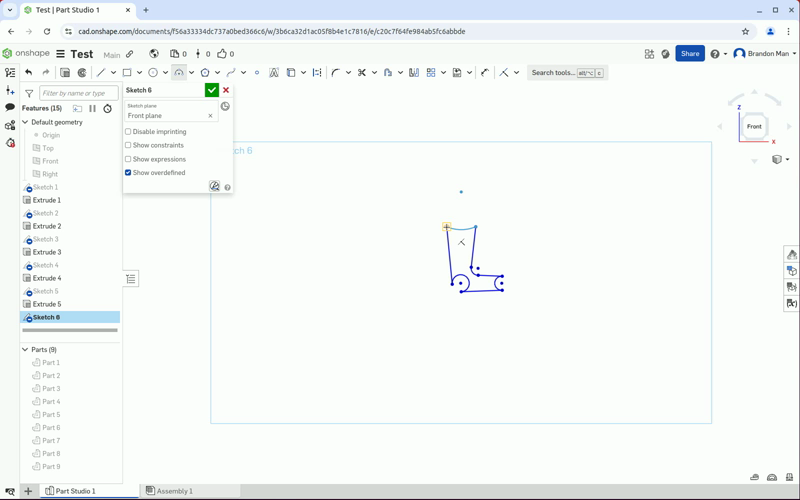
click(446, 226)
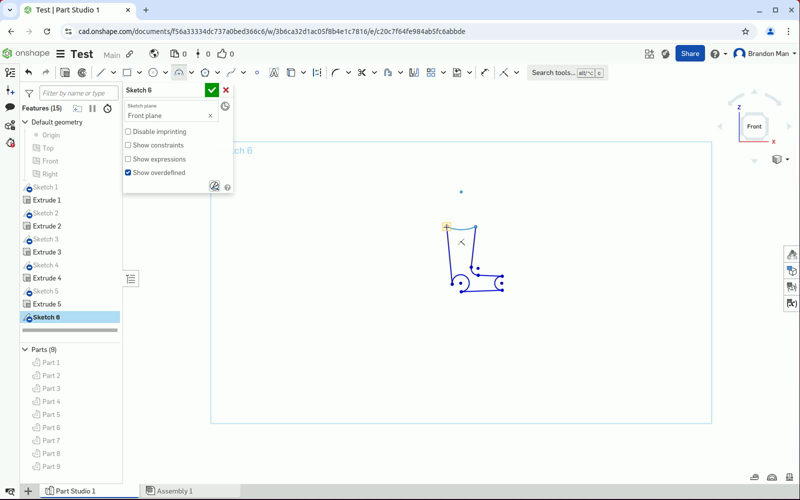
key_down(shift)
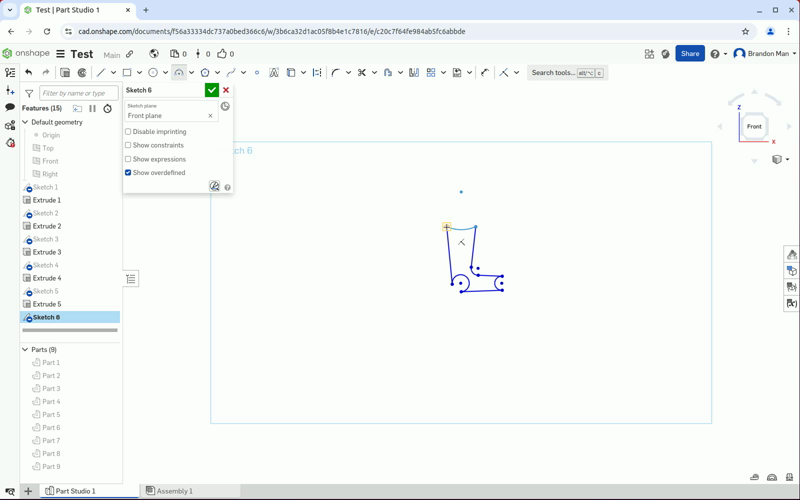
mouse_move(461, 239)
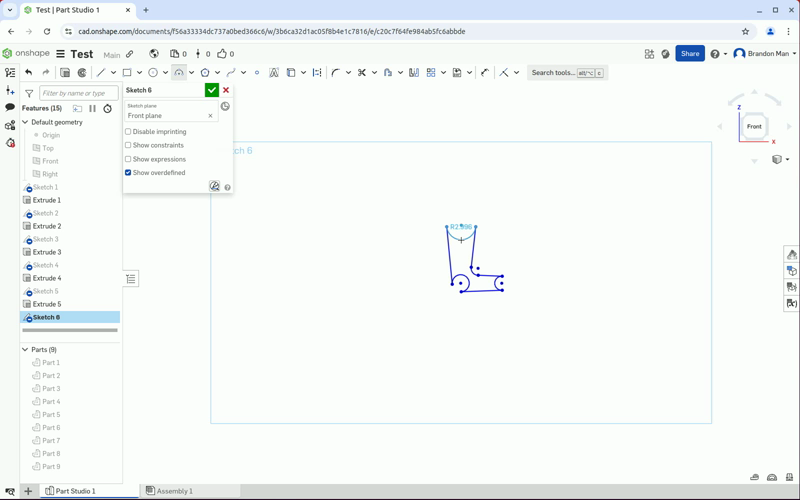
click(461, 239)
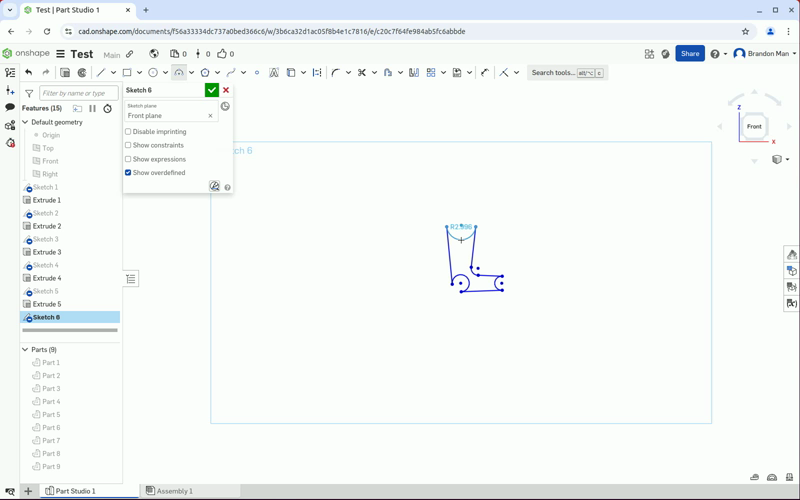
key_up(shift)
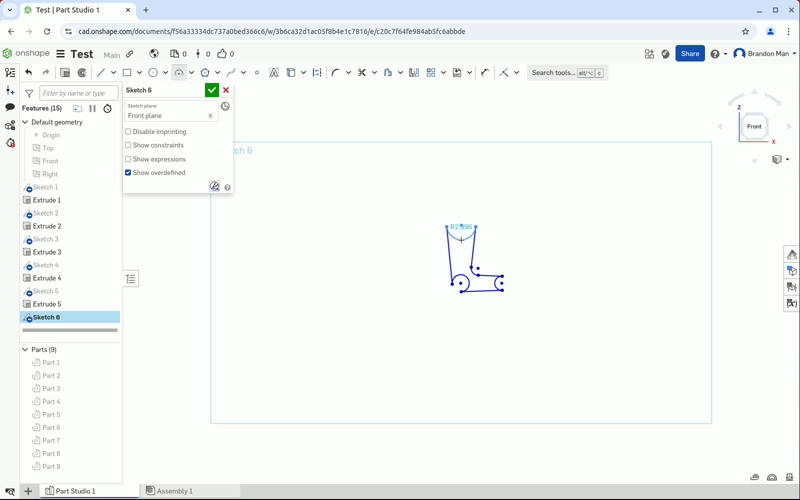
key(esc)
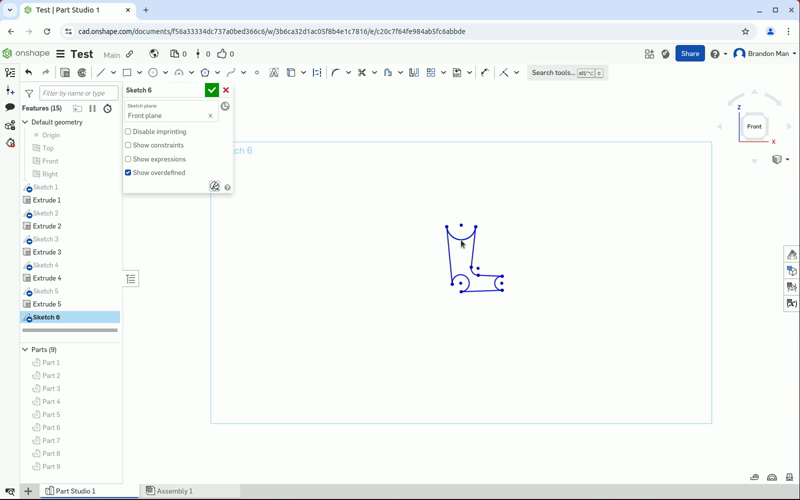
mouse_move(464, 254)
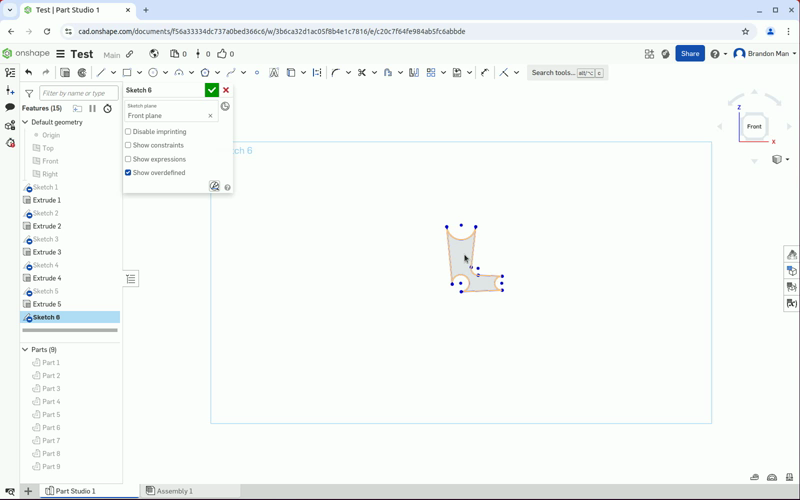
scroll(6)
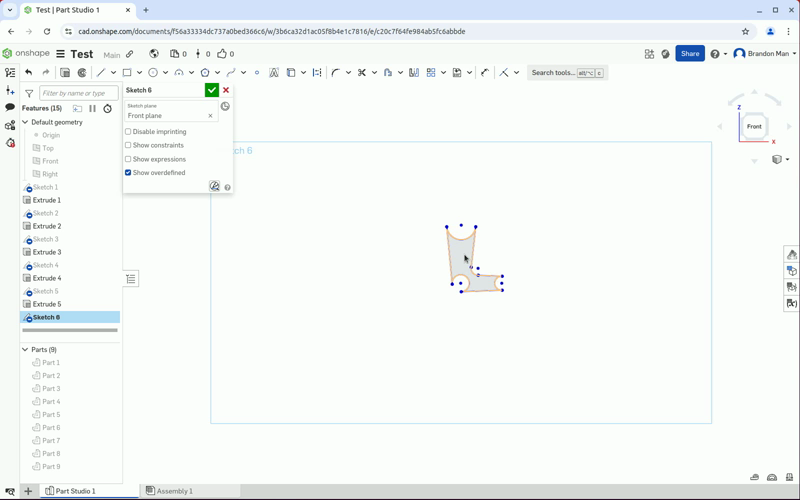
scroll(6)
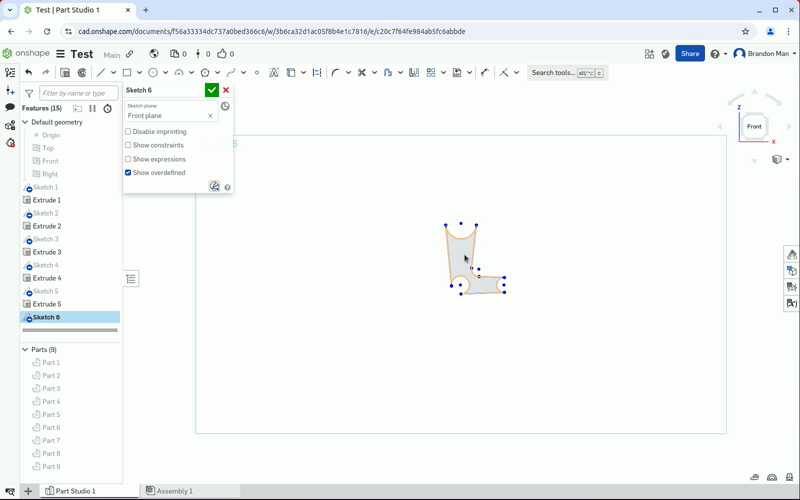
scroll(6)
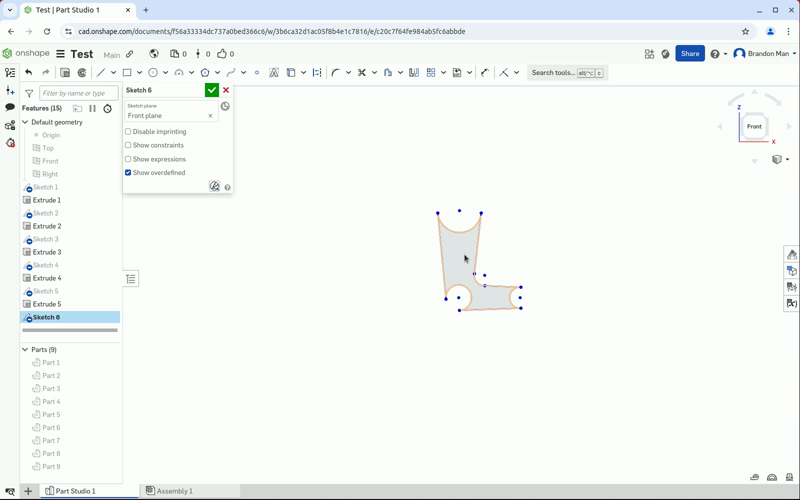
scroll(6)
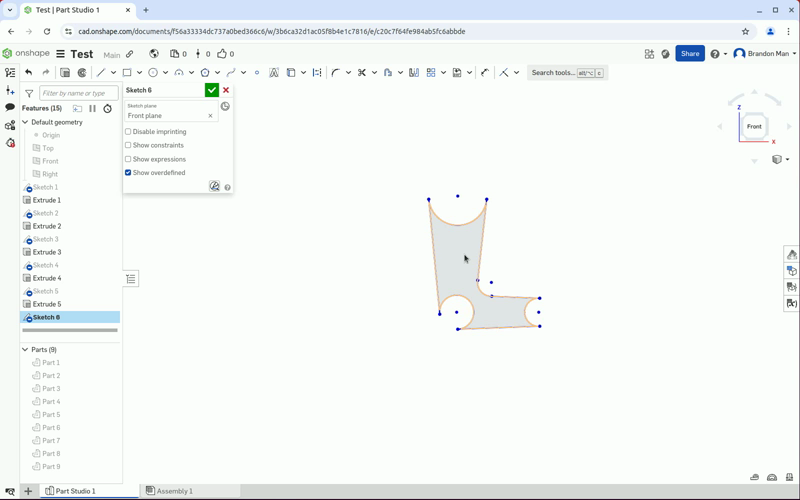
scroll(6)
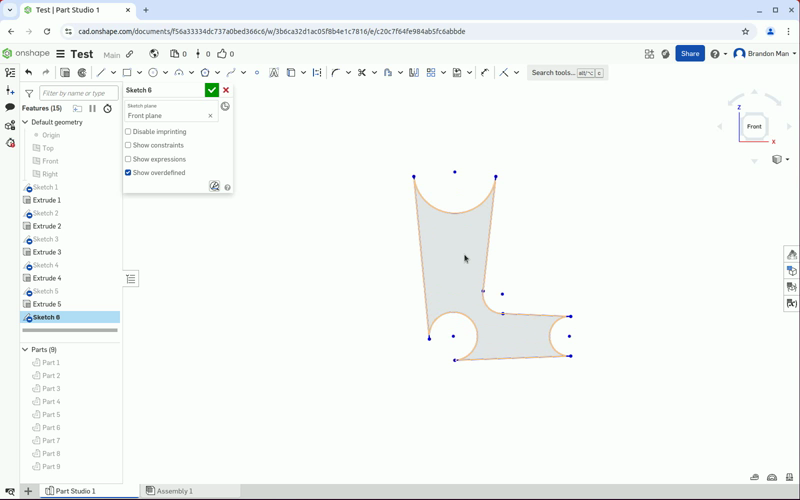
scroll(6)
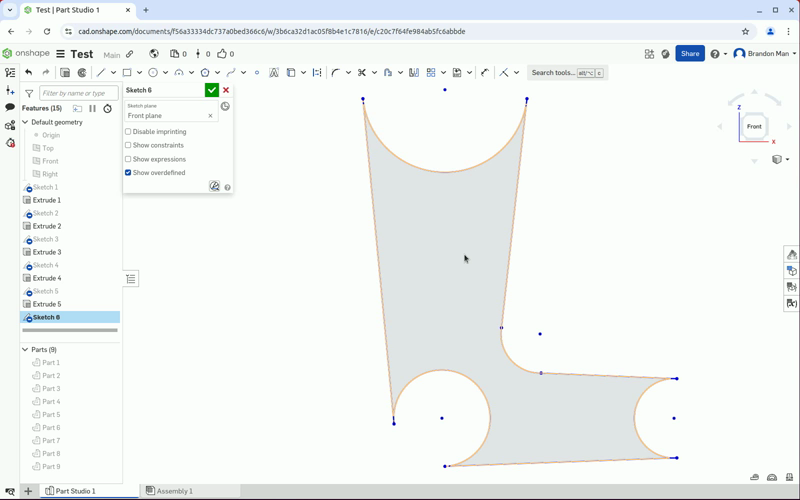
scroll(6)
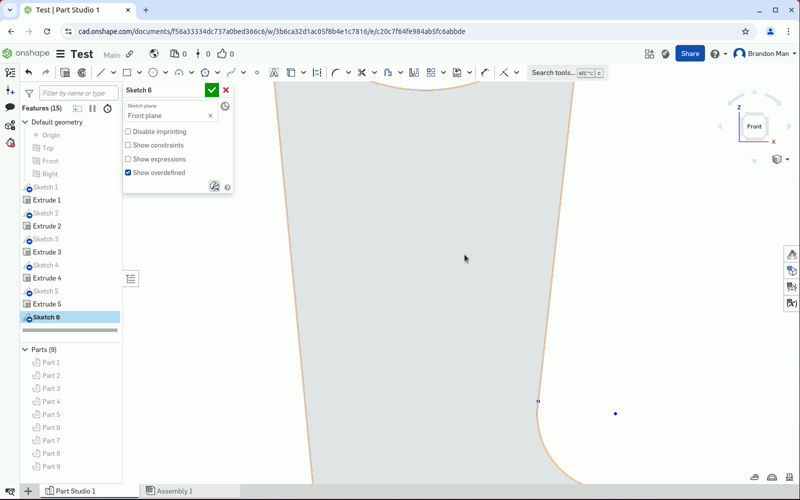
click(464, 254)
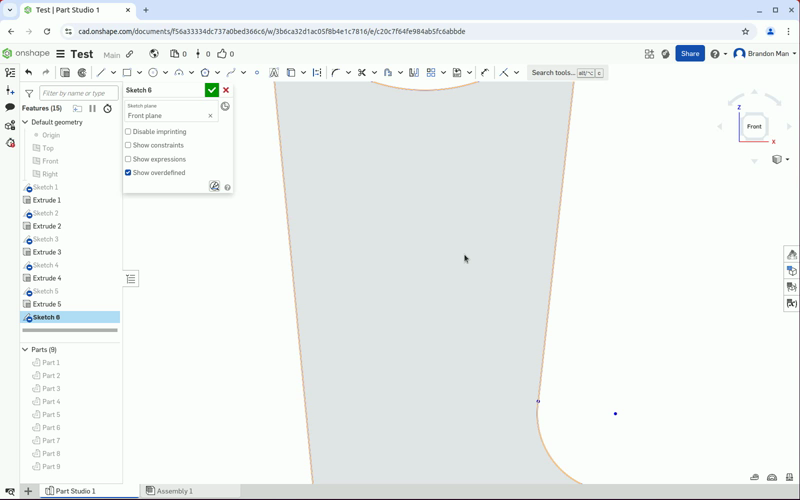
scroll(-6)
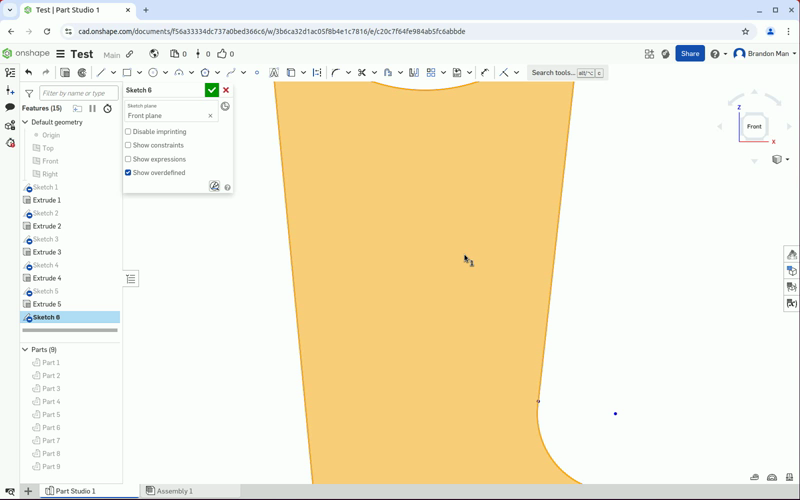
scroll(-6)
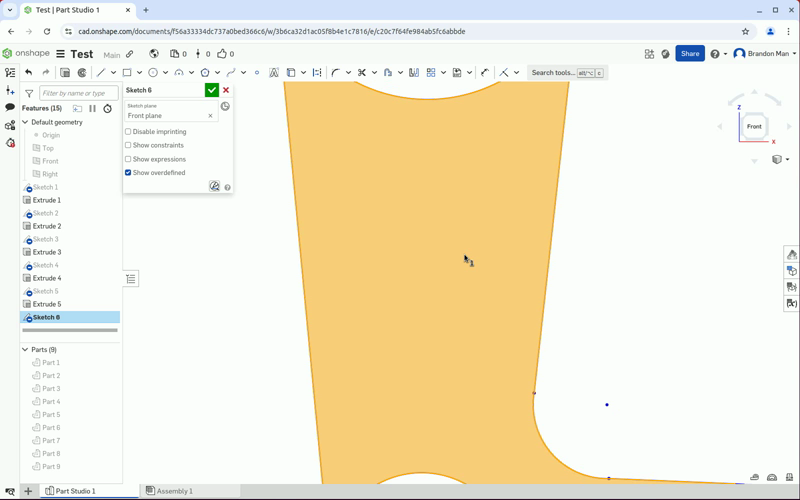
scroll(-6)
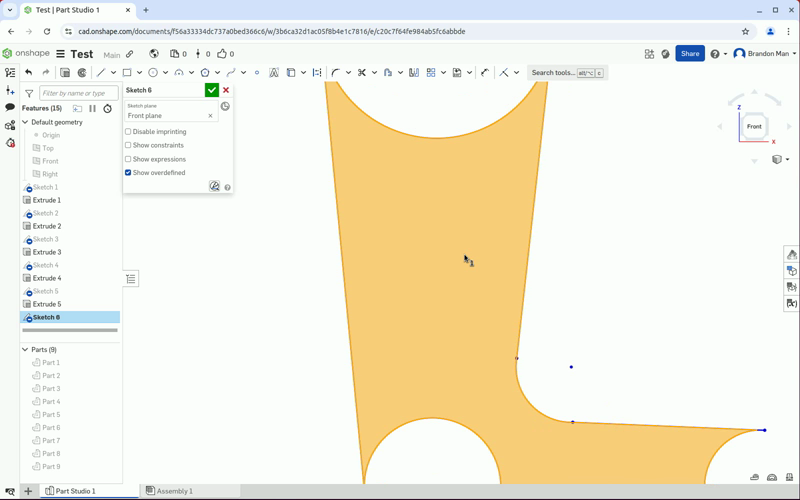
scroll(-6)
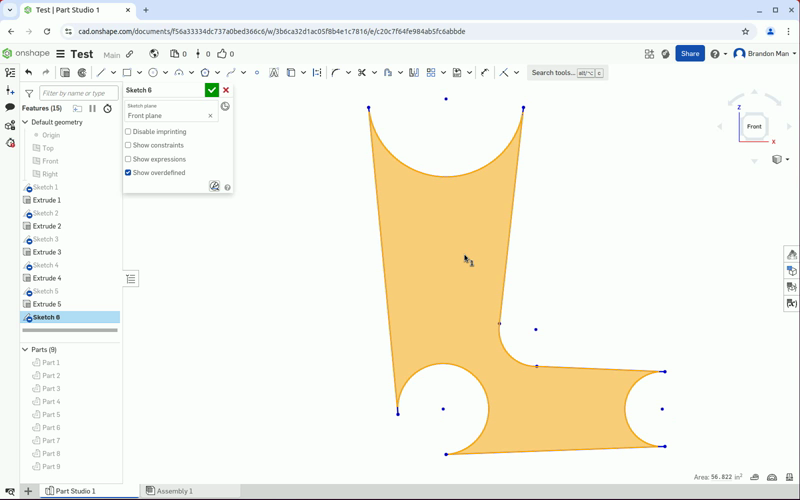
scroll(-6)
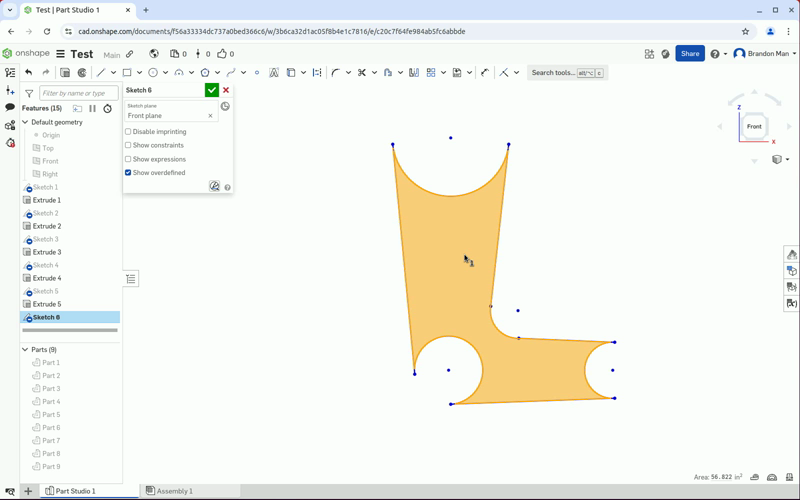
scroll(-6)
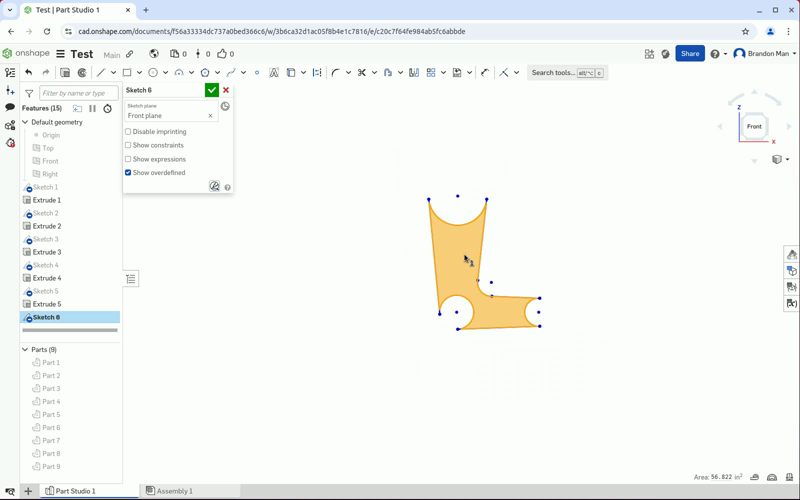
scroll(-6)
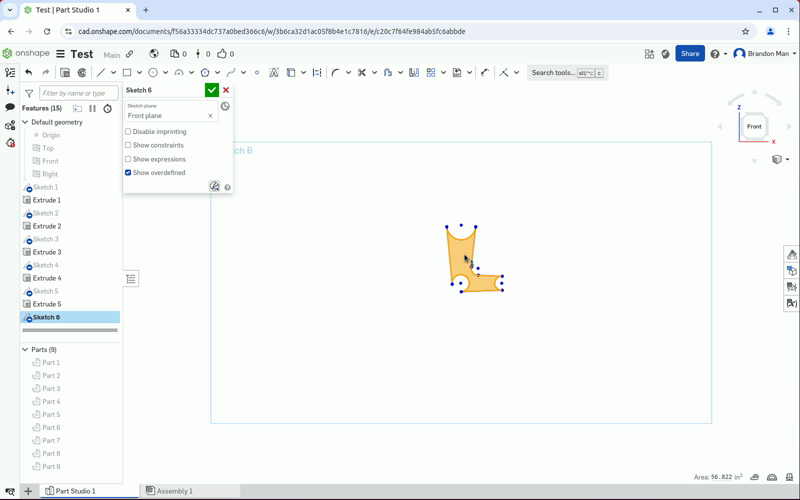
mouse_move(73, 352)
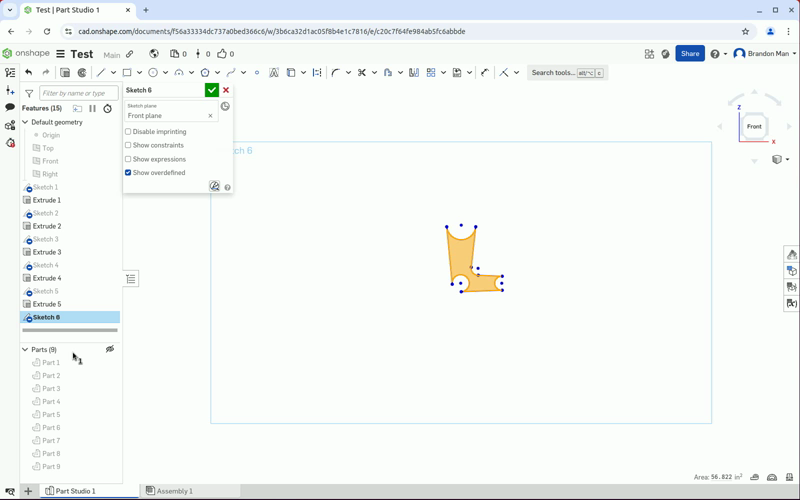
key(shift+y)
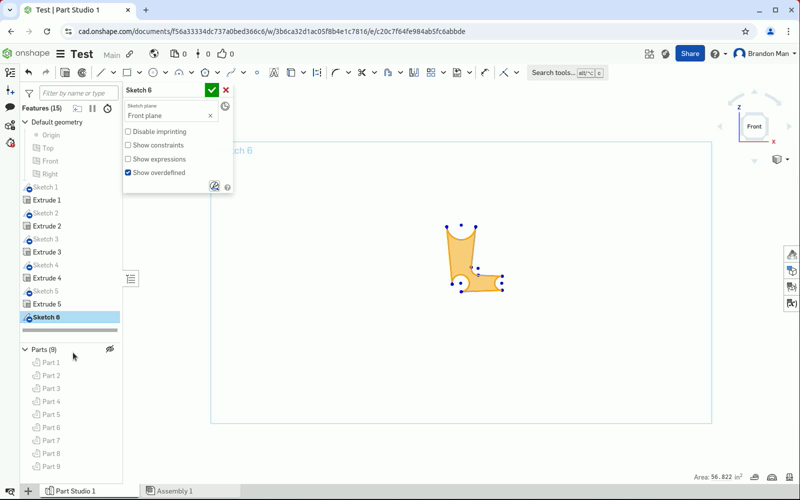
key(shift+e)
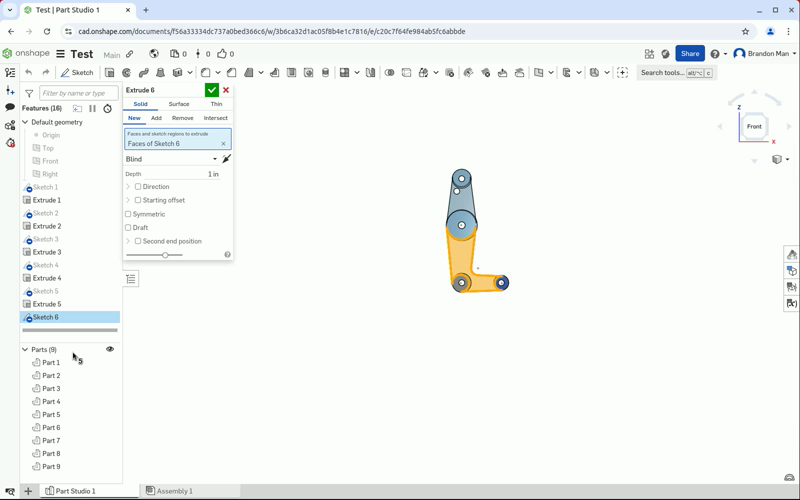
mouse_move(143, 106)
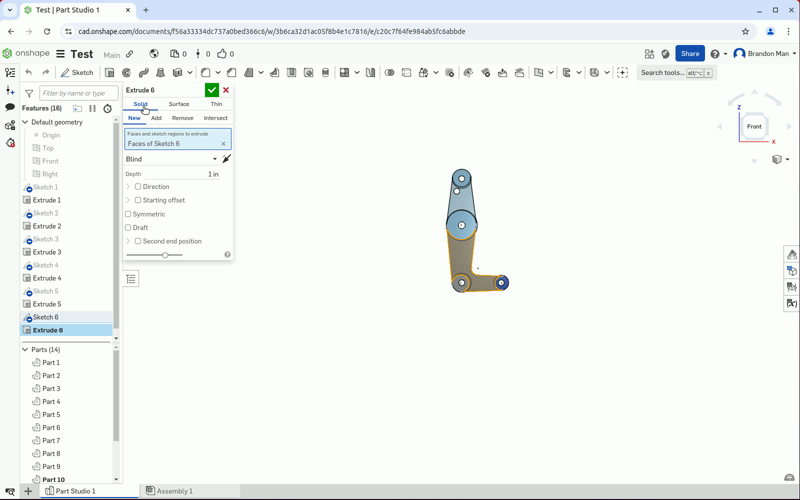
click(143, 106)
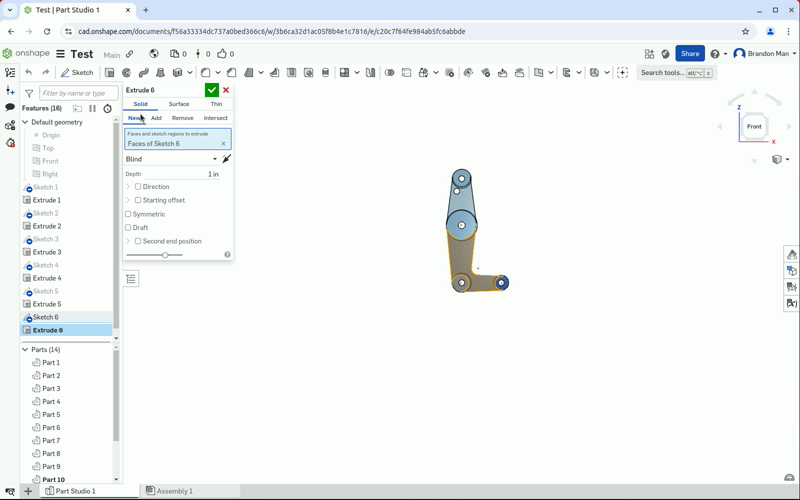
mouse_move(137, 120)
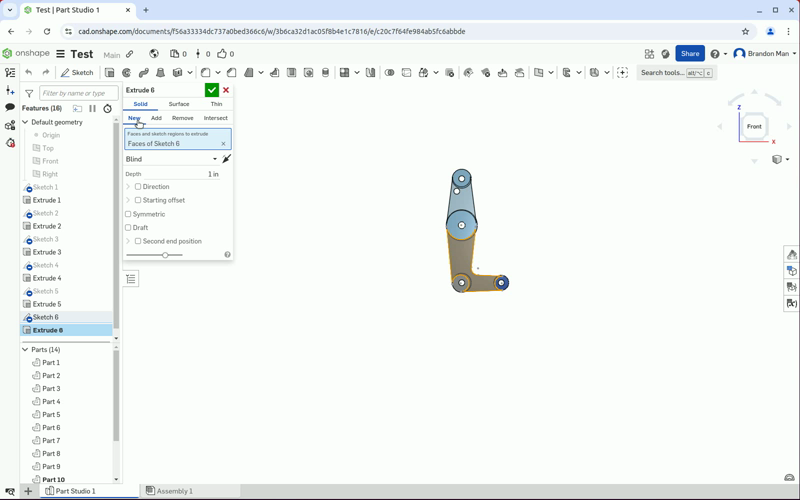
click(137, 120)
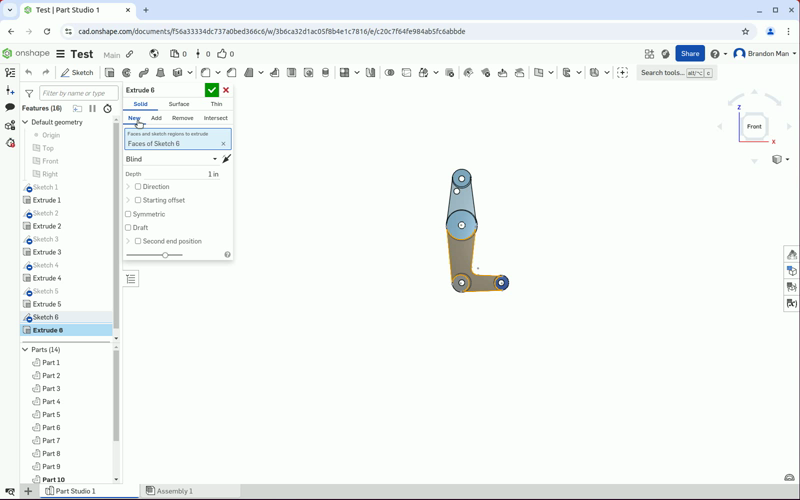
key(tab, 4)
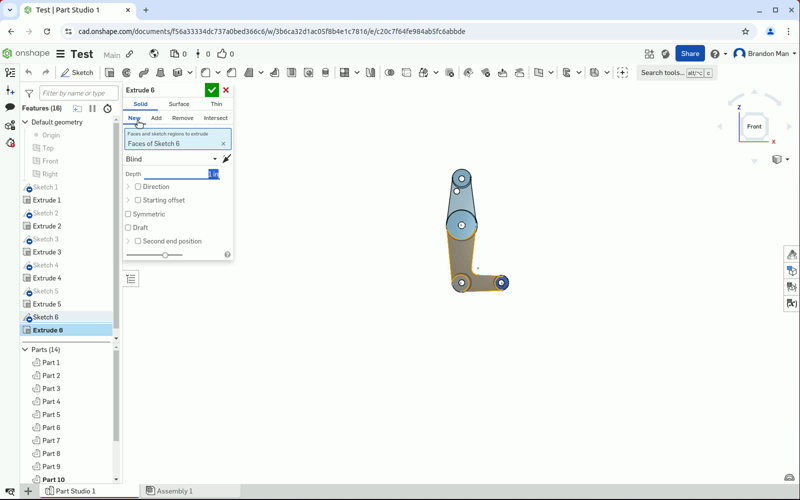
text(5.777)
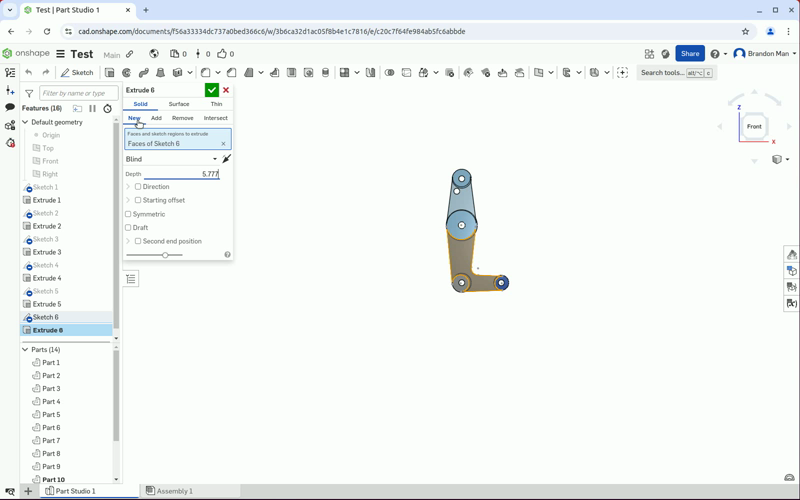
key(enter)
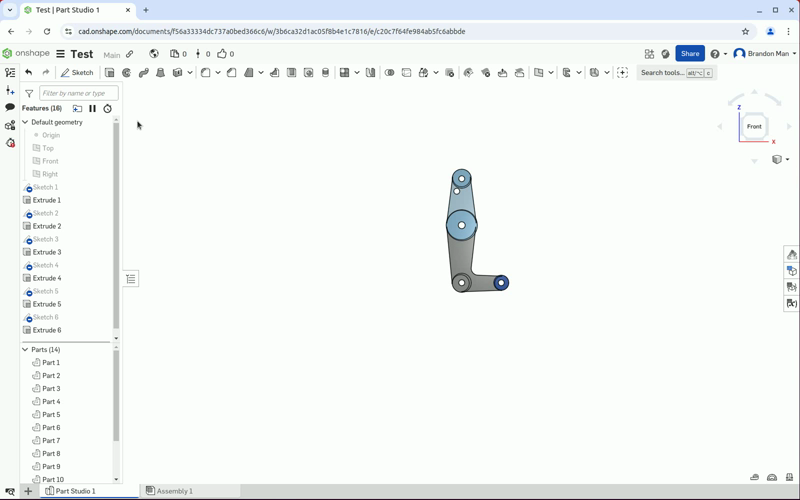
key(shift+h)
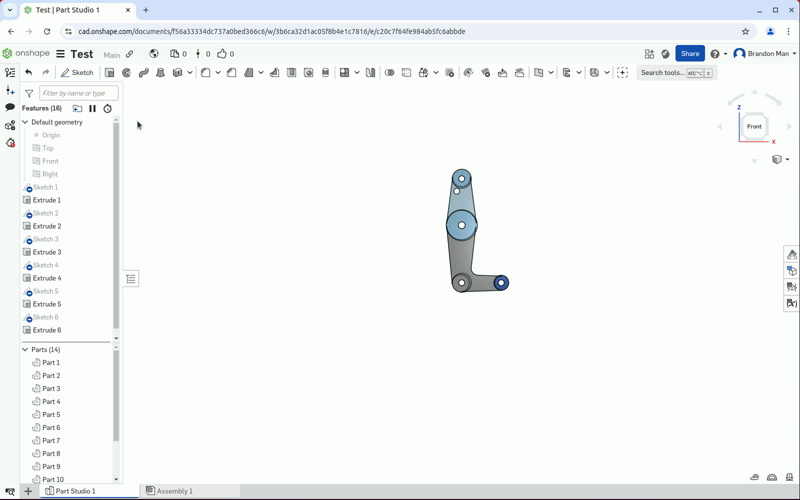
key(shift+h)
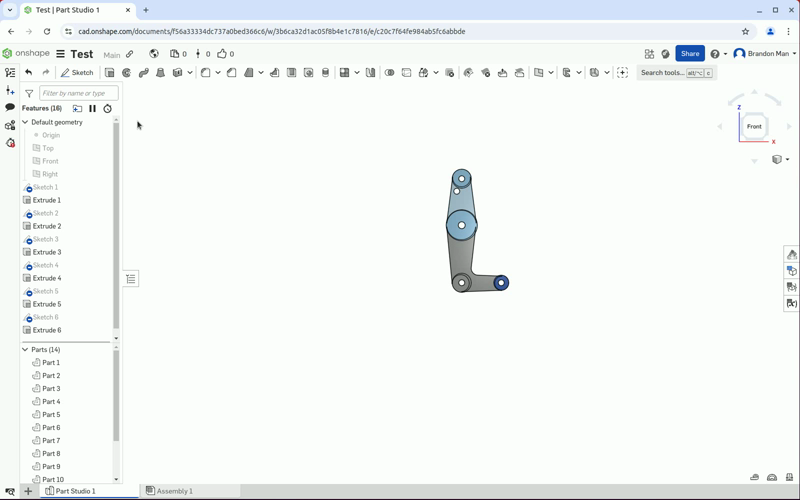
key(shift+7)
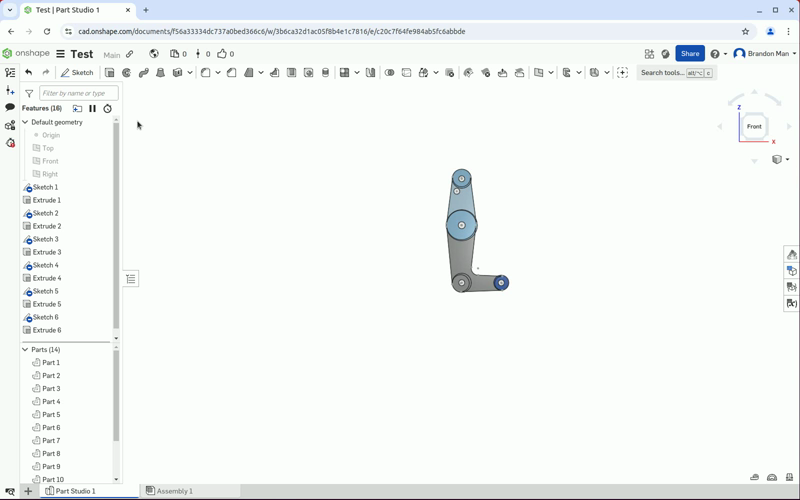
key(left, 2)
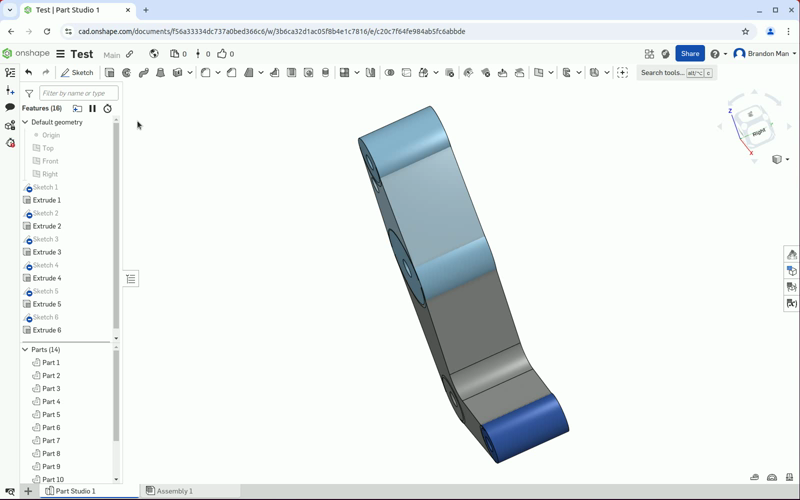
key(down, 2)
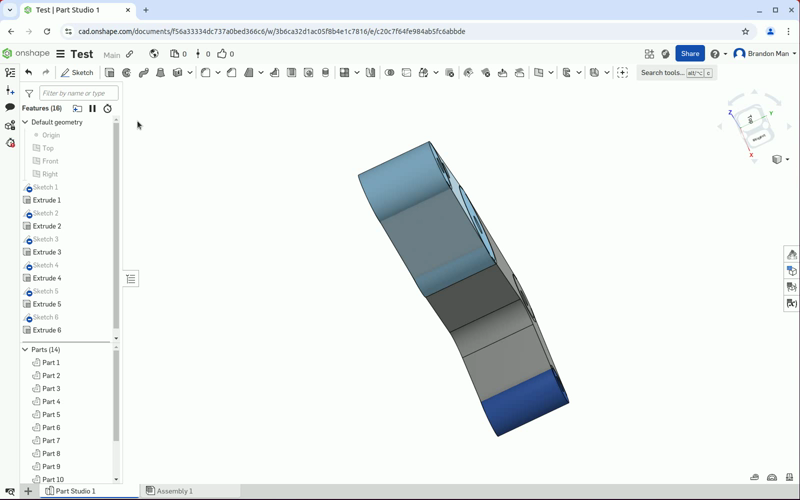
key(up, 2)
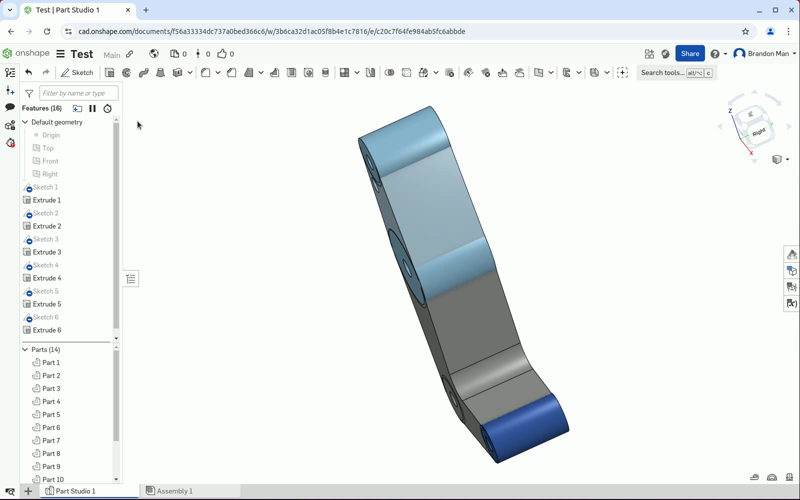
key(right, 2)
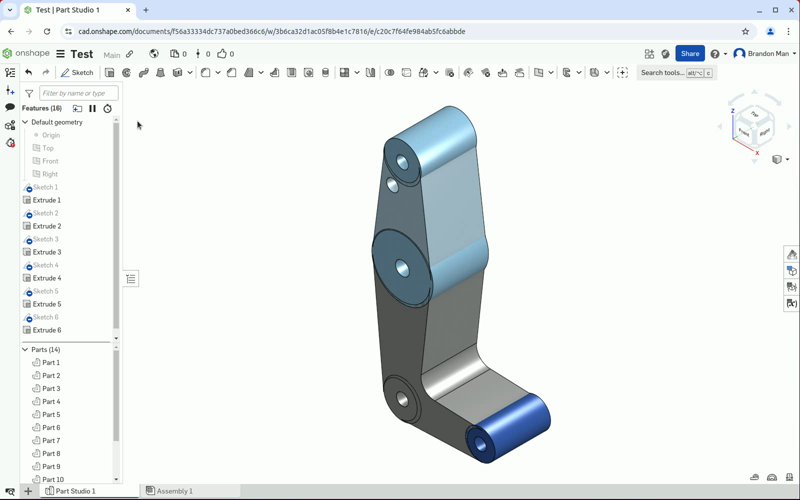
mouse_move(69, 189)
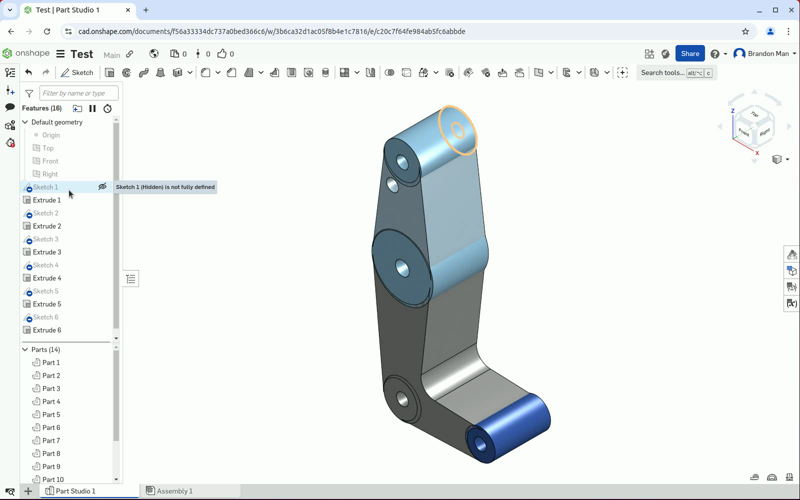
click(69, 189)